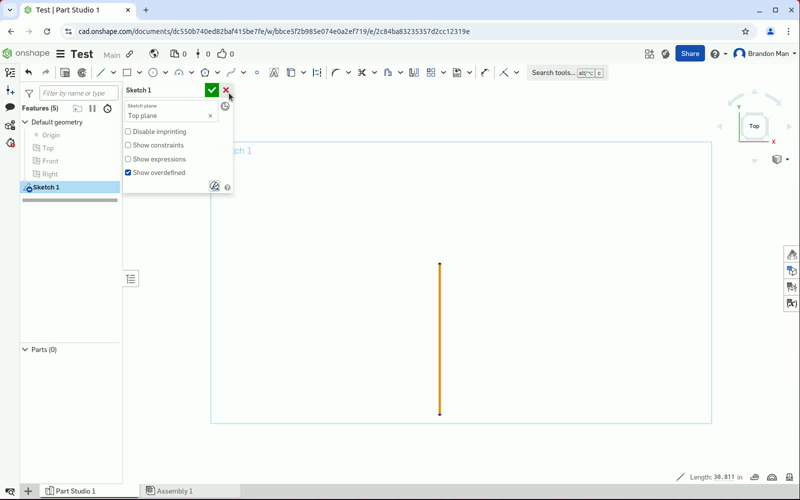
key(shift+h)
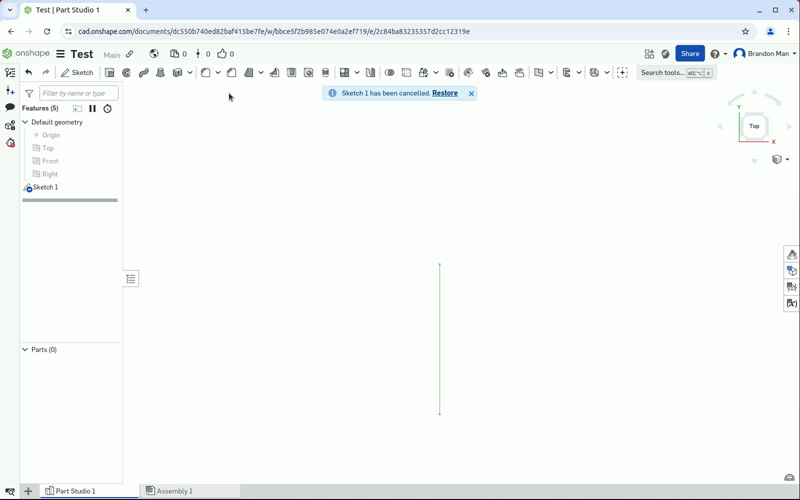
key(shift+s)
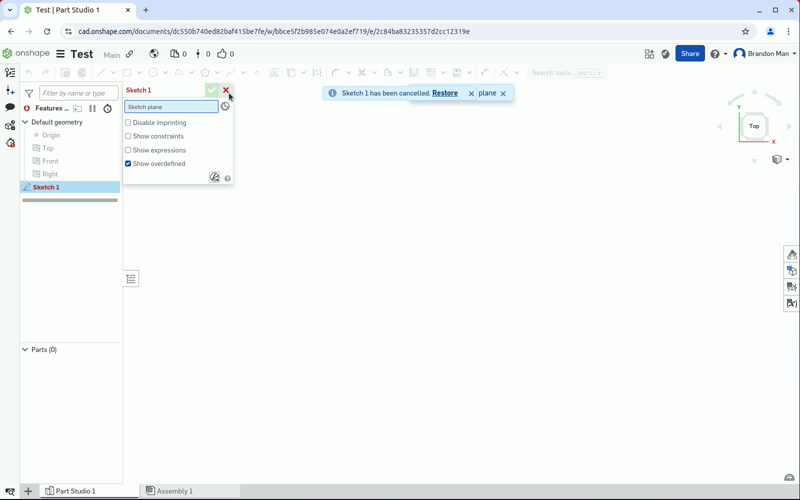
mouse_move(73, 150)
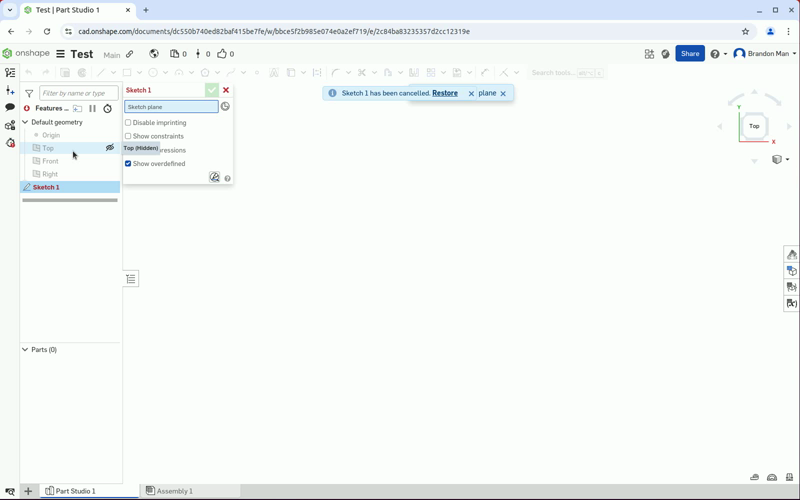
click(73, 150)
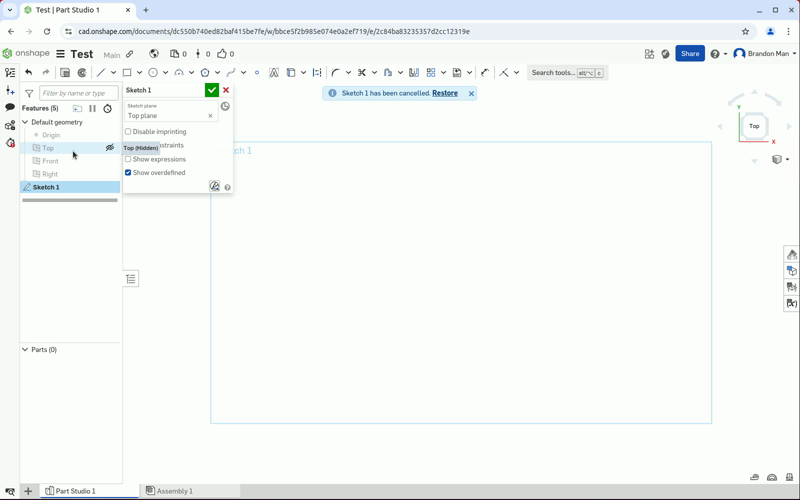
mouse_move(73, 352)
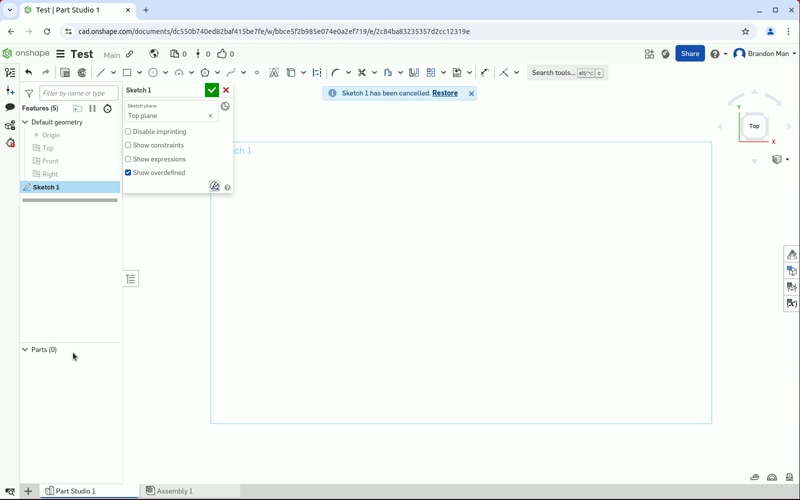
key(y)
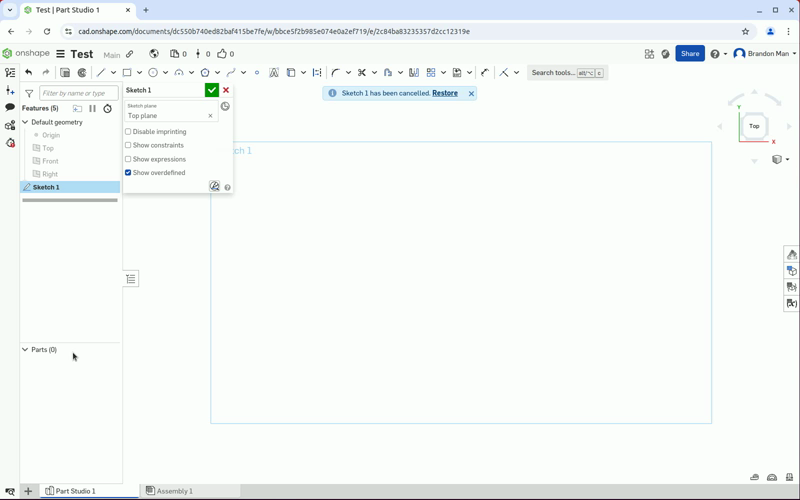
key(l)
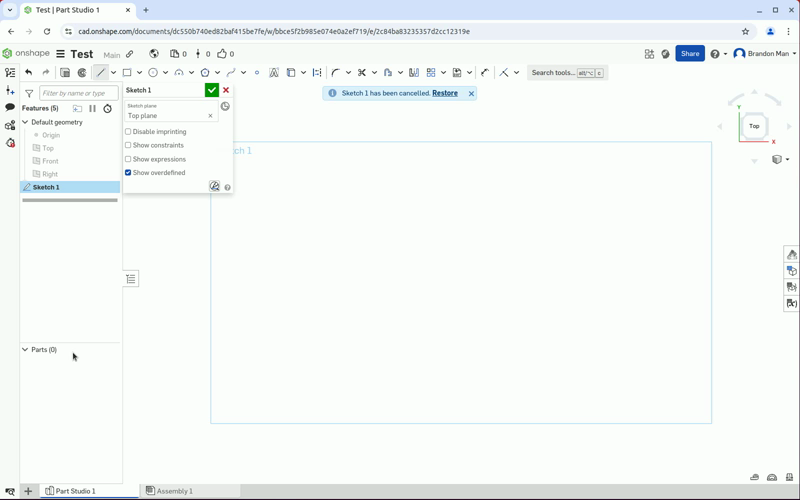
key_down(shift)
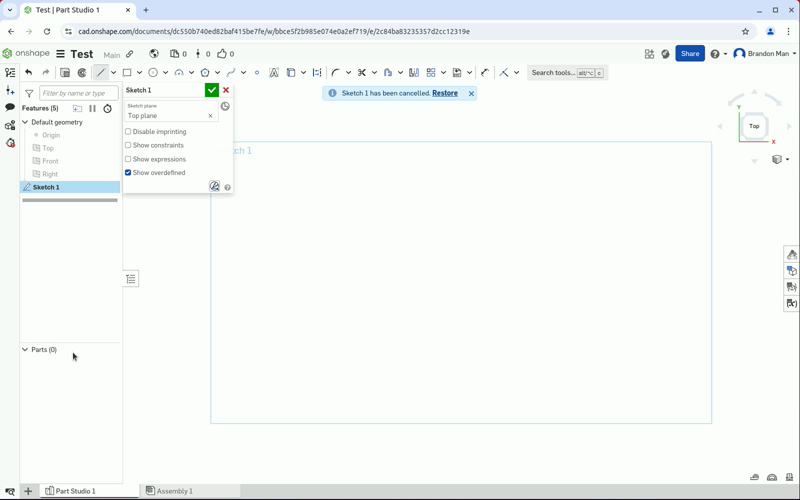
mouse_move(464, 301)
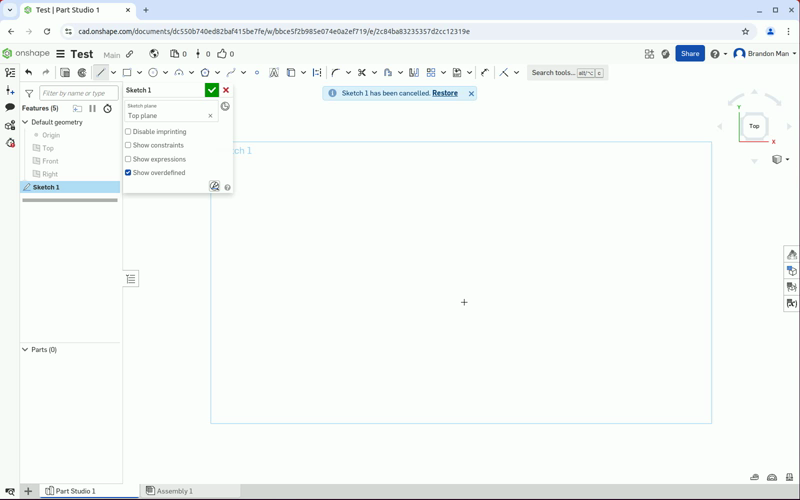
click(464, 301)
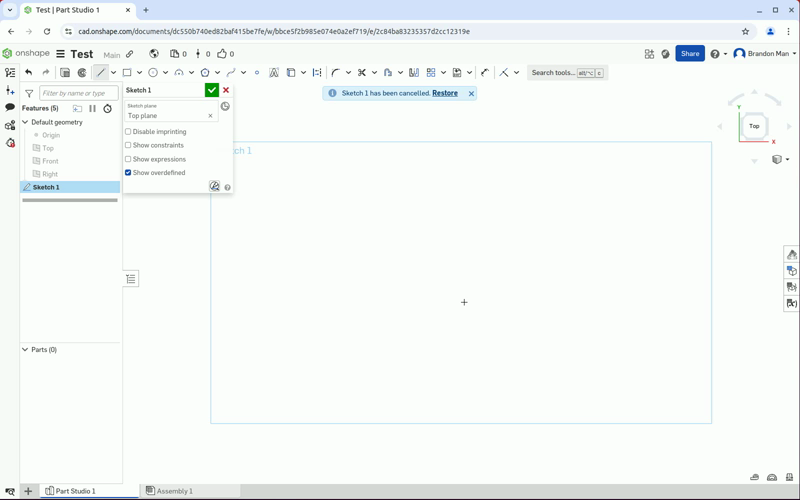
key_up(shift)
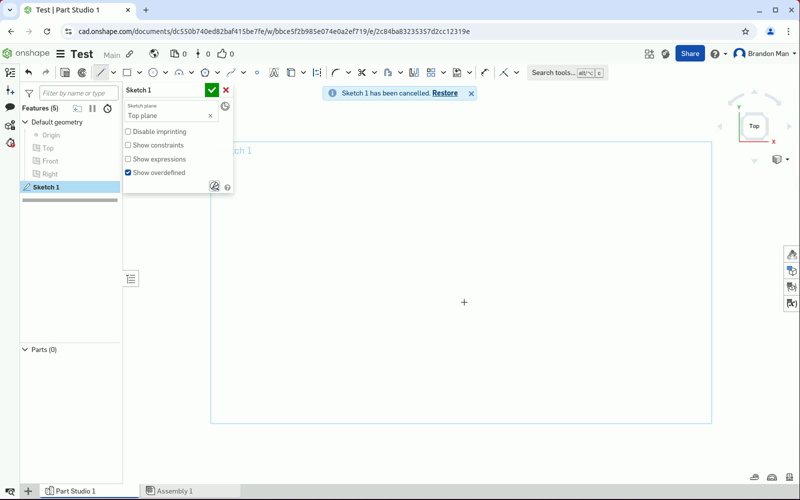
key_down(shift)
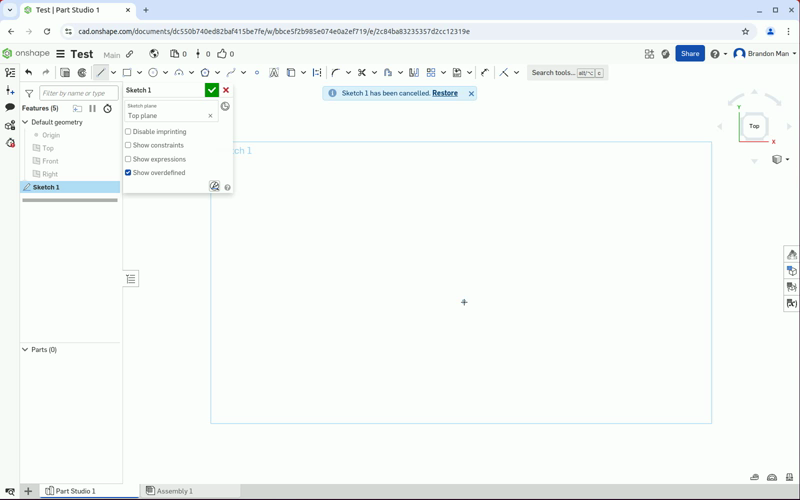
mouse_move(494, 301)
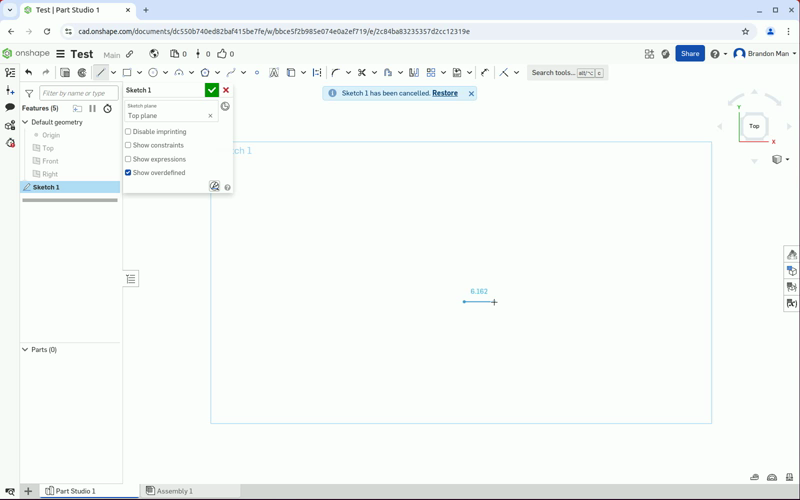
mouse_move(469, 301)
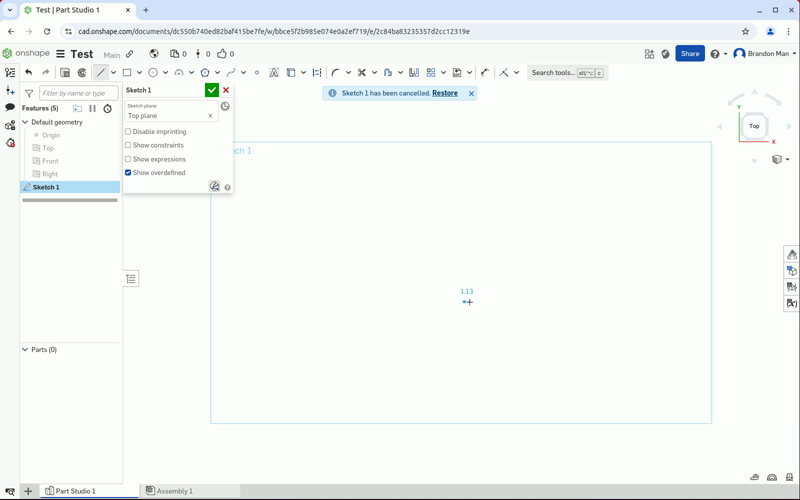
scroll(6)
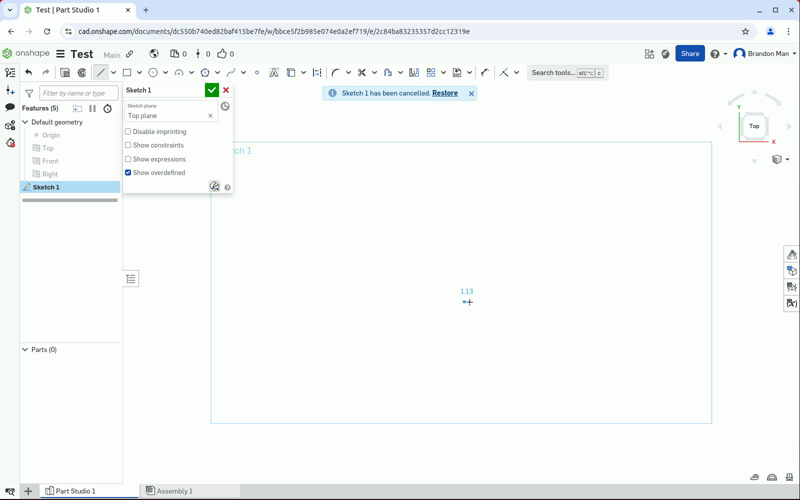
scroll(6)
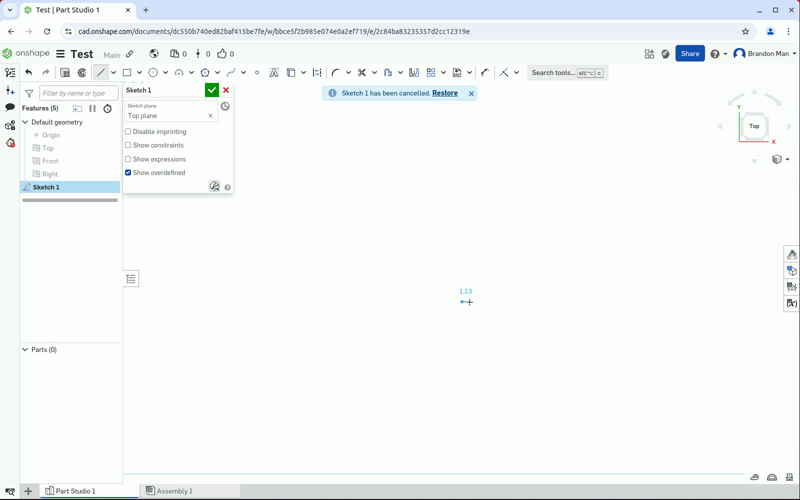
scroll(6)
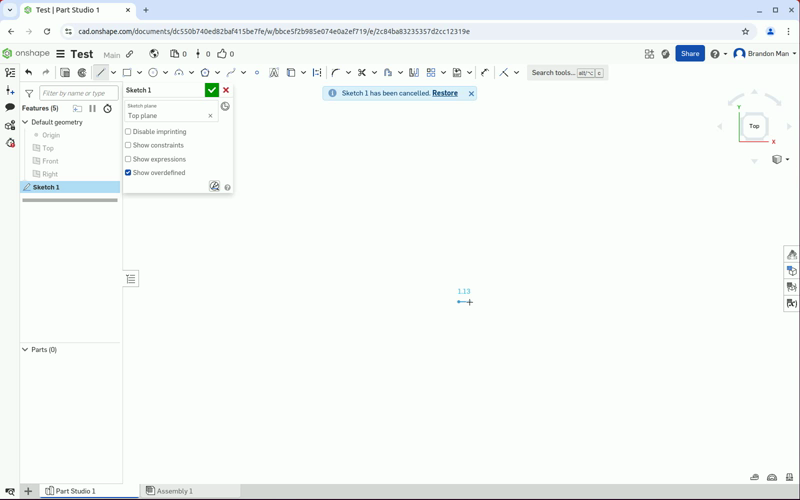
scroll(6)
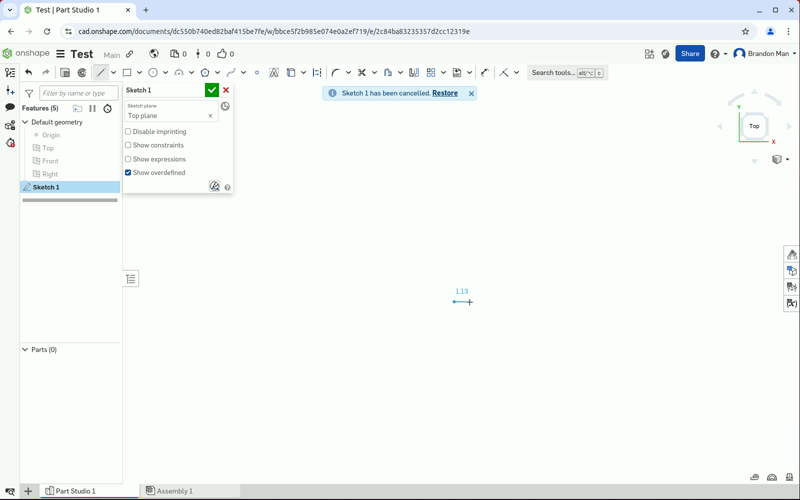
scroll(6)
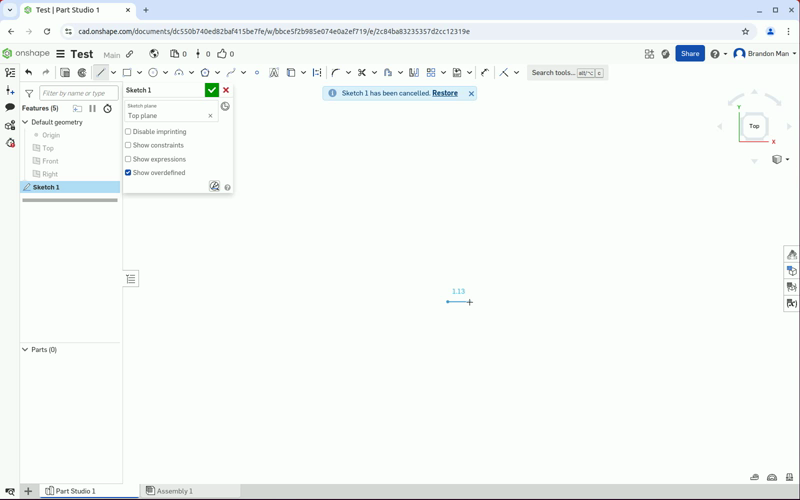
scroll(6)
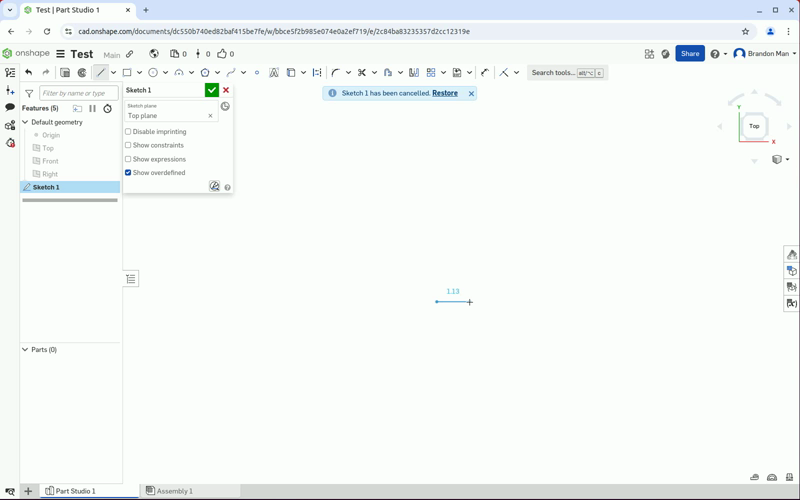
scroll(6)
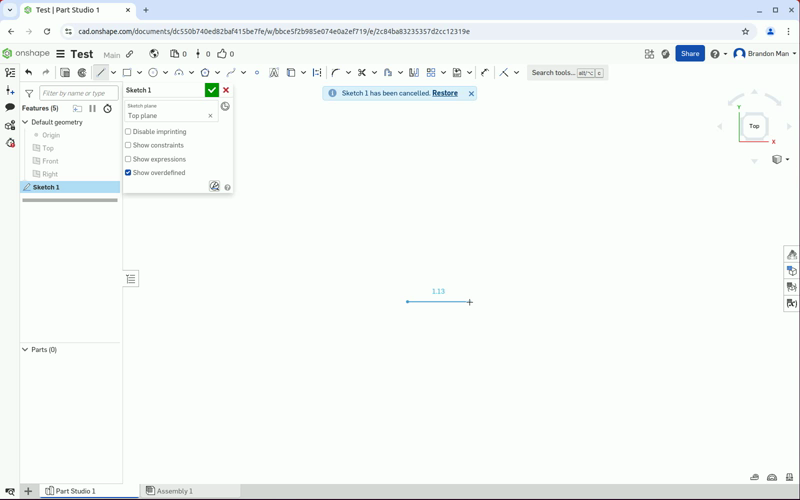
click(469, 301)
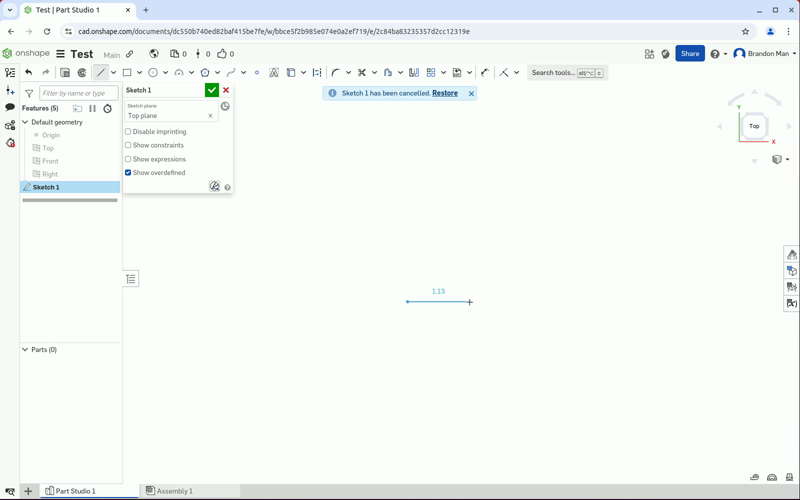
scroll(-6)
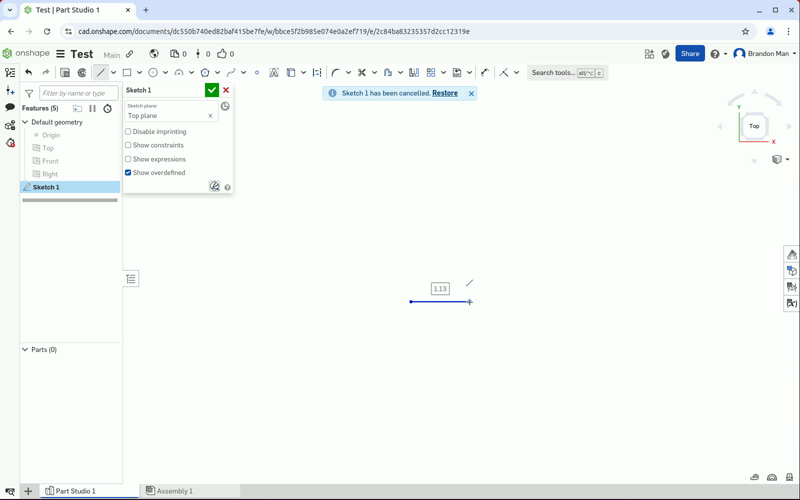
scroll(-6)
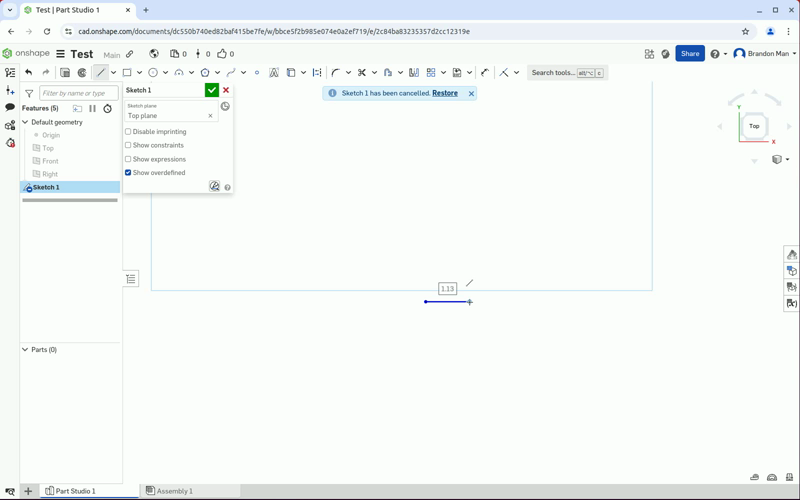
scroll(-6)
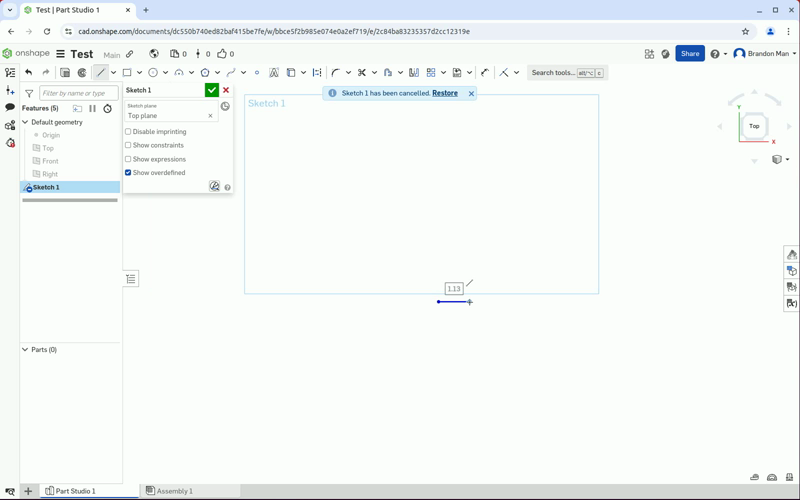
scroll(-6)
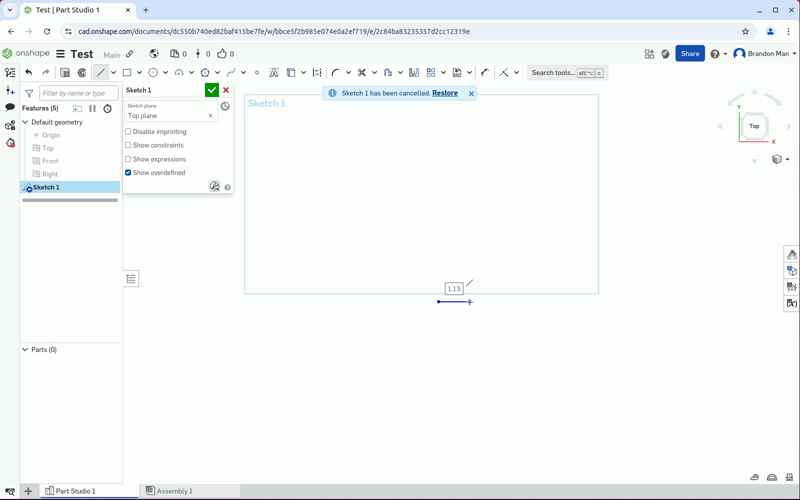
scroll(-6)
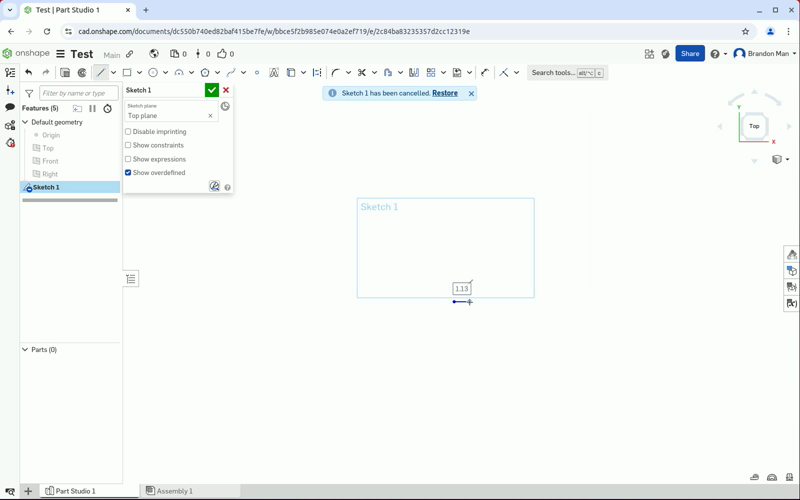
scroll(-6)
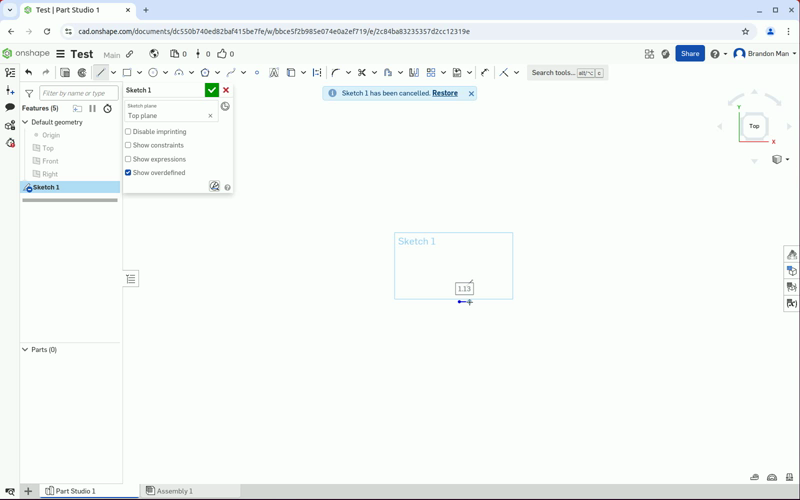
scroll(-6)
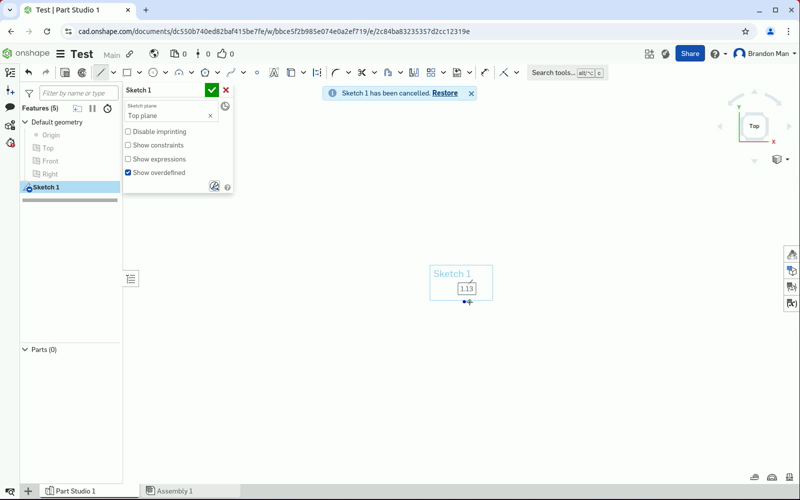
key_up(shift)
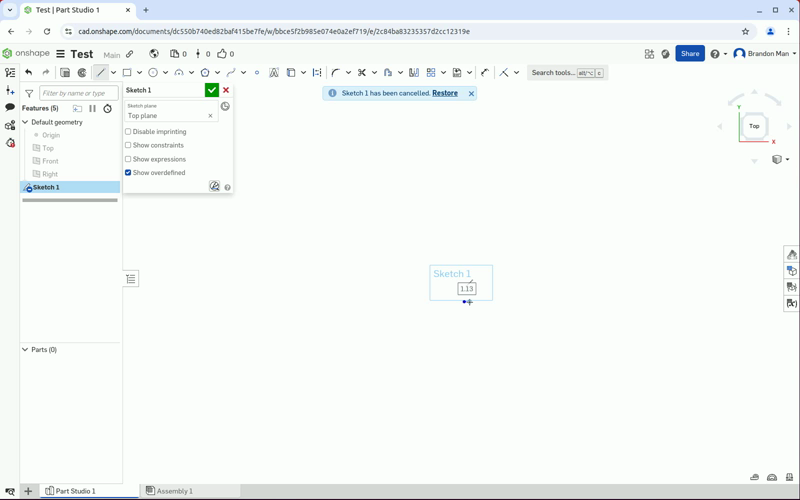
key_down(shift)
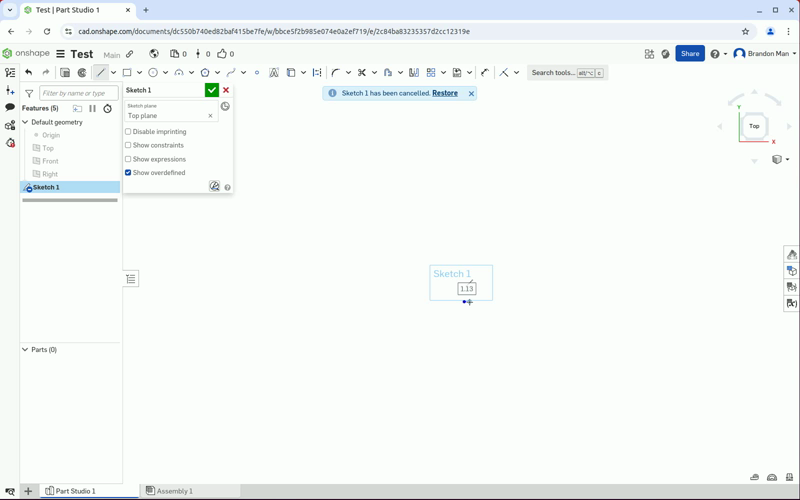
mouse_move(499, 301)
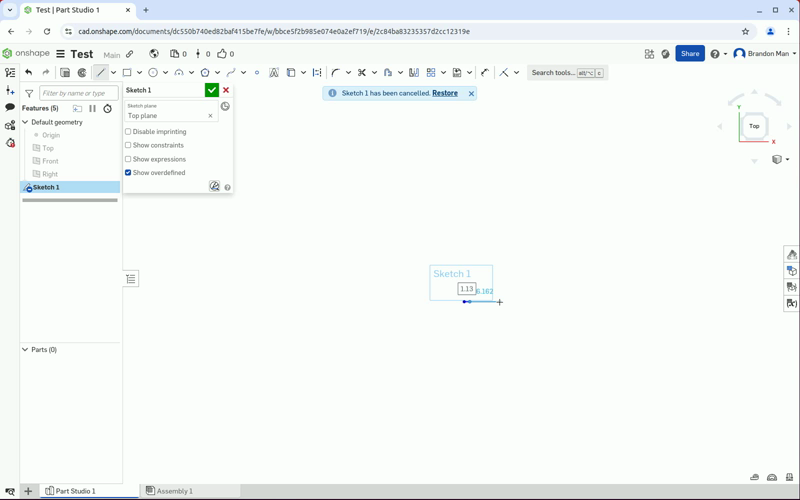
mouse_move(469, 296)
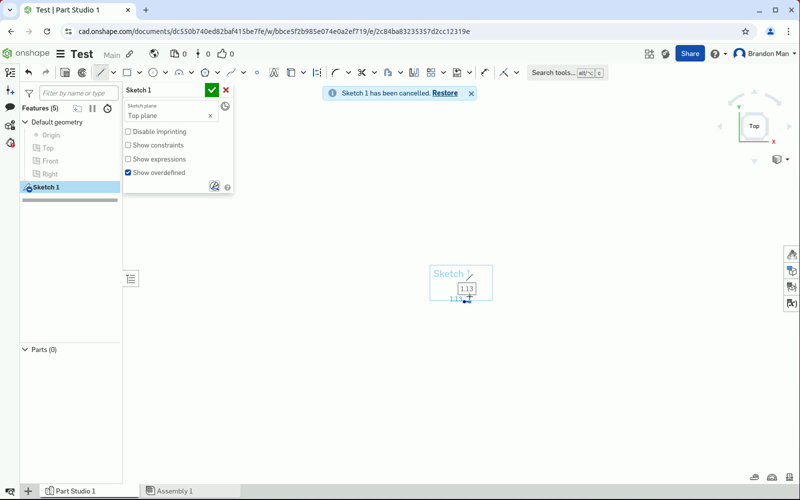
scroll(6)
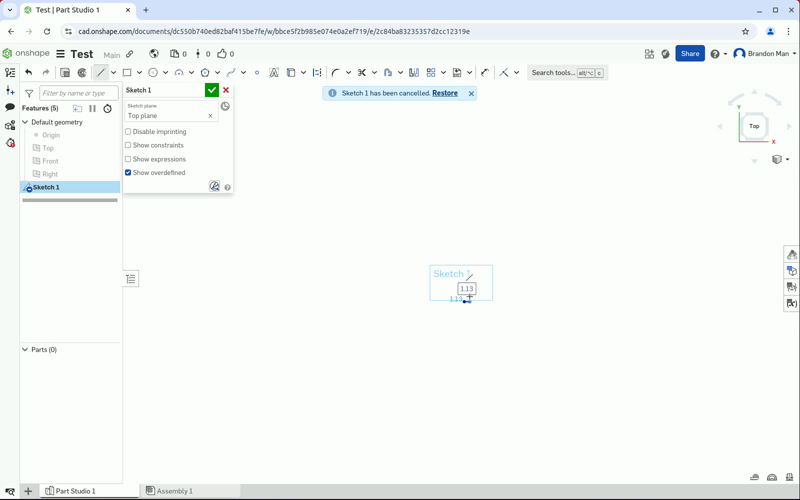
scroll(6)
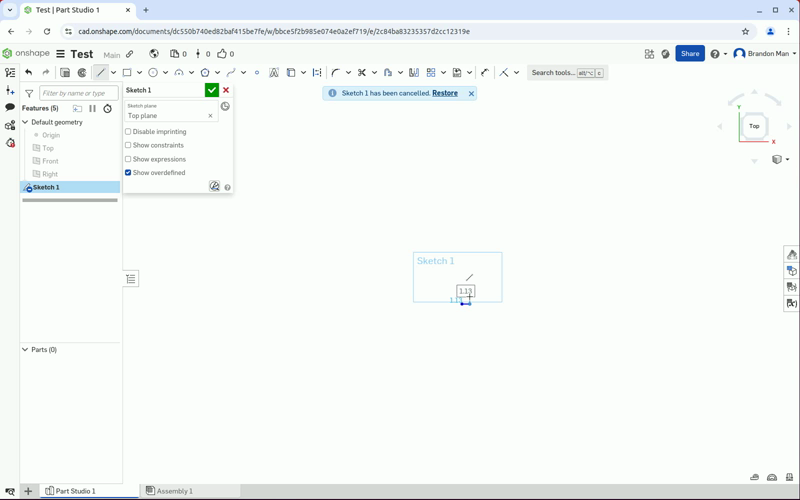
scroll(6)
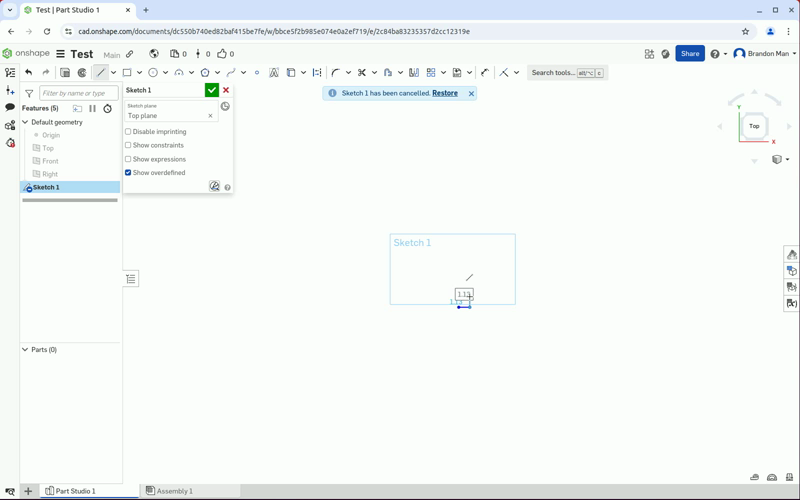
scroll(6)
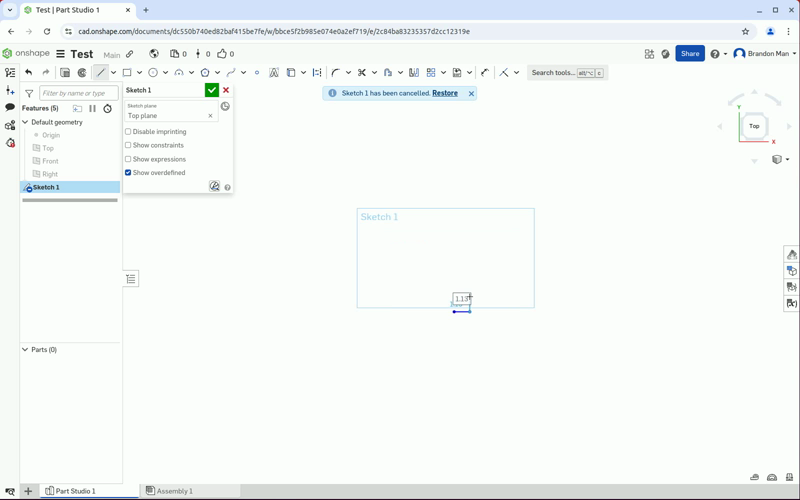
scroll(6)
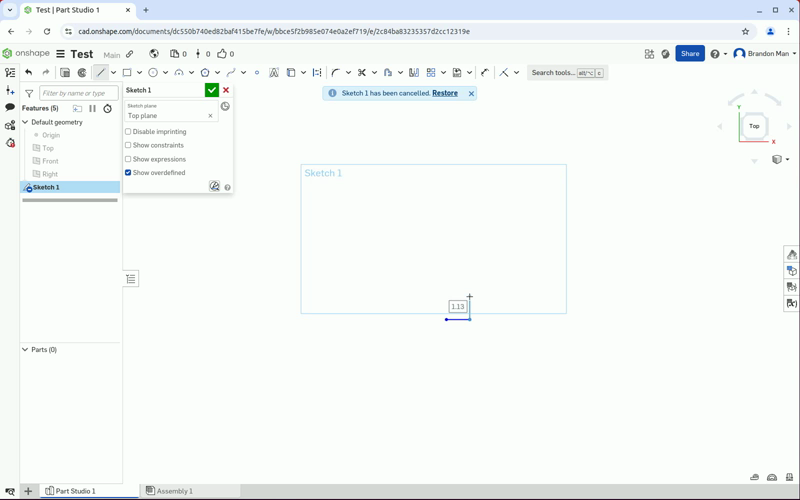
scroll(6)
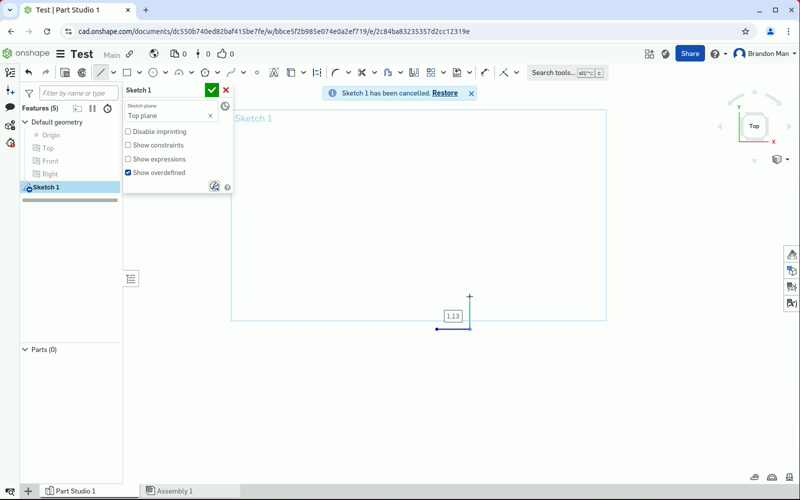
scroll(6)
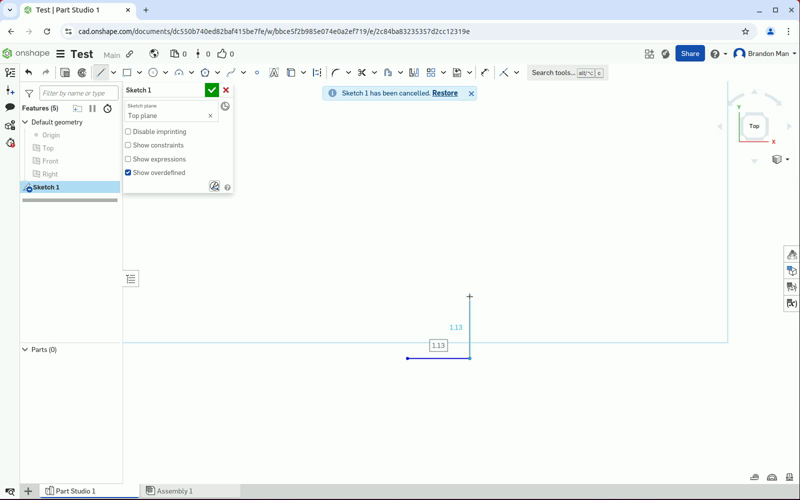
click(469, 296)
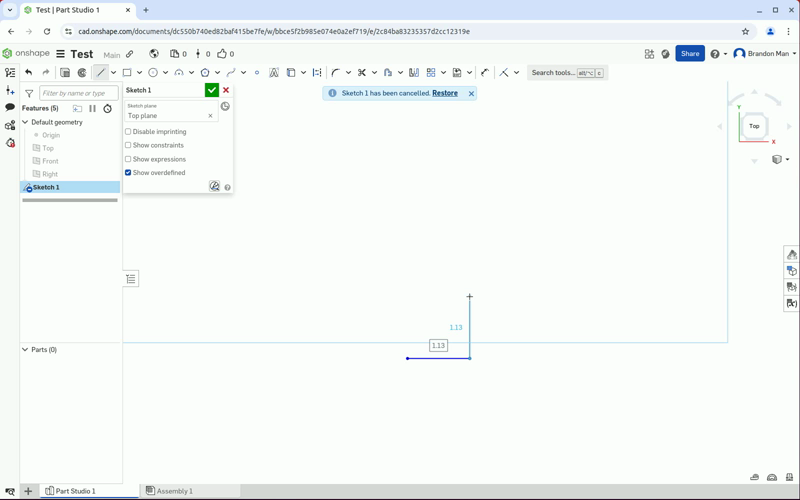
scroll(-6)
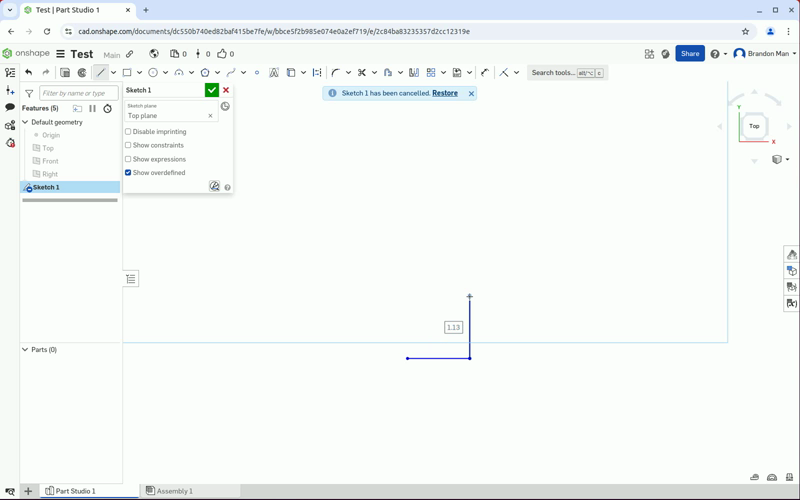
scroll(-6)
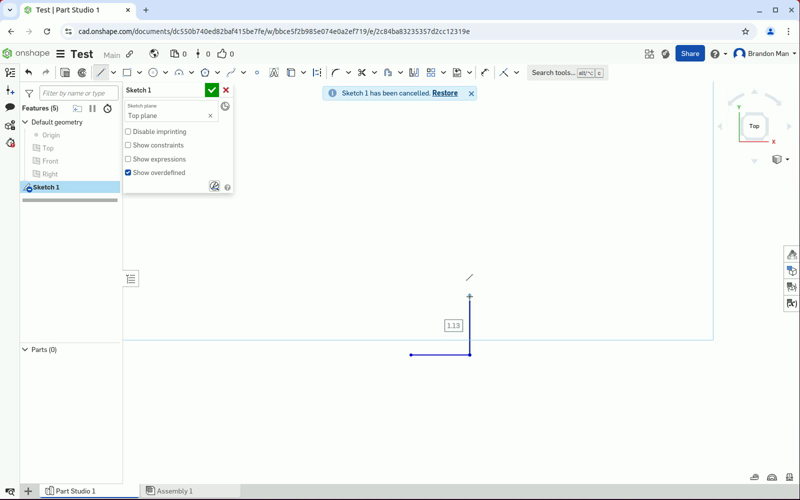
scroll(-6)
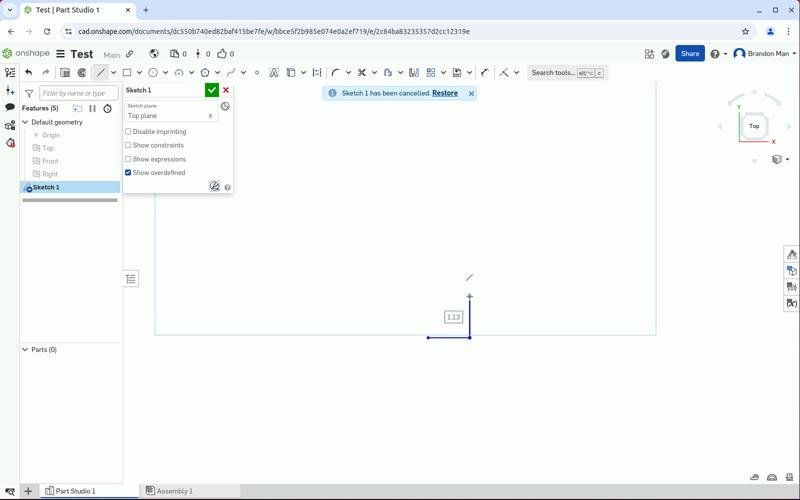
scroll(-6)
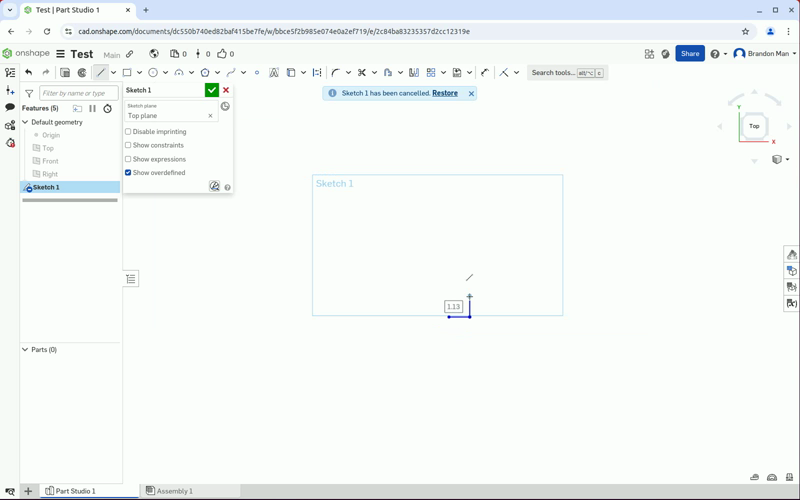
scroll(-6)
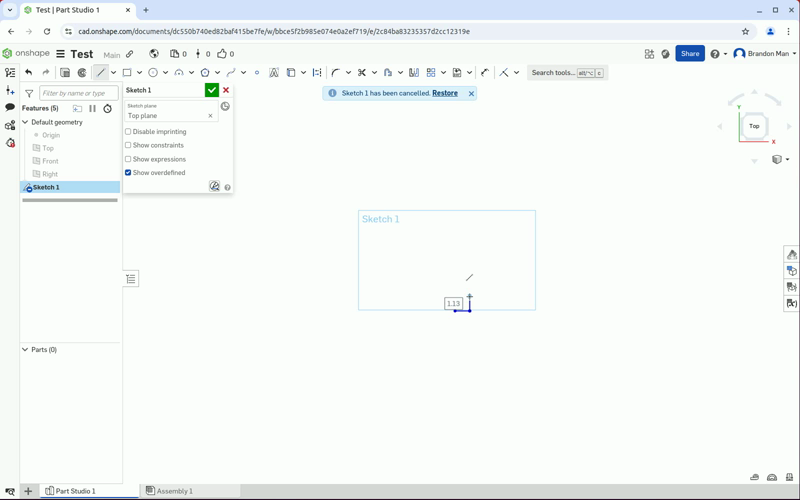
scroll(-6)
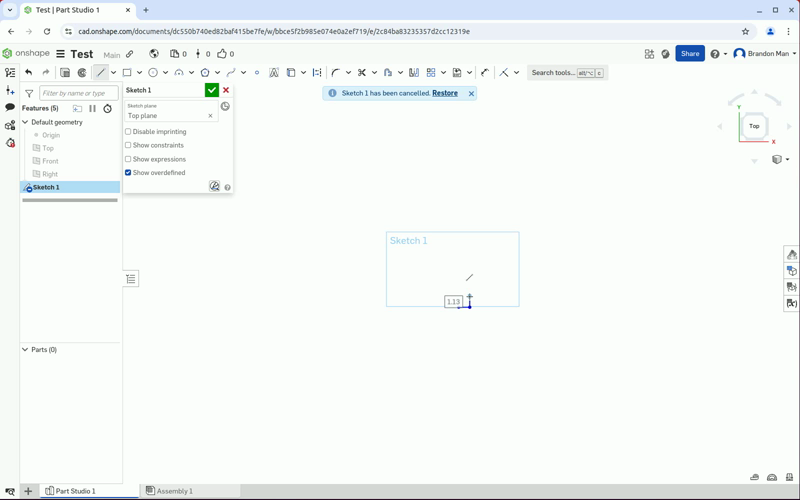
scroll(-6)
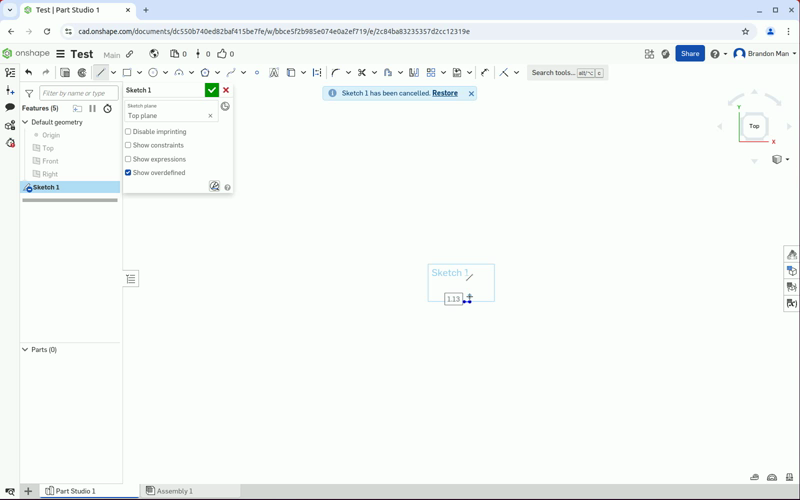
key_up(shift)
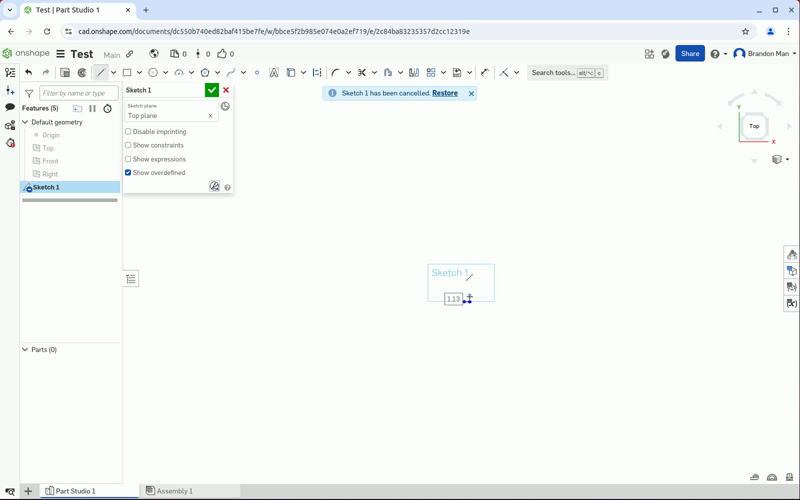
key_down(shift)
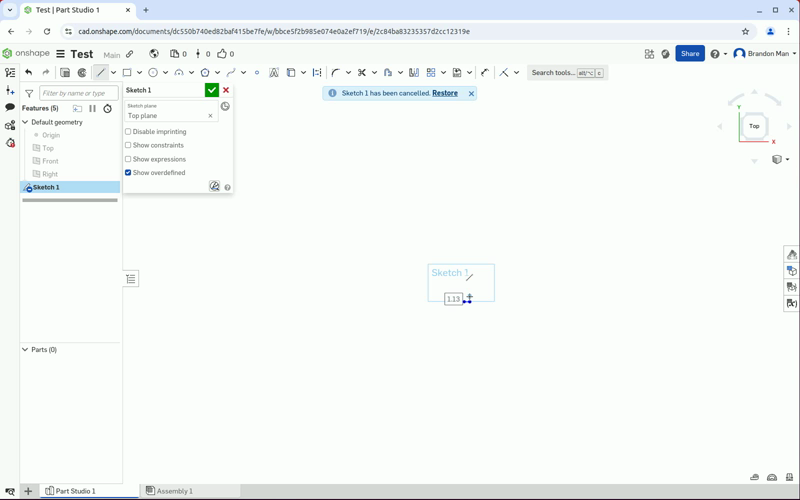
mouse_move(499, 296)
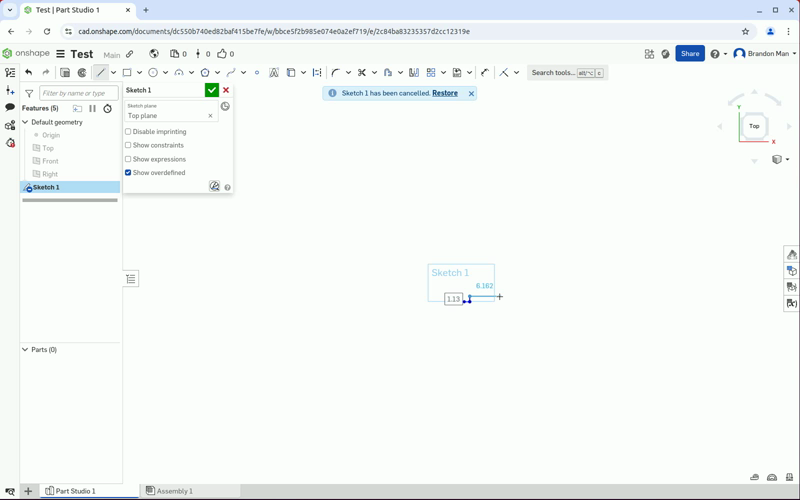
mouse_move(469, 294)
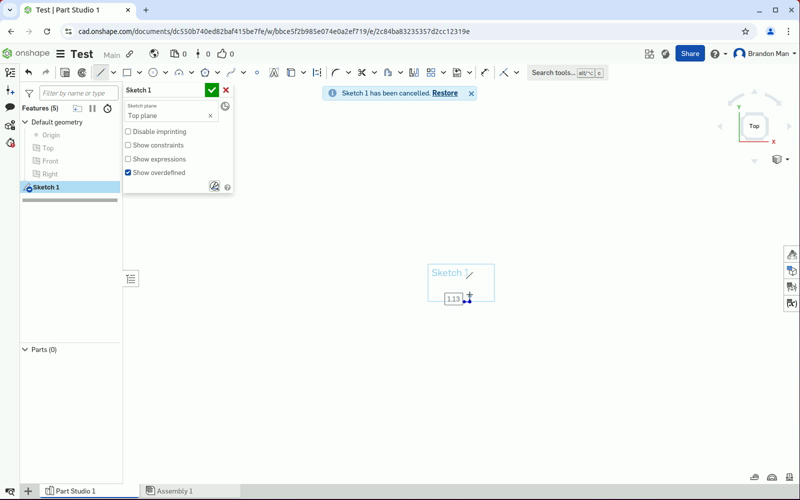
scroll(6)
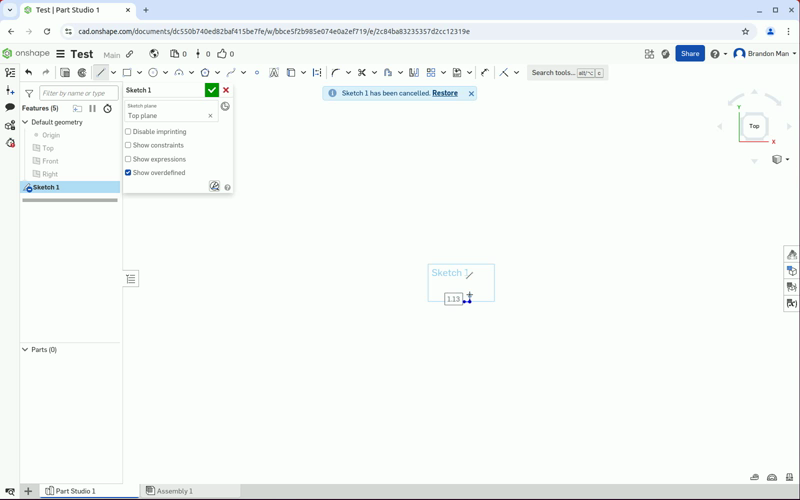
scroll(6)
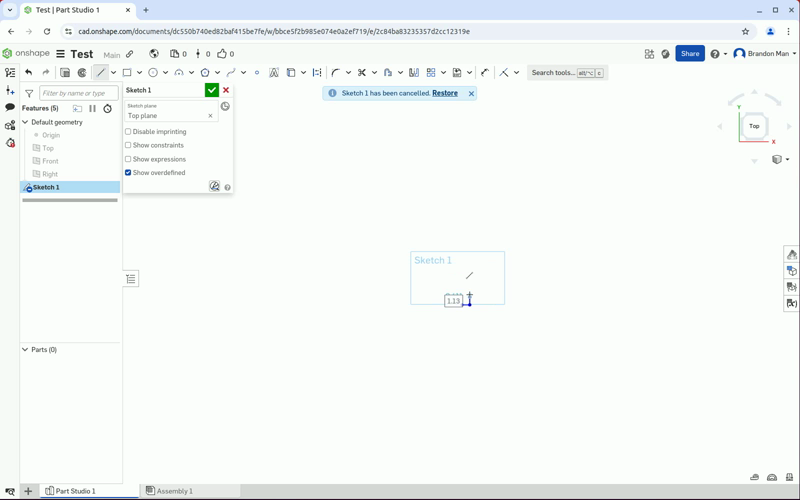
scroll(6)
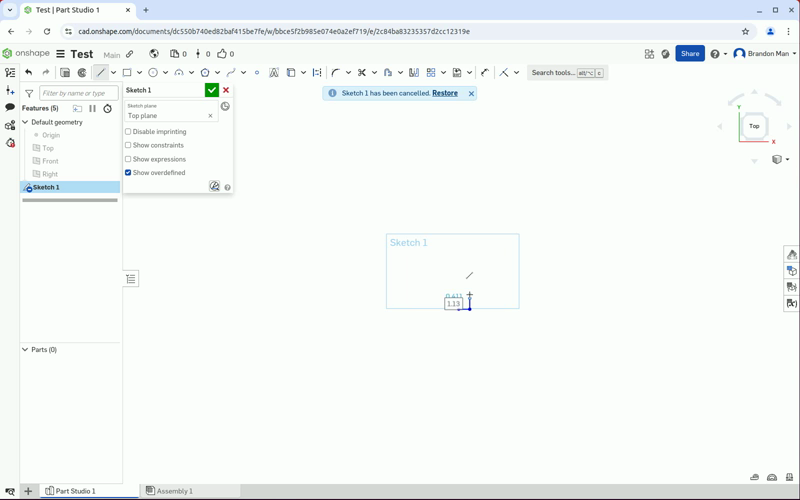
scroll(6)
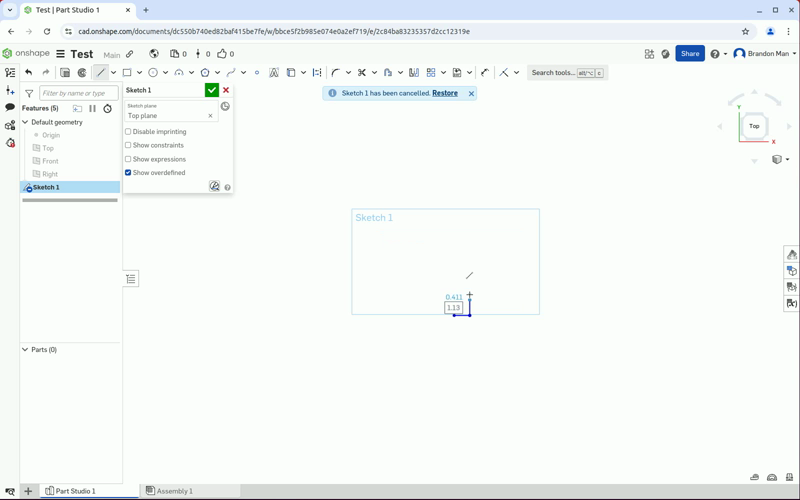
scroll(6)
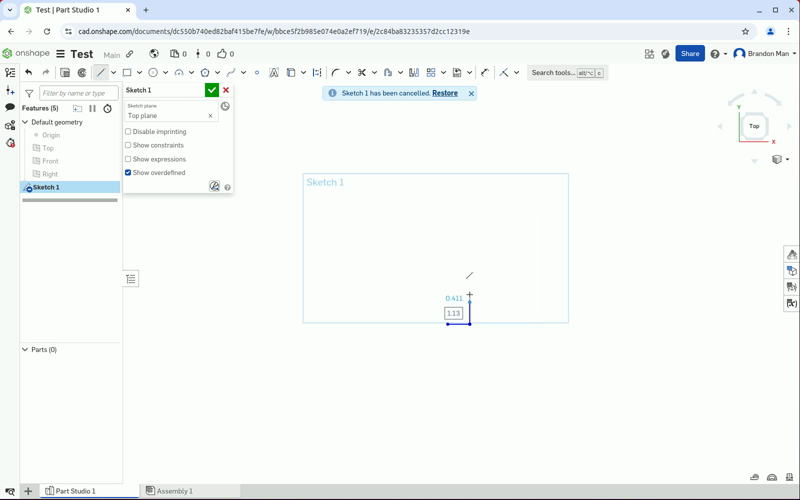
scroll(6)
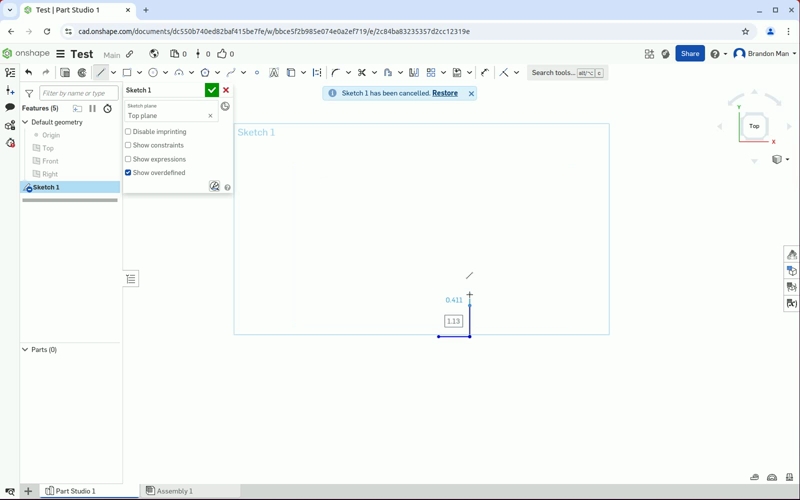
scroll(6)
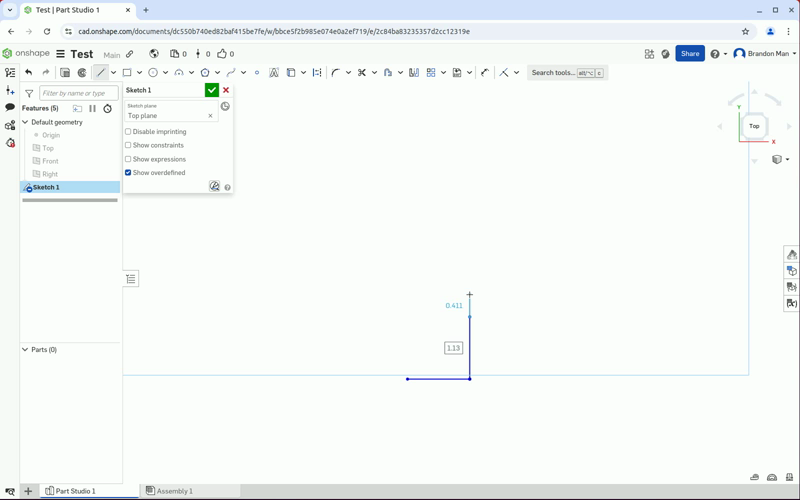
click(469, 294)
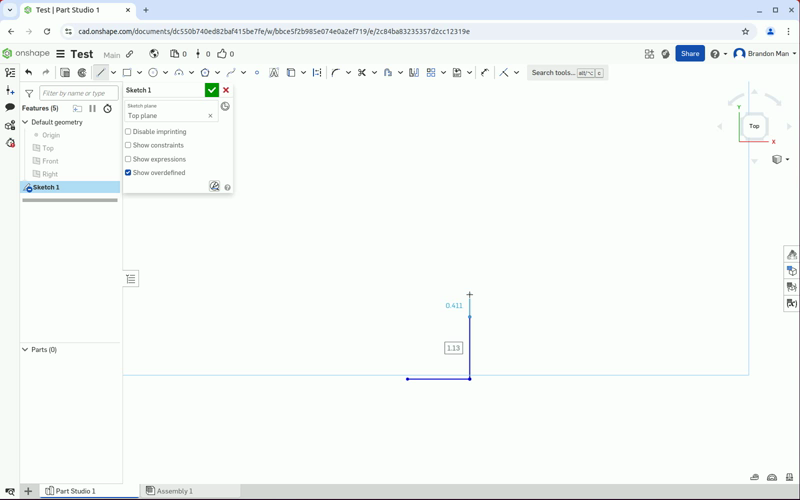
scroll(-6)
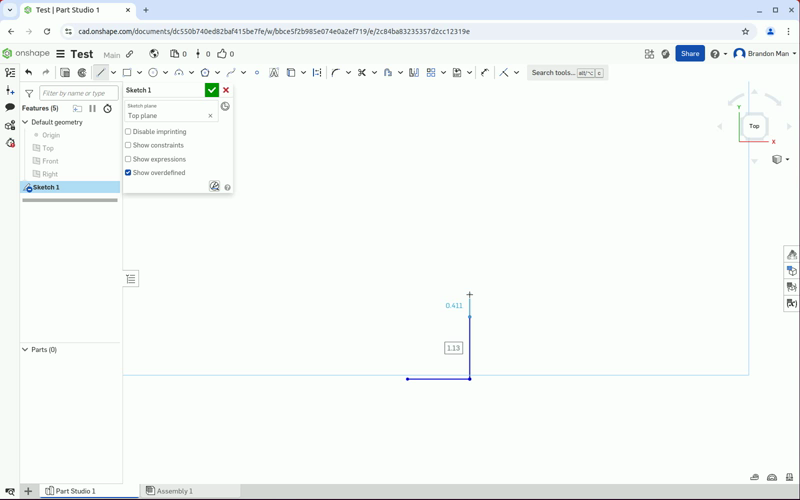
scroll(-6)
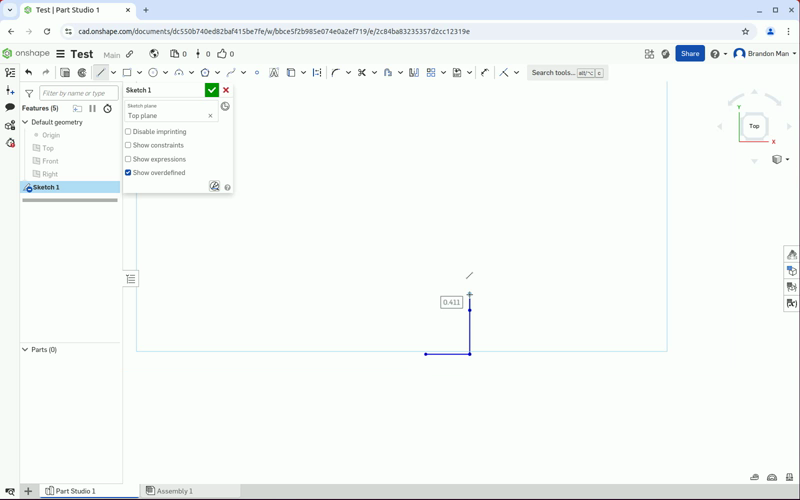
scroll(-6)
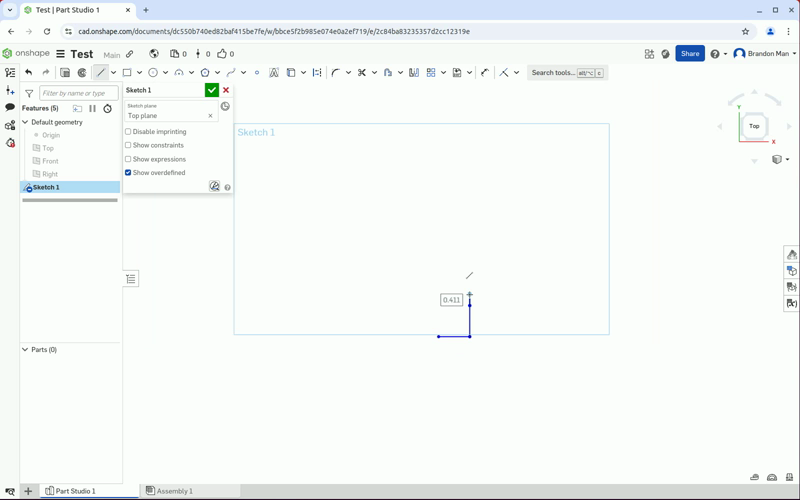
scroll(-6)
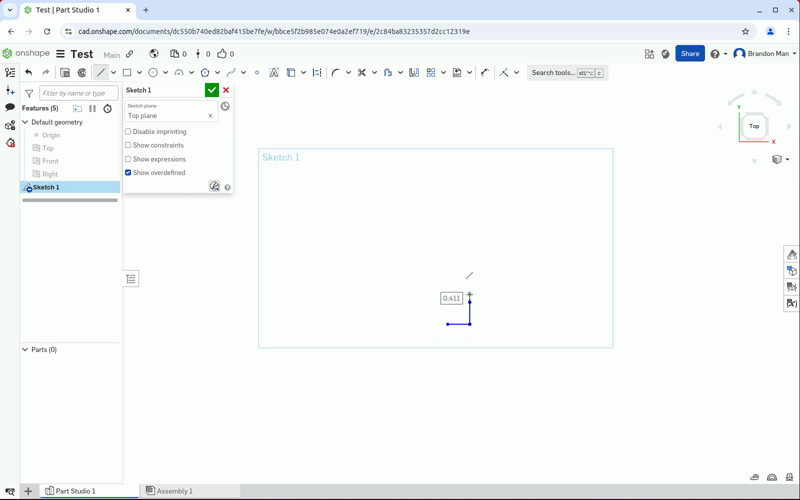
scroll(-6)
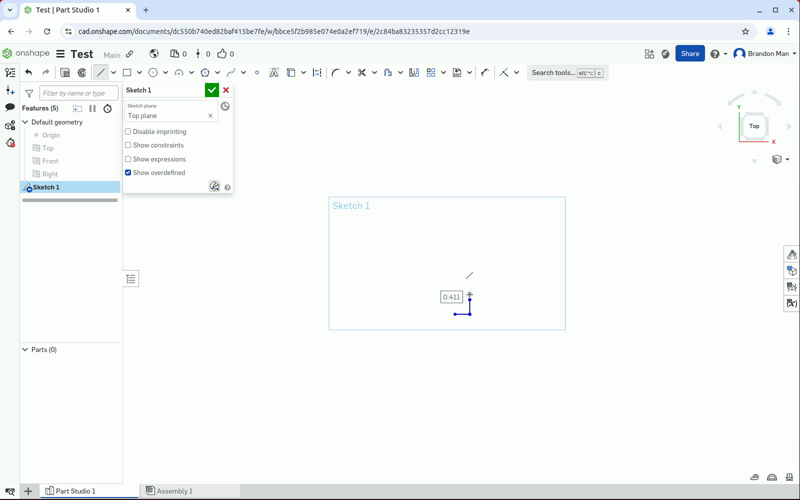
scroll(-6)
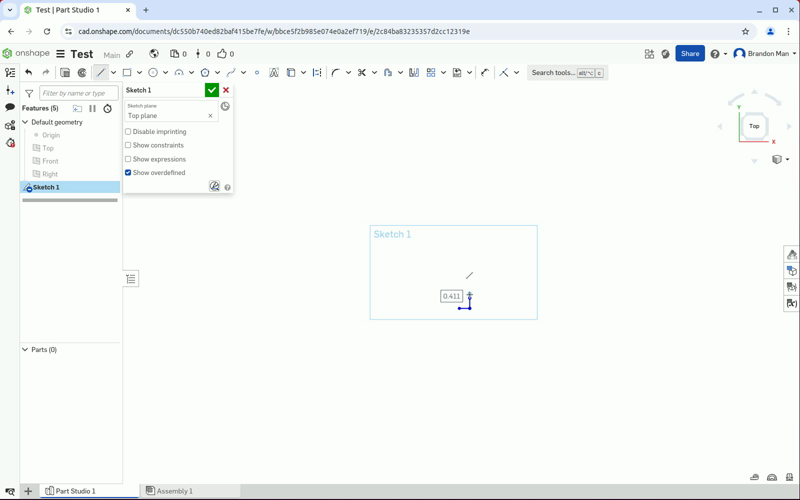
scroll(-6)
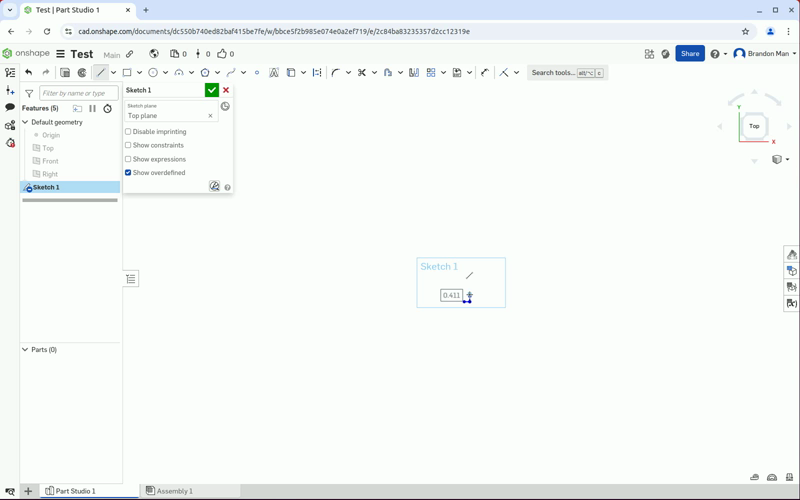
key_up(shift)
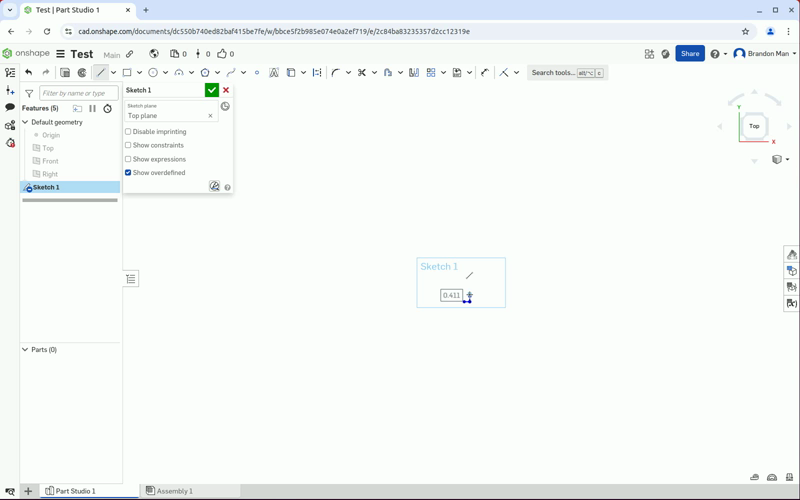
key(esc)
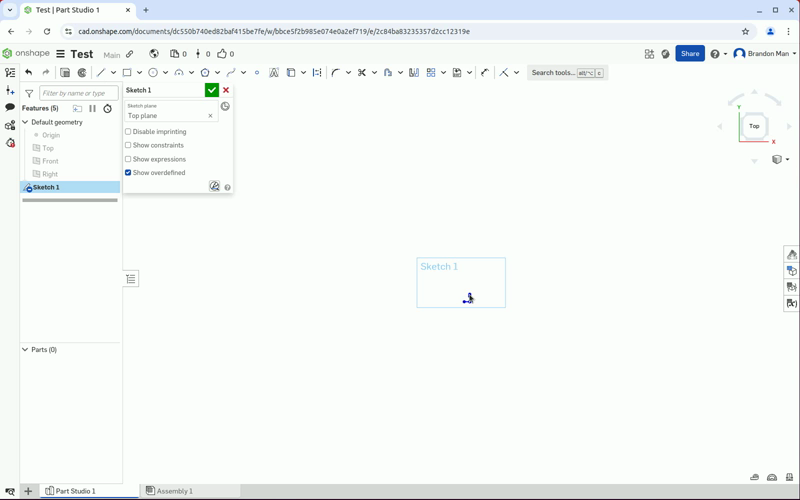
key(a)
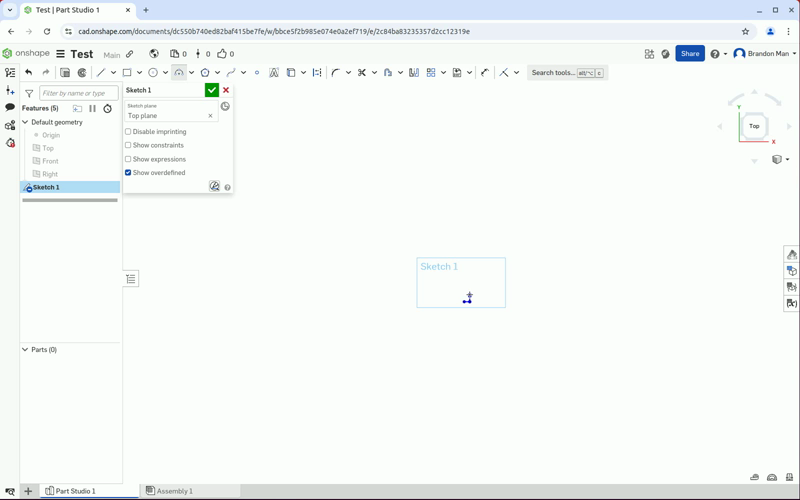
mouse_move(469, 294)
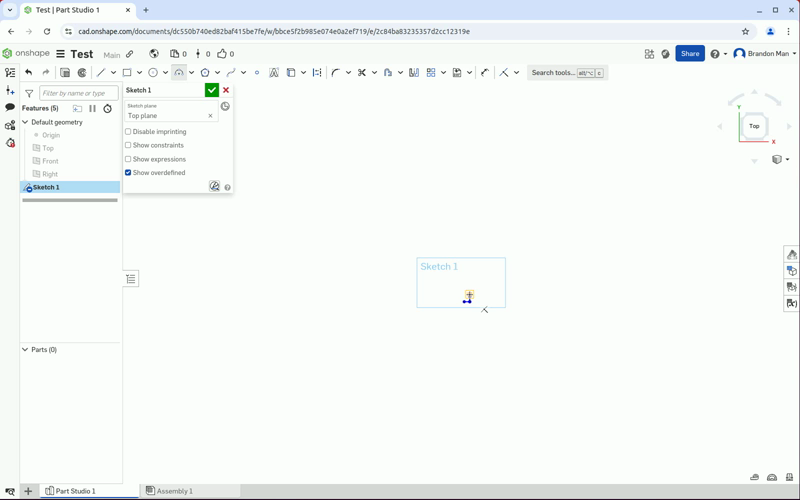
scroll(6)
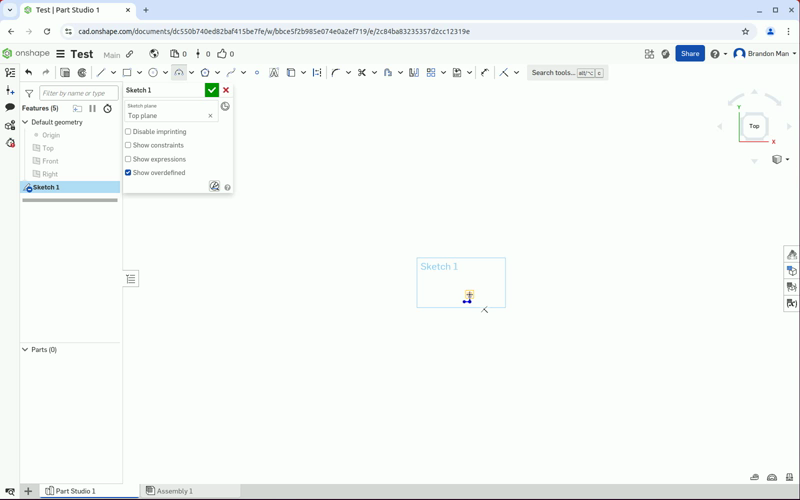
scroll(6)
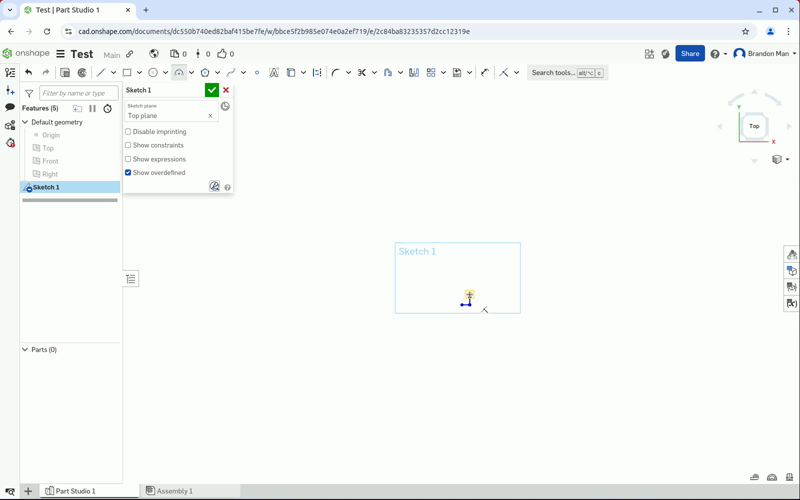
scroll(6)
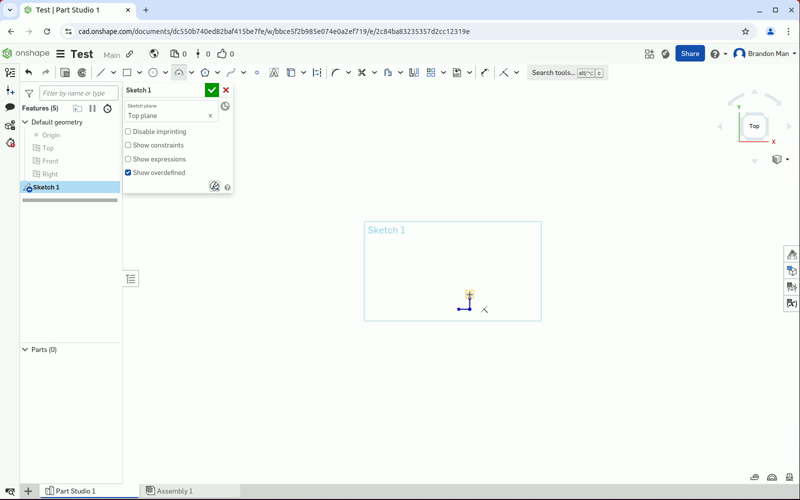
scroll(6)
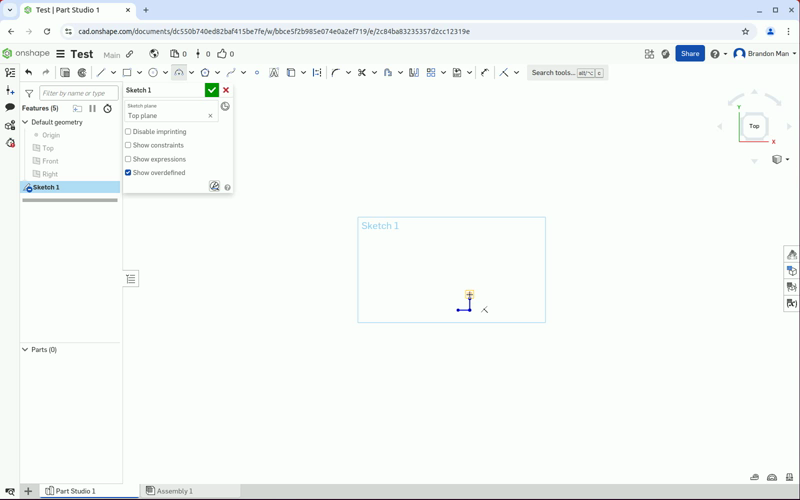
scroll(6)
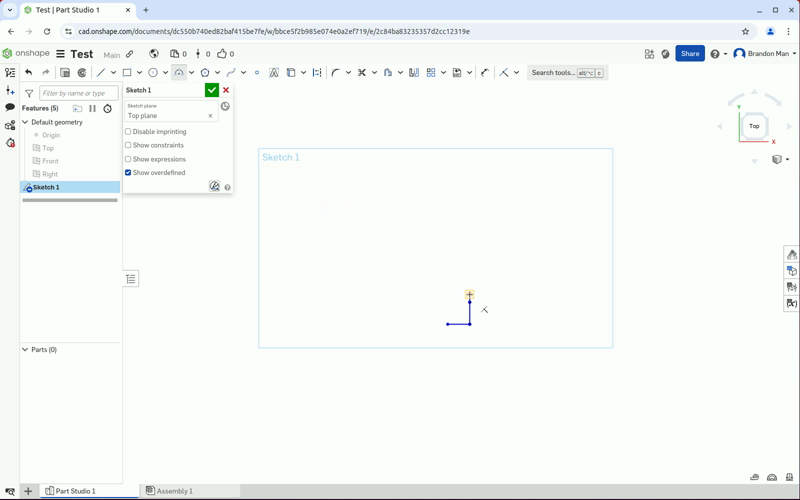
scroll(6)
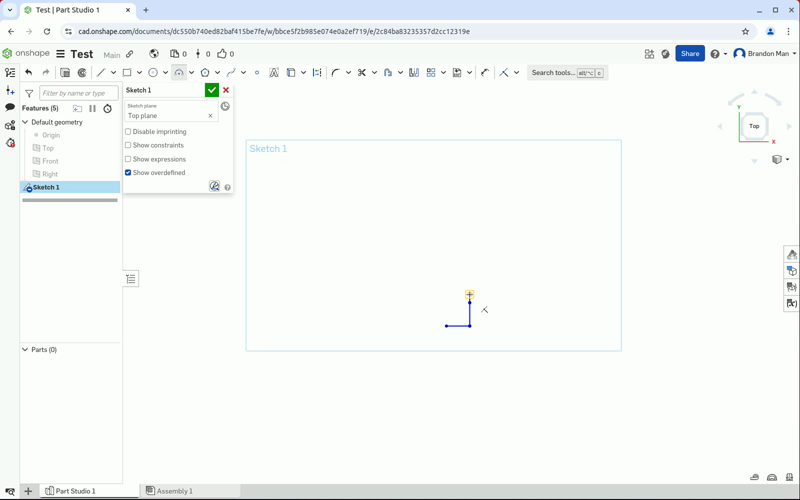
scroll(6)
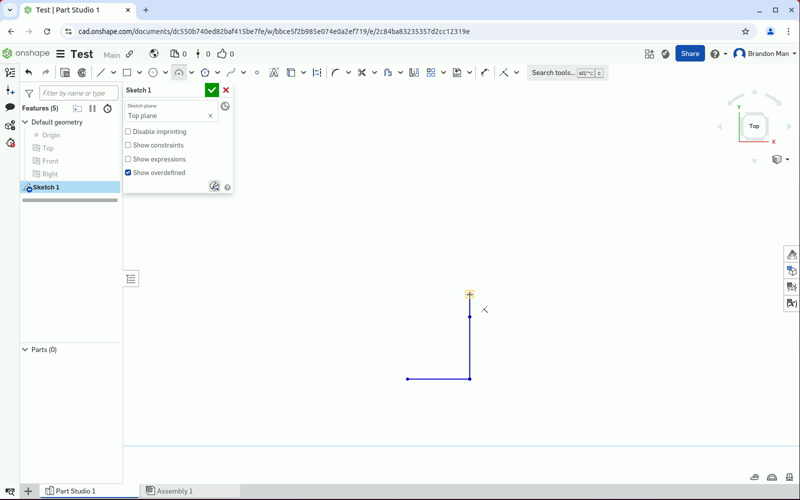
click(469, 294)
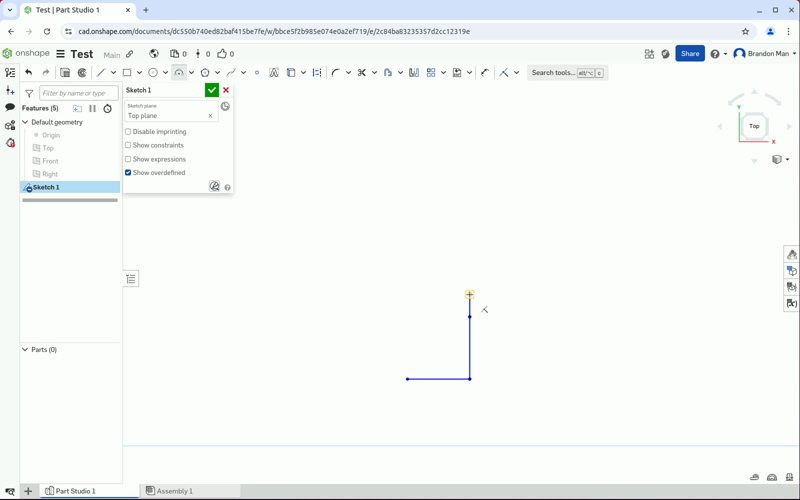
scroll(-6)
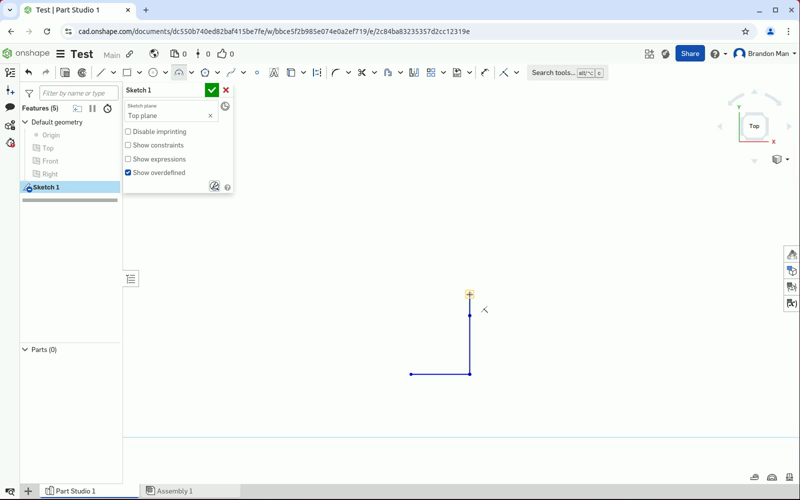
scroll(-6)
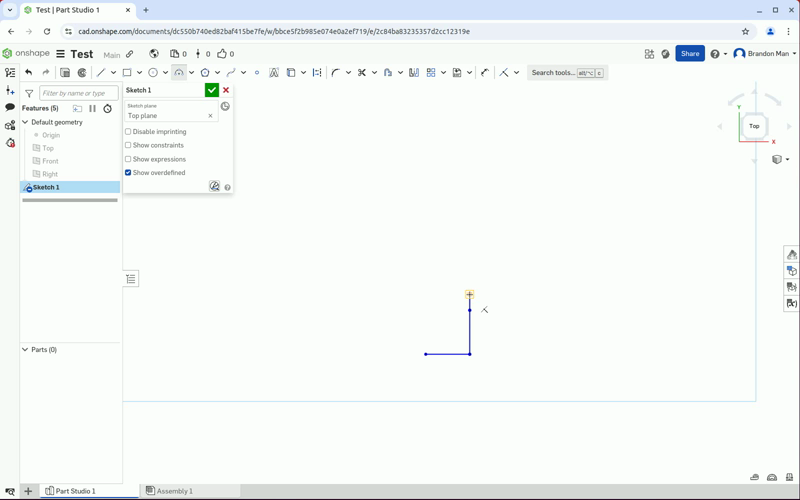
scroll(-6)
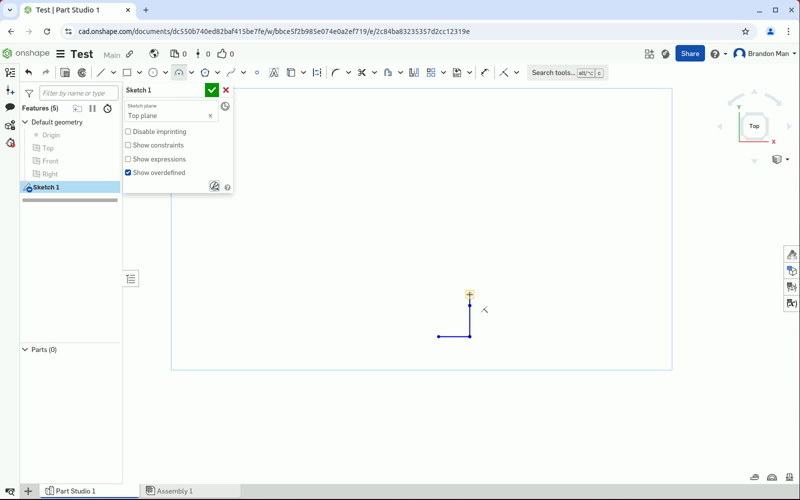
scroll(-6)
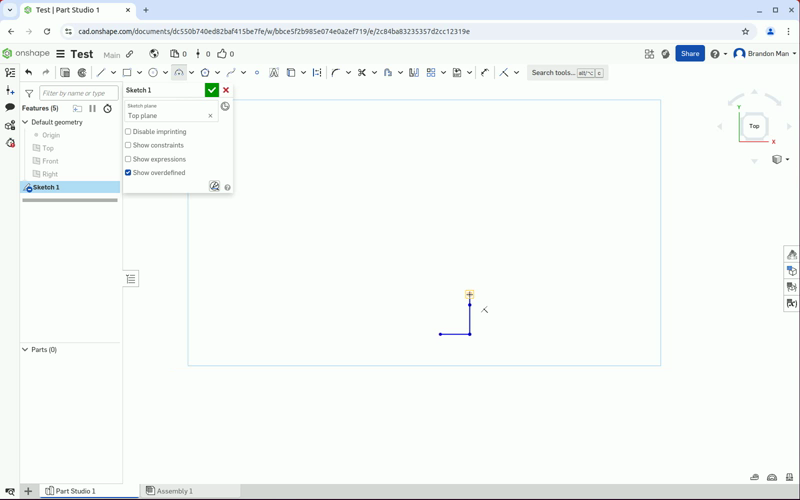
scroll(-6)
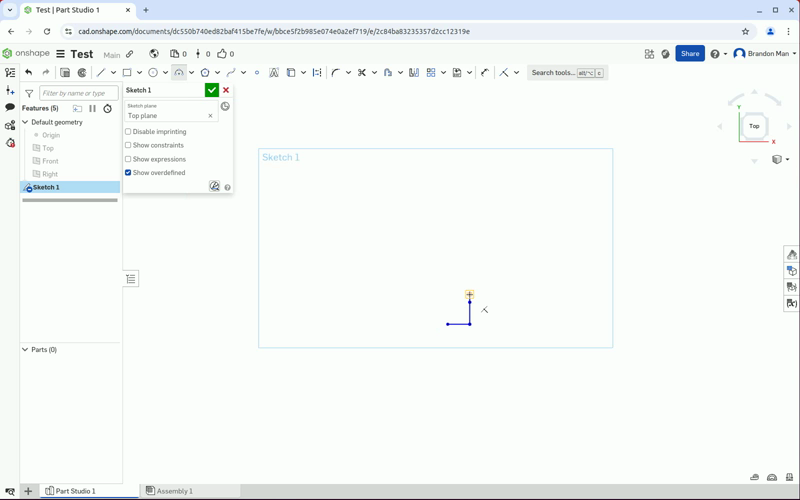
scroll(-6)
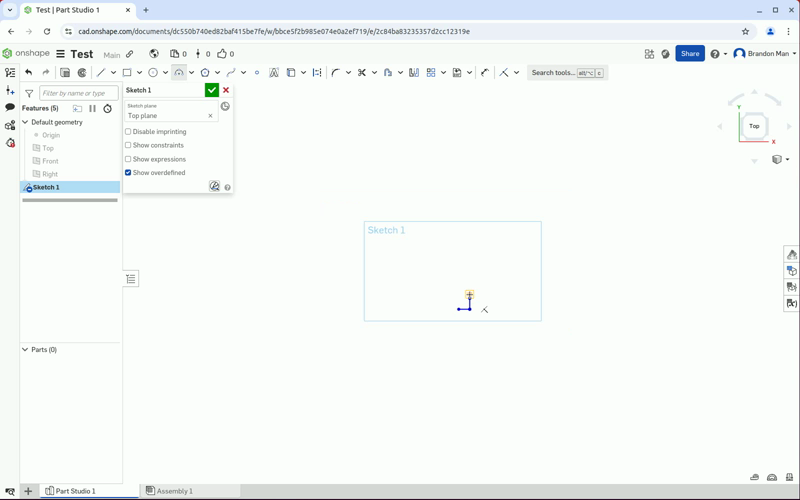
scroll(-6)
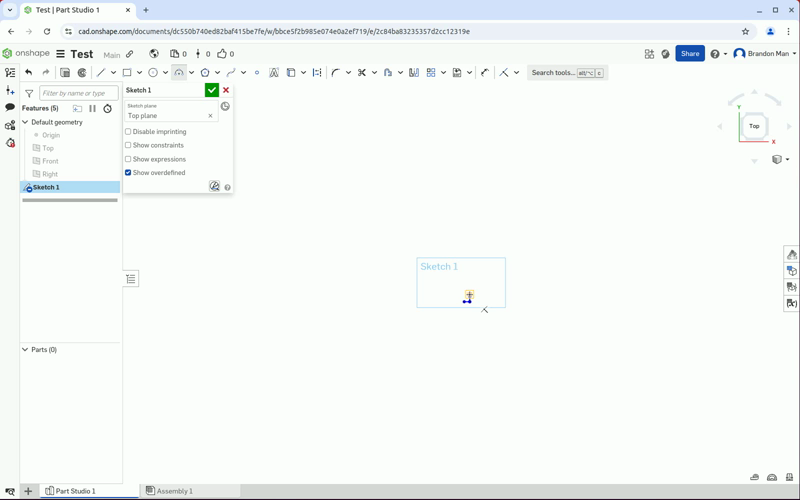
key_down(shift)
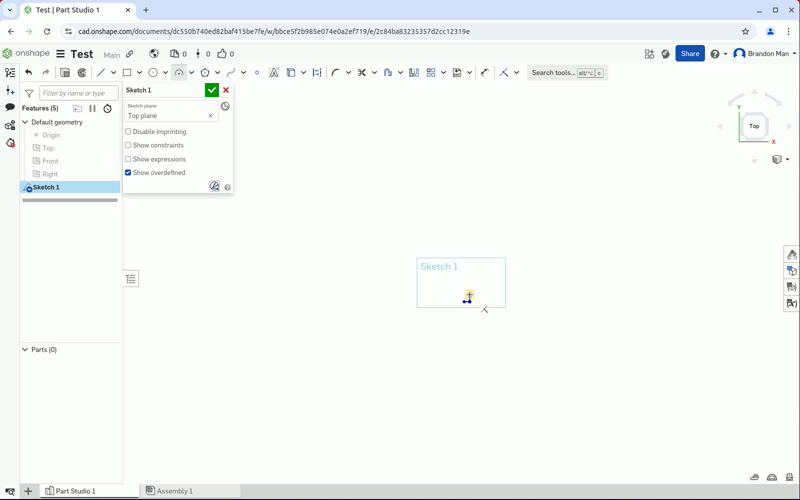
mouse_move(467, 282)
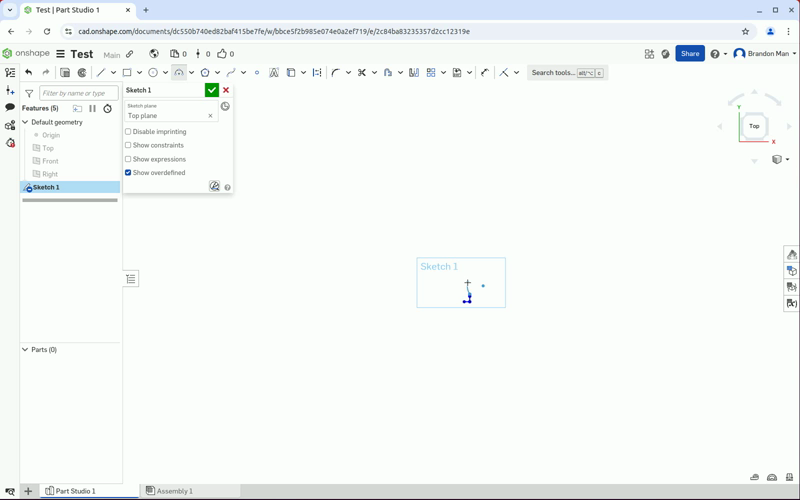
click(467, 282)
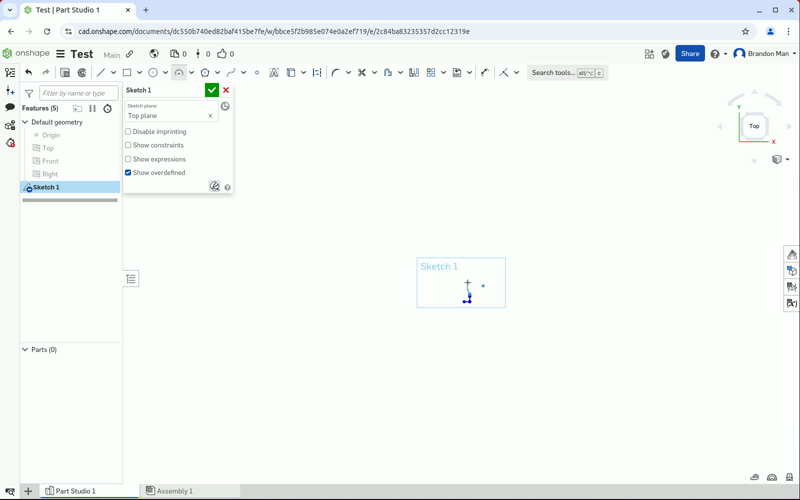
mouse_move(469, 288)
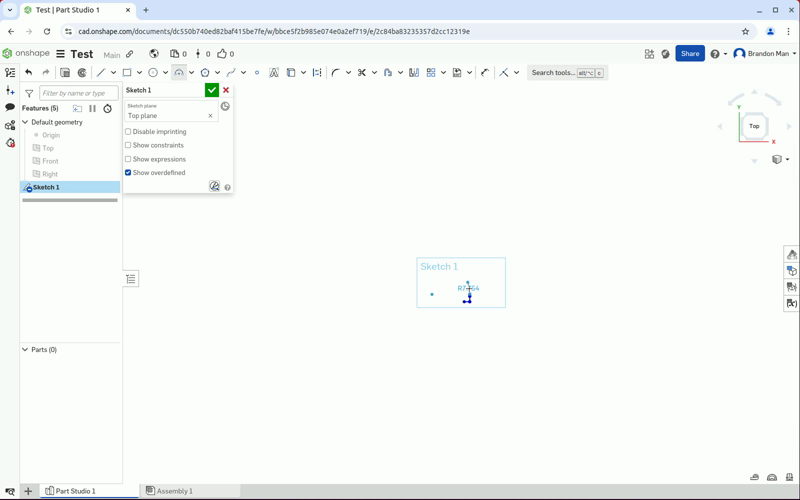
click(469, 288)
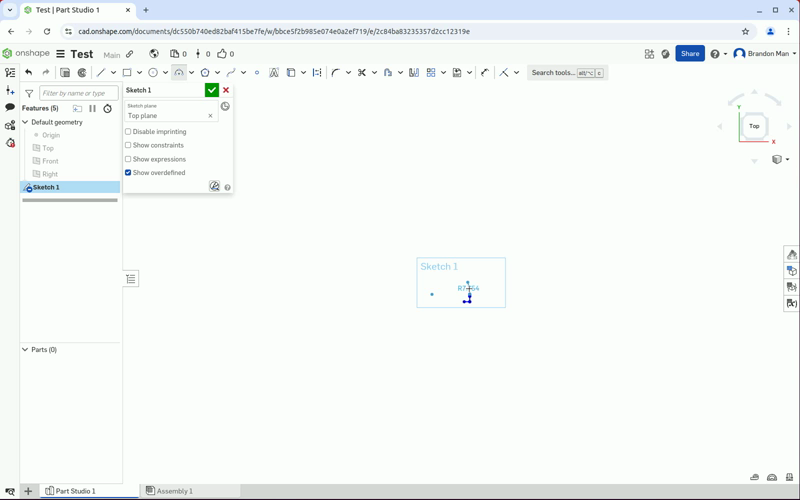
key_up(shift)
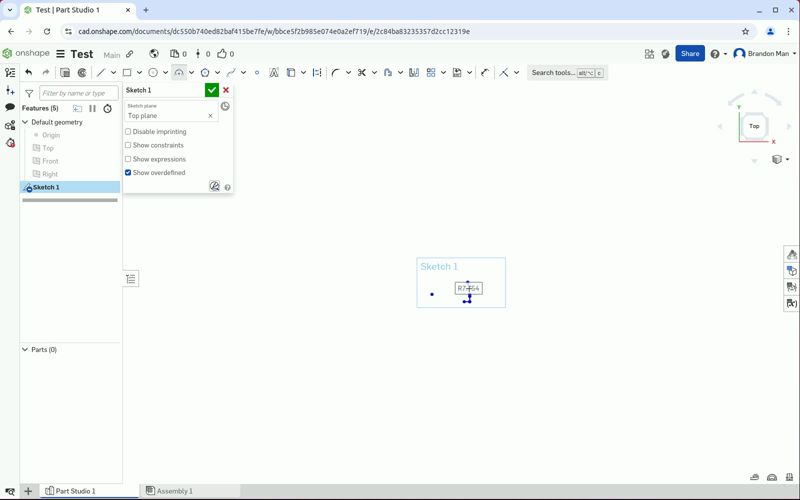
key(esc)
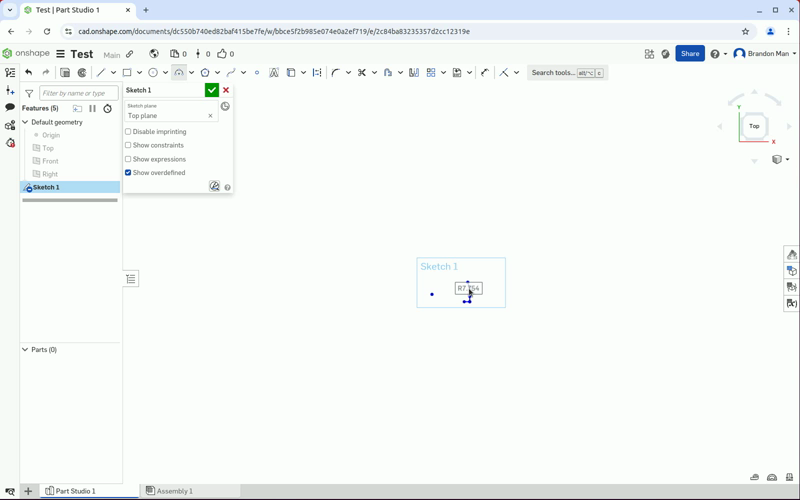
key(l)
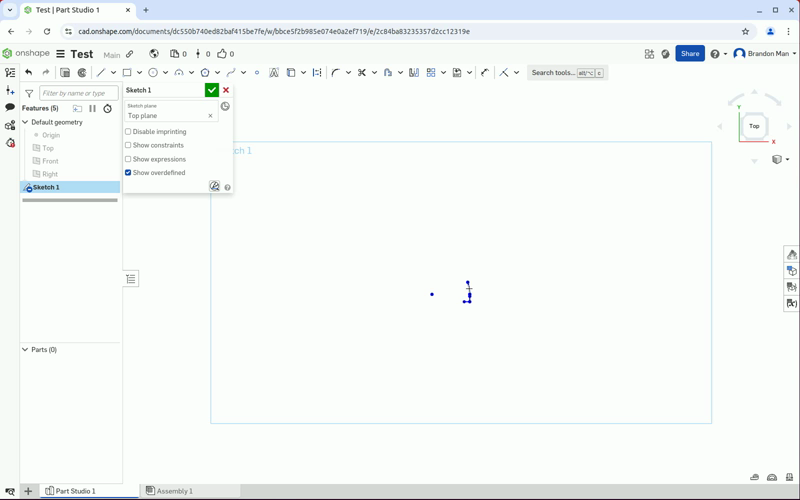
mouse_move(467, 282)
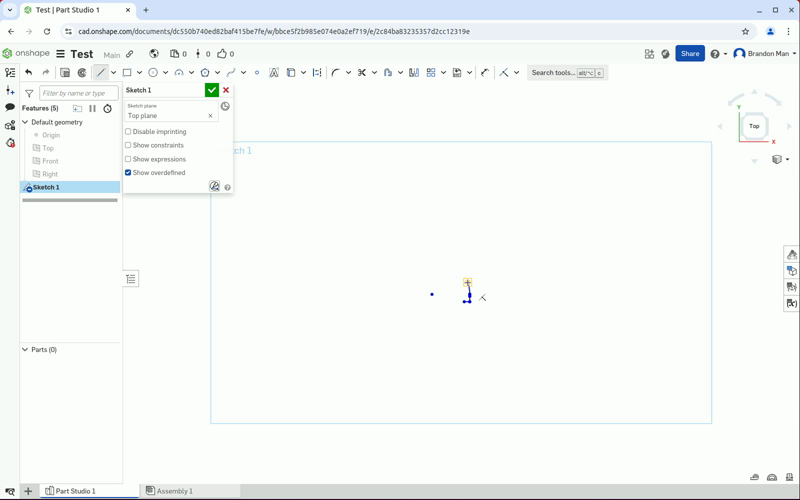
click(467, 282)
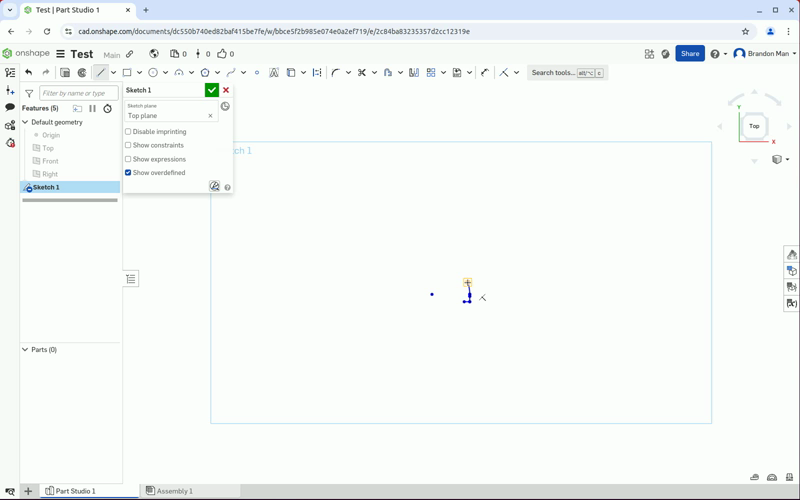
key_down(shift)
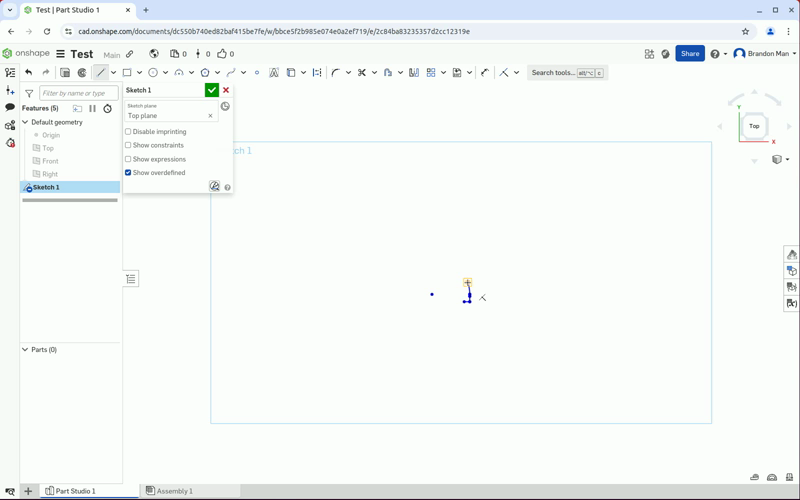
mouse_move(497, 282)
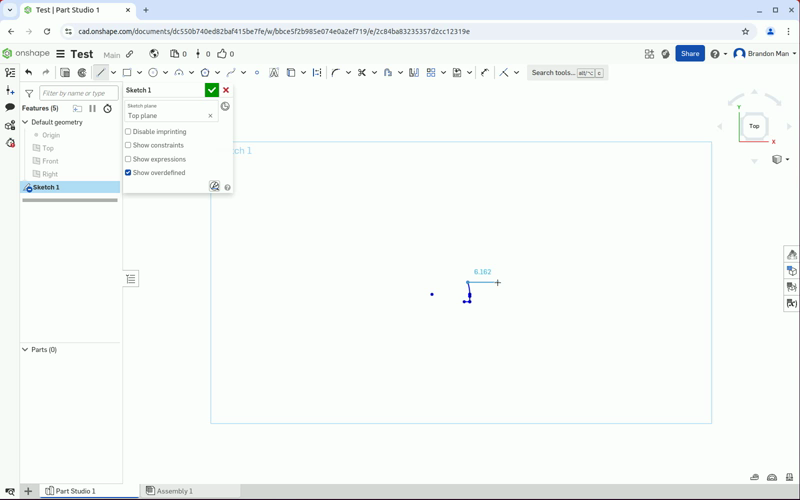
mouse_move(466, 282)
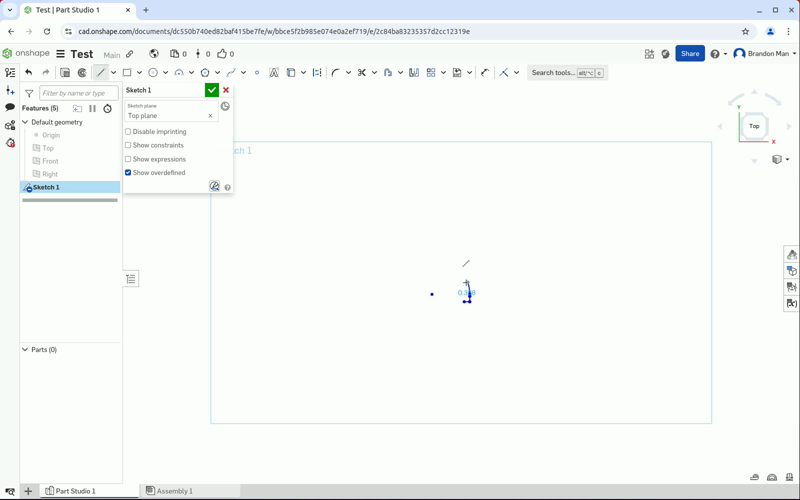
scroll(6)
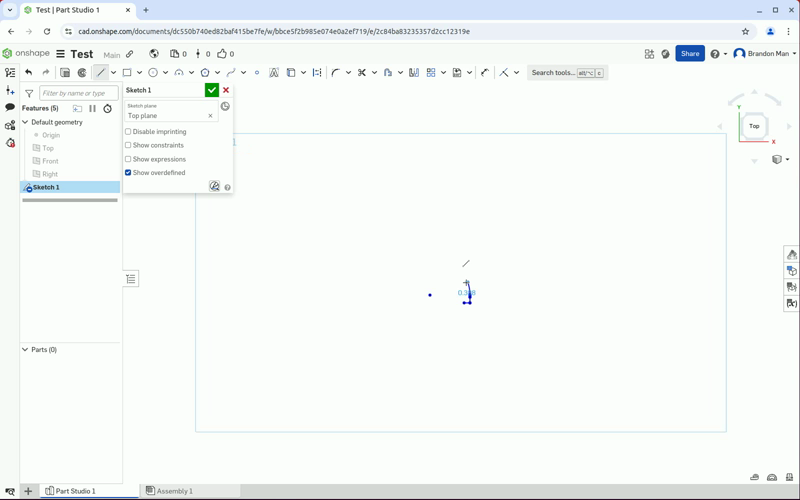
scroll(6)
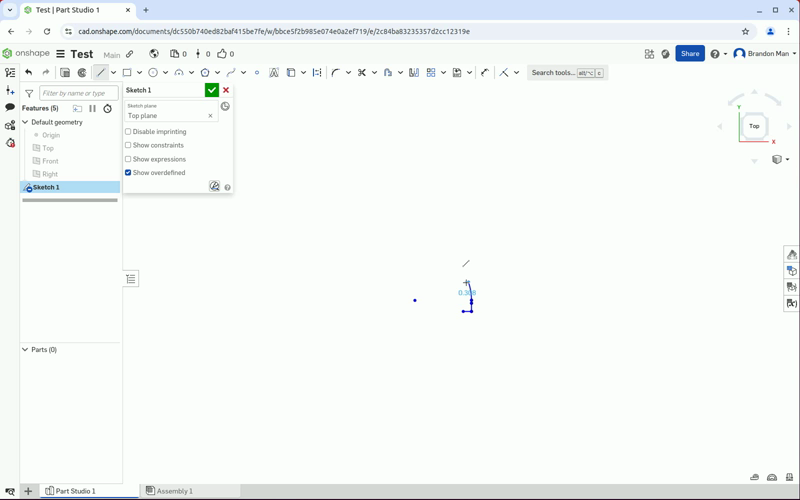
scroll(6)
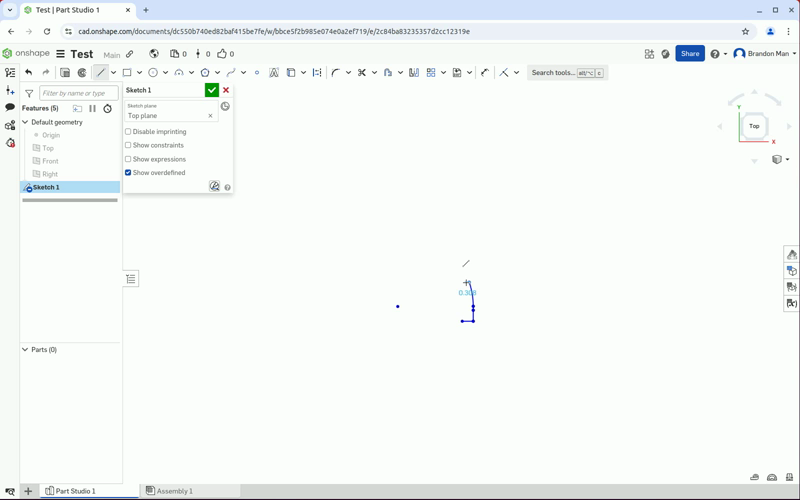
scroll(6)
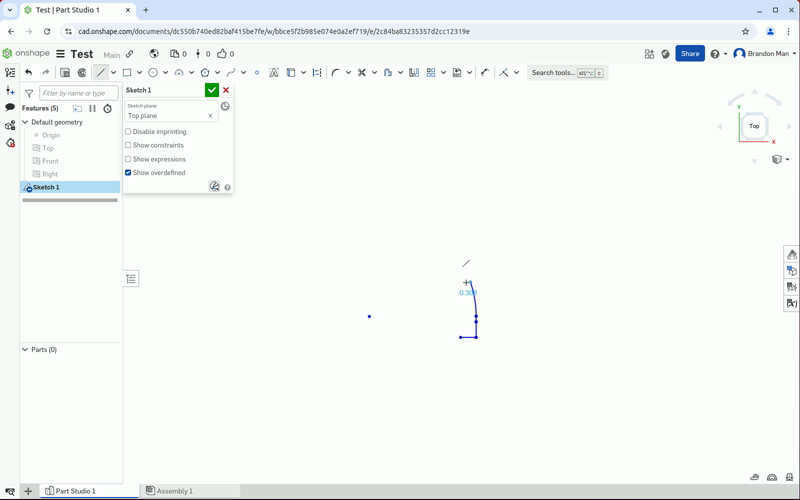
scroll(6)
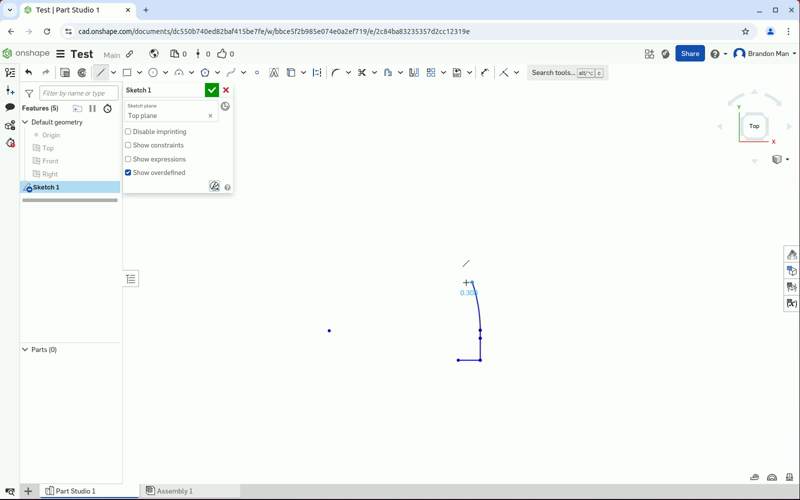
scroll(6)
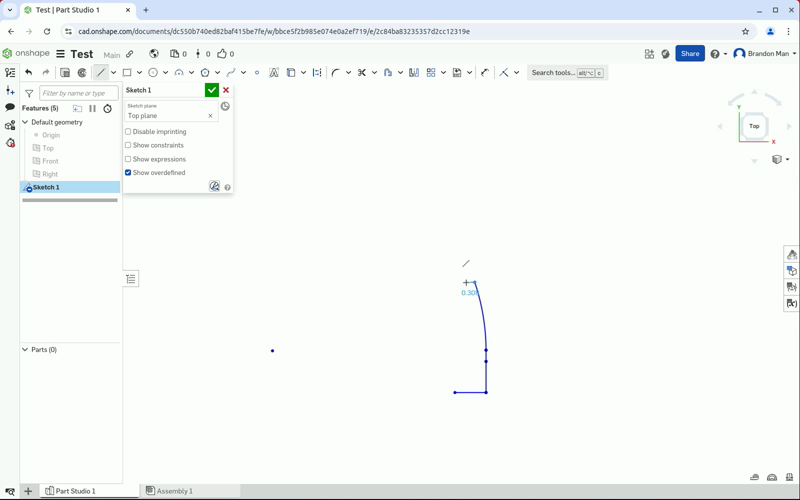
scroll(6)
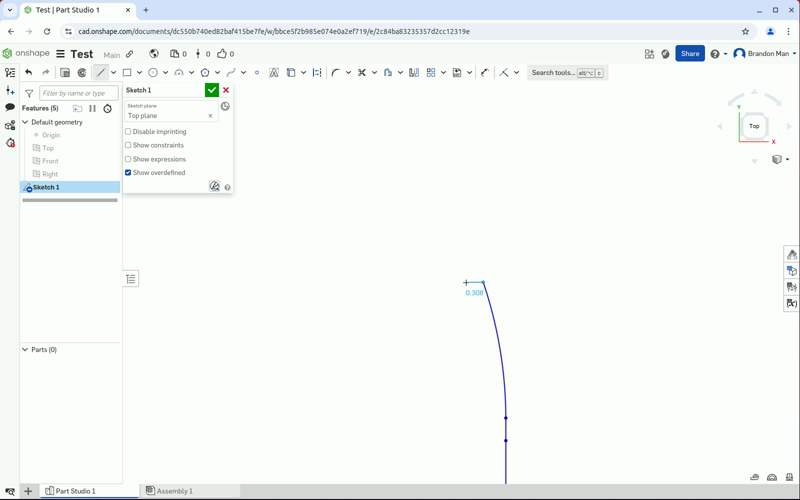
click(466, 282)
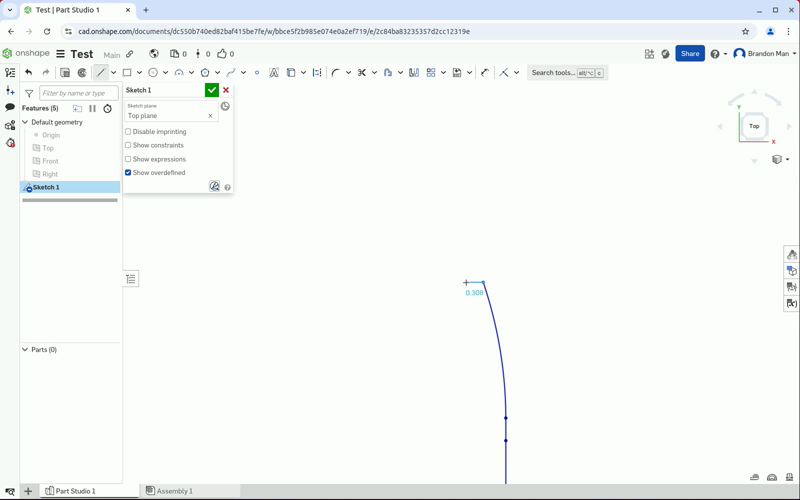
scroll(-6)
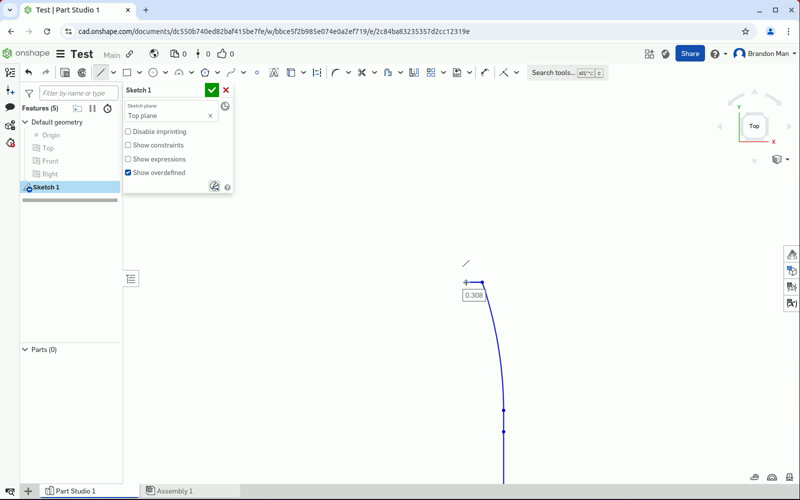
scroll(-6)
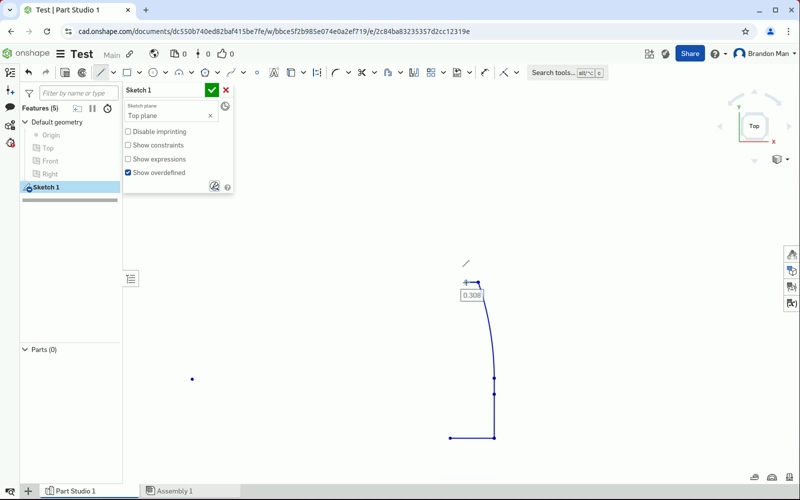
scroll(-6)
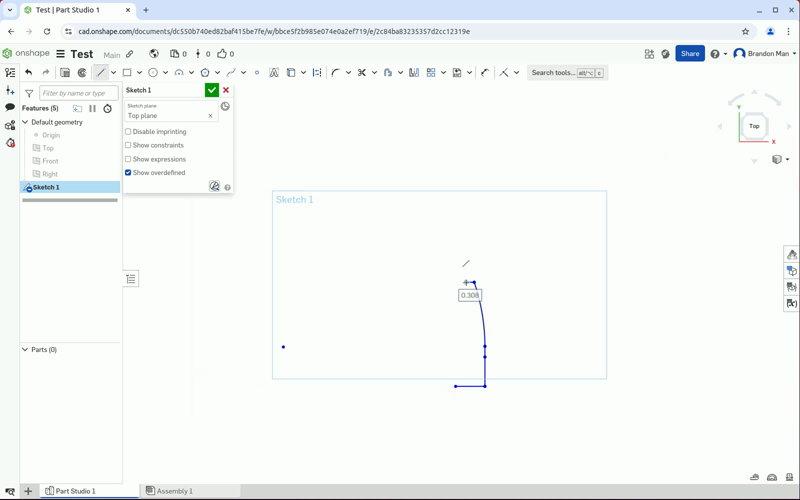
scroll(-6)
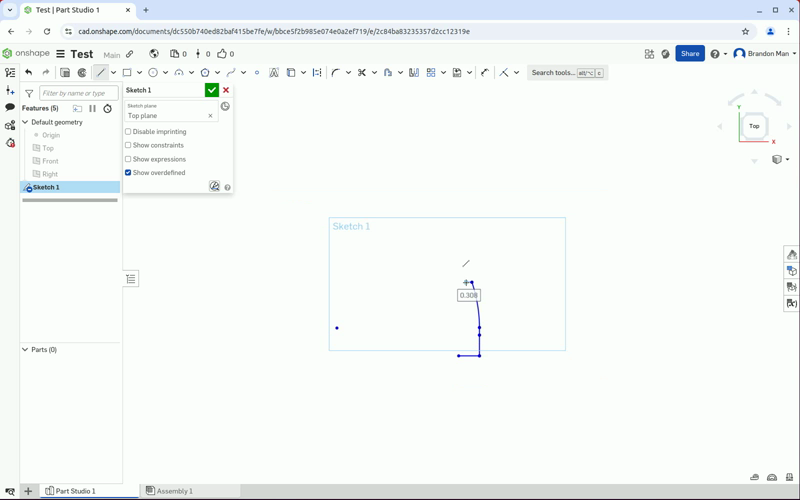
scroll(-6)
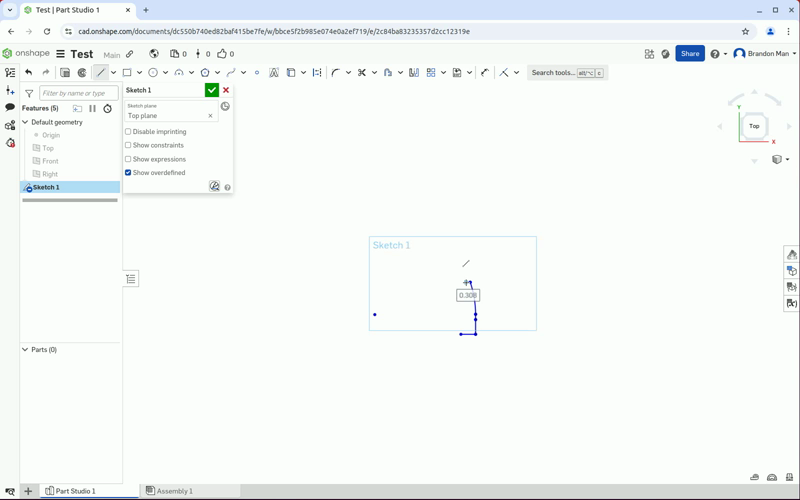
scroll(-6)
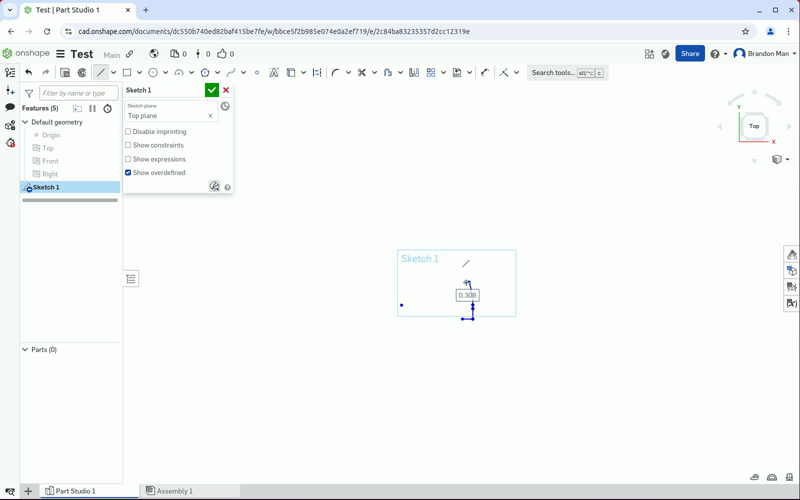
scroll(-6)
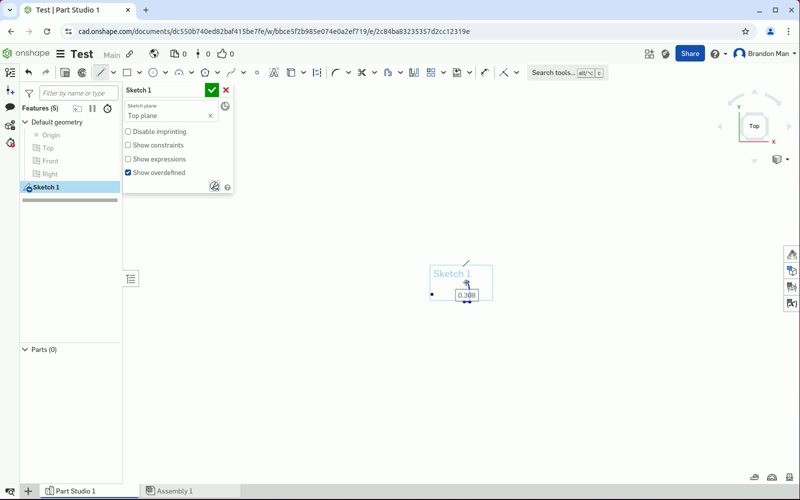
key_up(shift)
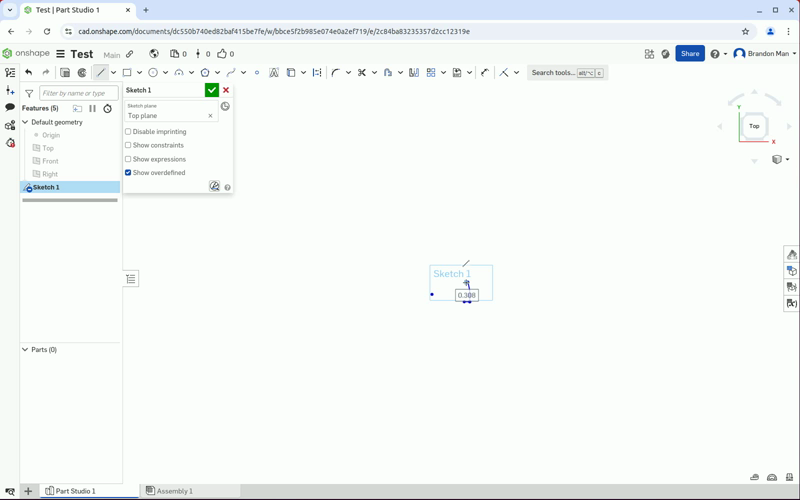
key(esc)
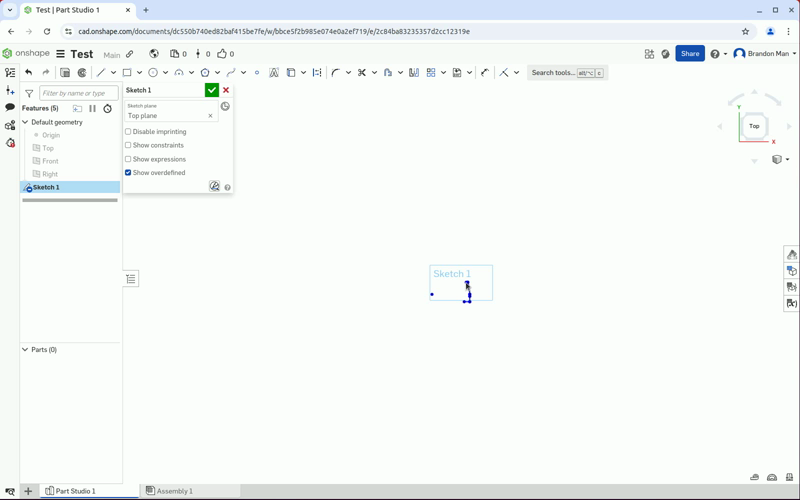
key(a)
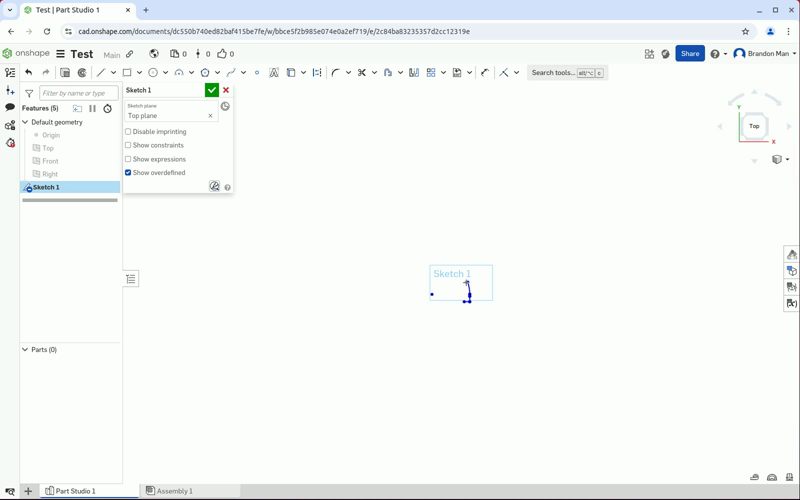
mouse_move(466, 282)
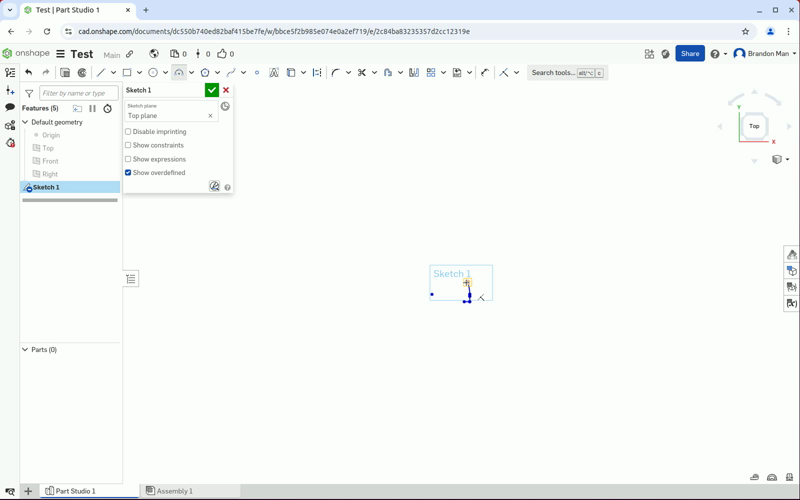
scroll(6)
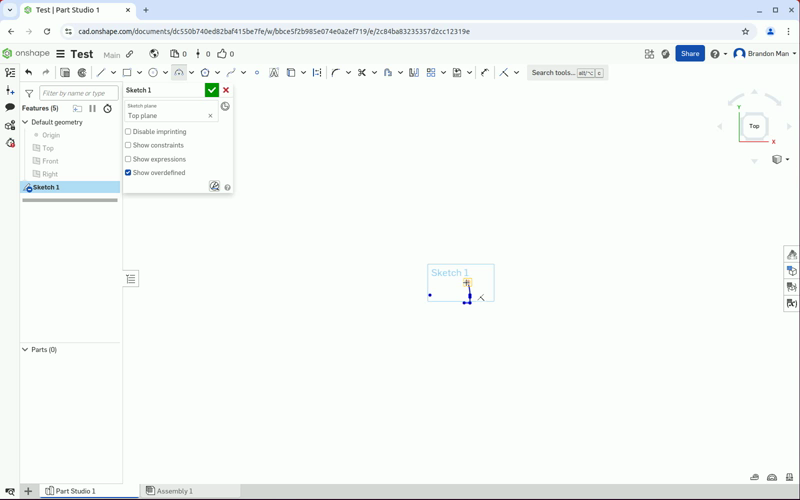
scroll(6)
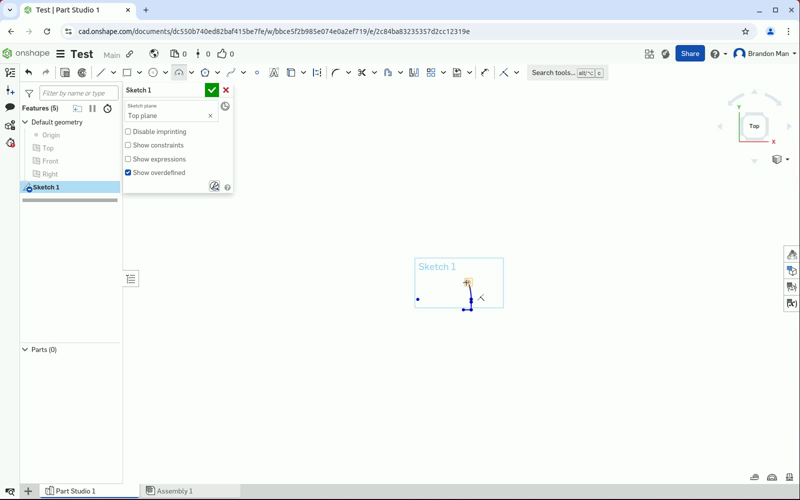
scroll(6)
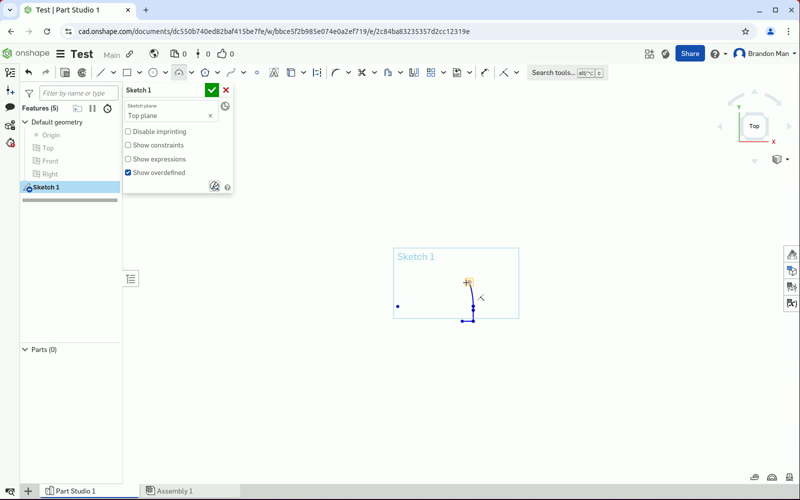
scroll(6)
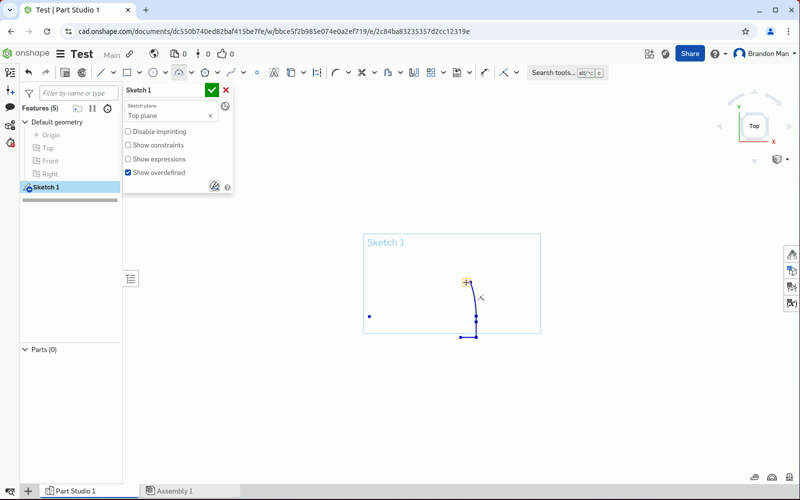
scroll(6)
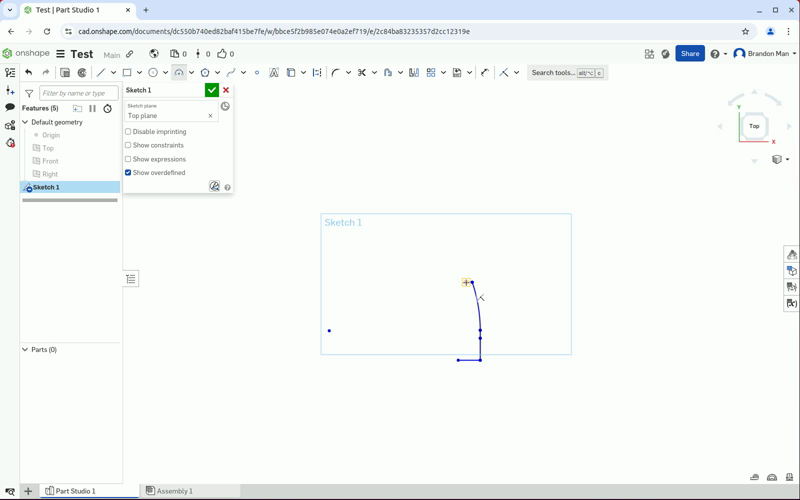
scroll(6)
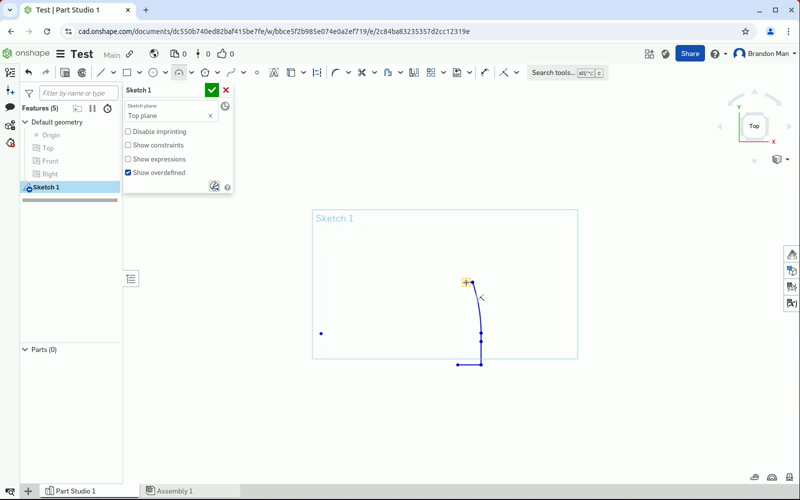
scroll(6)
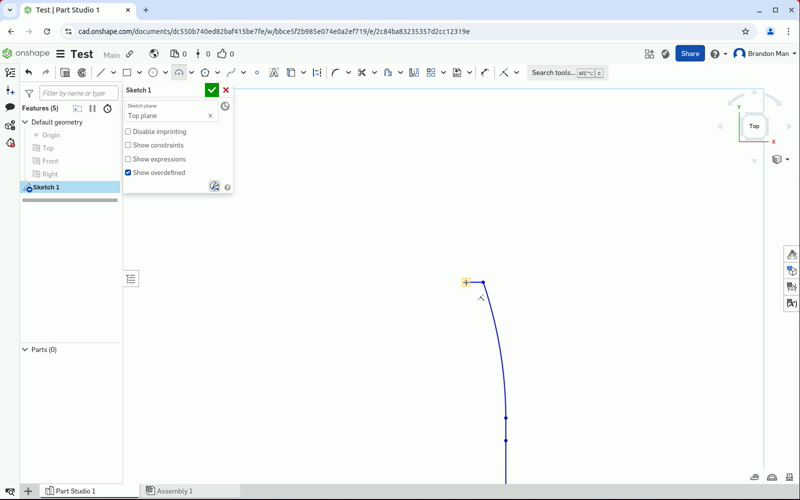
click(466, 282)
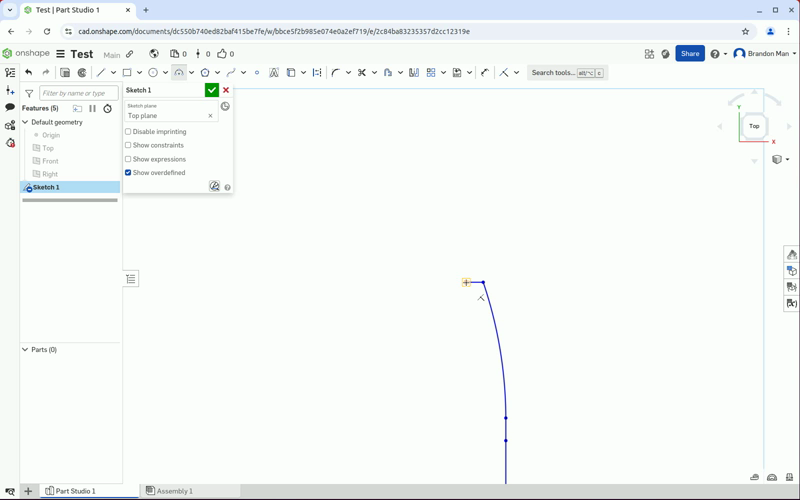
scroll(-6)
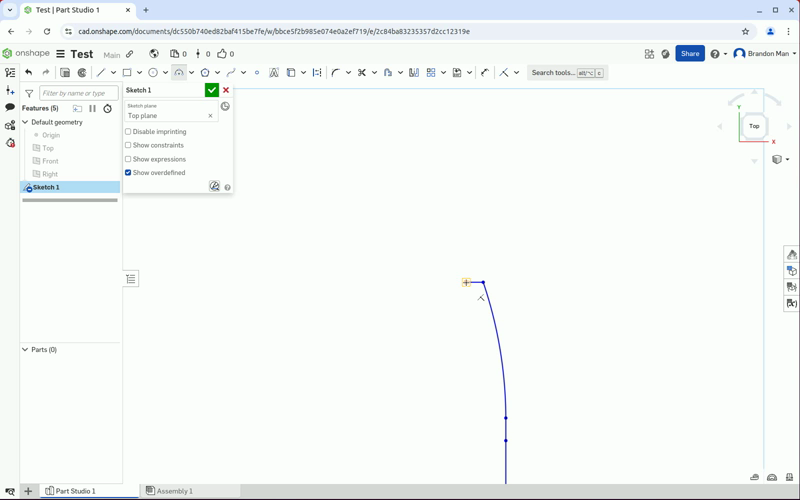
scroll(-6)
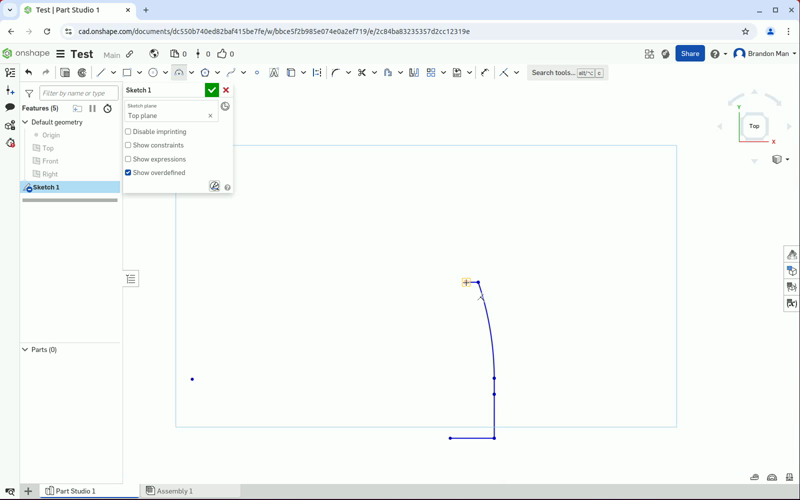
scroll(-6)
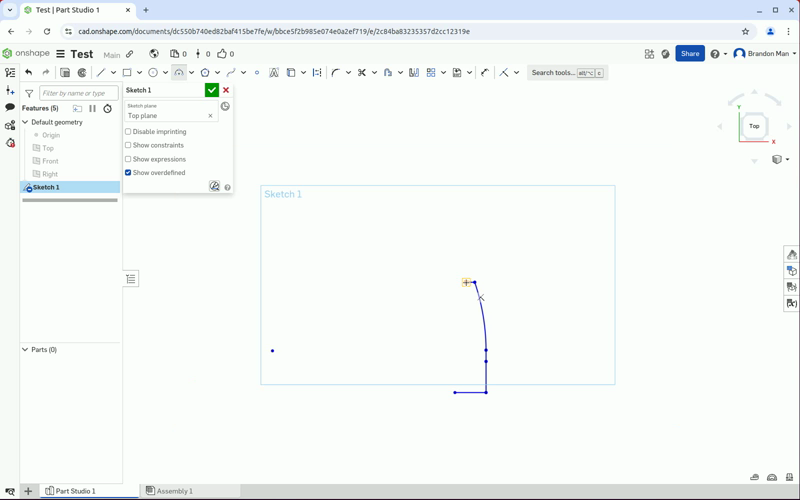
scroll(-6)
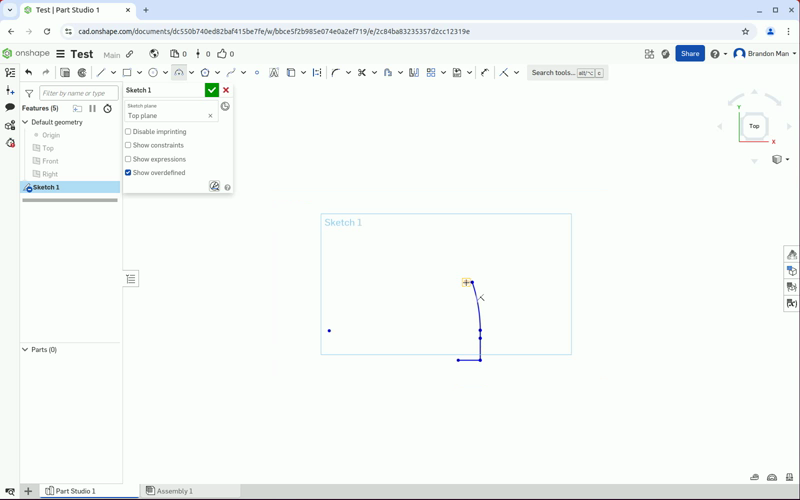
scroll(-6)
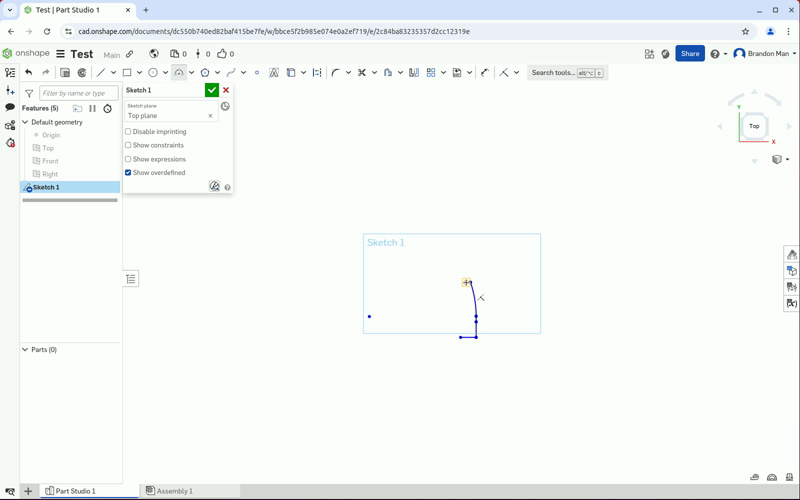
scroll(-6)
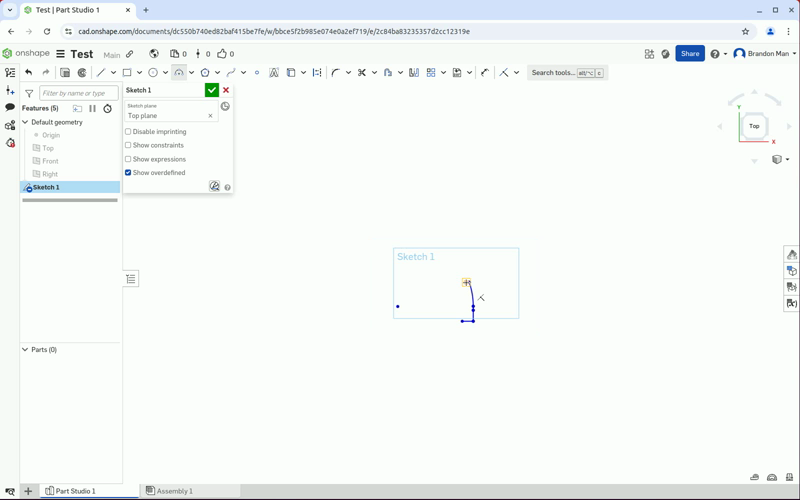
scroll(-6)
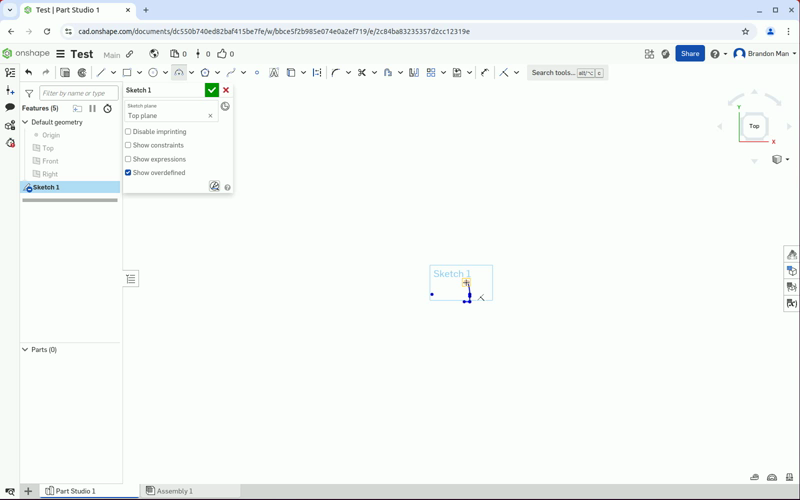
key_down(shift)
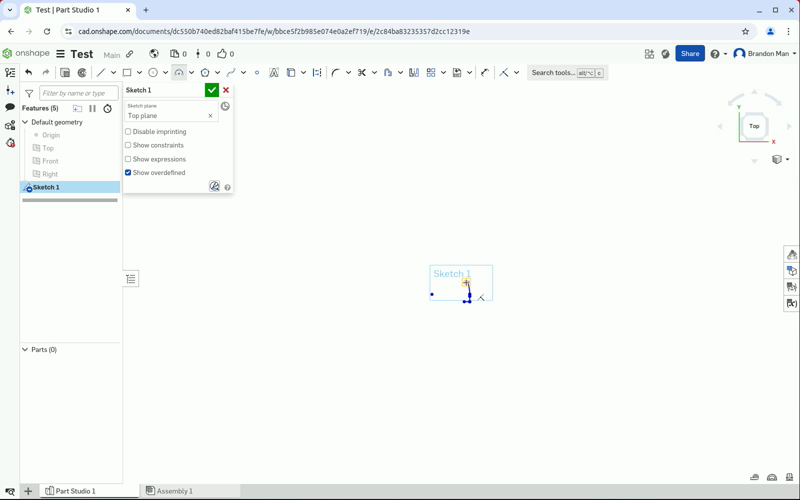
mouse_move(464, 294)
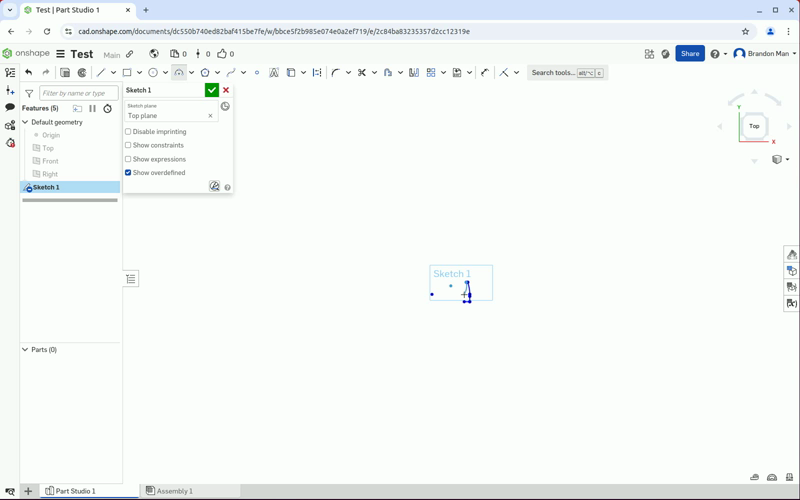
click(464, 294)
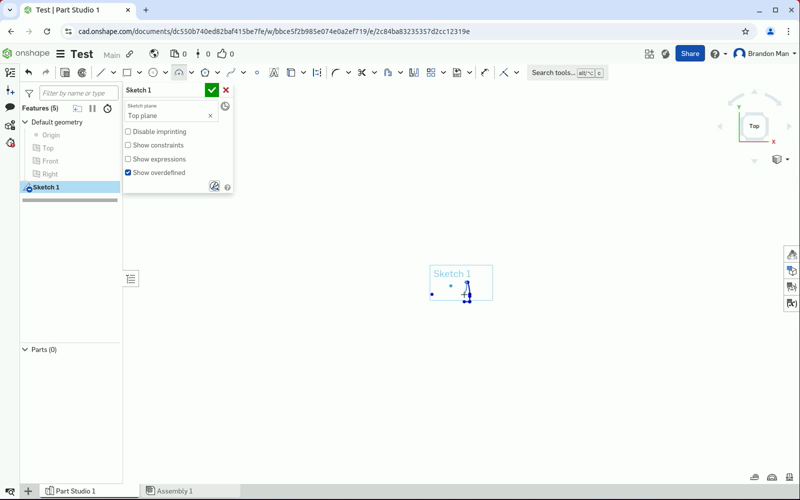
mouse_move(464, 288)
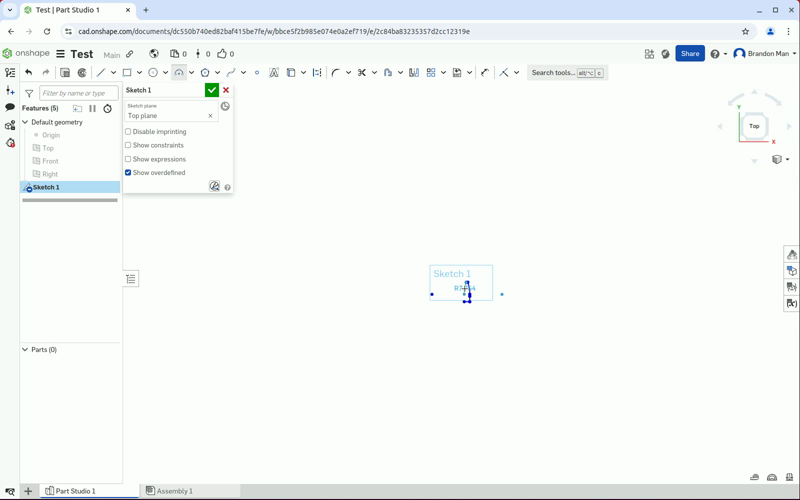
click(464, 288)
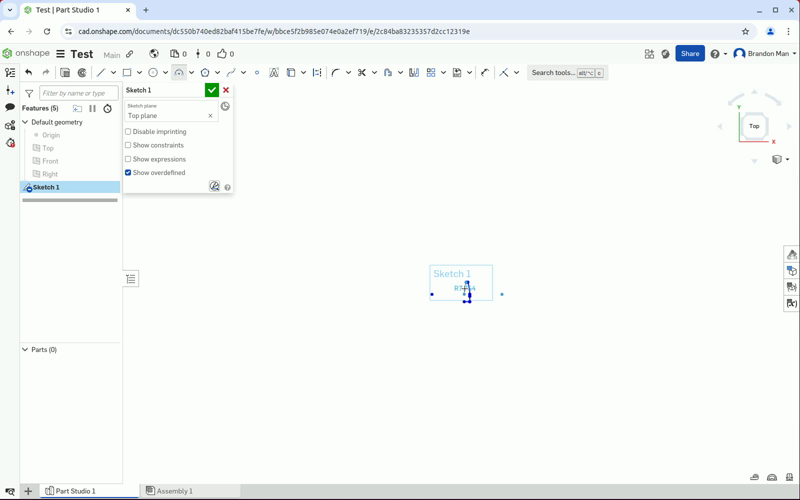
key_up(shift)
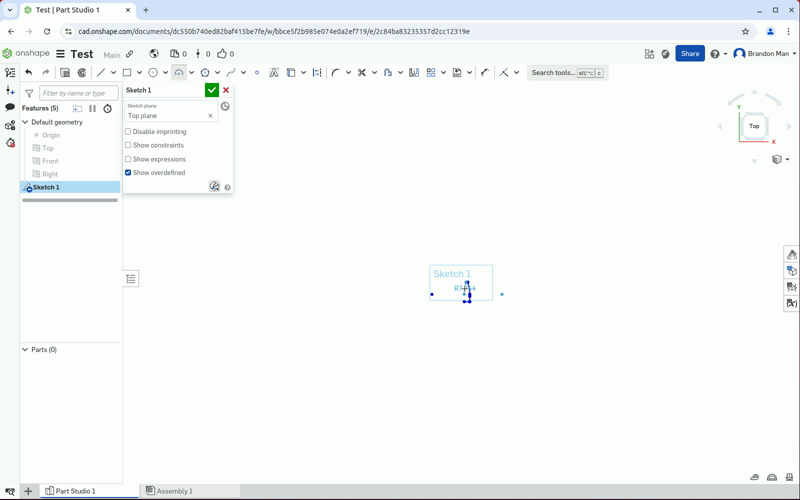
key(esc)
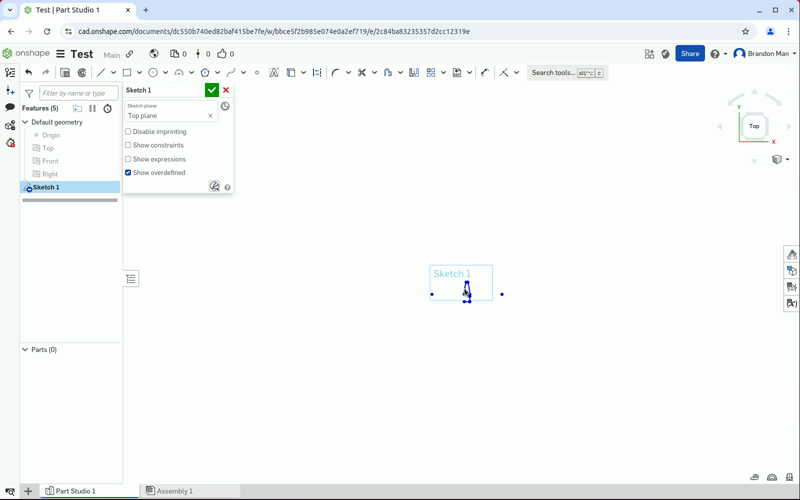
key(l)
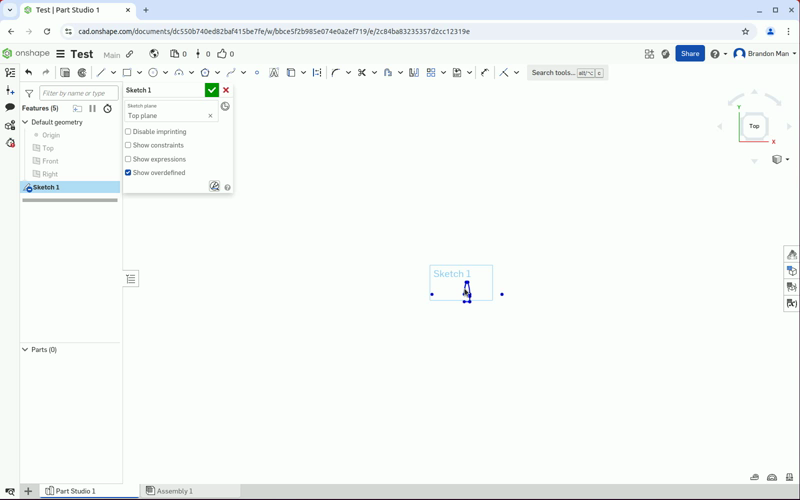
mouse_move(464, 294)
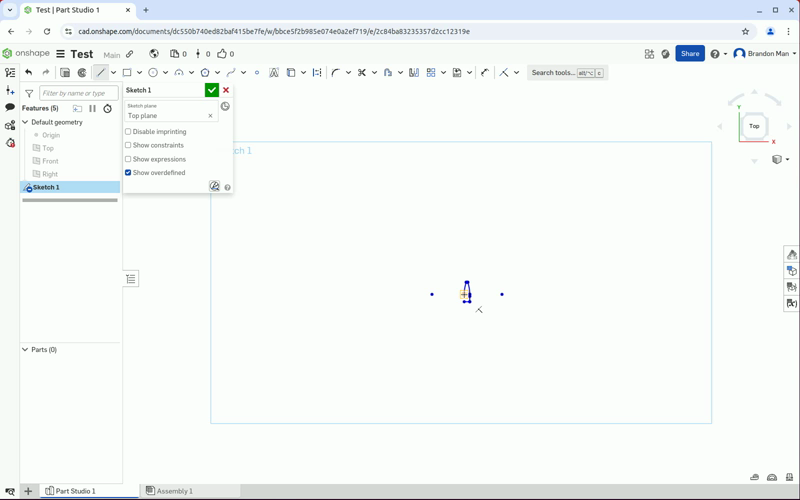
click(464, 294)
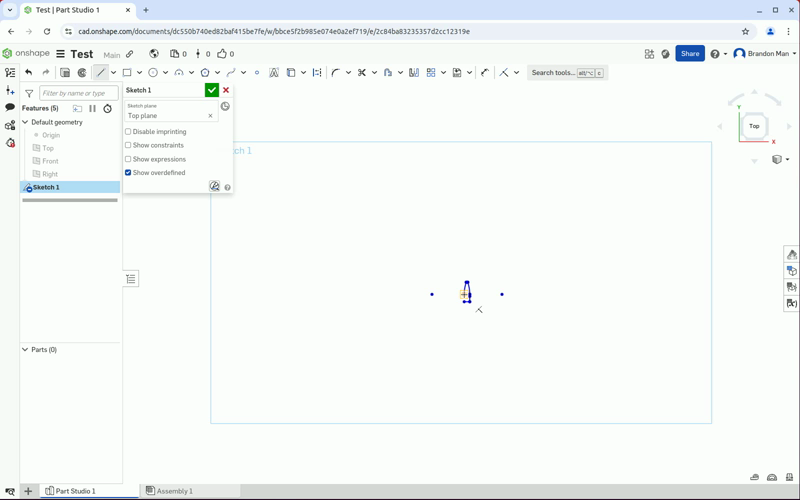
key_down(shift)
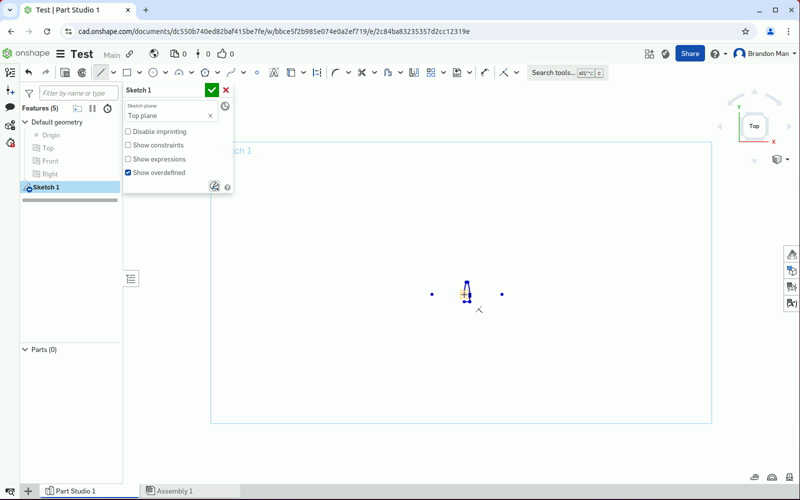
mouse_move(494, 294)
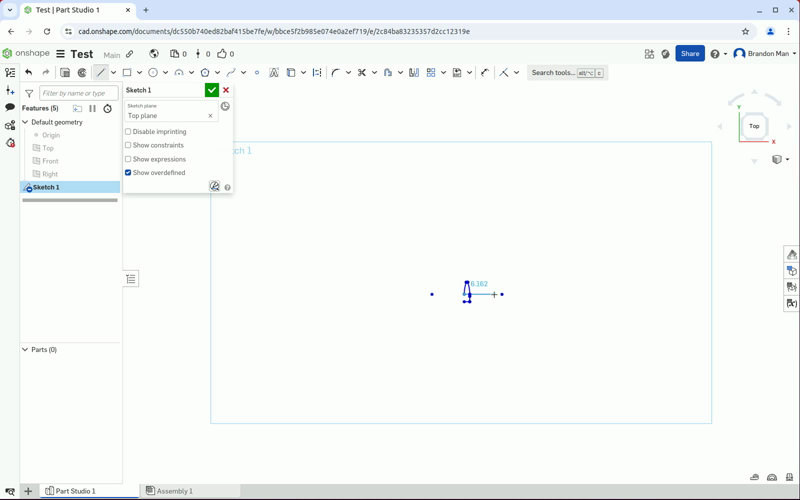
mouse_move(464, 296)
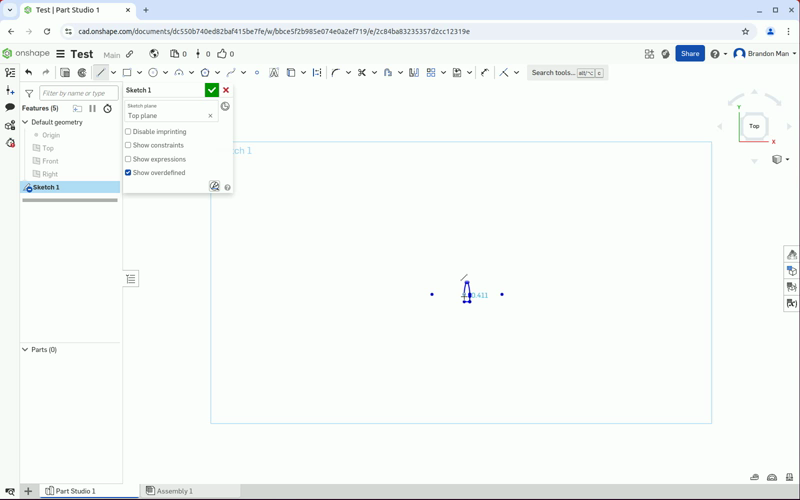
scroll(6)
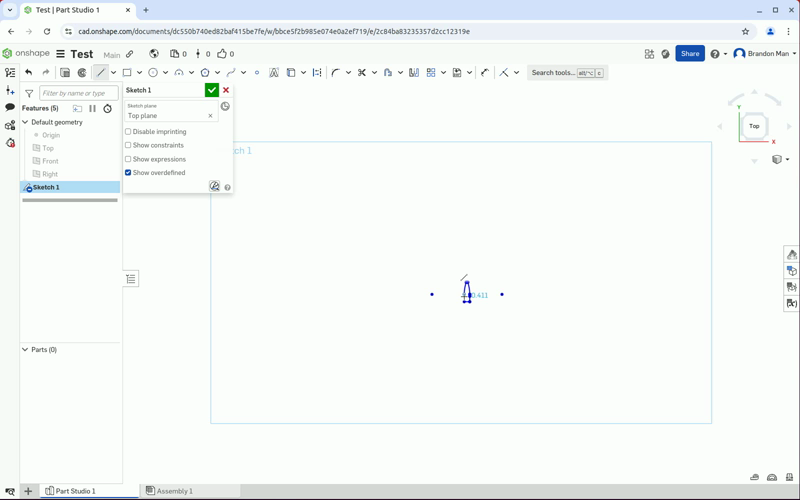
scroll(6)
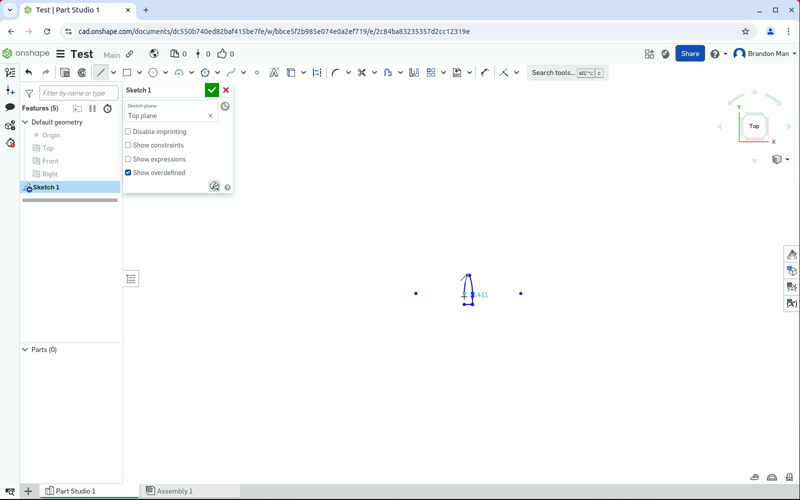
scroll(6)
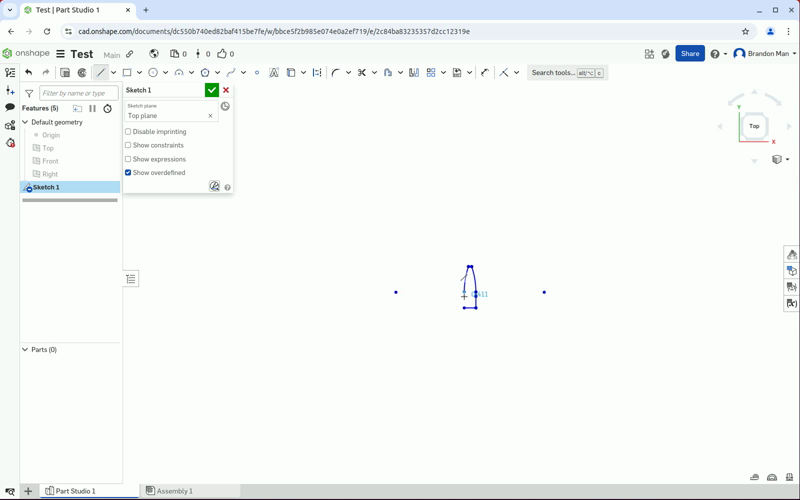
scroll(6)
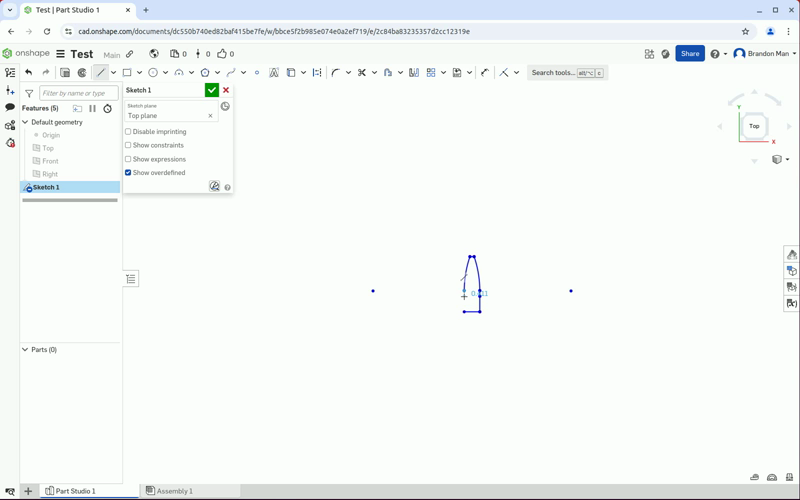
scroll(6)
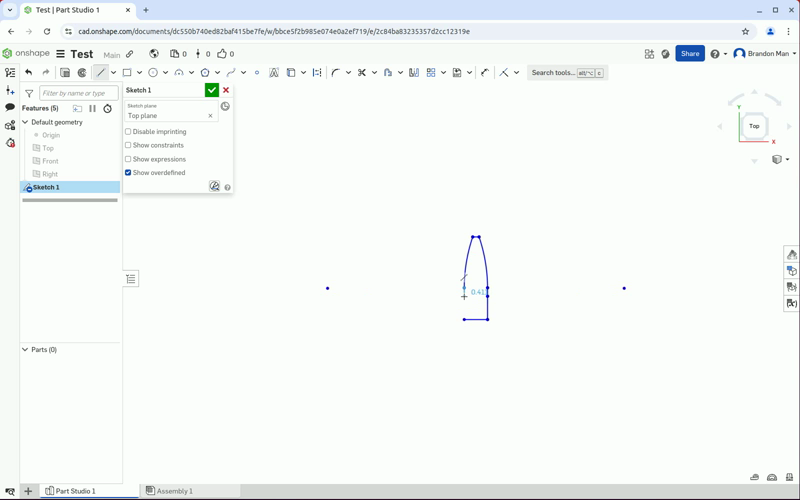
scroll(6)
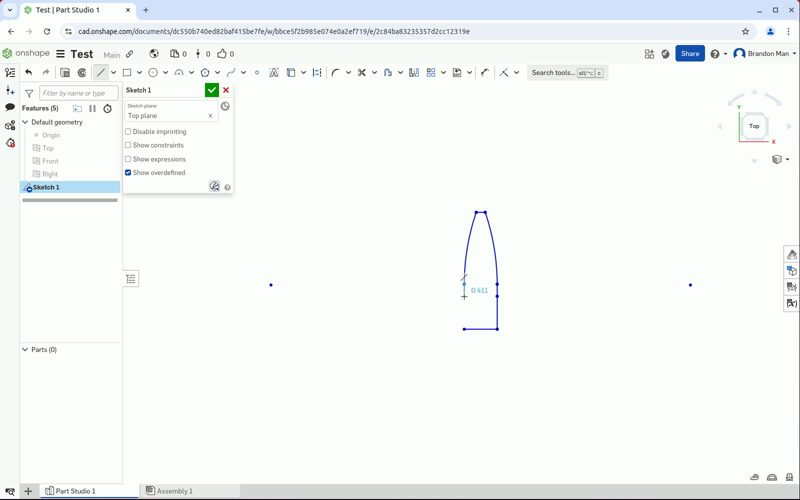
scroll(6)
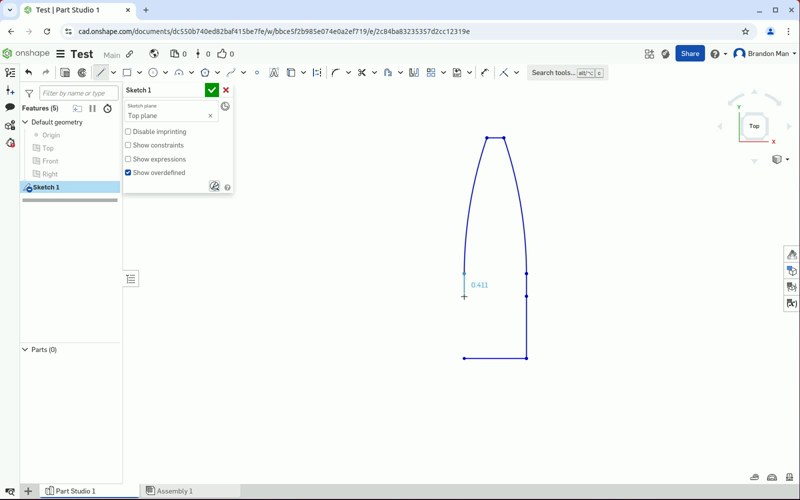
click(464, 296)
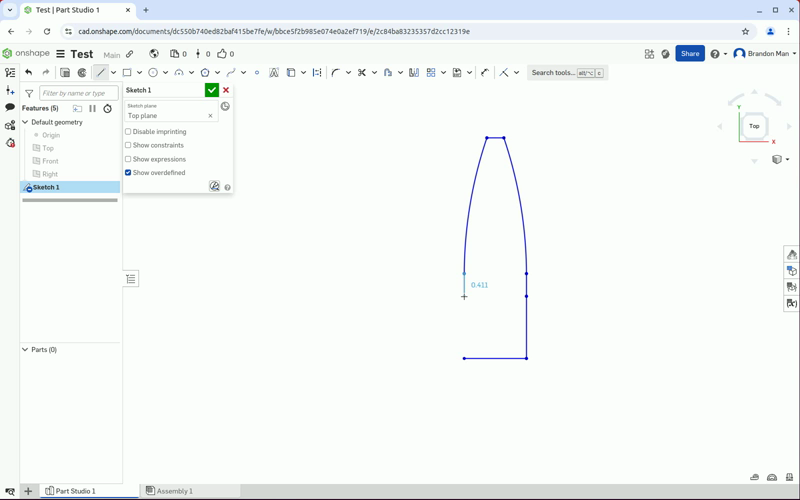
scroll(-6)
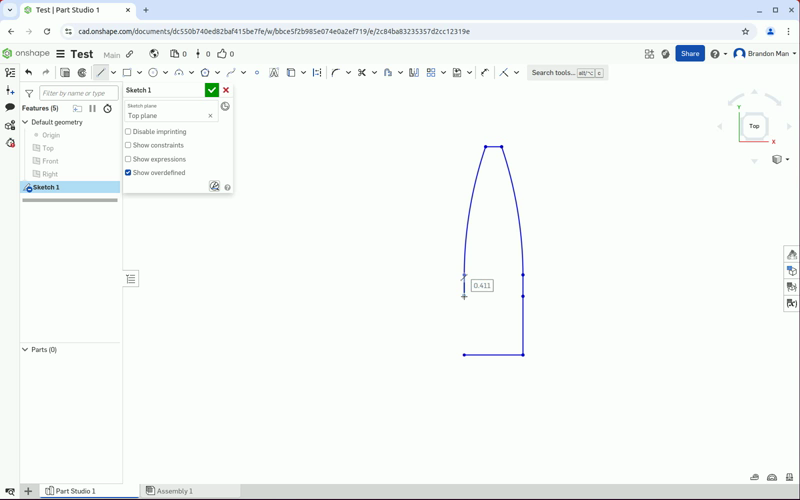
scroll(-6)
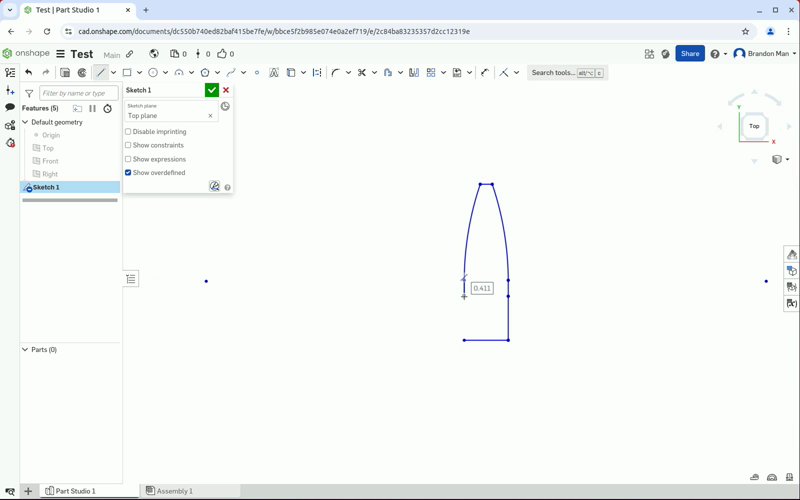
scroll(-6)
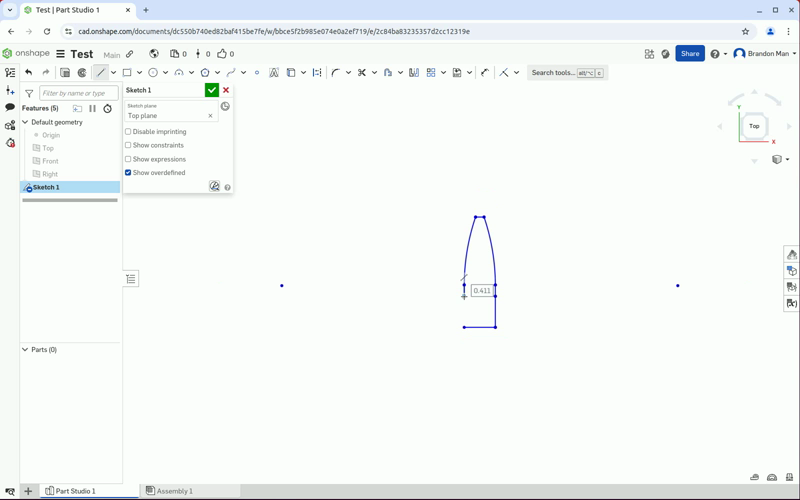
scroll(-6)
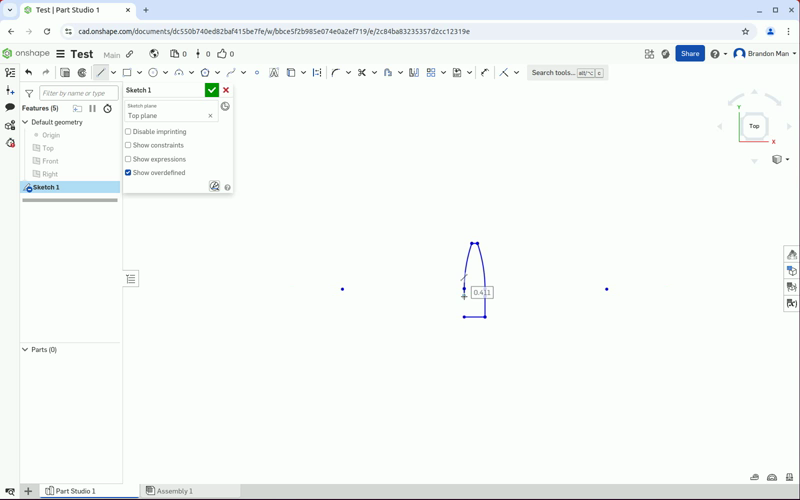
scroll(-6)
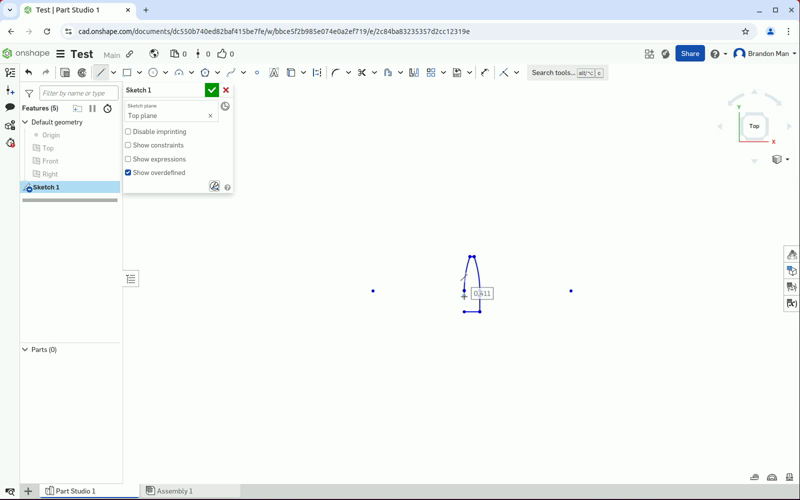
scroll(-6)
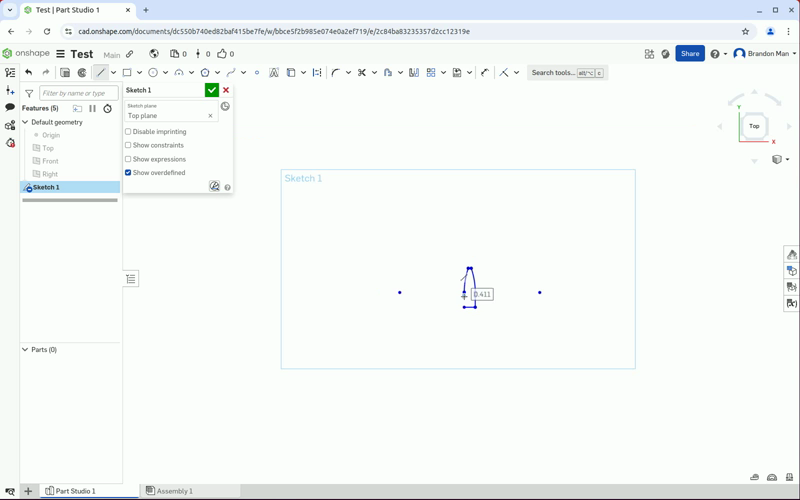
scroll(-6)
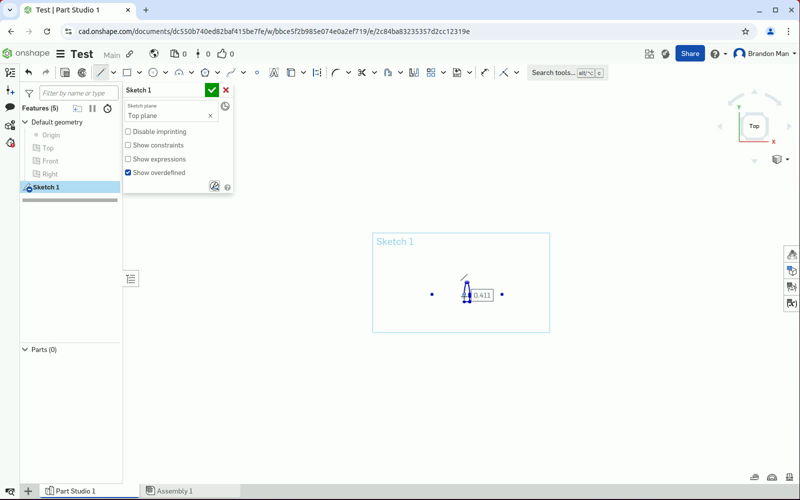
key_up(shift)
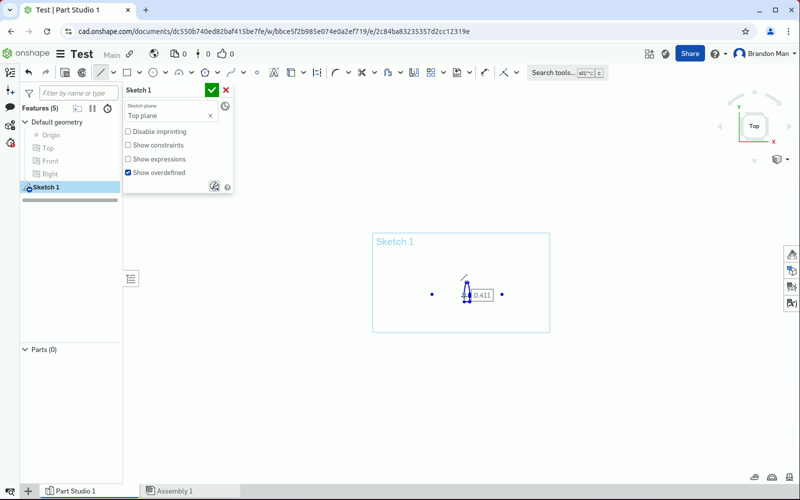
mouse_move(494, 296)
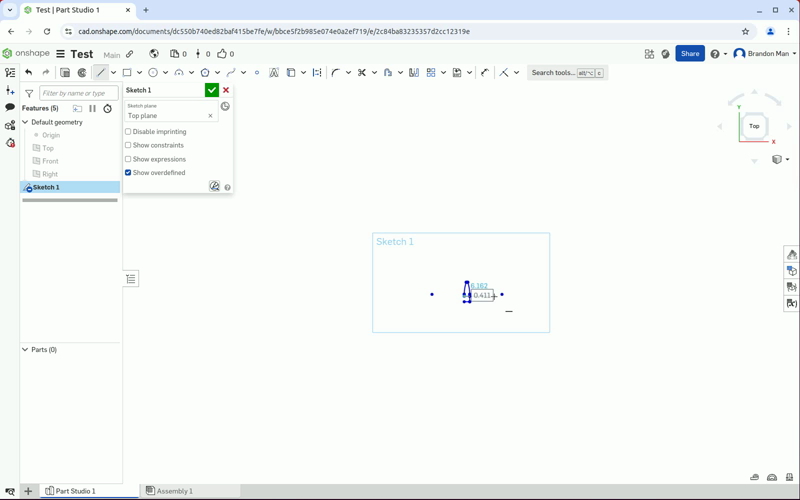
key_down(shift)
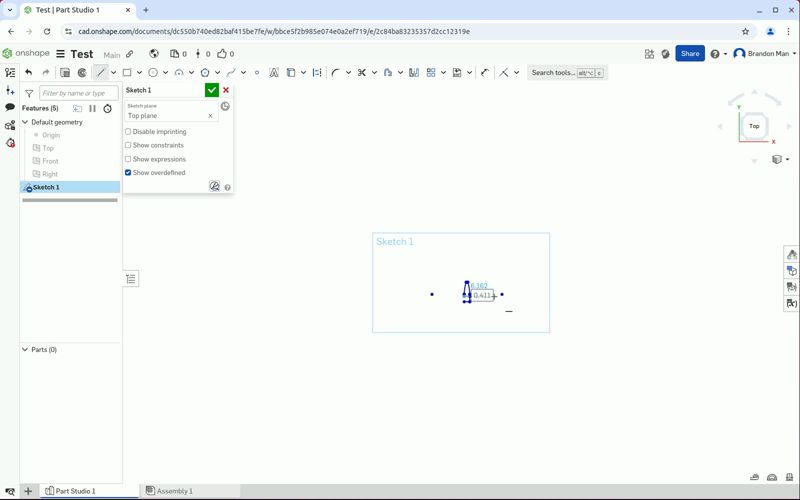
mouse_move(464, 301)
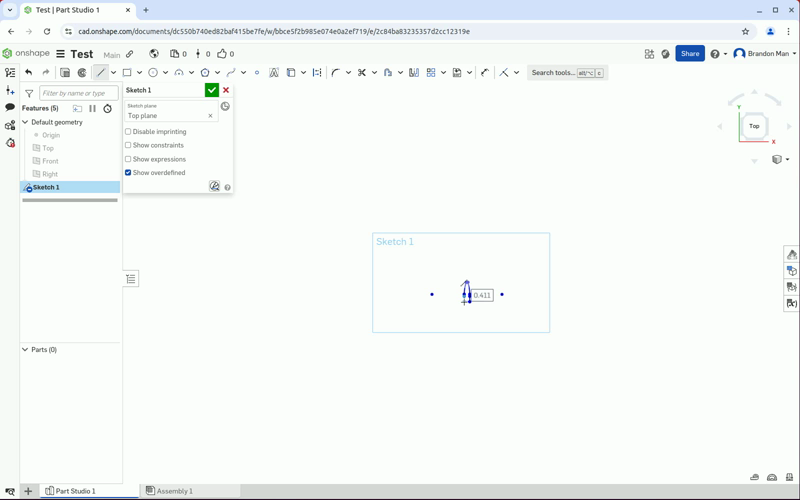
scroll(6)
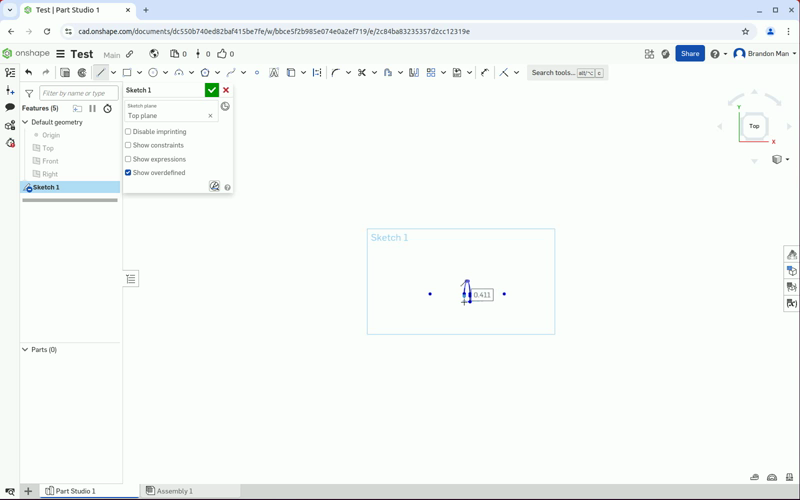
scroll(6)
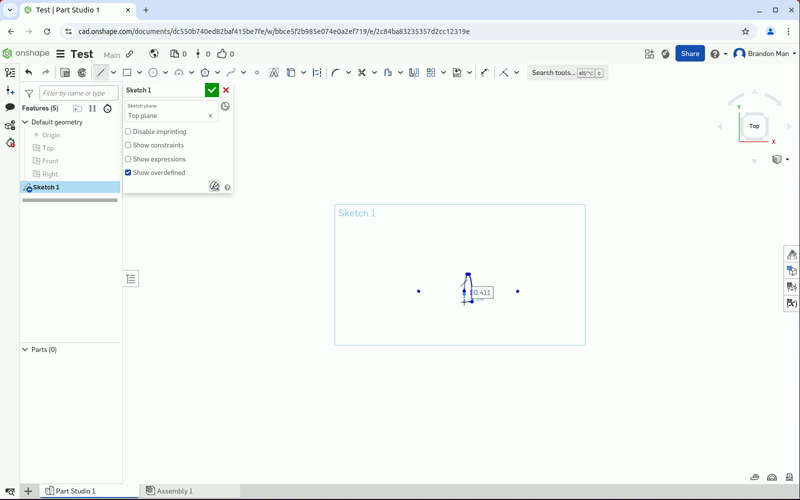
scroll(6)
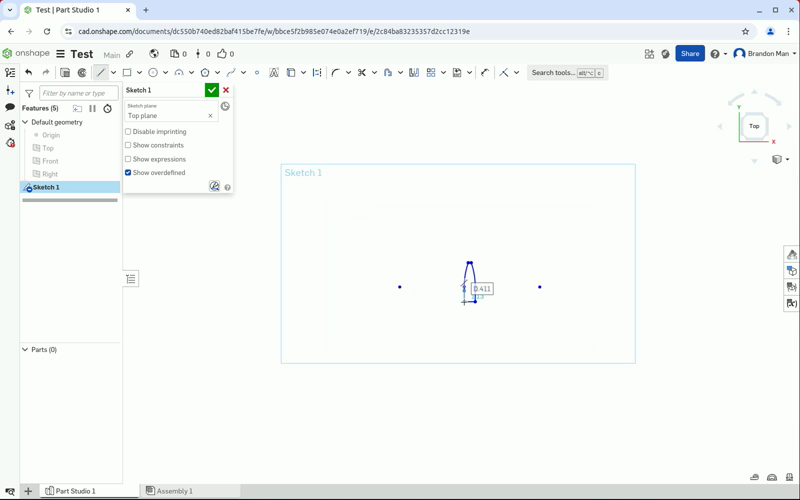
scroll(6)
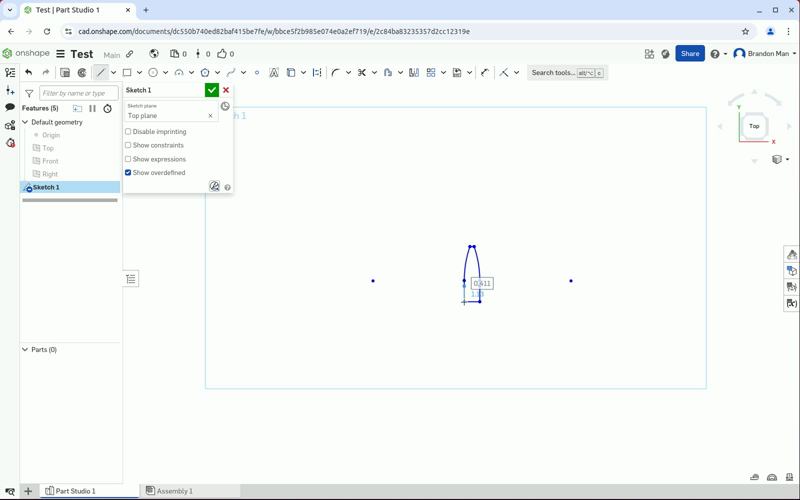
scroll(6)
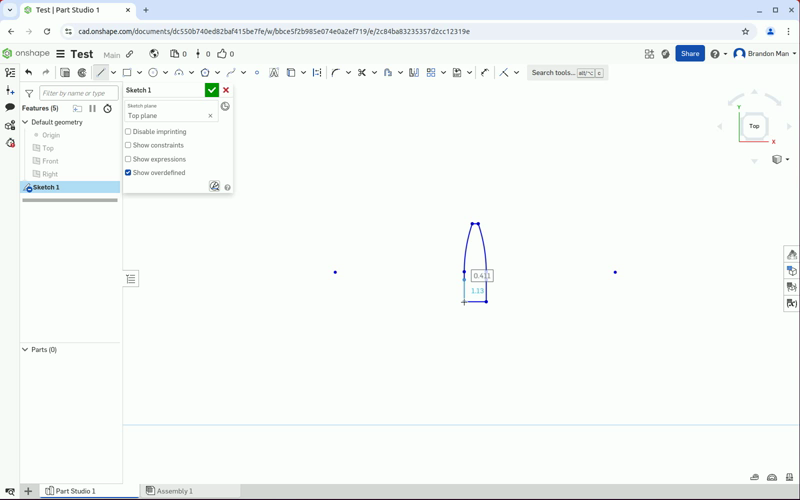
scroll(6)
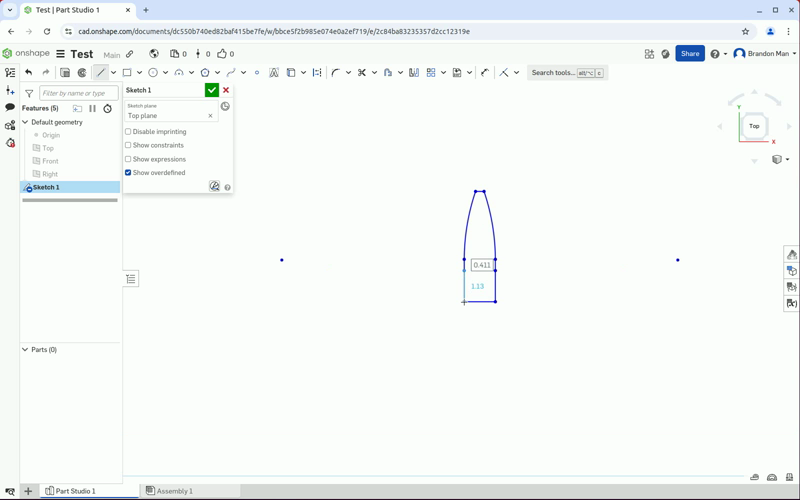
scroll(6)
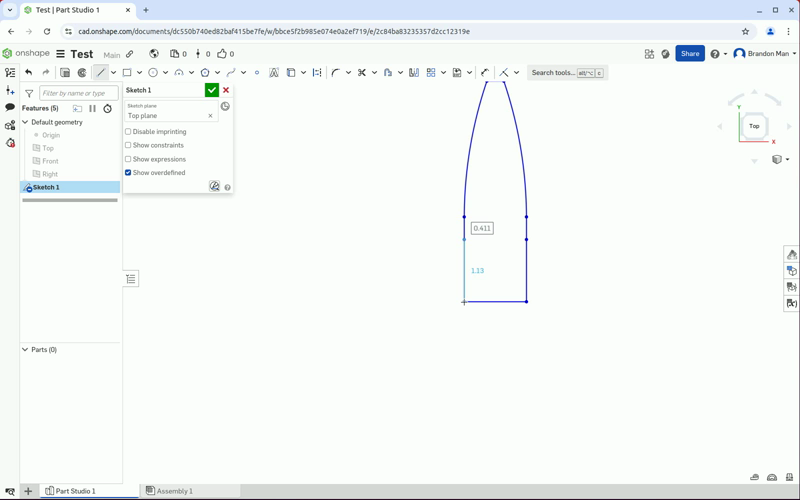
key_up(shift)
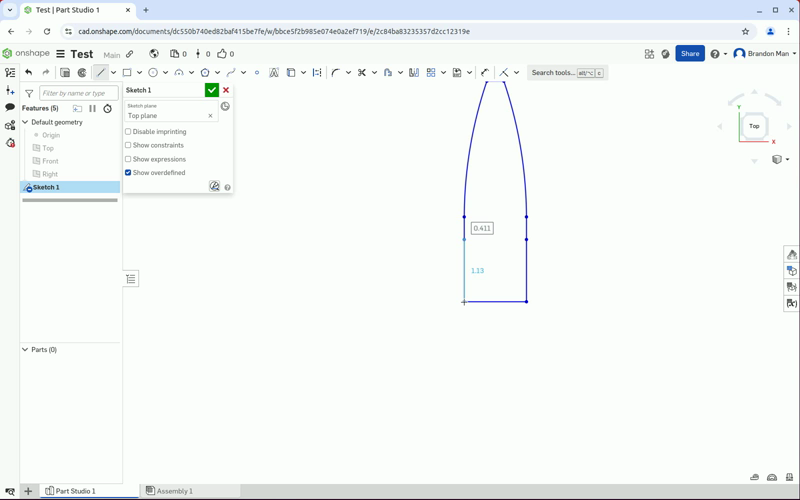
click(464, 301)
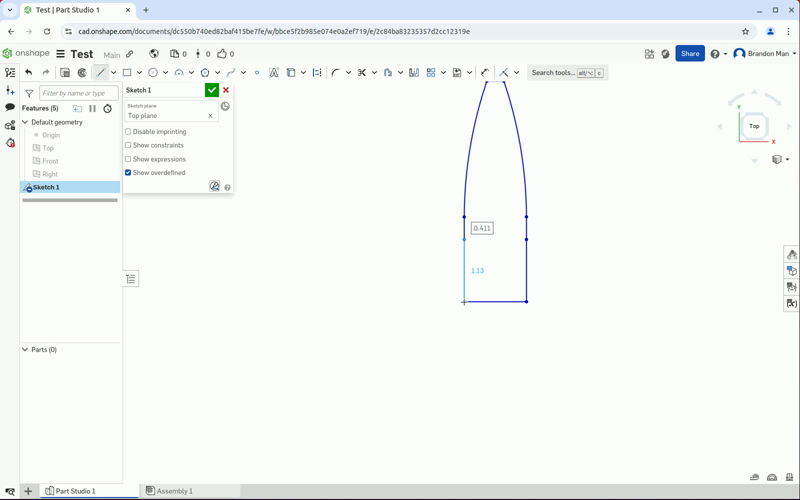
scroll(-6)
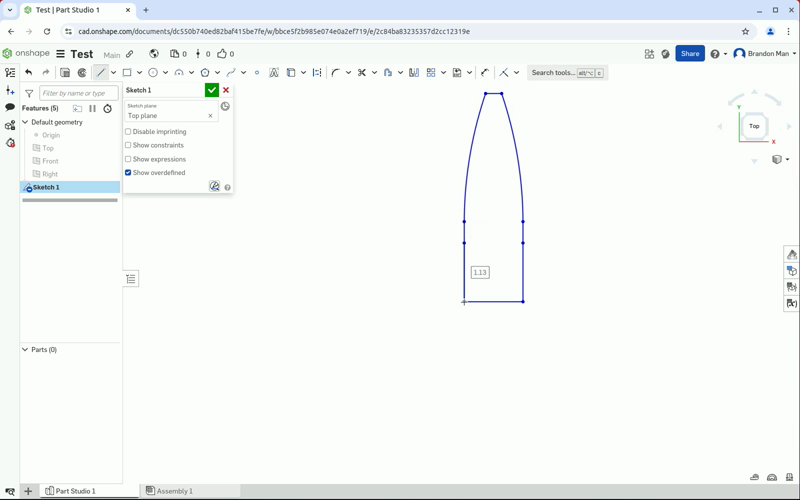
scroll(-6)
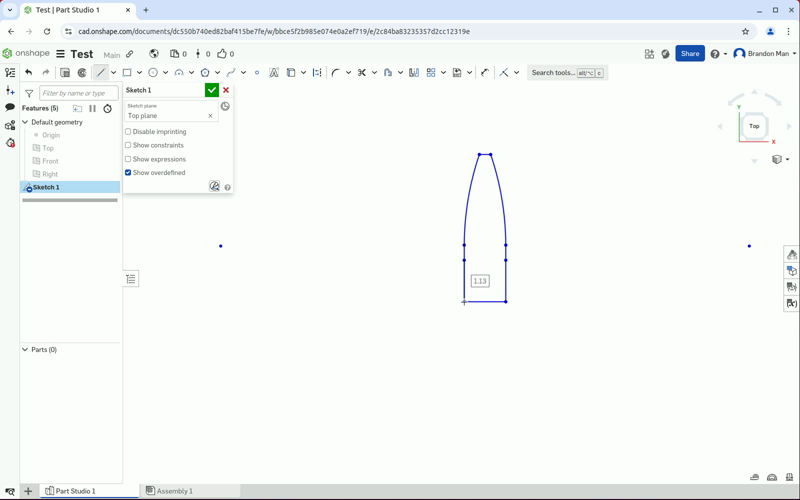
scroll(-6)
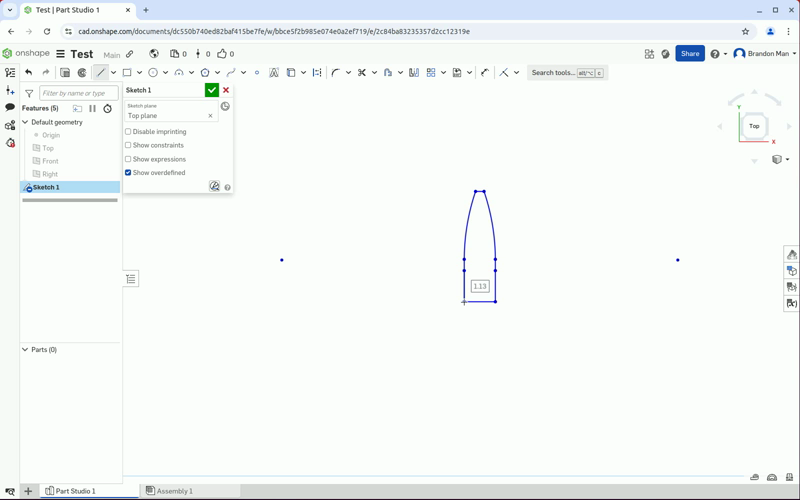
scroll(-6)
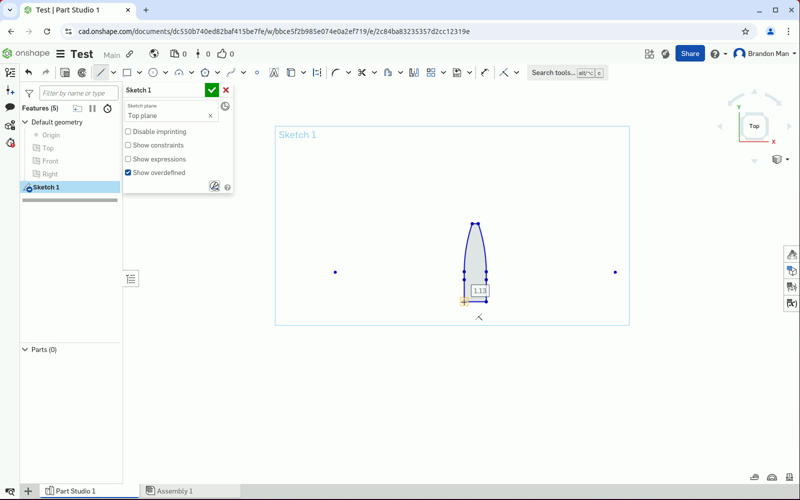
scroll(-6)
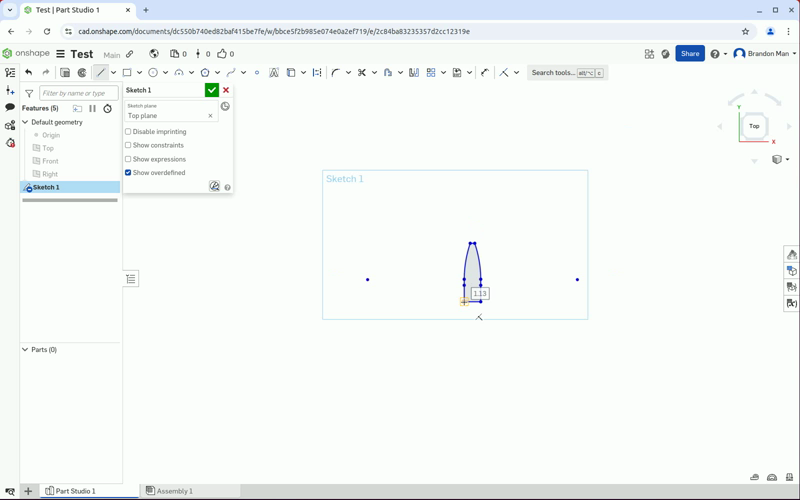
scroll(-6)
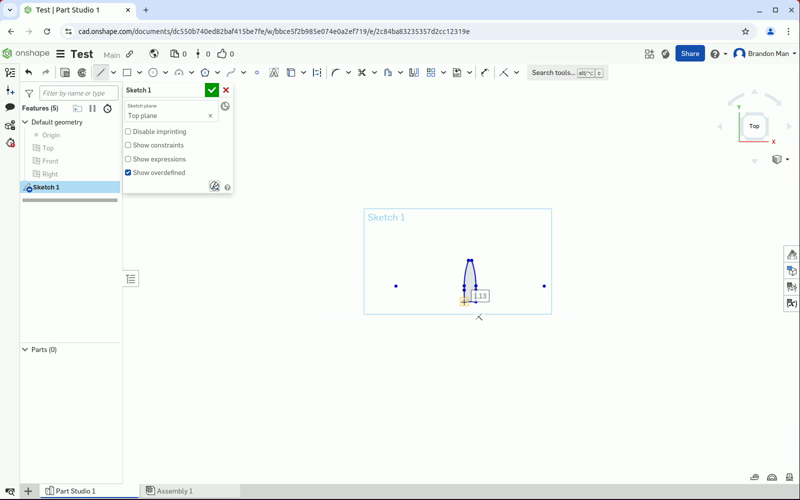
scroll(-6)
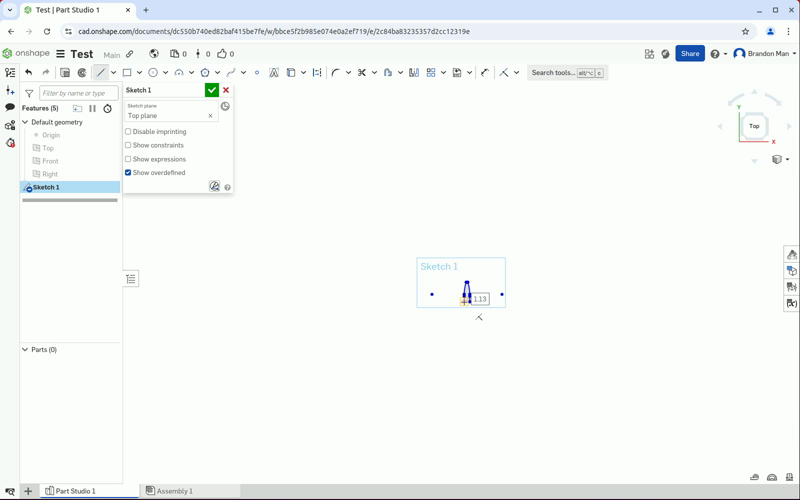
key(esc)
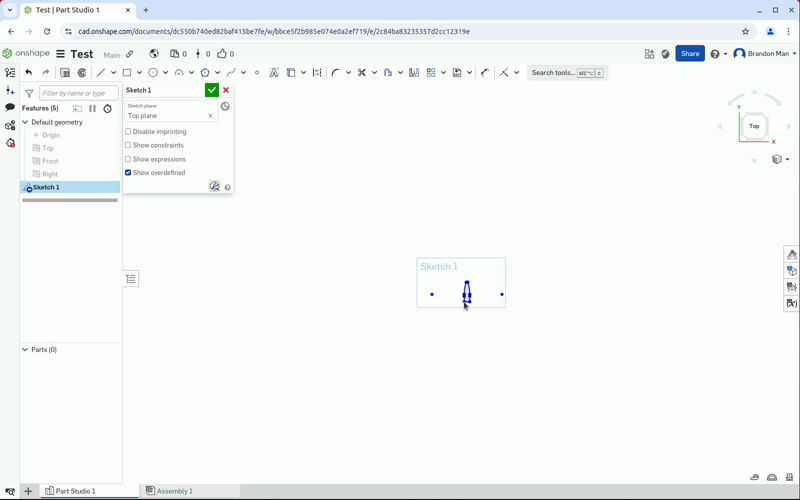
mouse_move(469, 301)
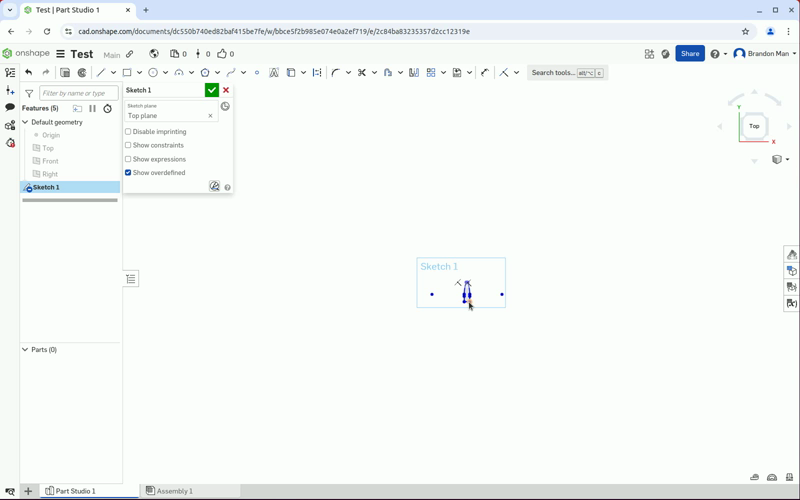
scroll(6)
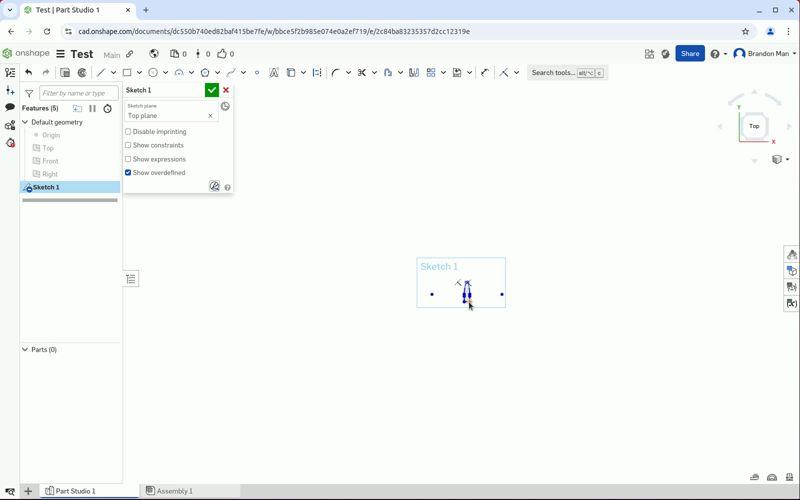
scroll(6)
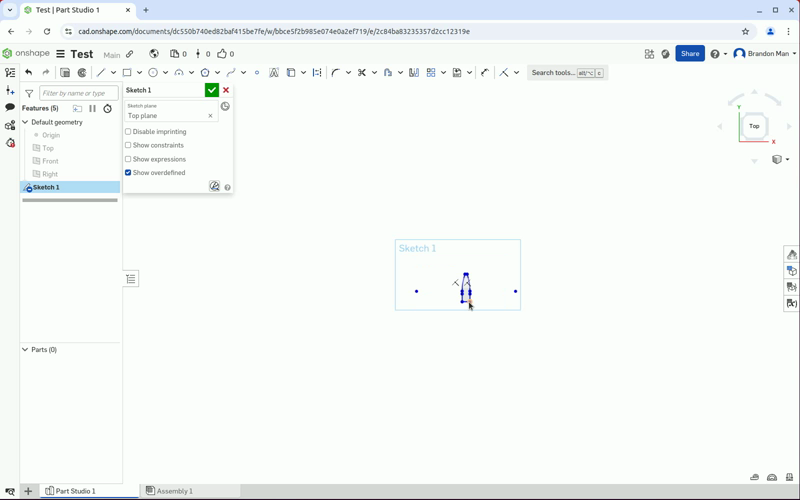
scroll(6)
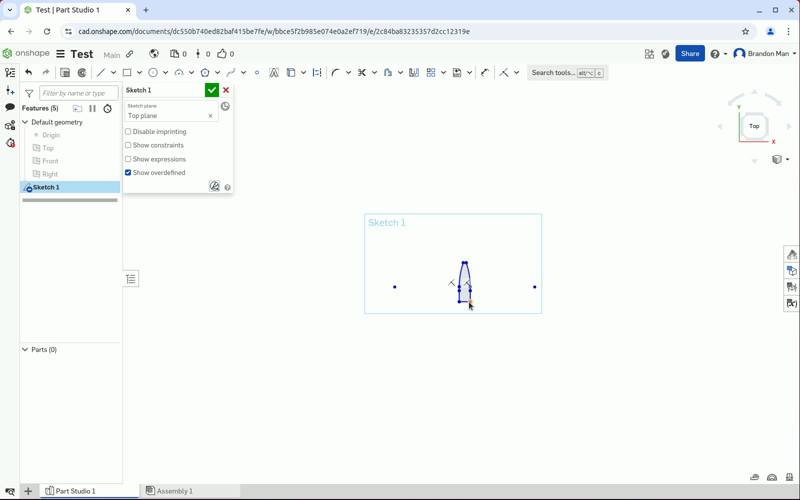
scroll(6)
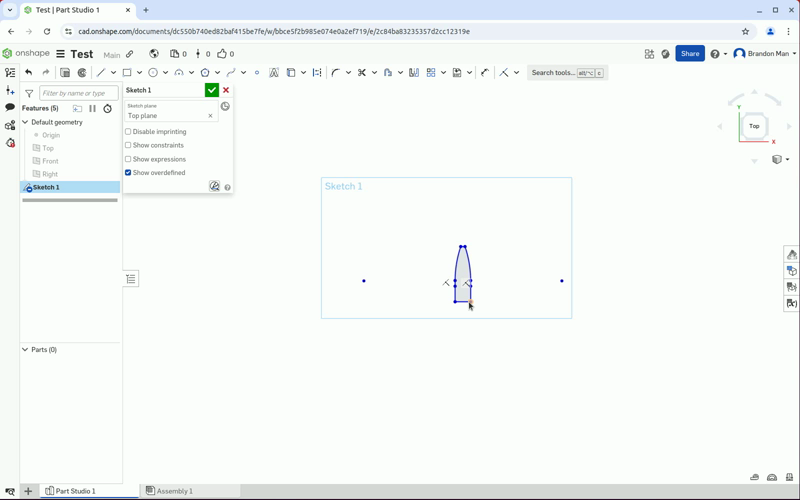
scroll(6)
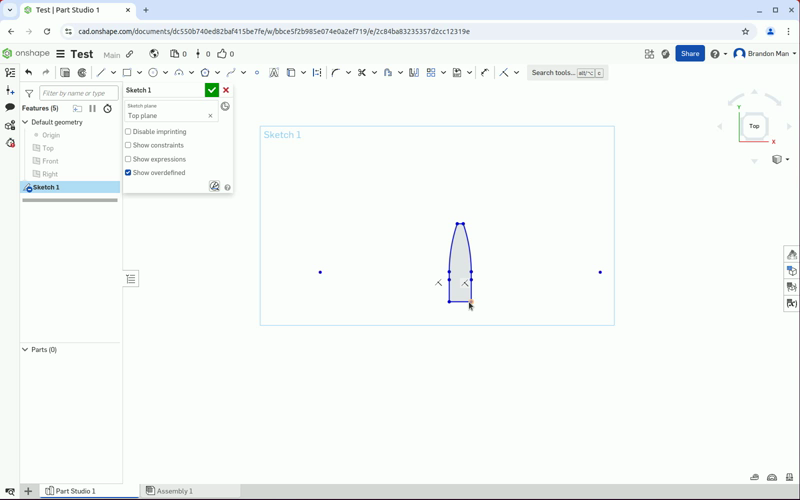
scroll(6)
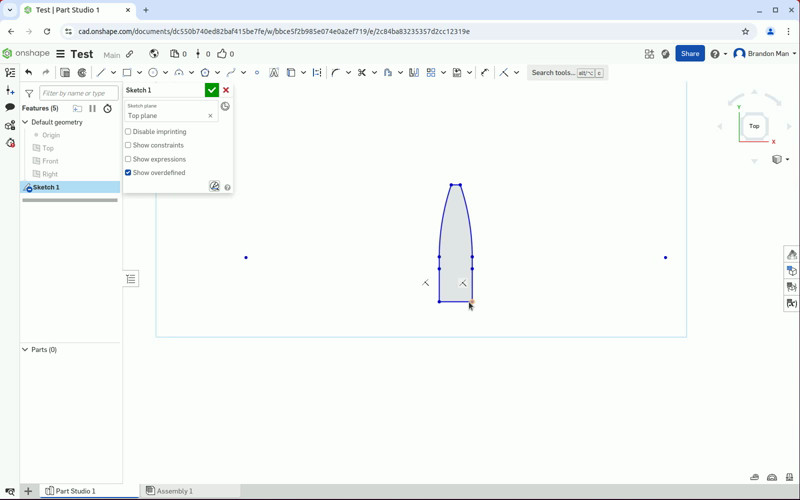
scroll(6)
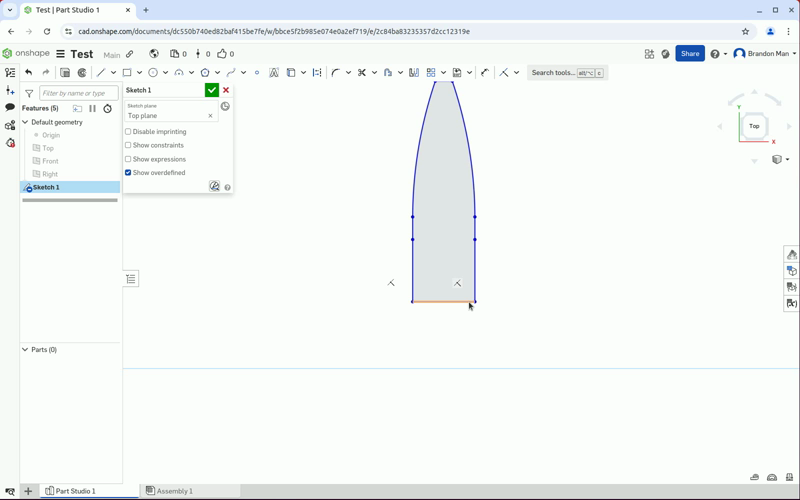
click(469, 301)
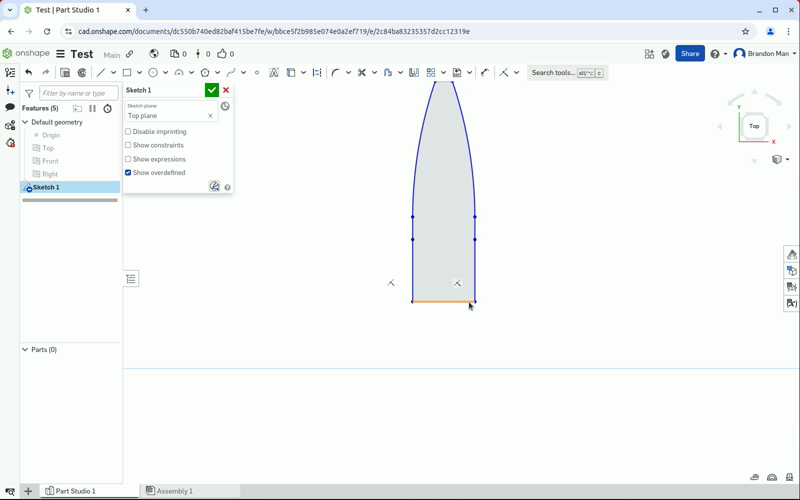
scroll(-6)
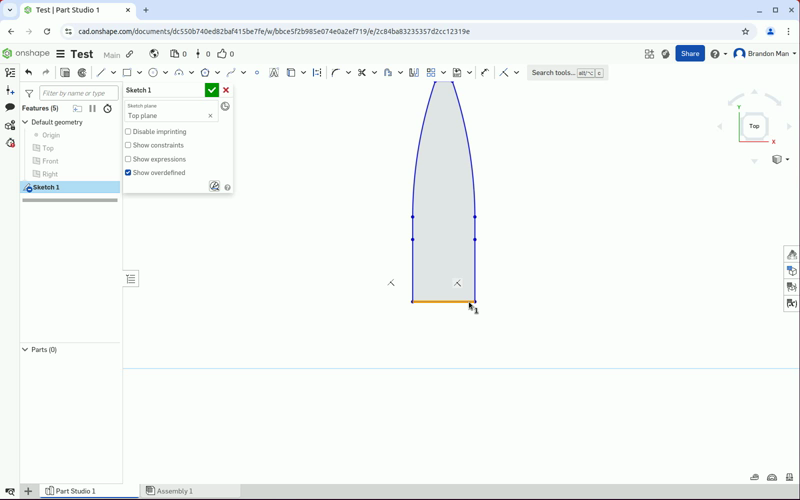
scroll(-6)
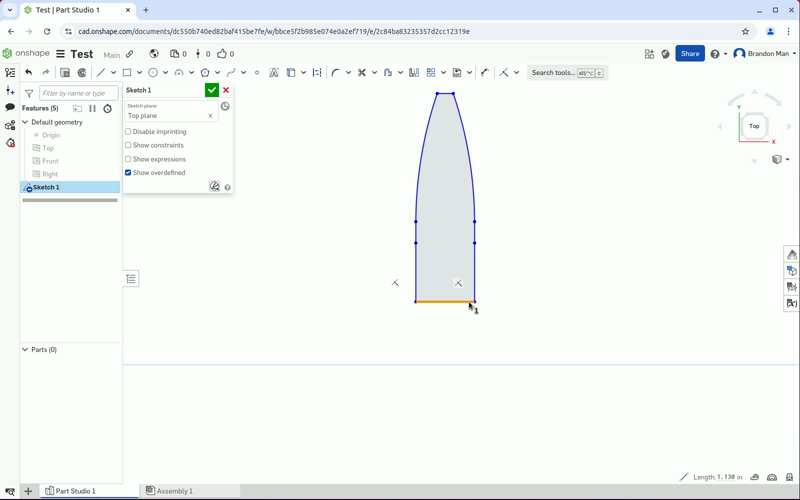
scroll(-6)
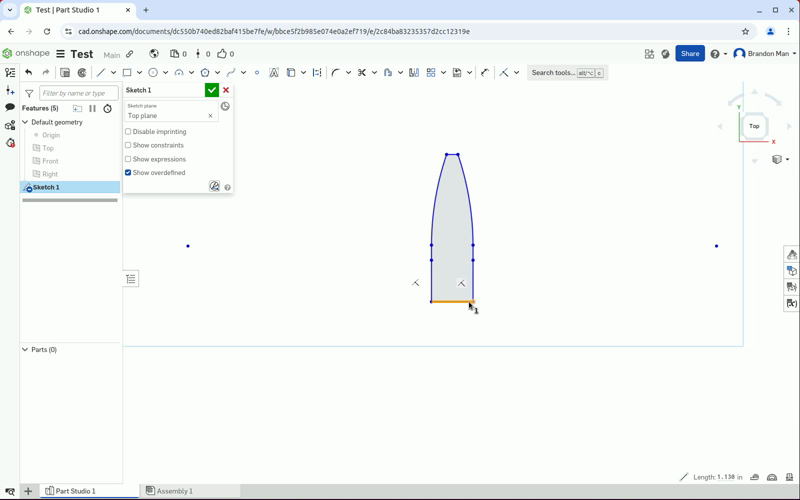
scroll(-6)
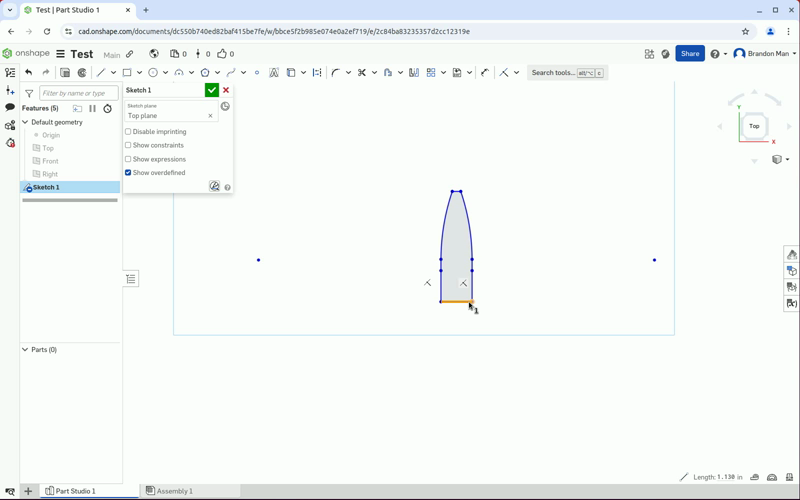
scroll(-6)
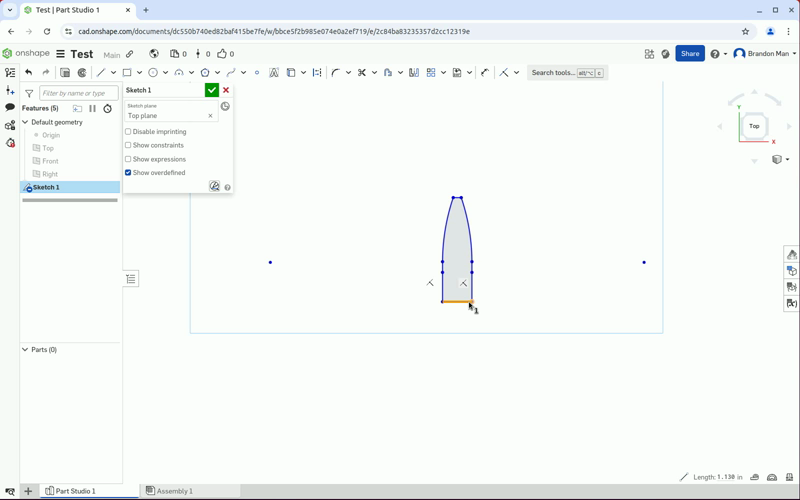
scroll(-6)
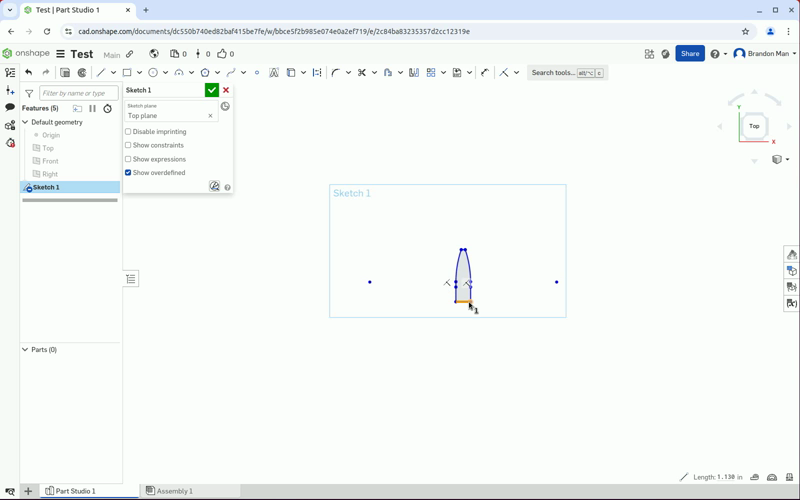
scroll(-6)
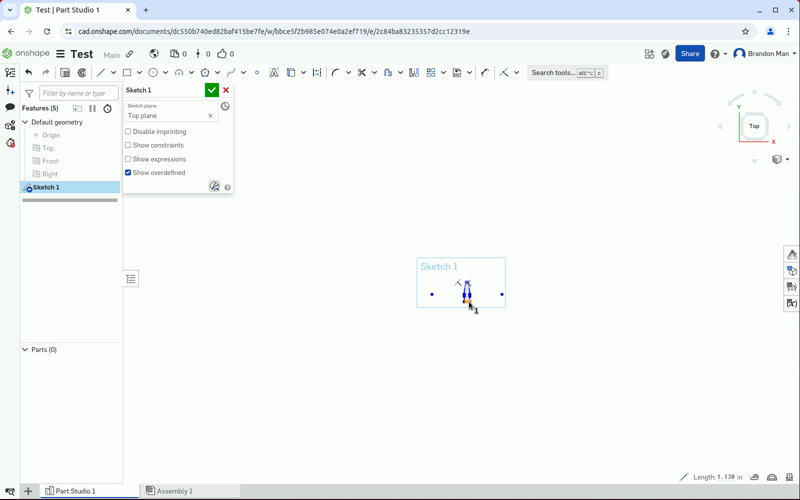
mouse_move(73, 352)
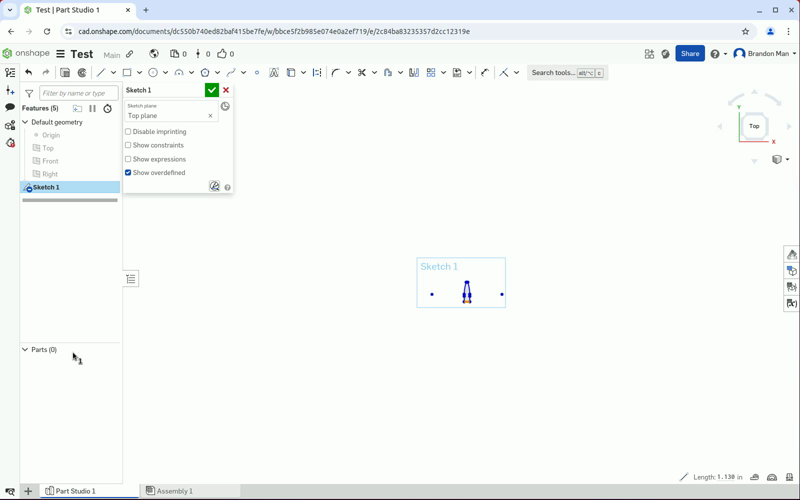
key(shift+y)
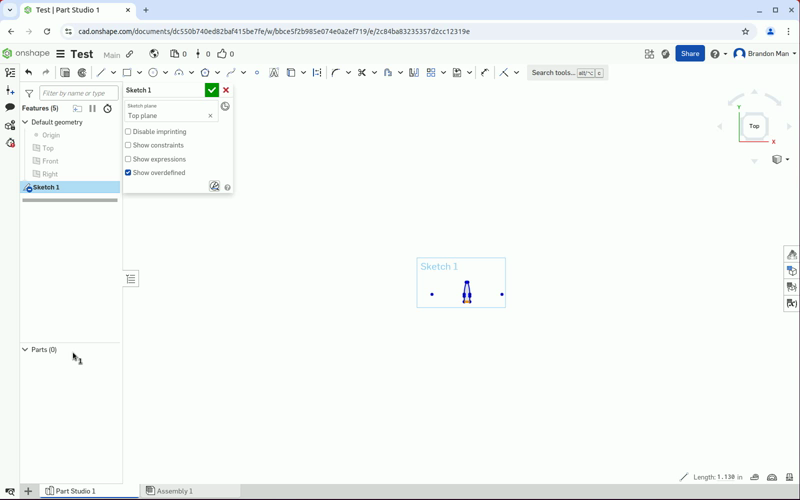
key(shift+e)
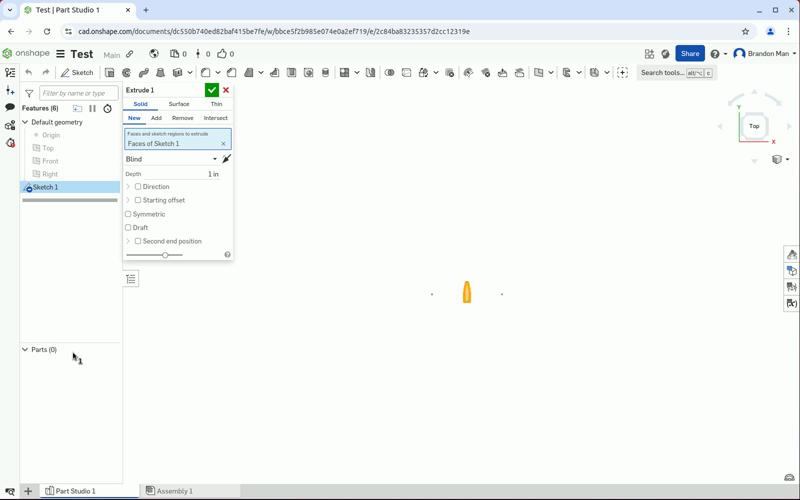
mouse_move(143, 106)
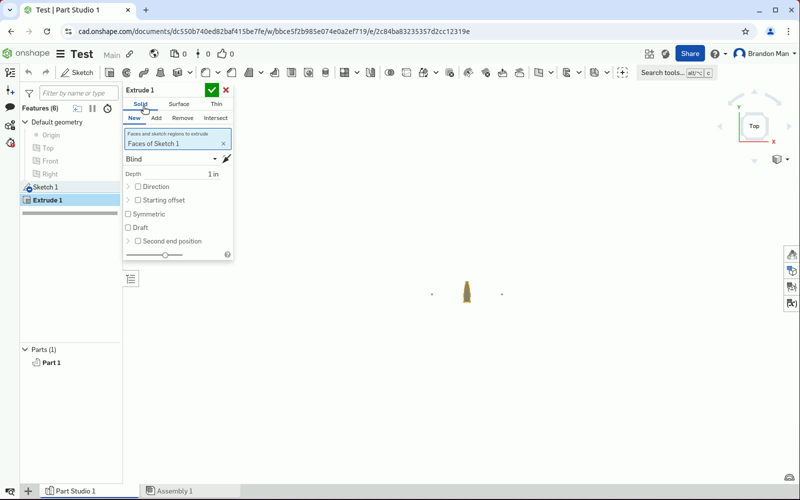
click(143, 106)
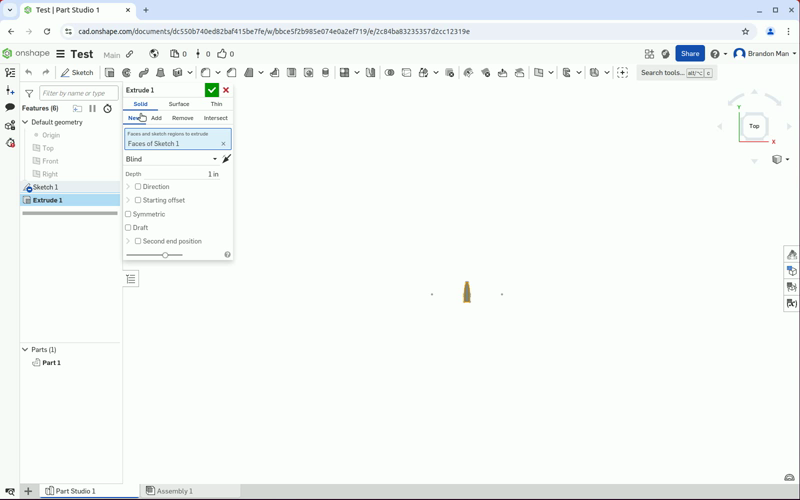
mouse_move(137, 120)
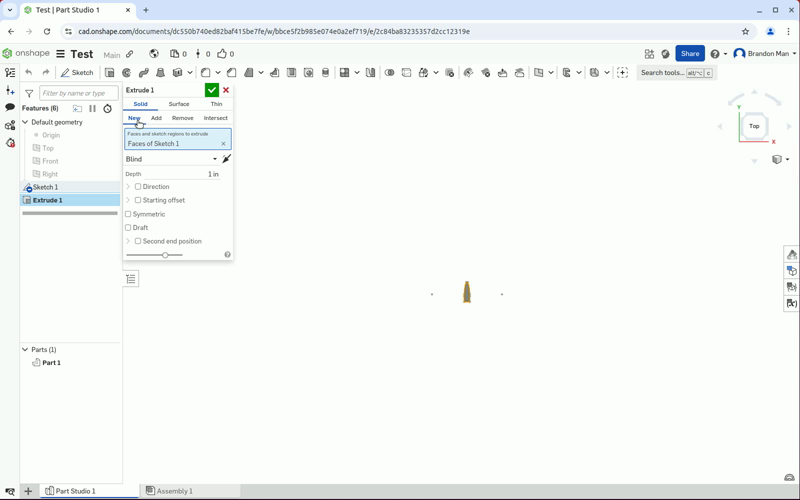
click(137, 120)
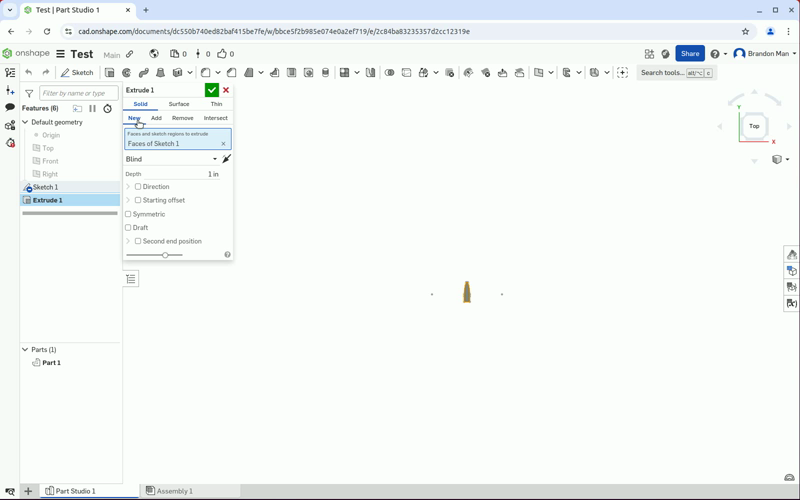
key(tab, 4)
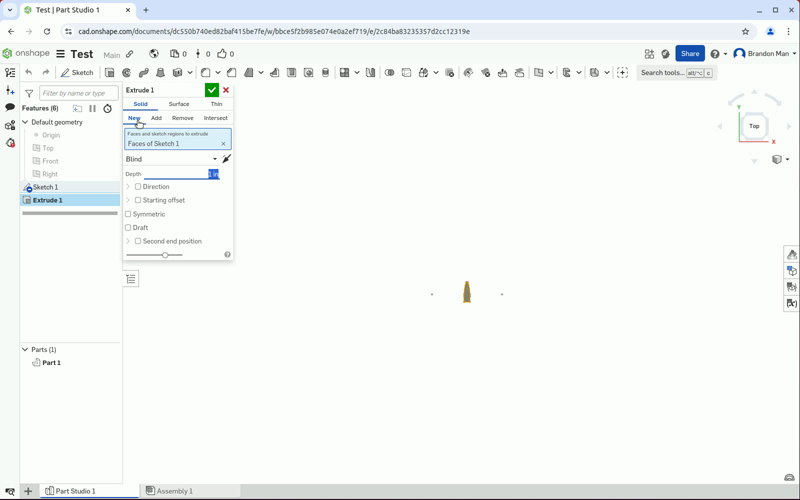
text(23.108)
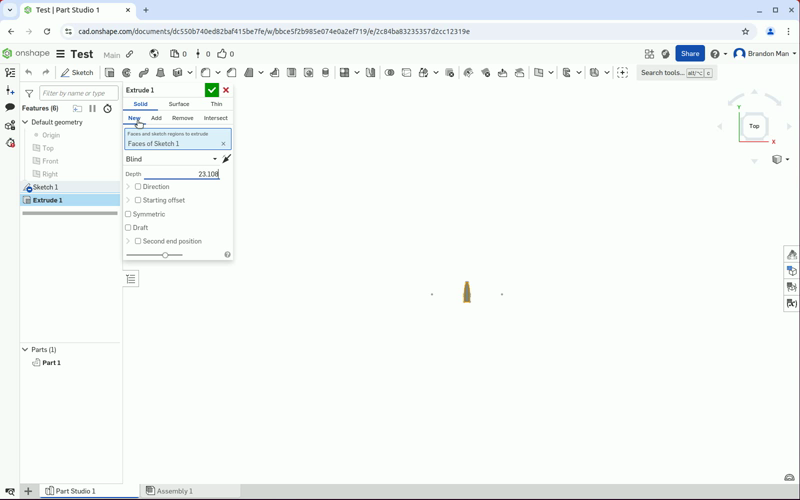
key(enter)
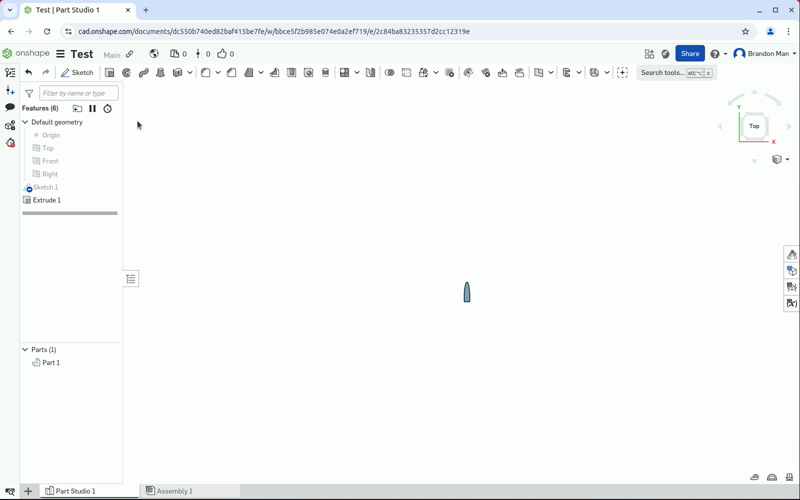
key(shift+h)
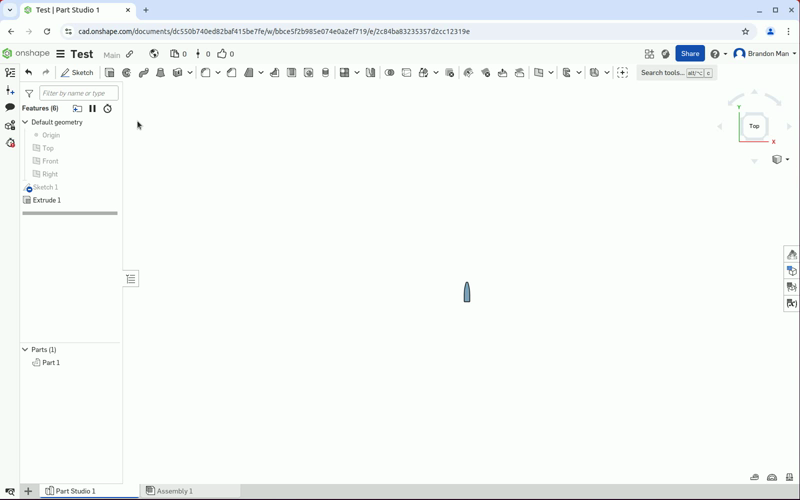
key(shift+h)
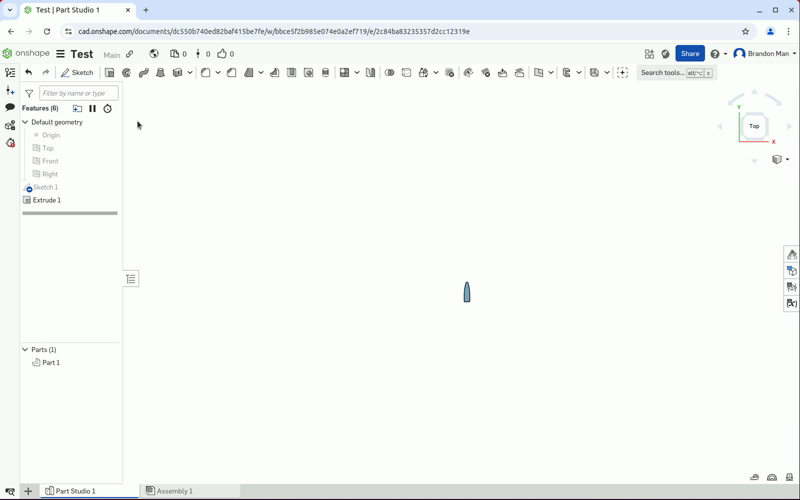
mouse_move(73, 189)
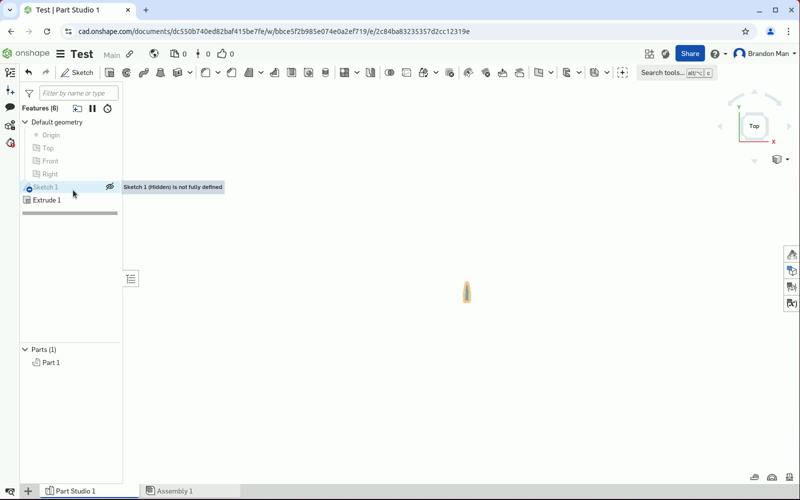
click(73, 189)
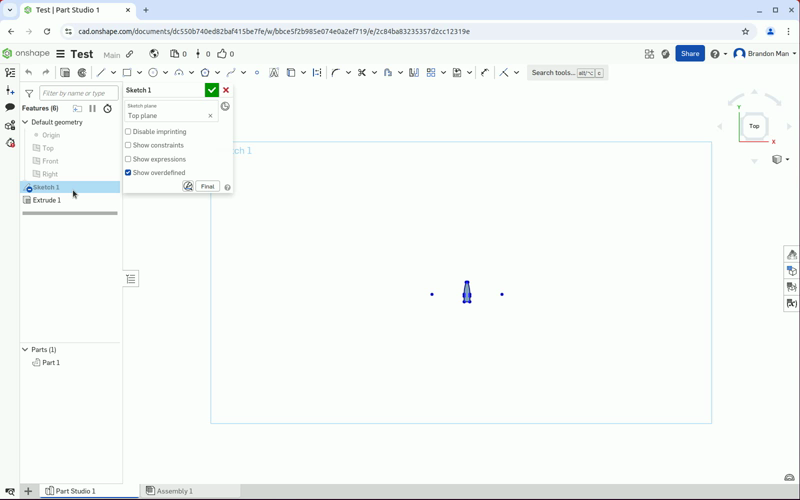
mouse_move(229, 92)
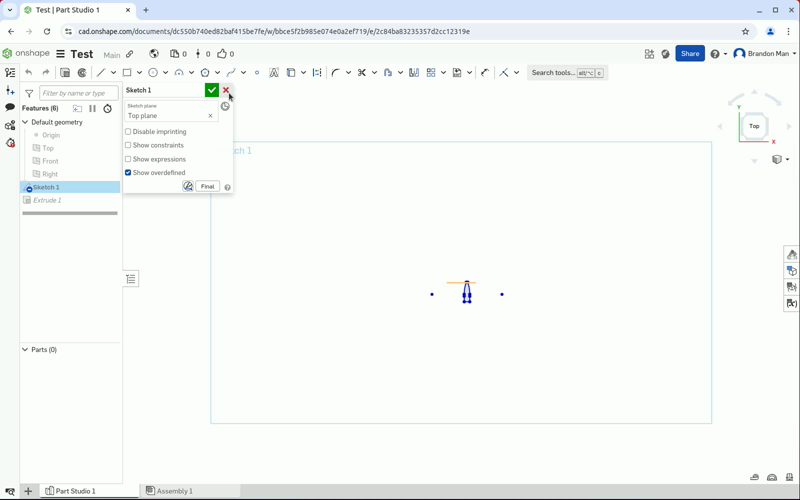
click(229, 92)
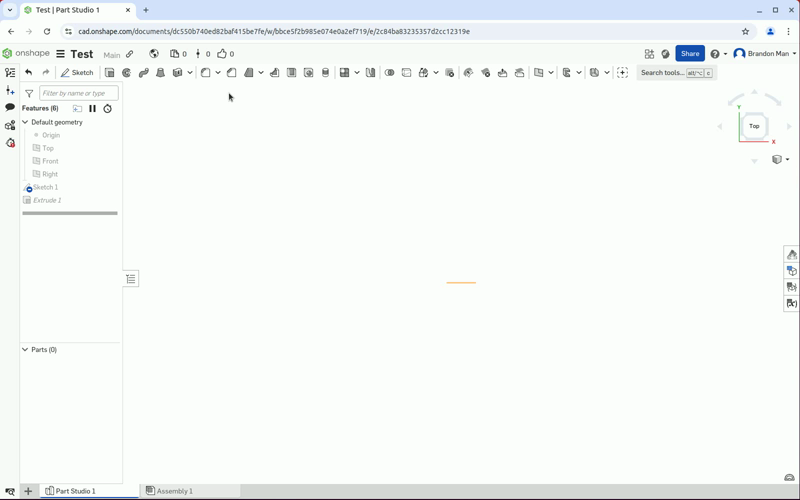
mouse_move(73, 352)
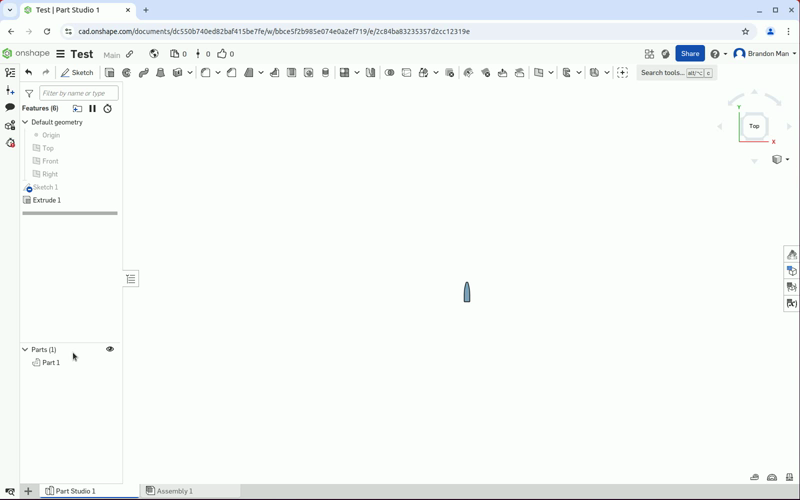
key(y)
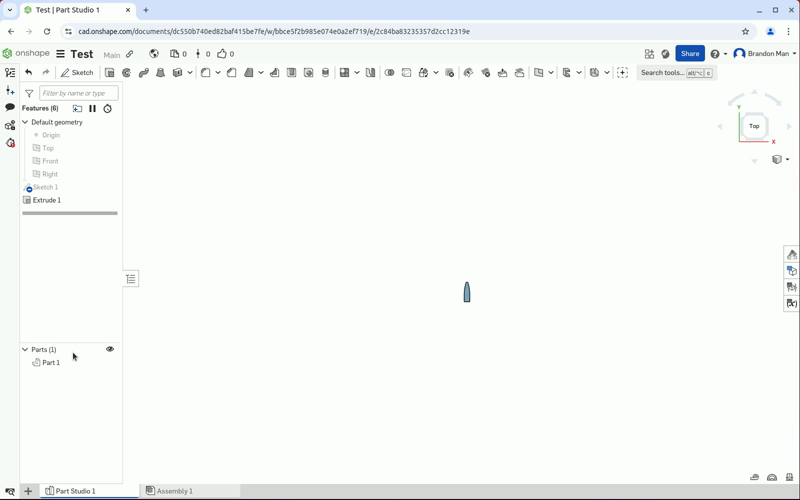
key(shift+p)
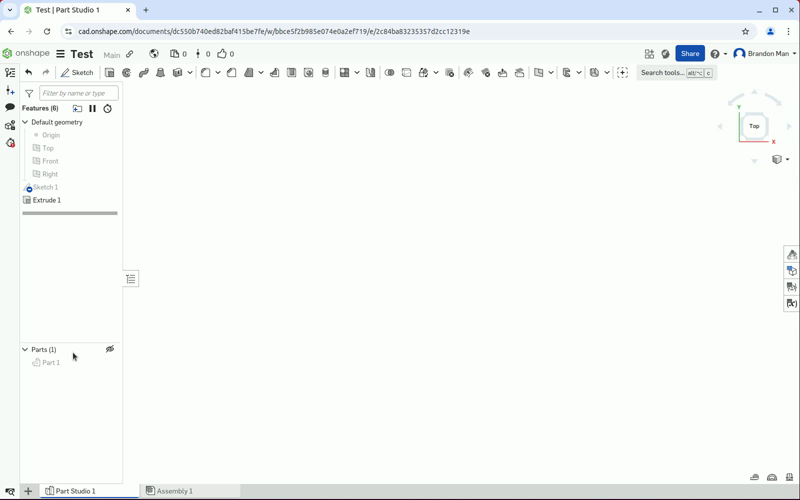
key(space)
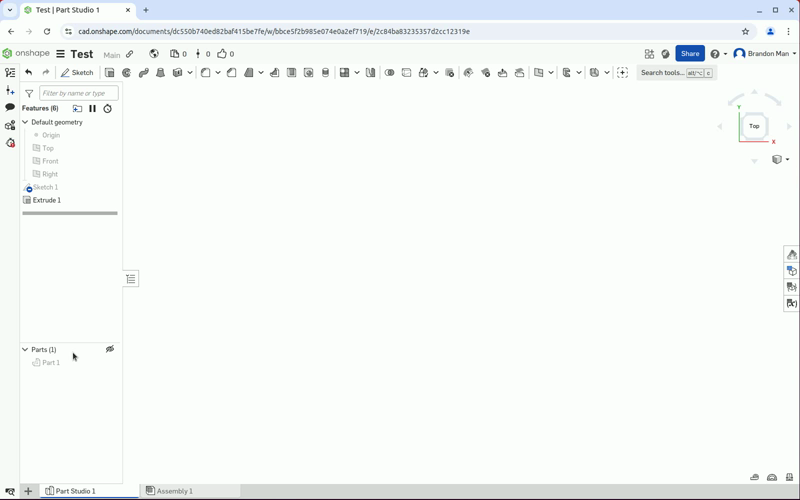
key_down(shift)
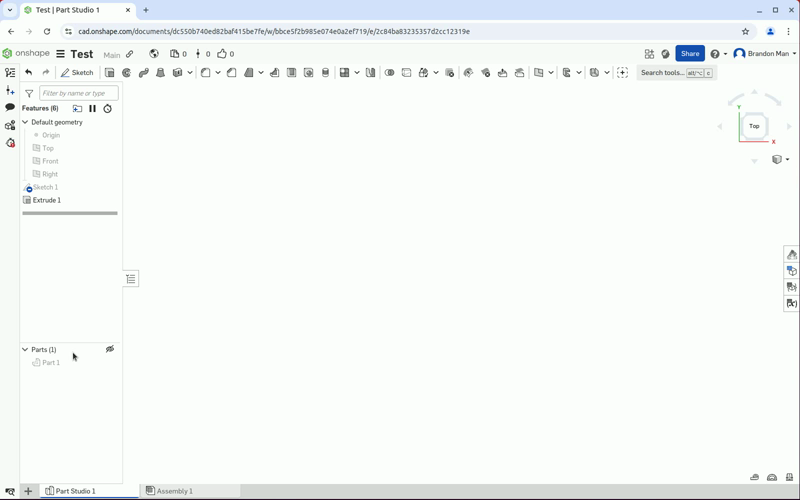
key(up)
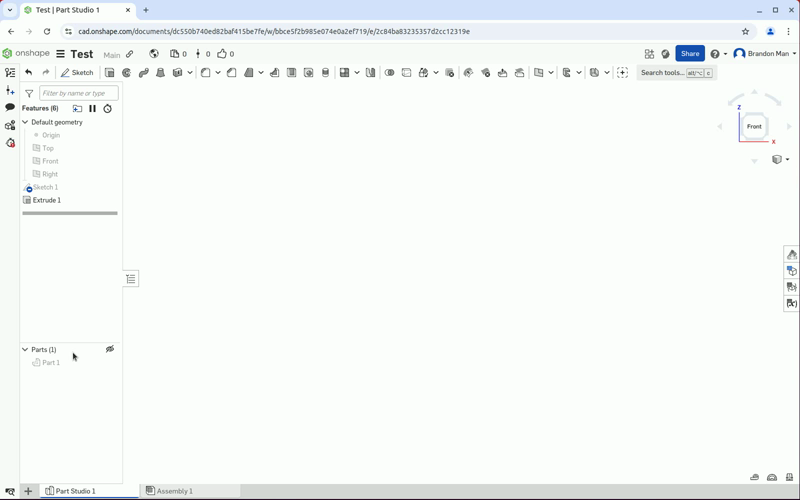
key_up(shift)
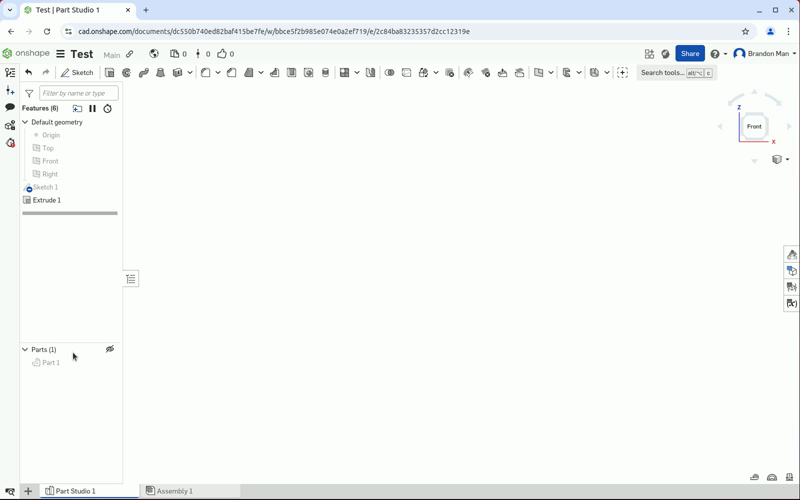
mouse_move(73, 352)
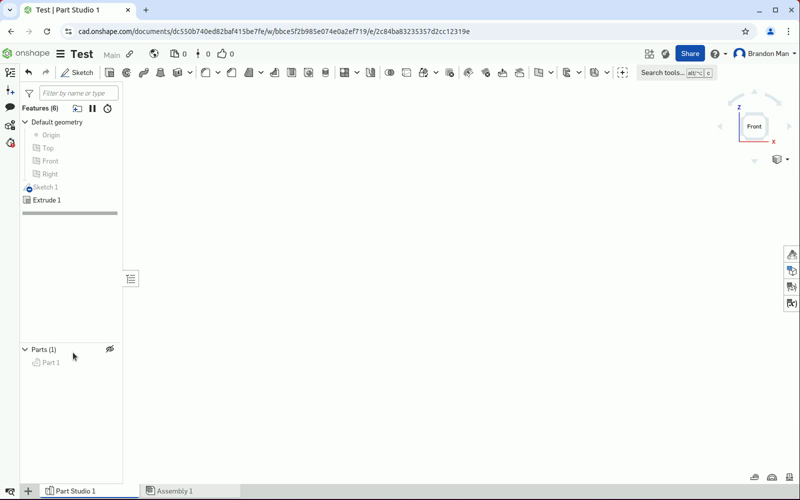
key(shift+y)
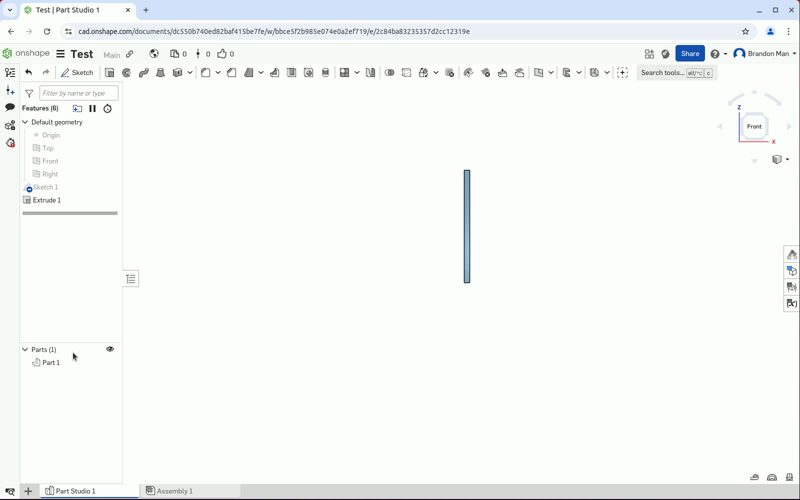
mouse_move(541, 75)
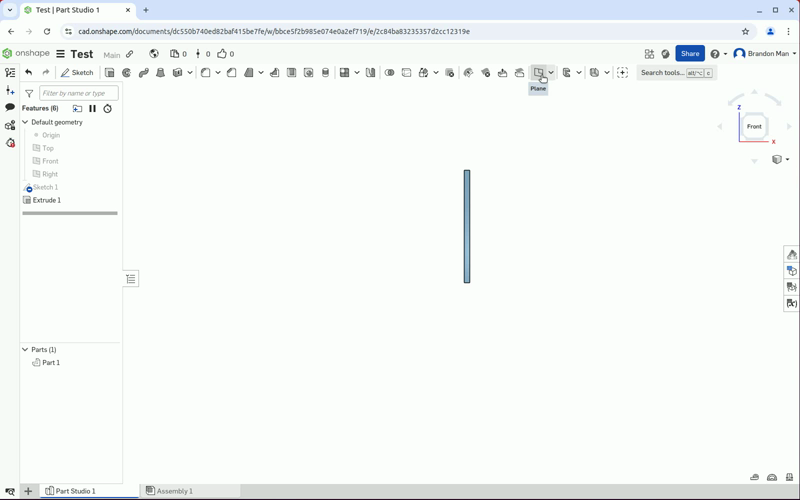
click(541, 75)
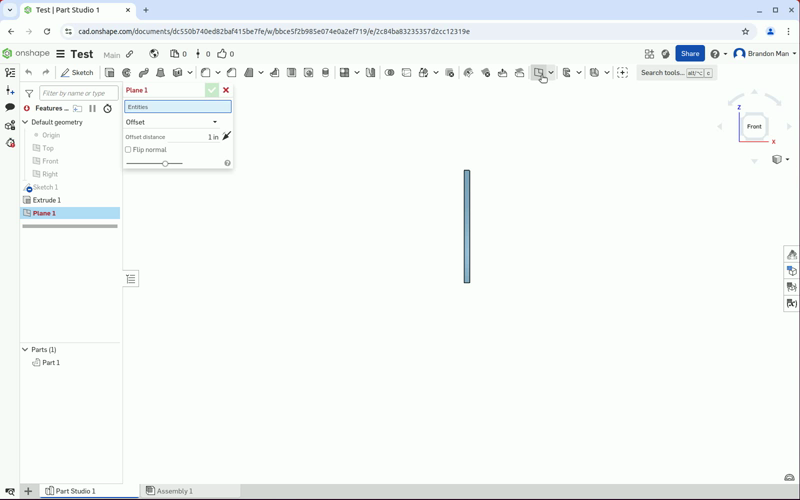
mouse_move(73, 163)
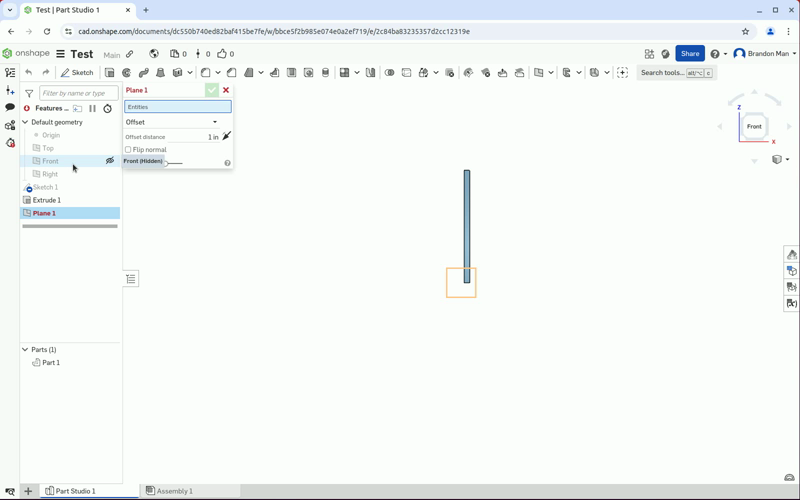
click(73, 163)
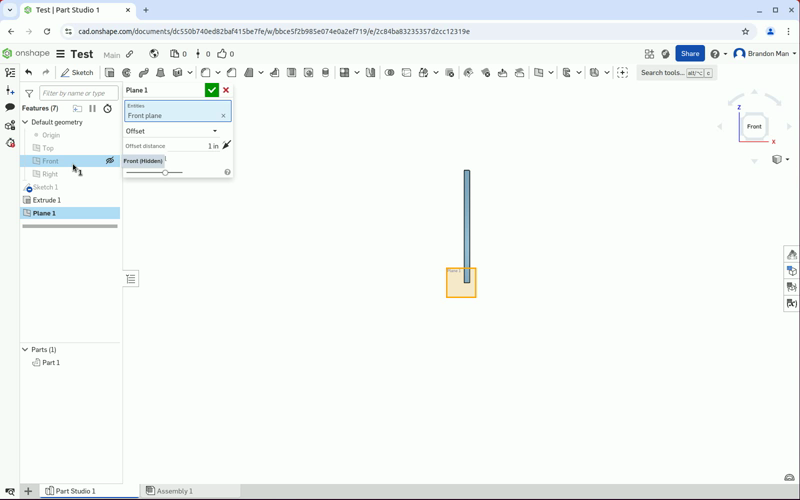
key(tab, 2)
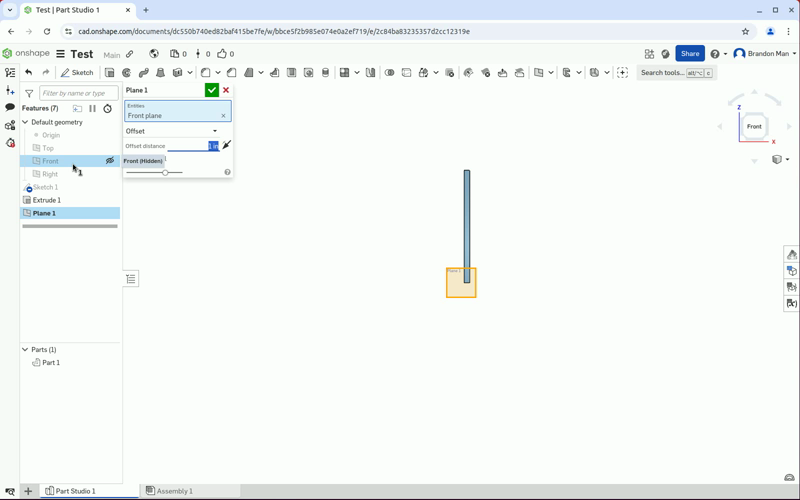
text(3.851)
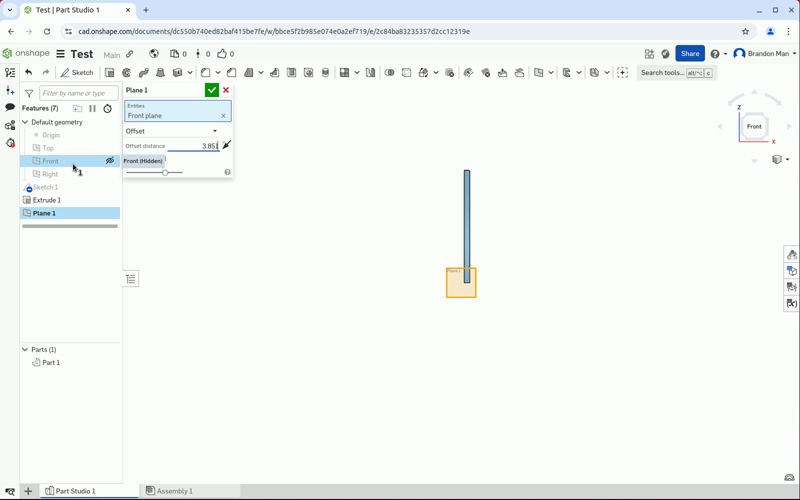
key(enter, 2)
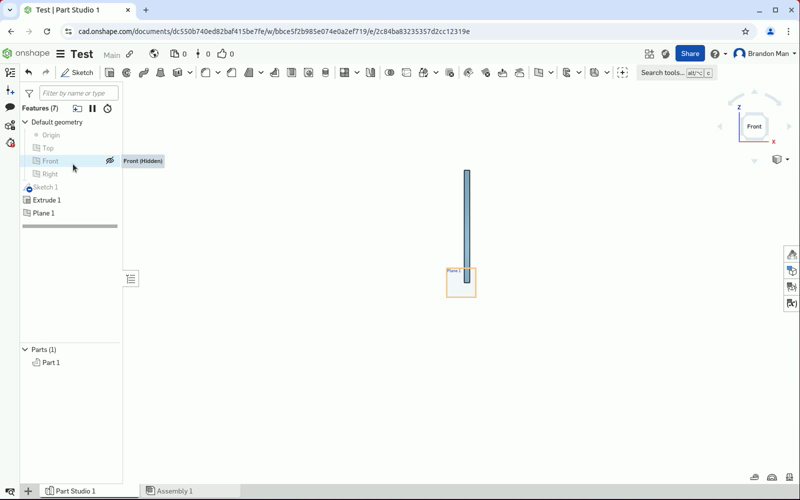
key(shift+s)
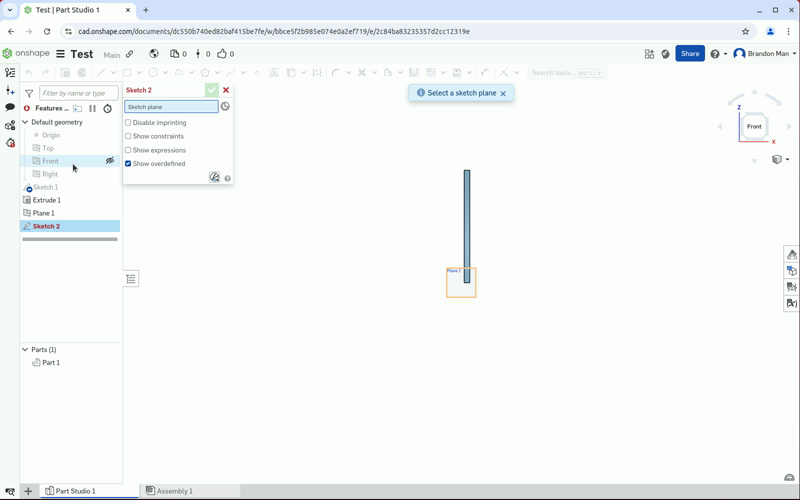
mouse_move(73, 215)
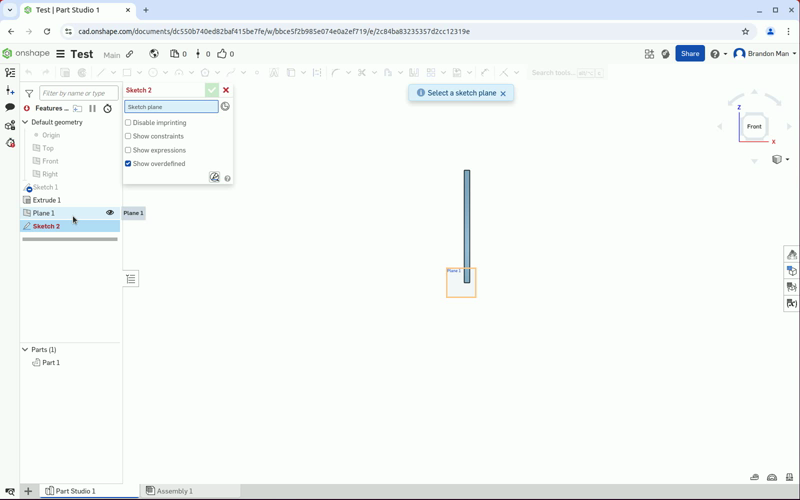
click(73, 215)
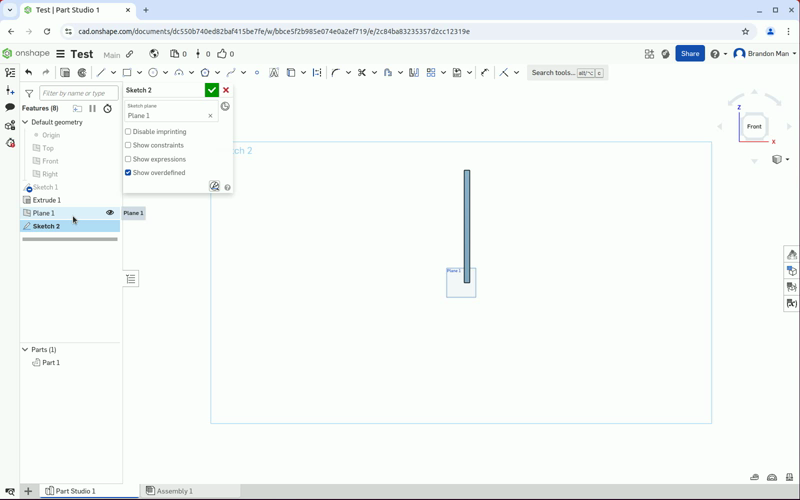
mouse_move(73, 352)
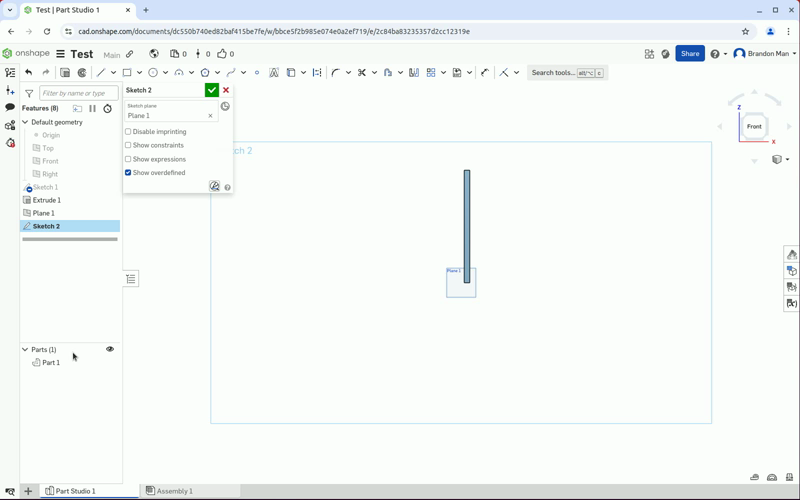
key(y)
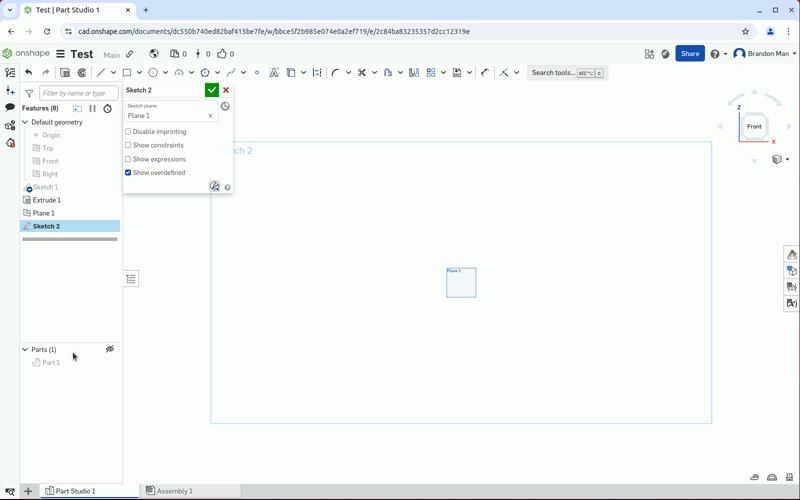
key(l)
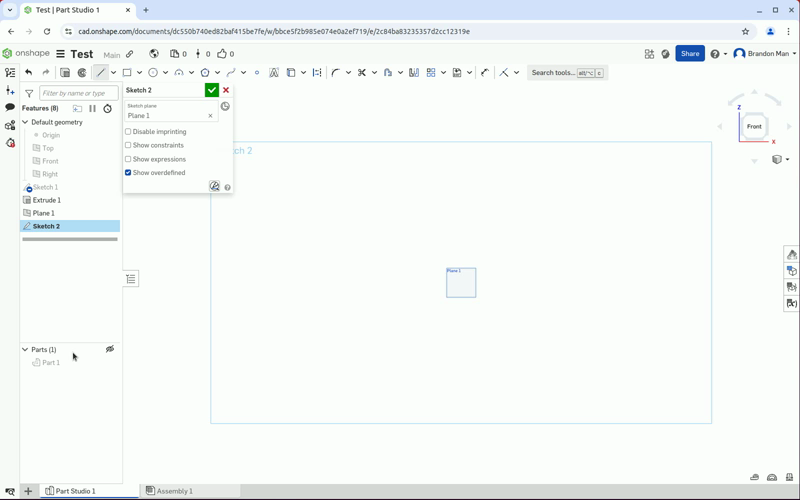
key_down(shift)
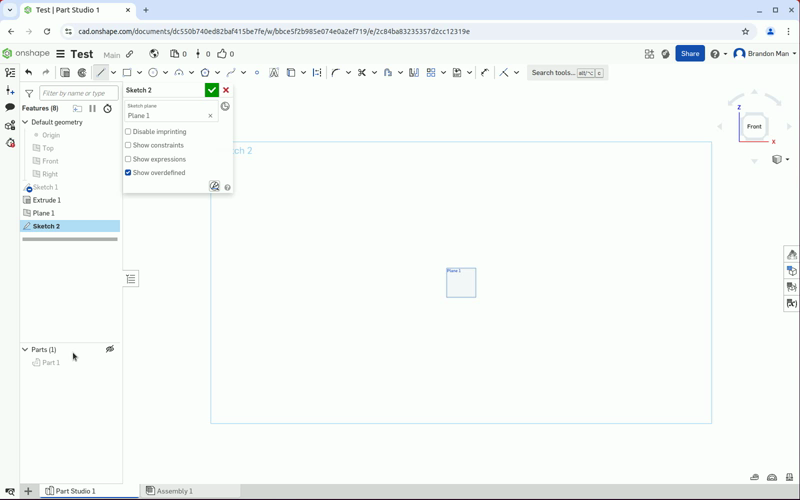
mouse_move(464, 262)
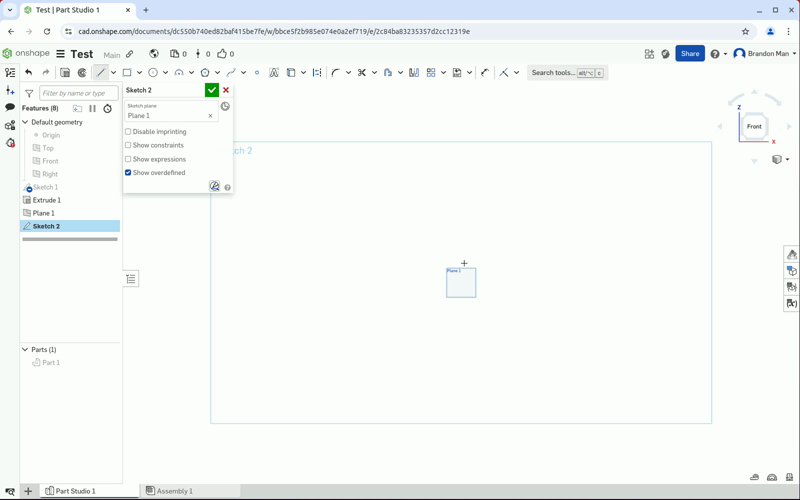
click(464, 262)
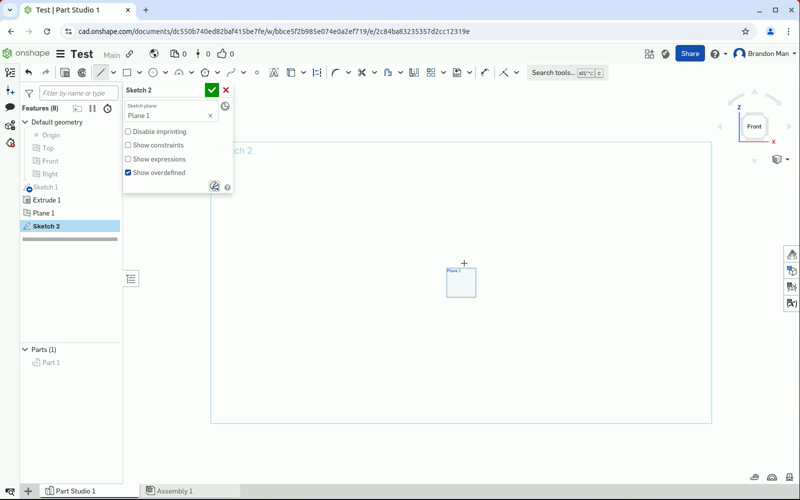
key_up(shift)
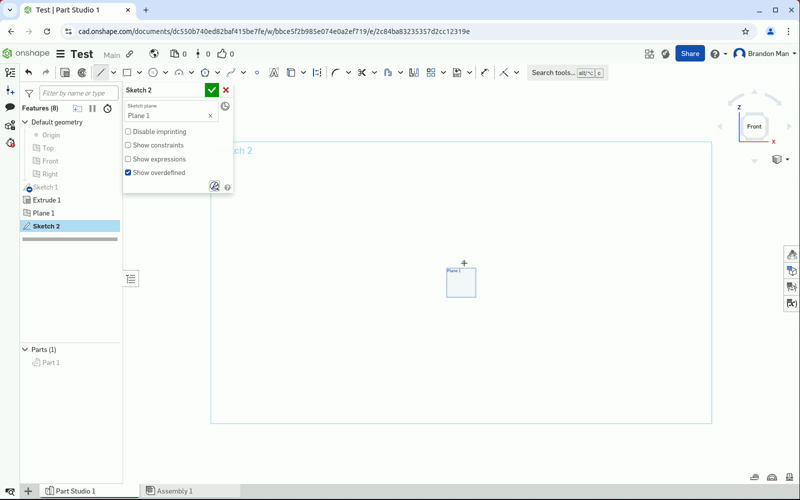
key_down(shift)
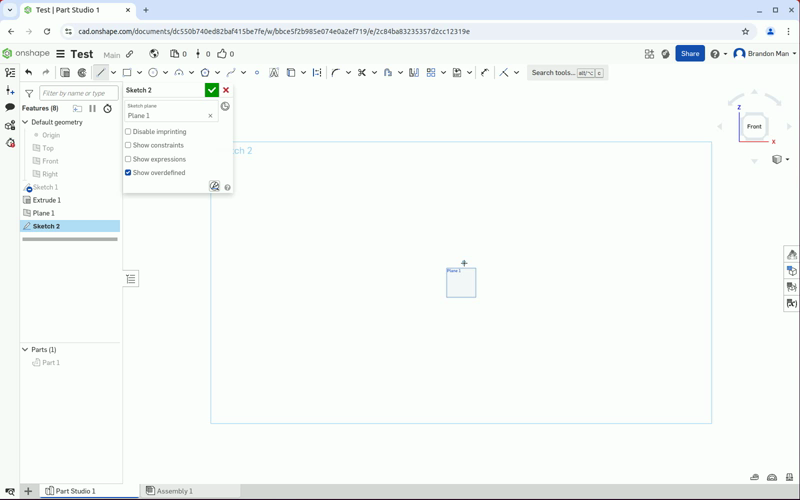
mouse_move(494, 262)
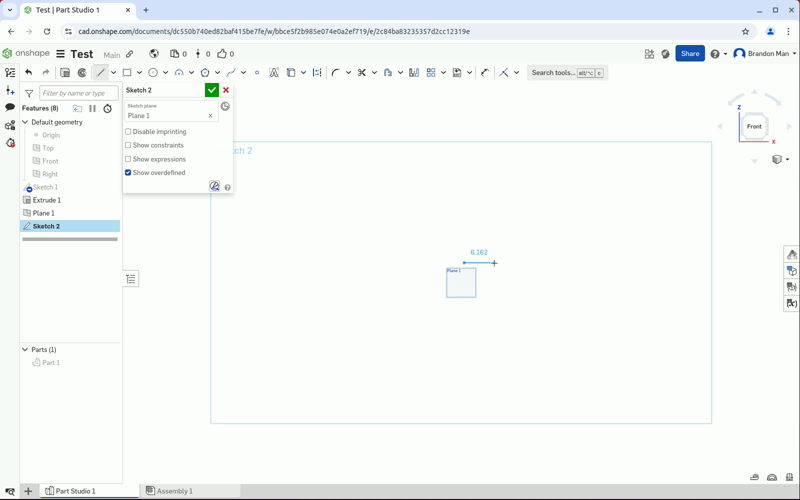
mouse_move(470, 262)
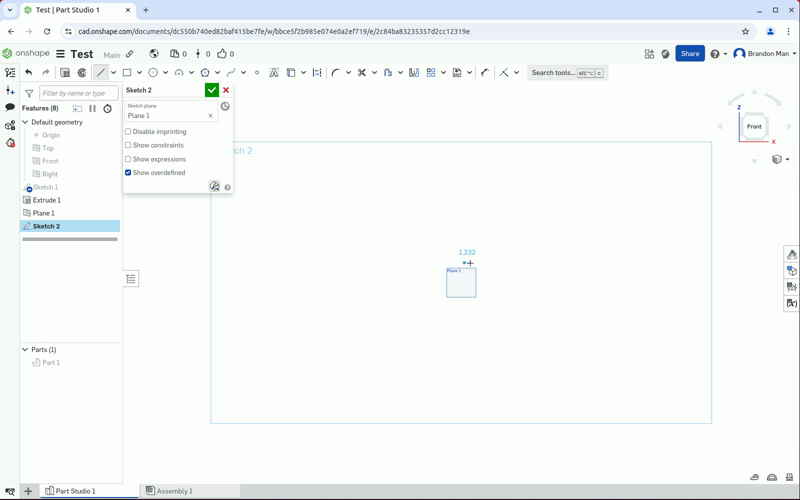
scroll(6)
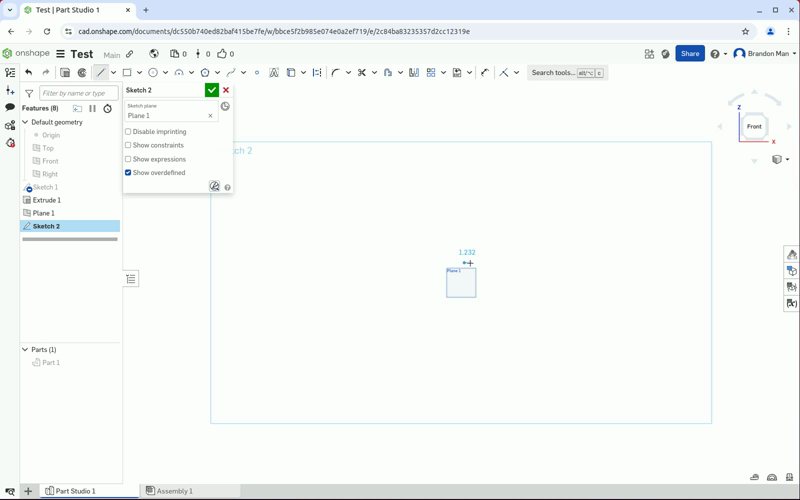
scroll(6)
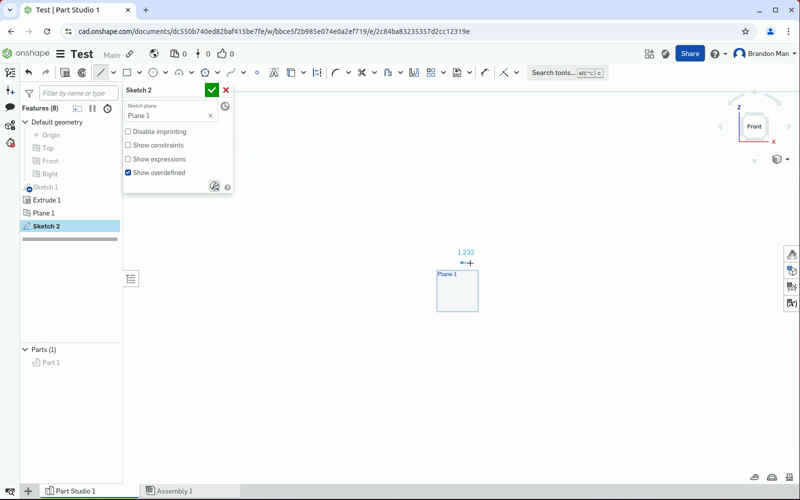
scroll(6)
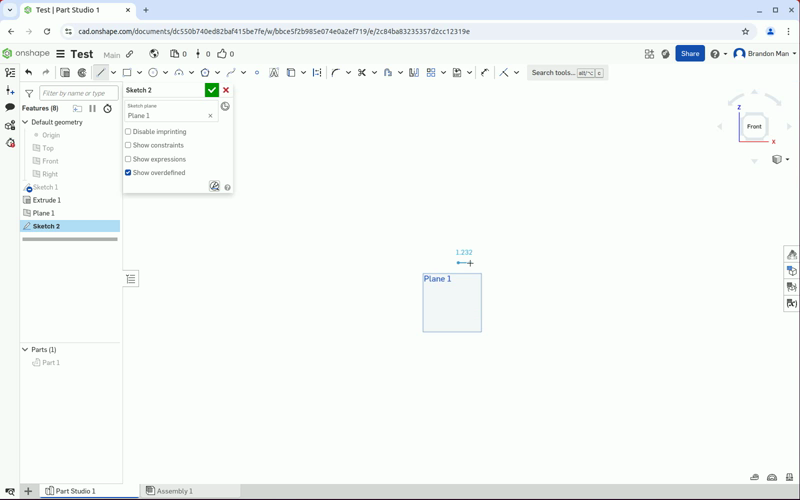
scroll(6)
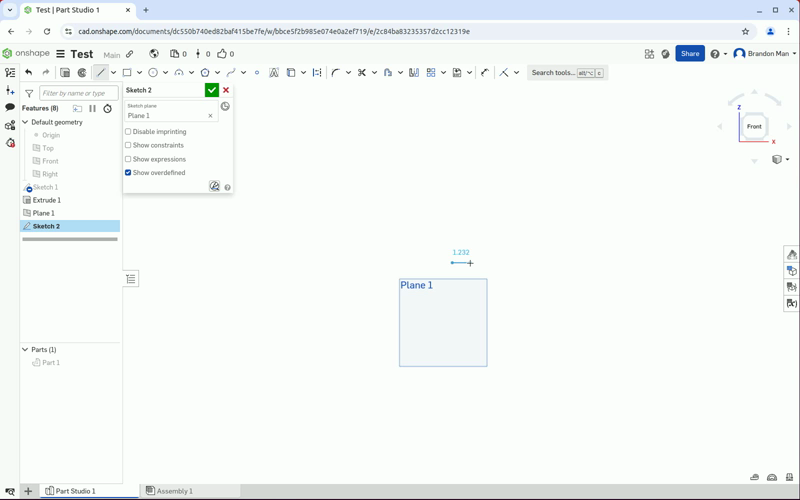
scroll(6)
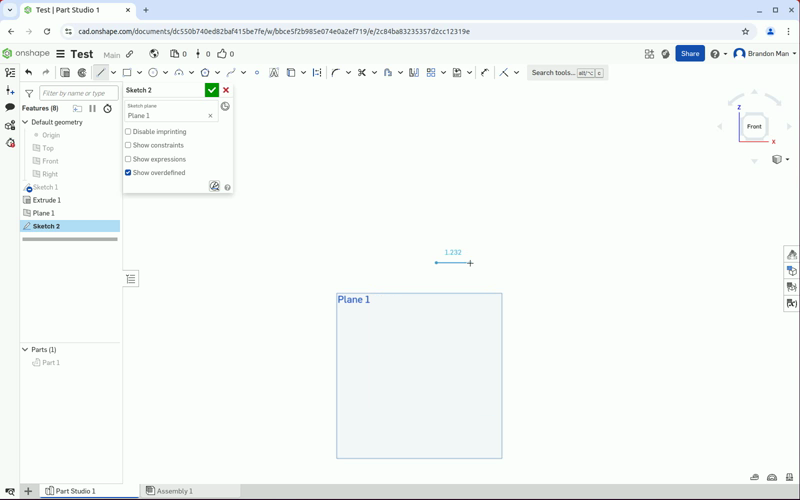
scroll(6)
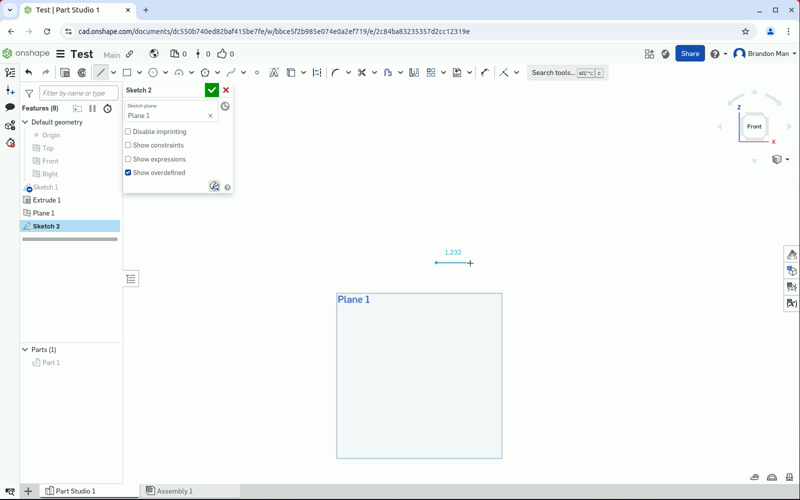
scroll(6)
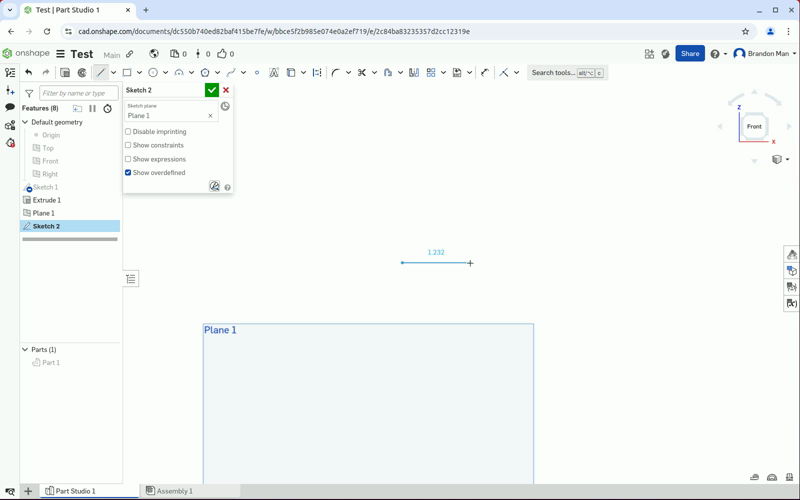
click(470, 262)
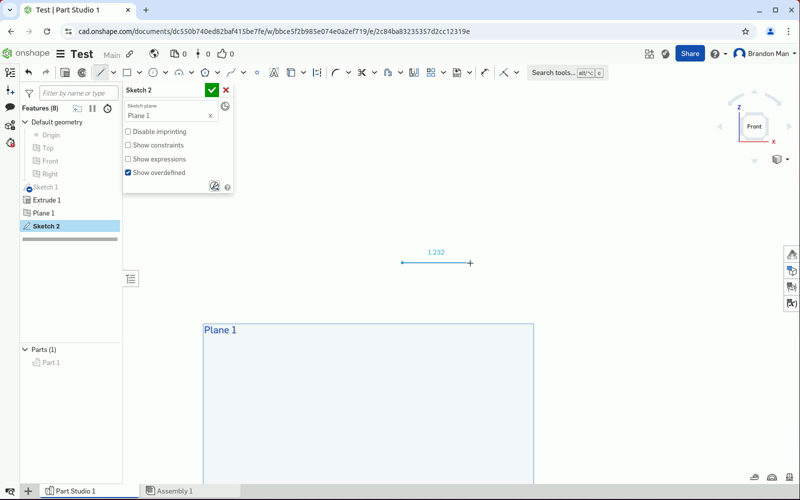
scroll(-6)
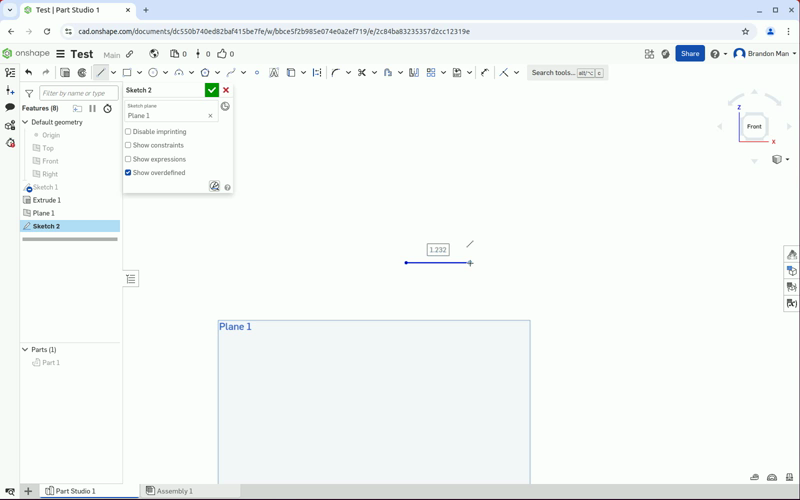
scroll(-6)
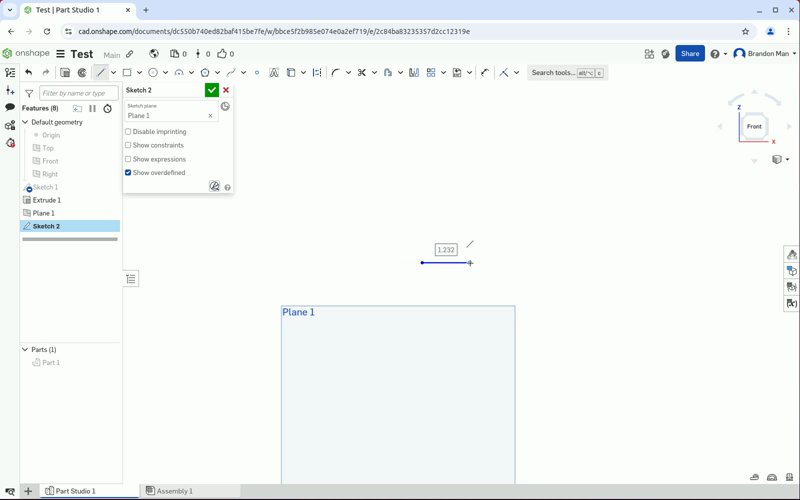
scroll(-6)
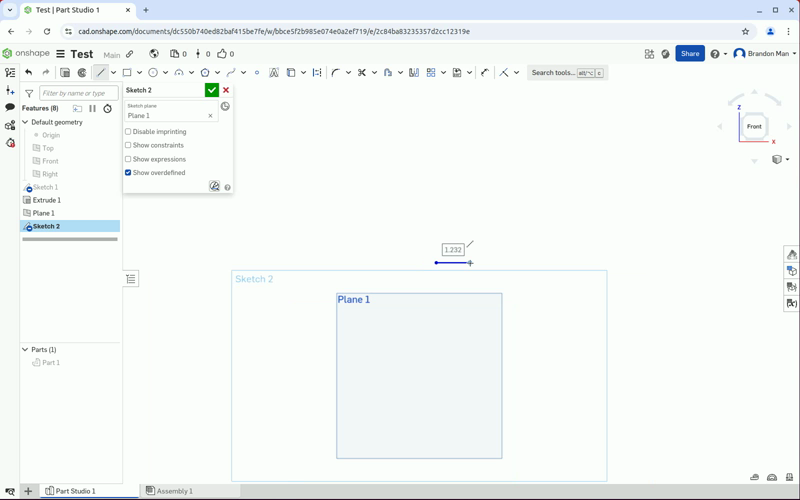
scroll(-6)
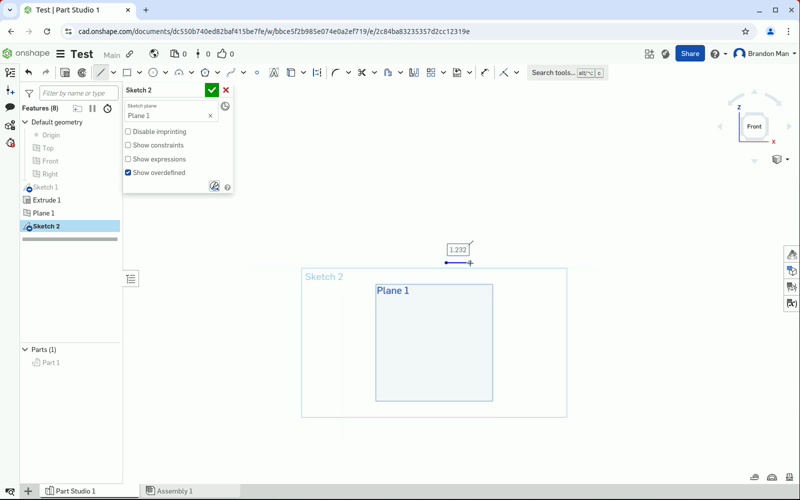
scroll(-6)
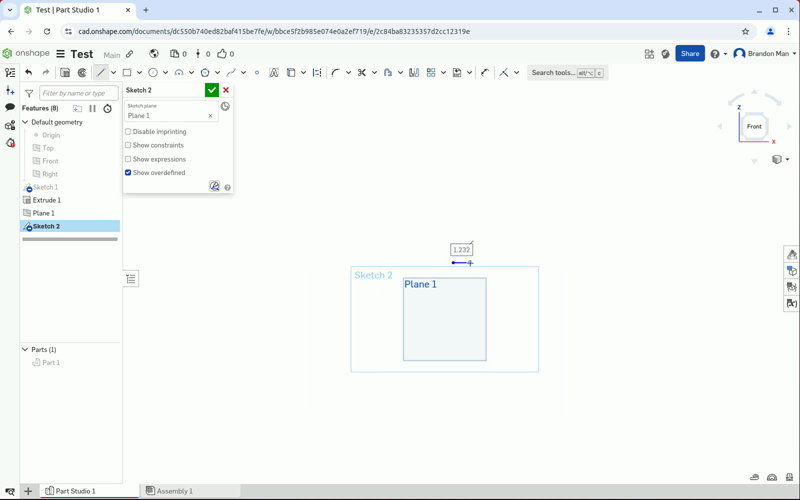
scroll(-6)
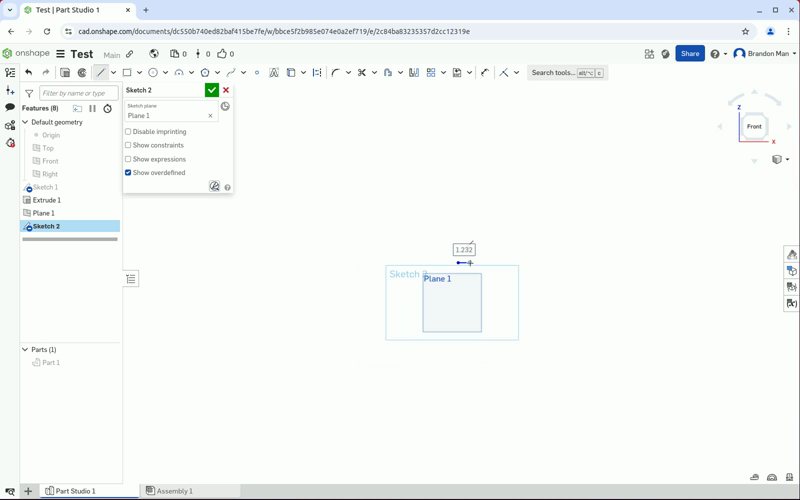
scroll(-6)
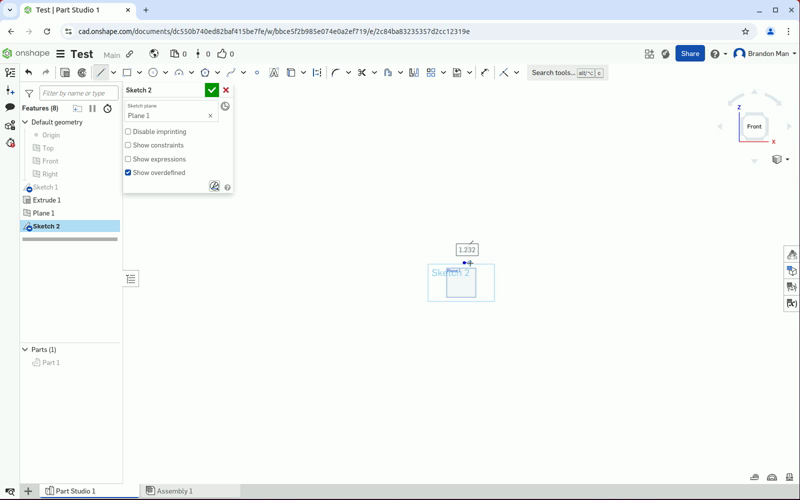
key_up(shift)
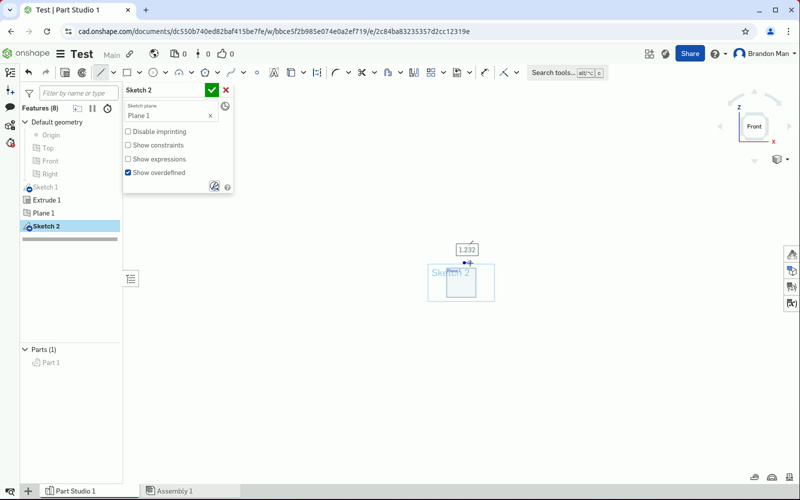
key_down(shift)
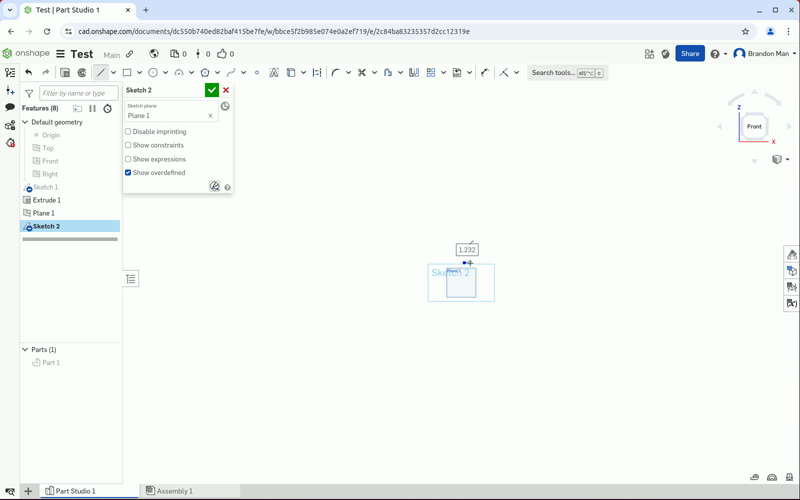
mouse_move(500, 262)
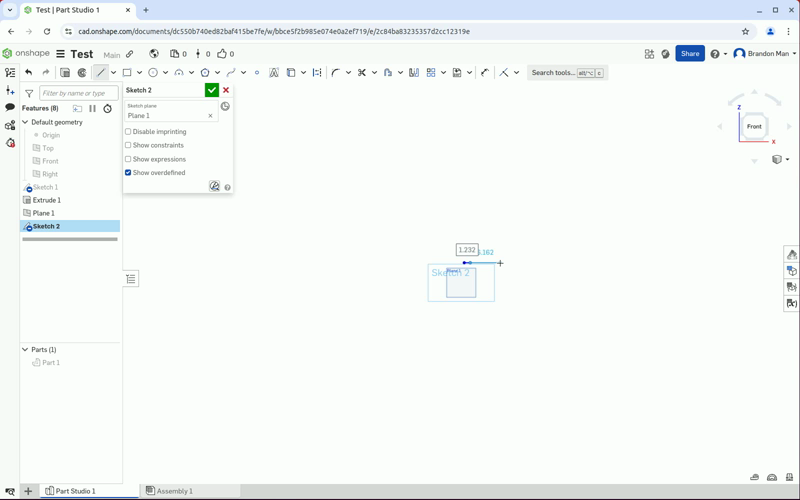
mouse_move(470, 252)
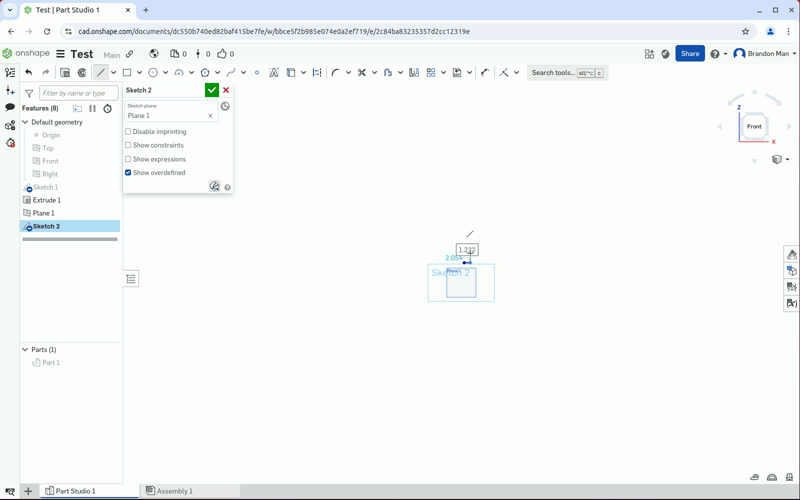
click(470, 252)
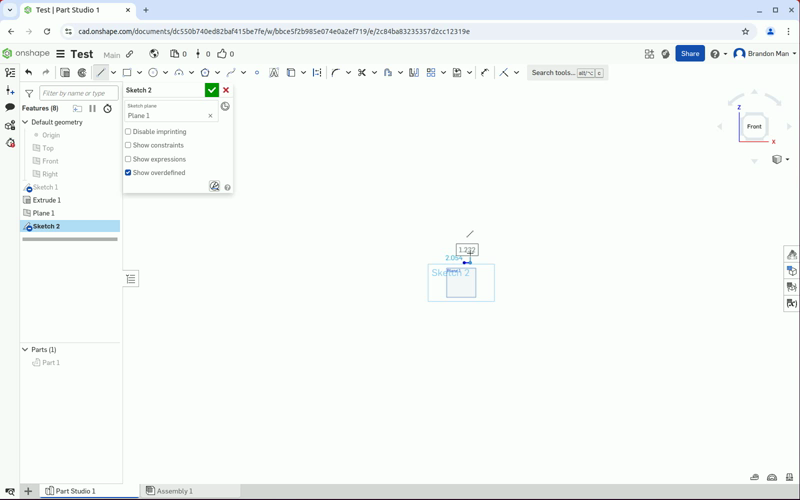
key_up(shift)
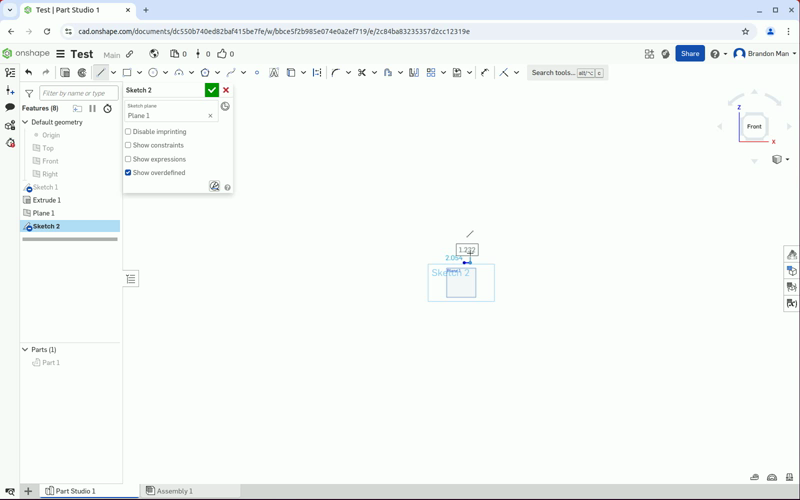
key_down(shift)
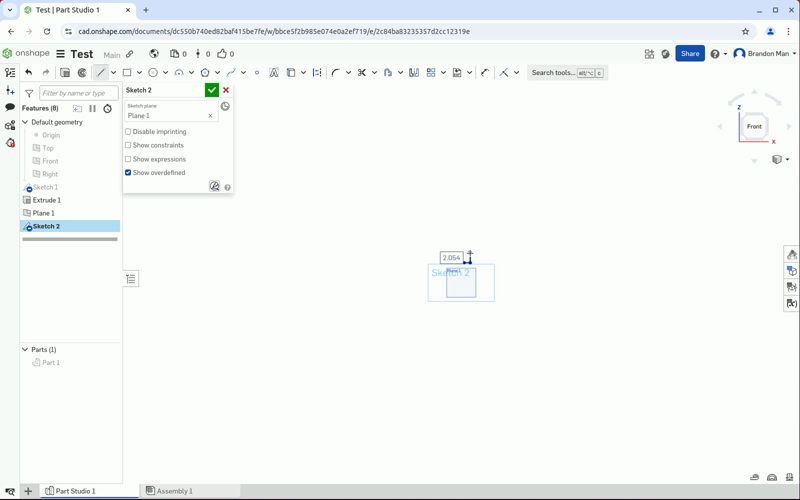
mouse_move(500, 252)
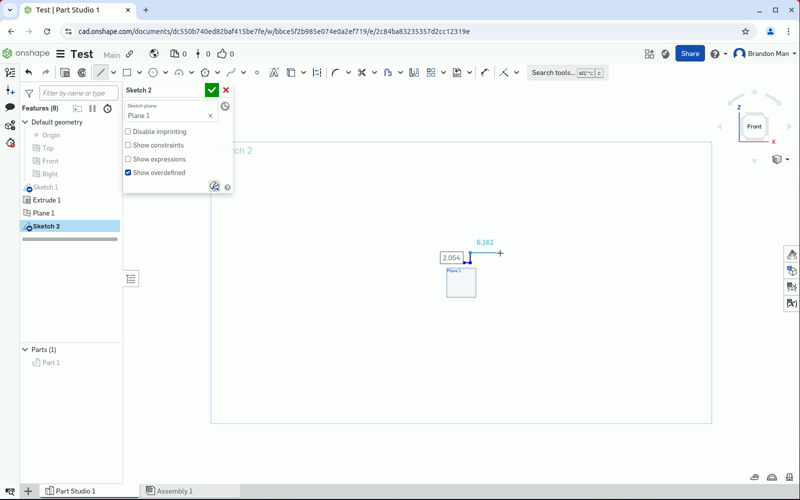
mouse_move(464, 252)
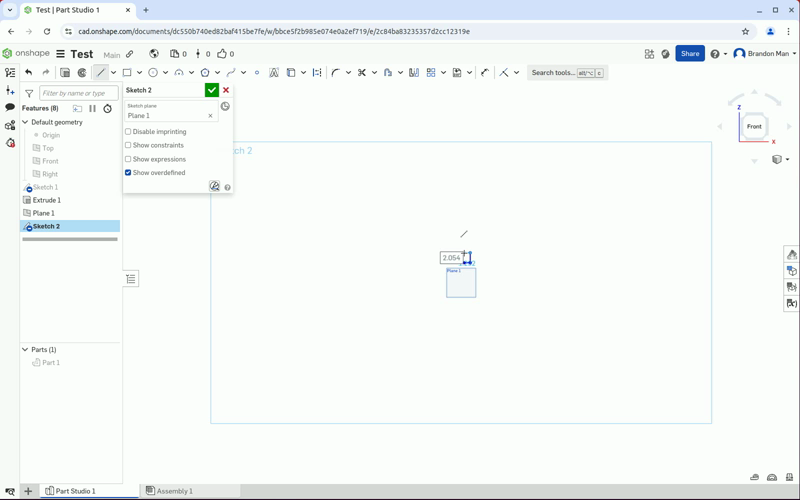
scroll(6)
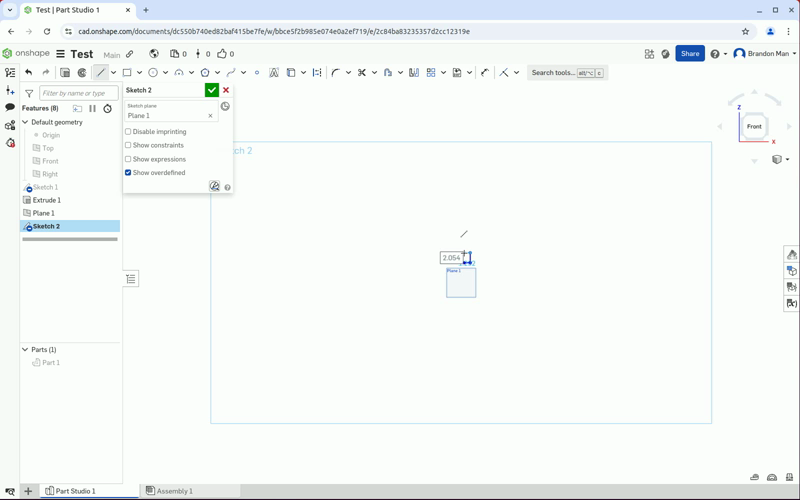
scroll(6)
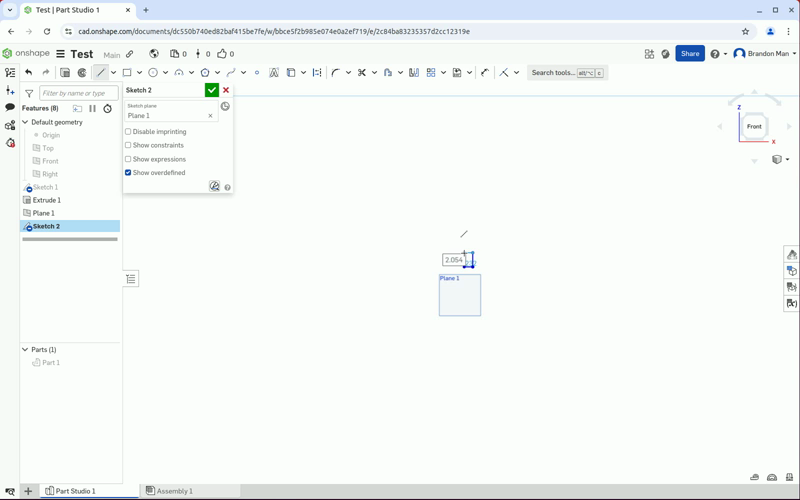
scroll(6)
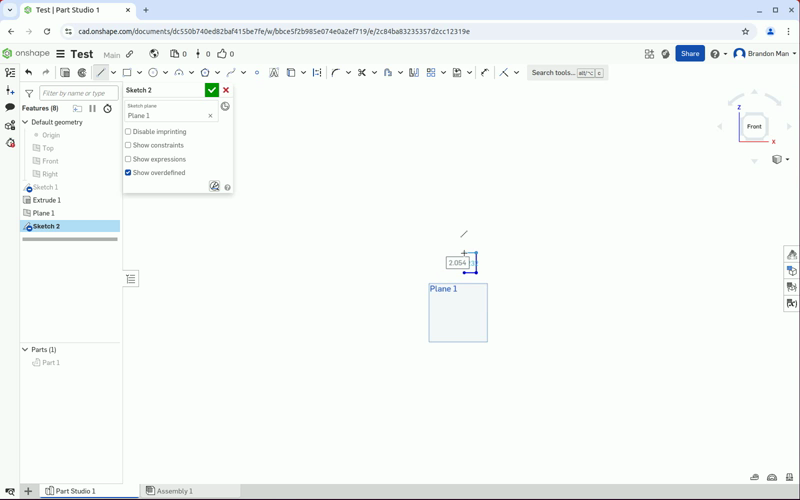
scroll(6)
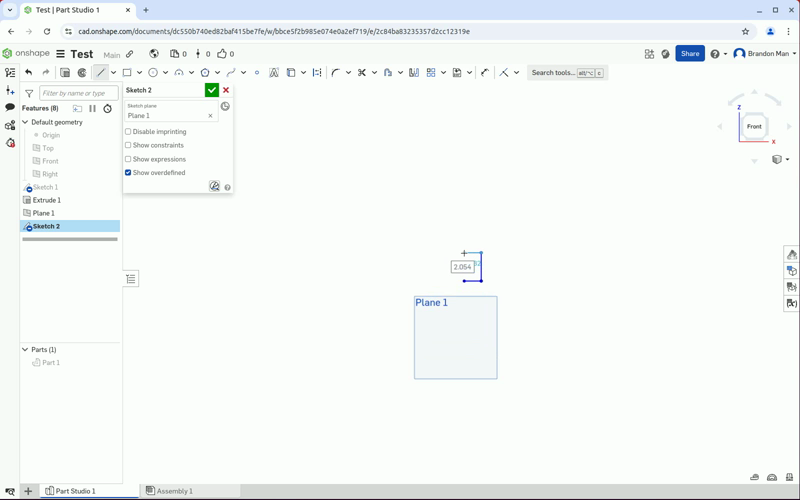
scroll(6)
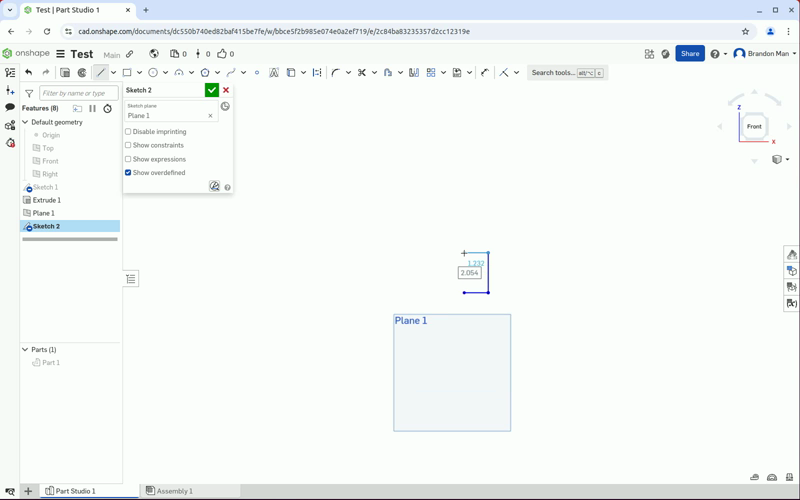
scroll(6)
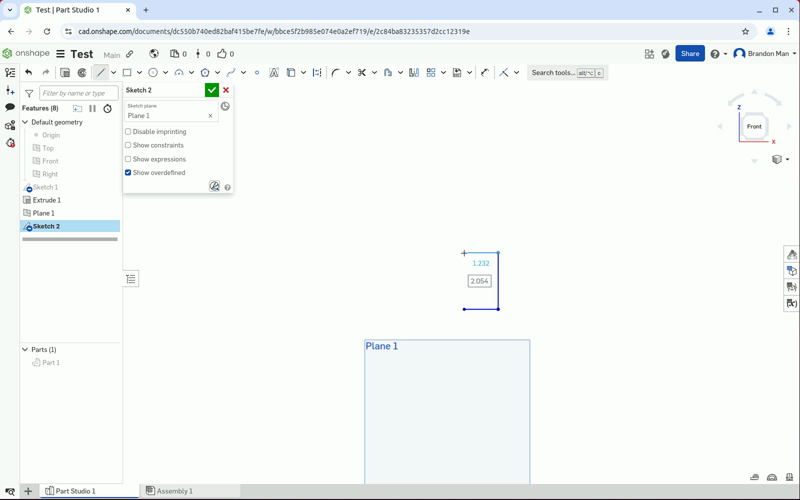
scroll(6)
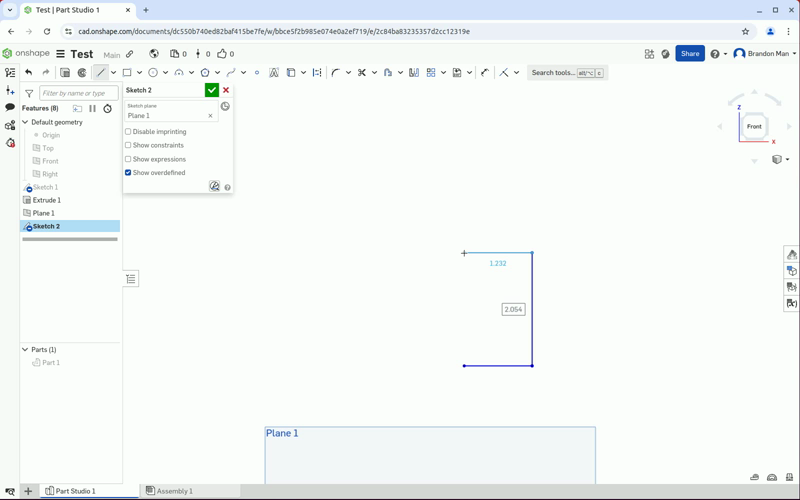
click(464, 252)
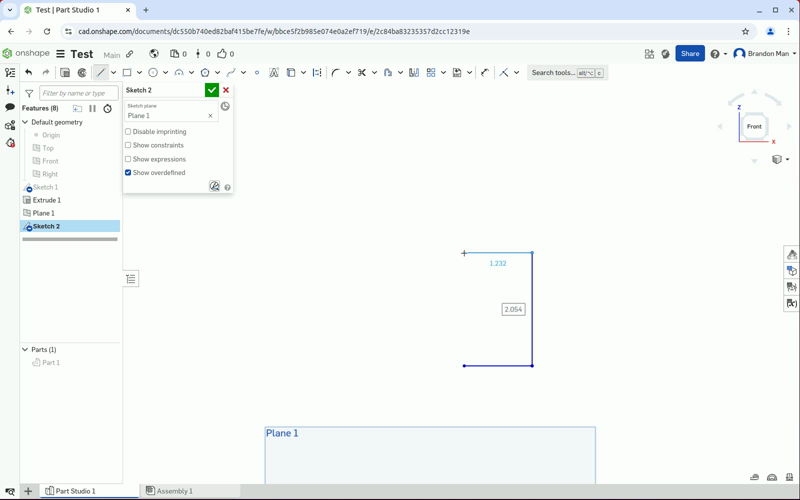
scroll(-6)
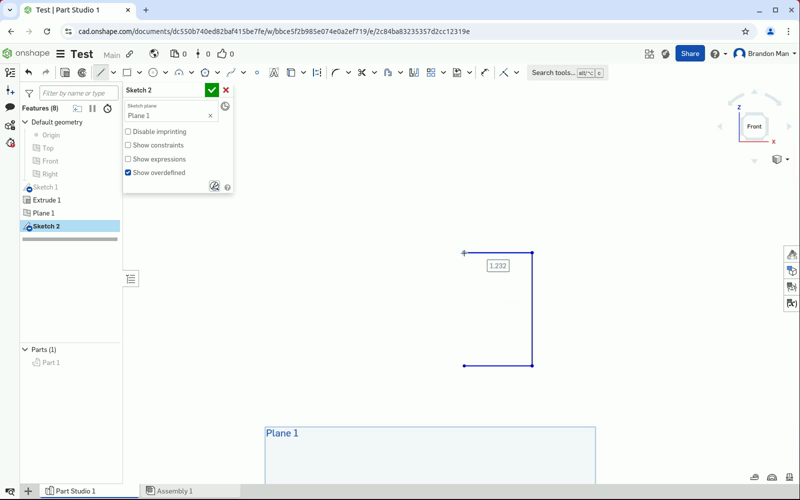
scroll(-6)
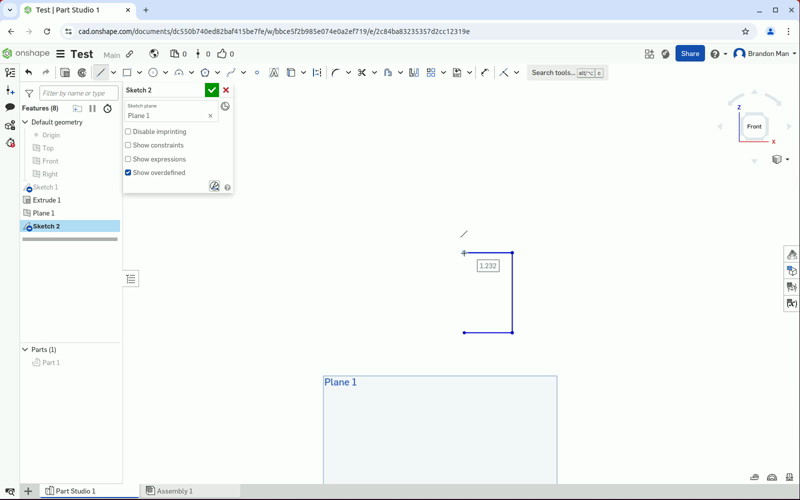
scroll(-6)
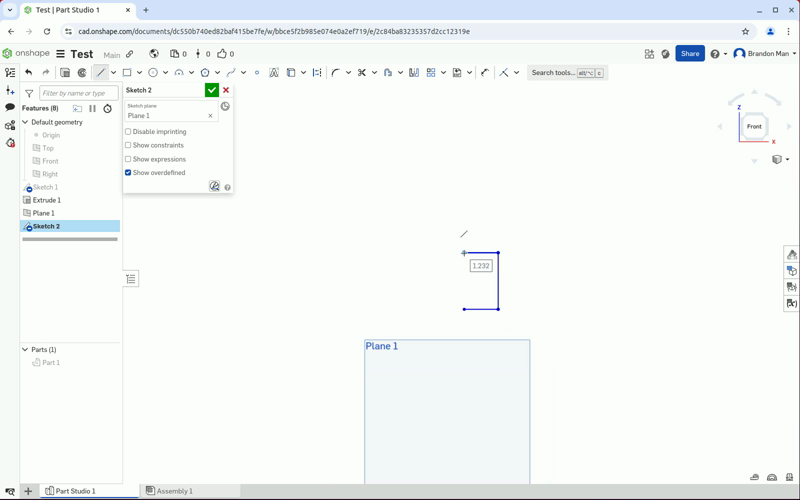
scroll(-6)
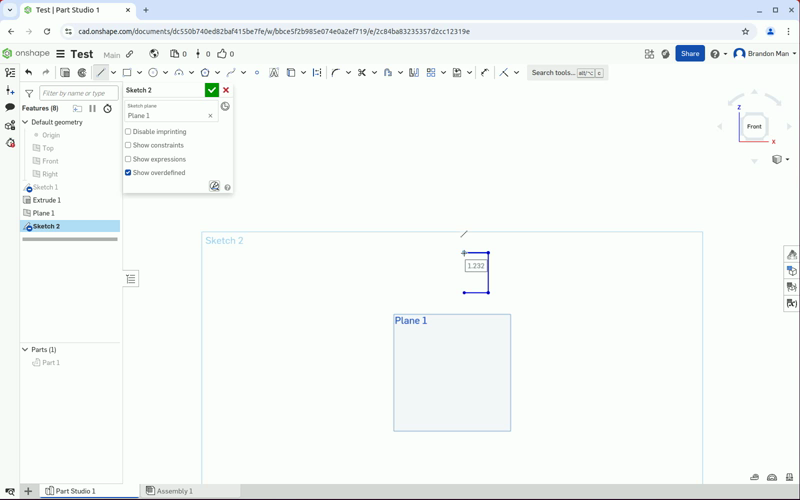
scroll(-6)
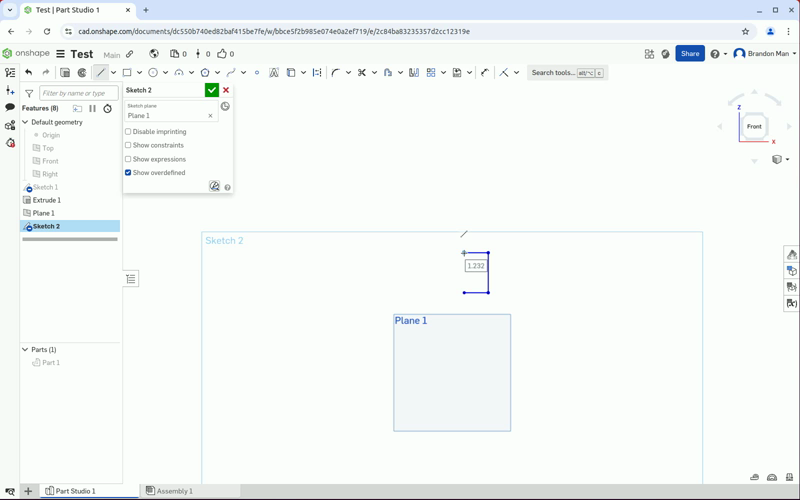
scroll(-6)
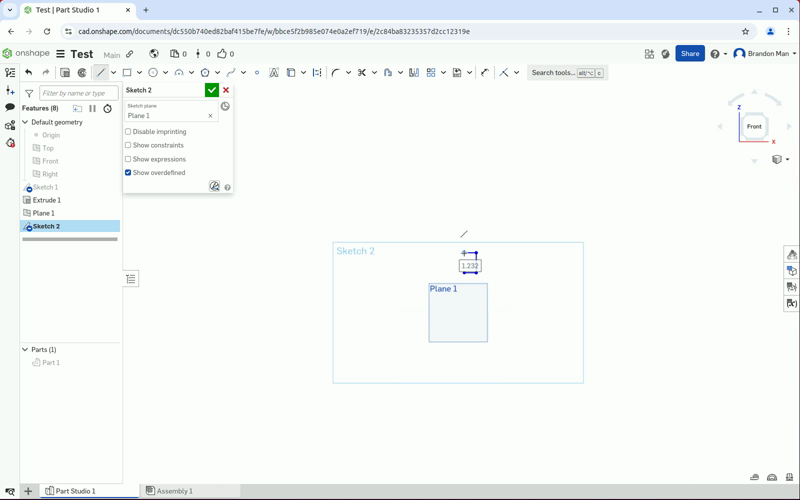
scroll(-6)
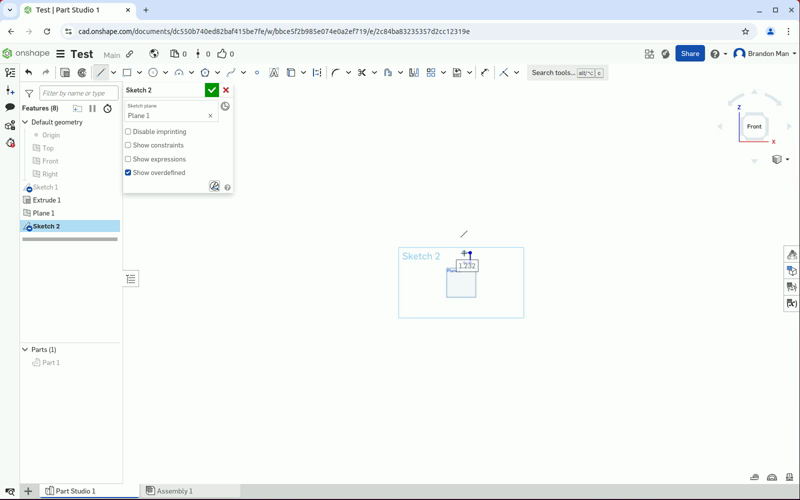
key_up(shift)
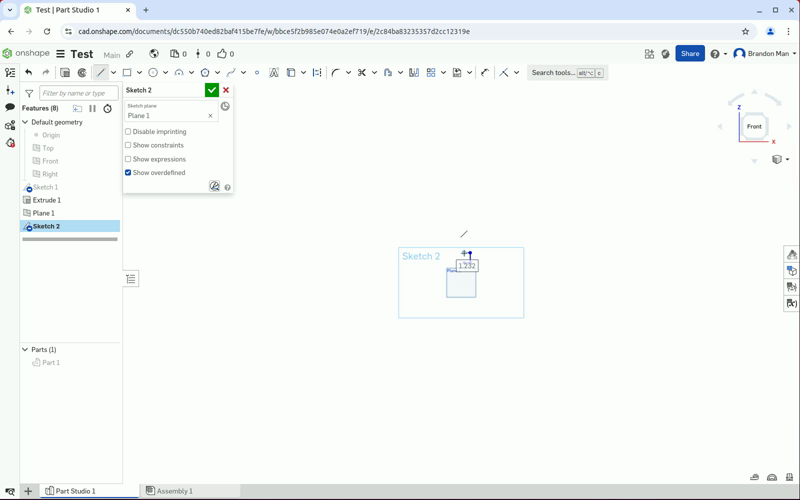
mouse_move(494, 252)
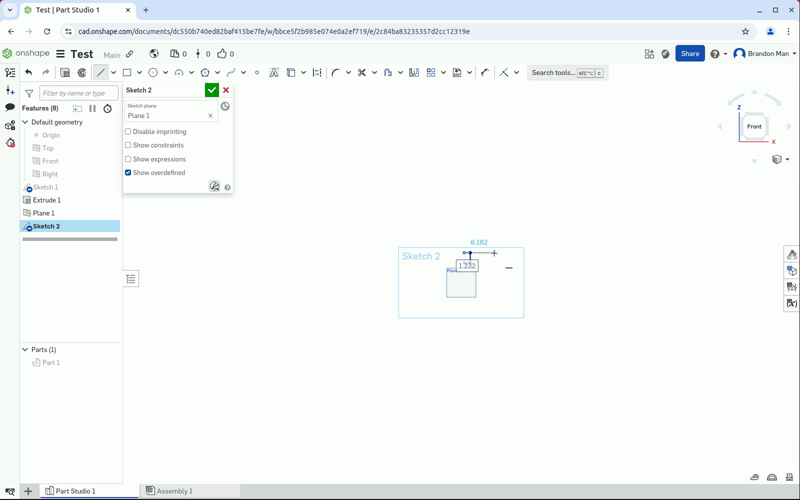
key_down(shift)
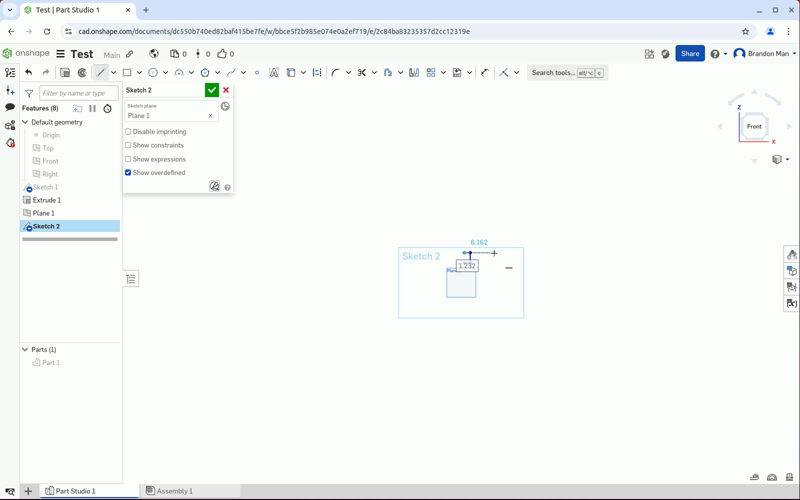
mouse_move(464, 262)
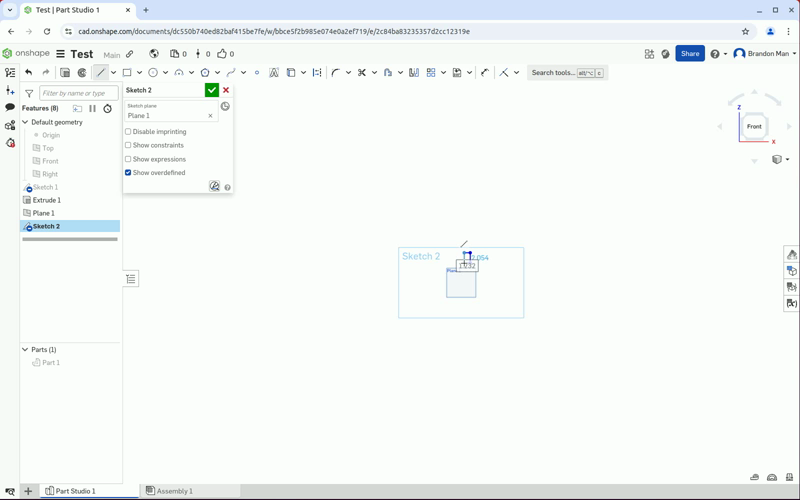
key_up(shift)
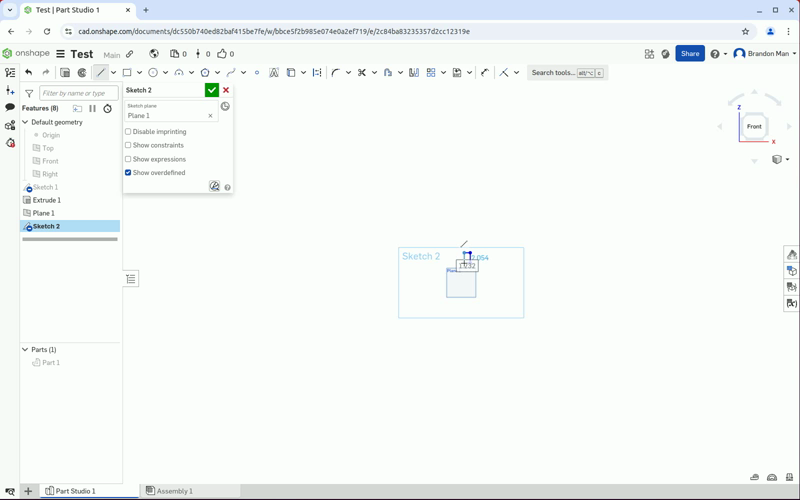
click(464, 262)
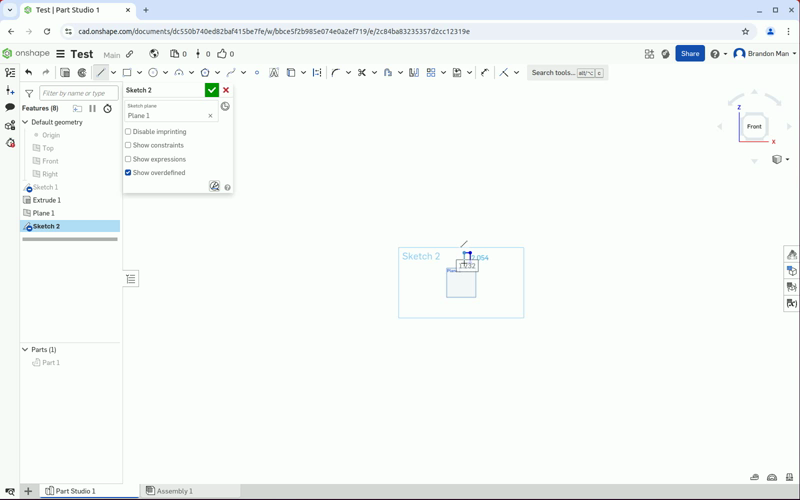
key(esc)
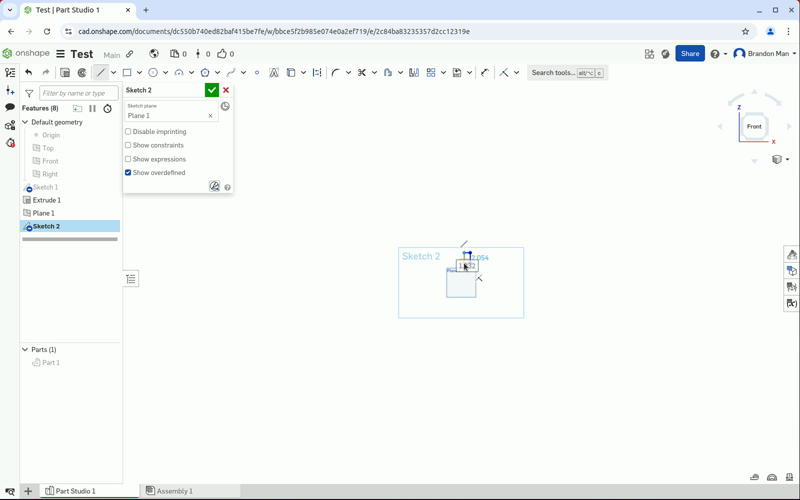
mouse_move(468, 262)
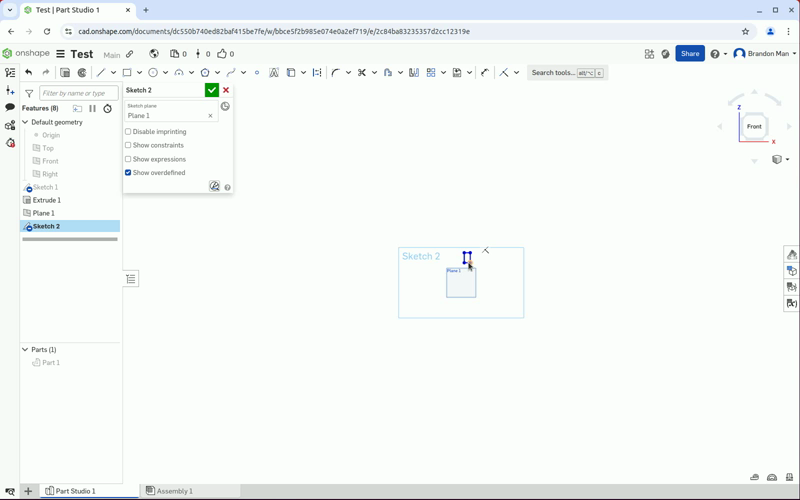
scroll(6)
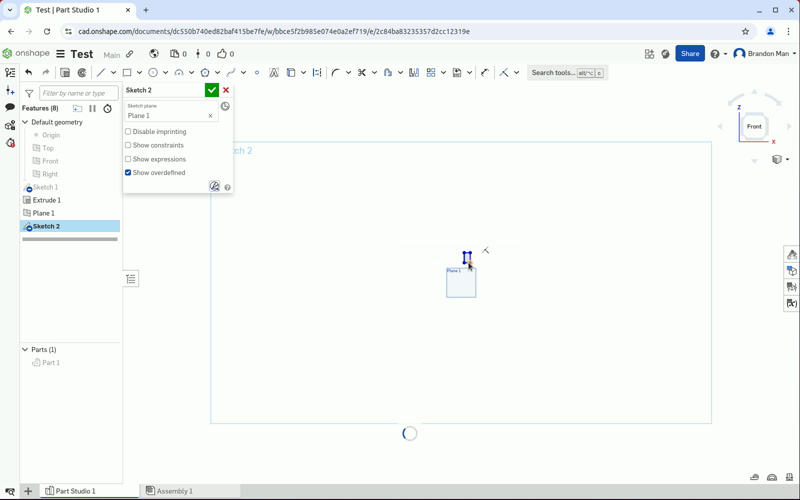
scroll(6)
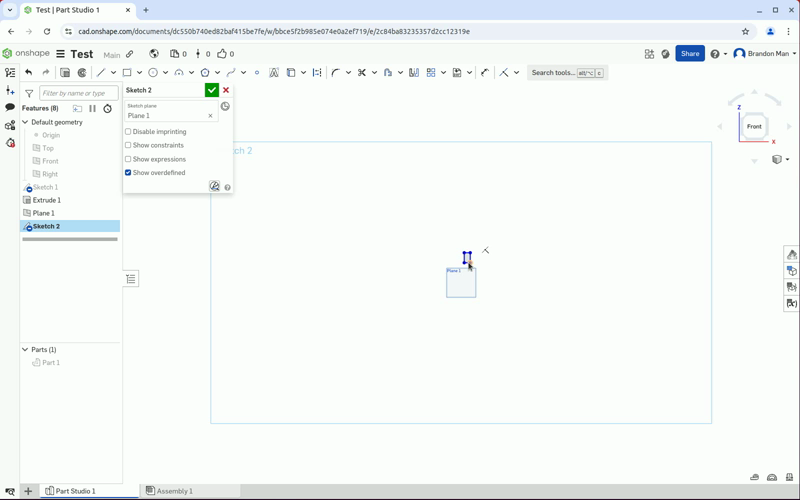
scroll(6)
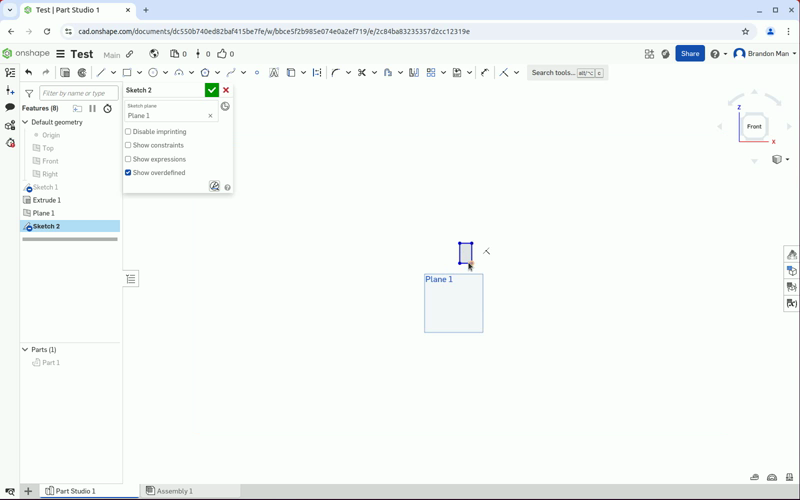
scroll(6)
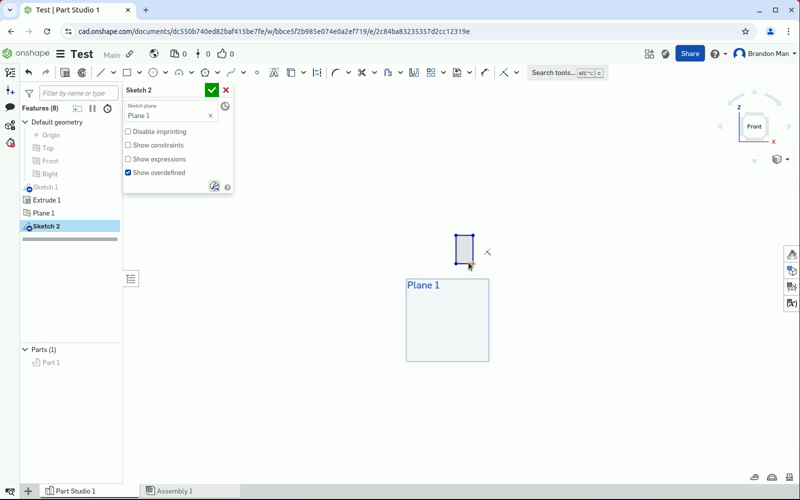
scroll(6)
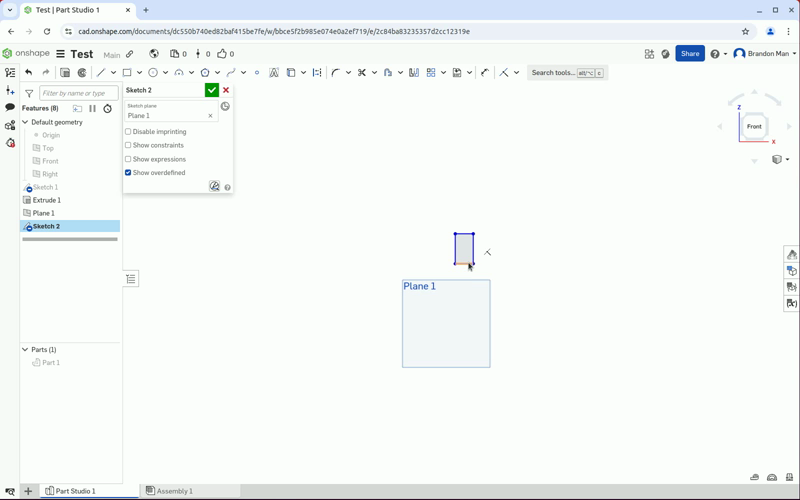
scroll(6)
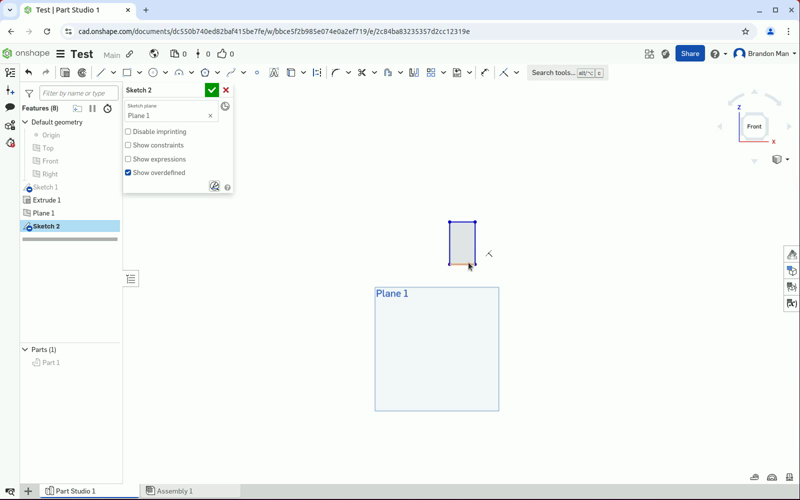
scroll(6)
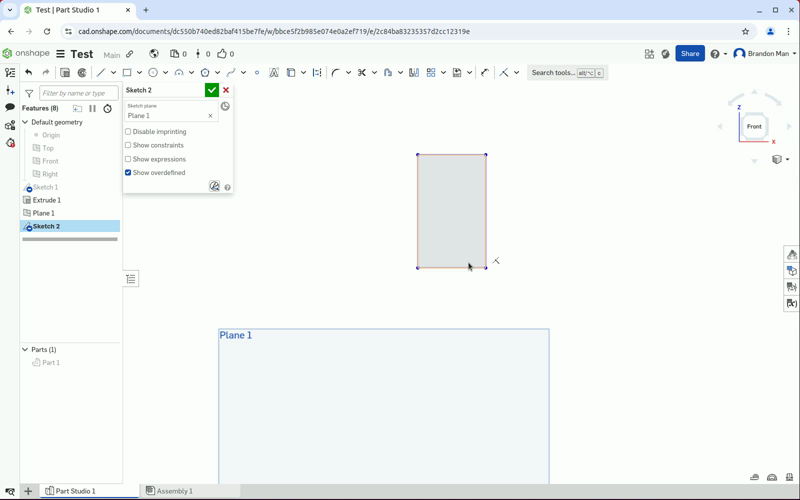
click(468, 262)
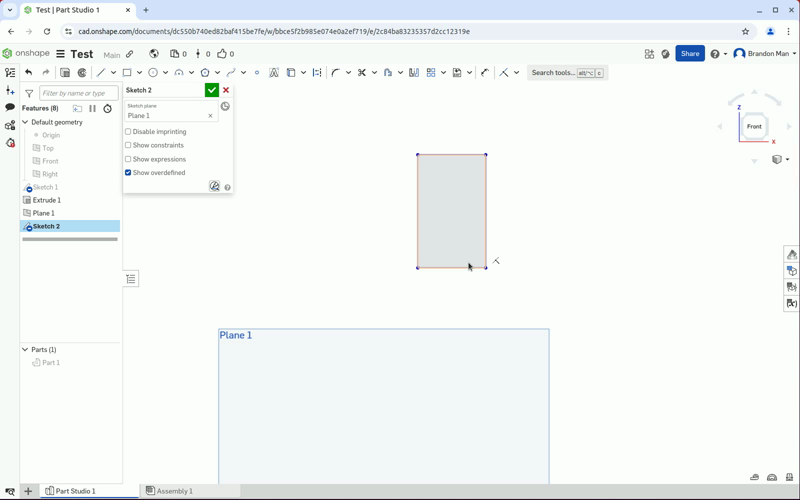
scroll(-6)
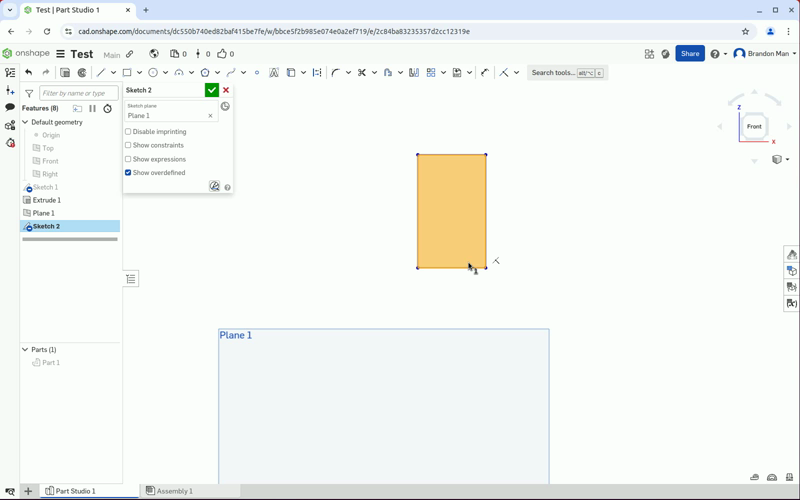
scroll(-6)
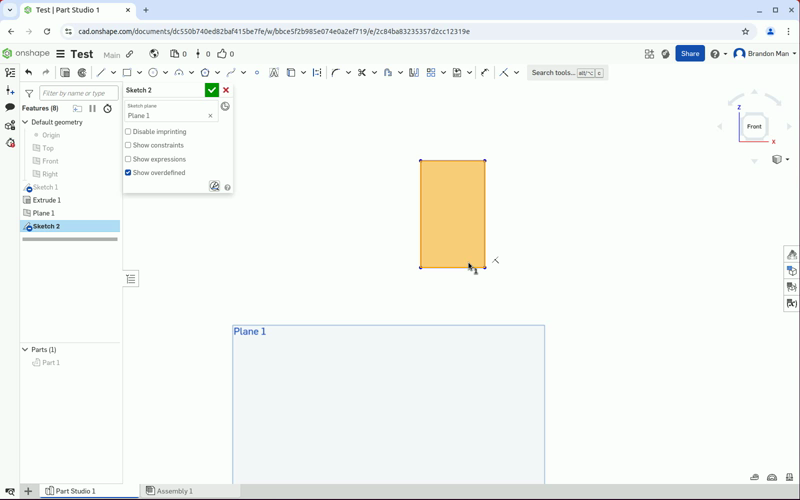
scroll(-6)
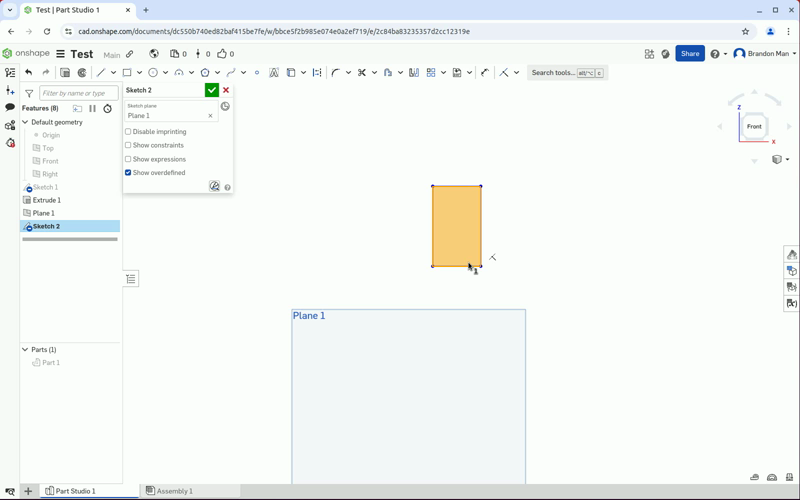
scroll(-6)
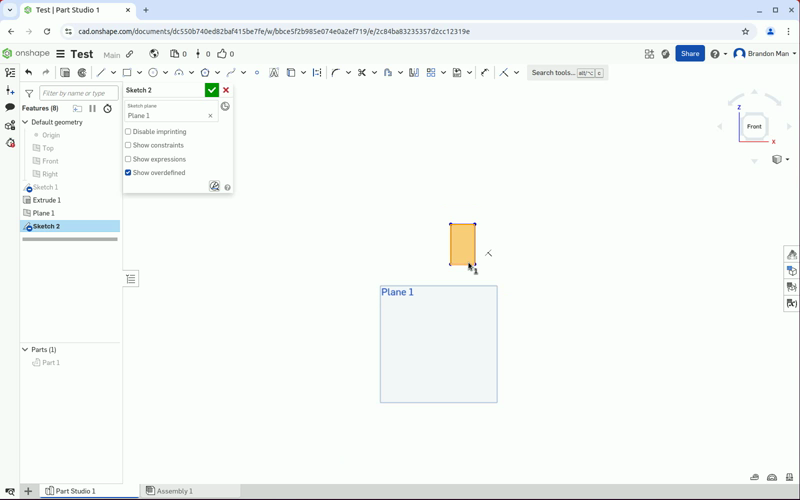
scroll(-6)
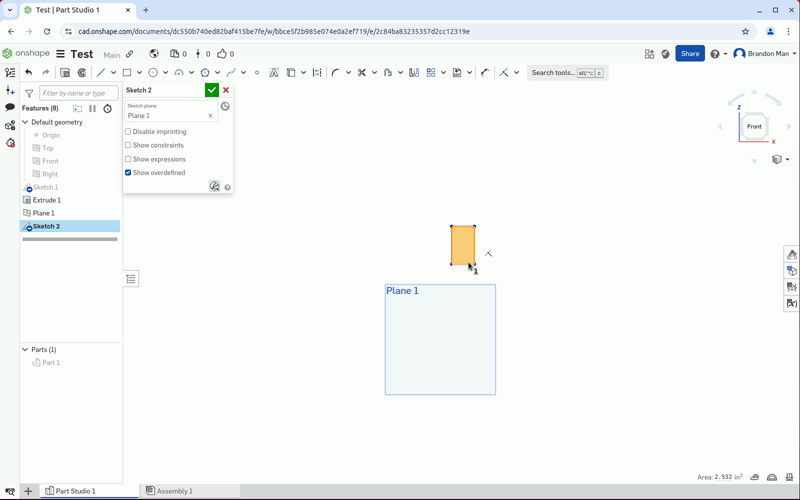
scroll(-6)
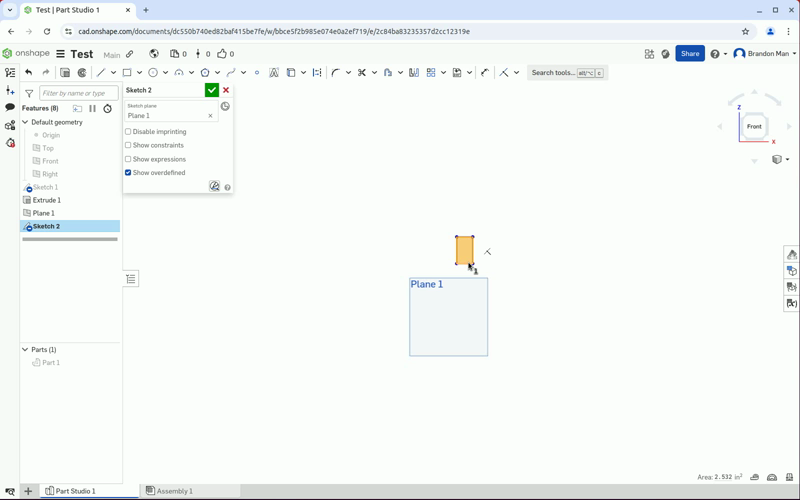
scroll(-6)
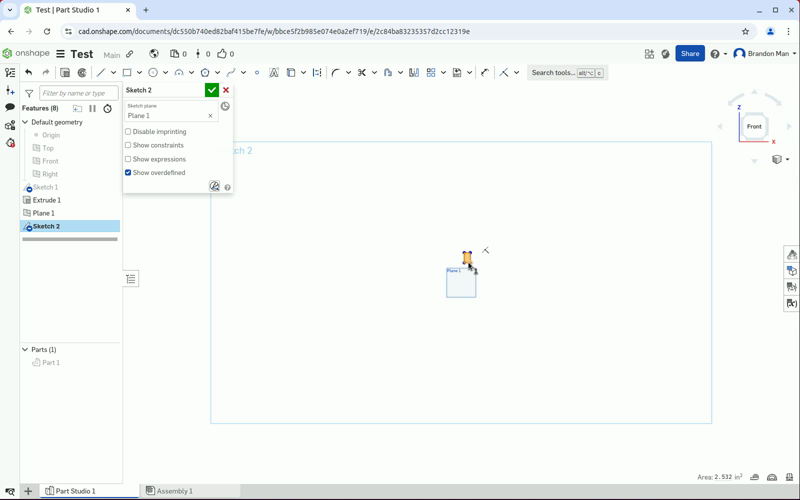
mouse_move(73, 352)
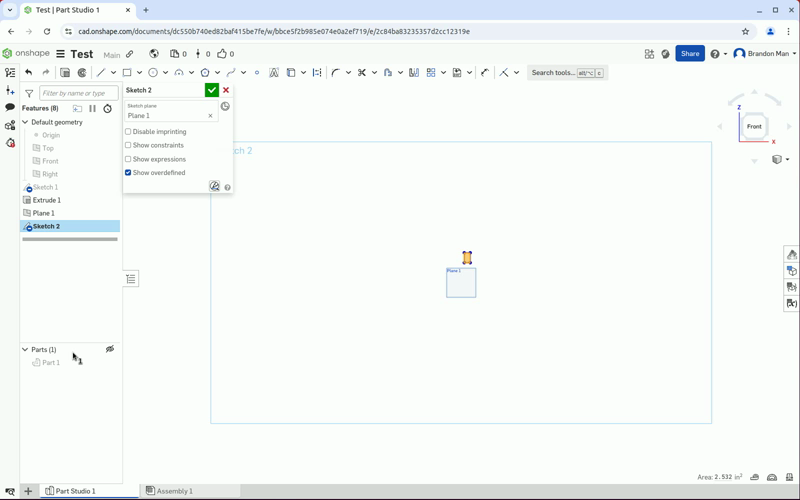
key(shift+y)
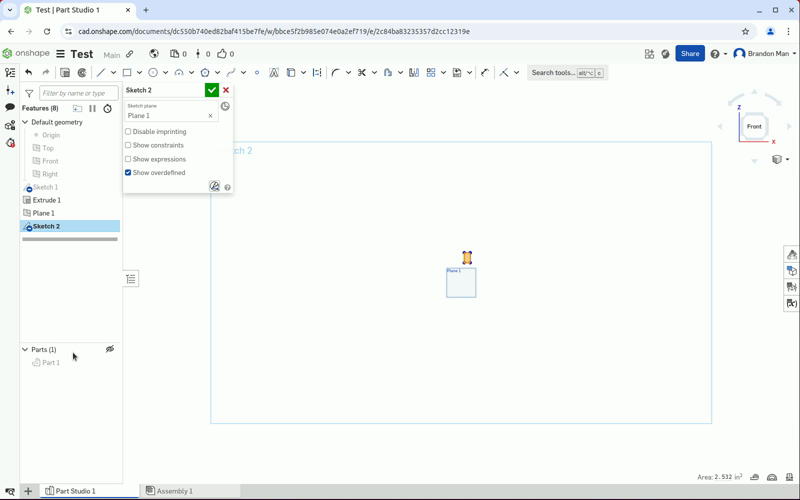
key(shift+e)
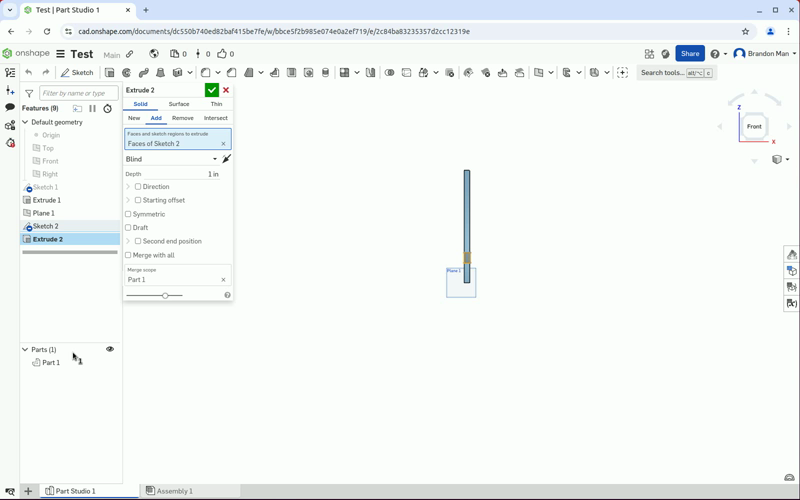
mouse_move(143, 106)
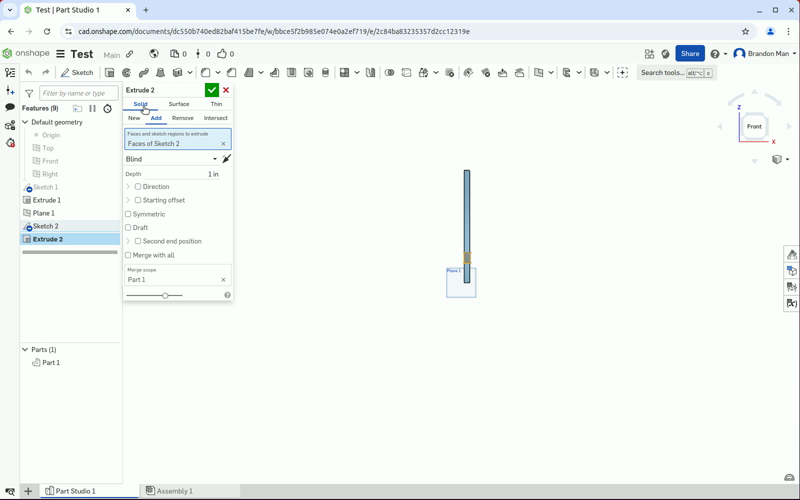
click(143, 106)
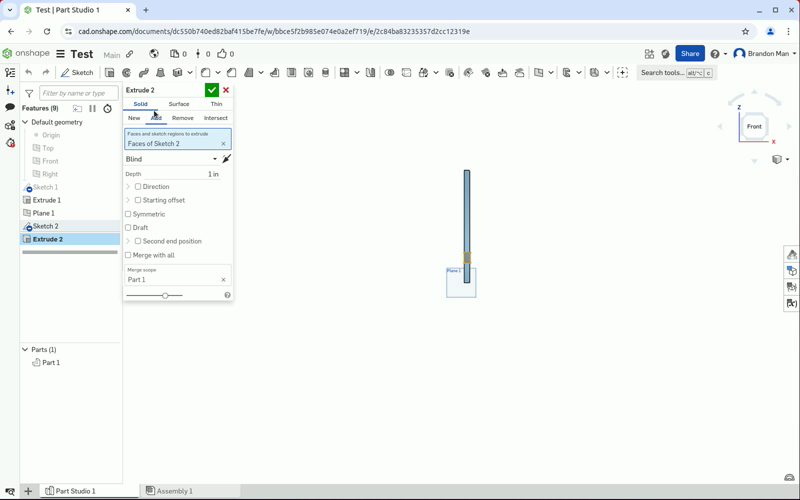
mouse_move(186, 120)
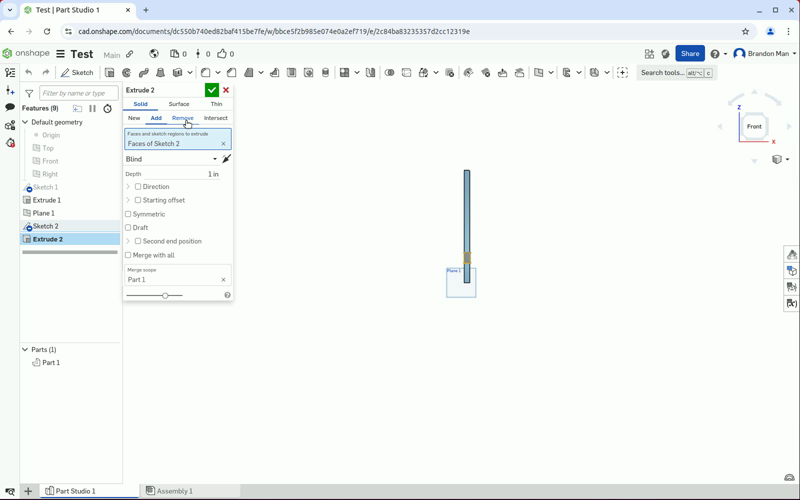
click(186, 120)
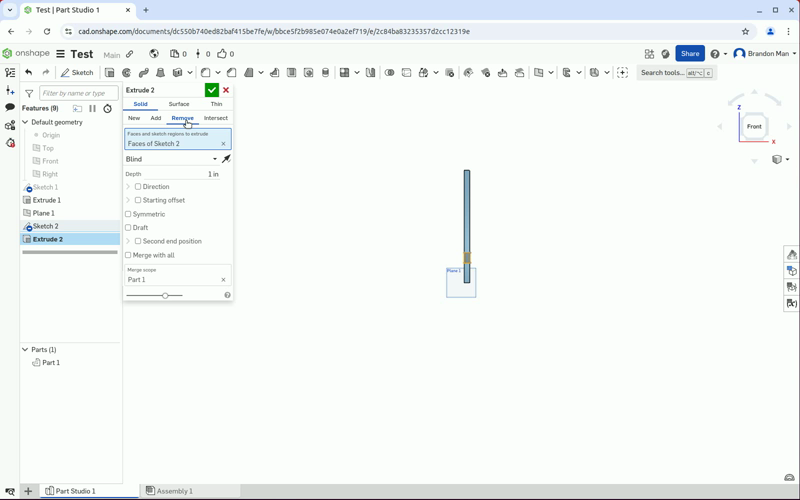
key(tab, 4)
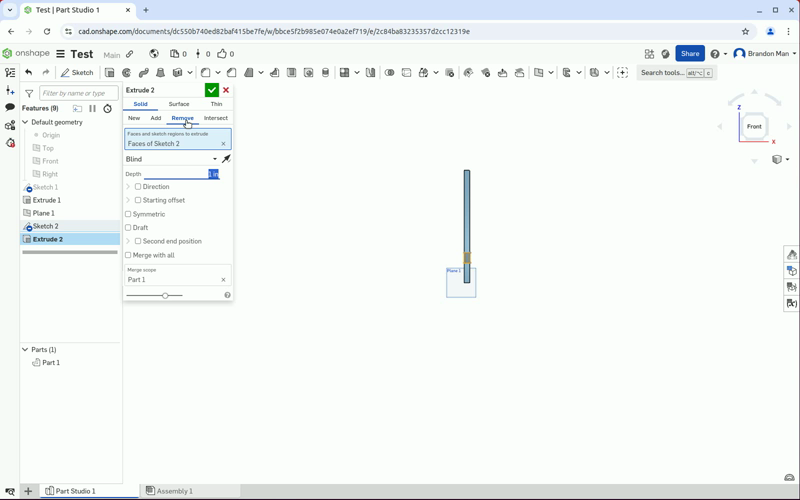
text(0.241)
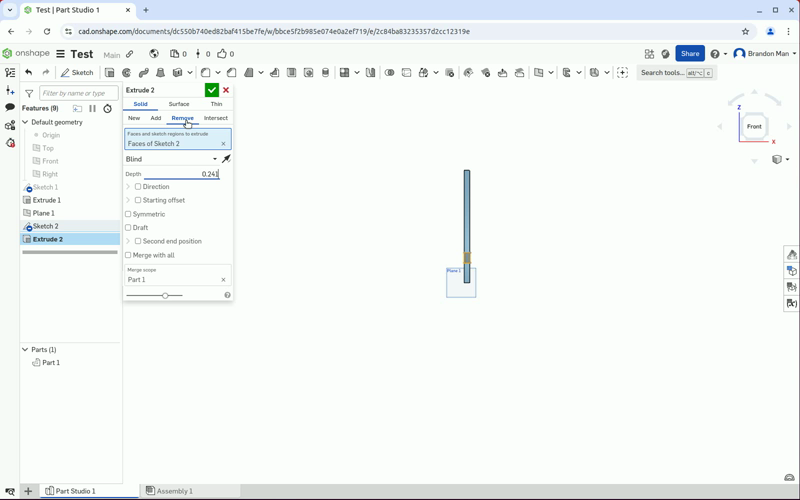
key(tab, 6)
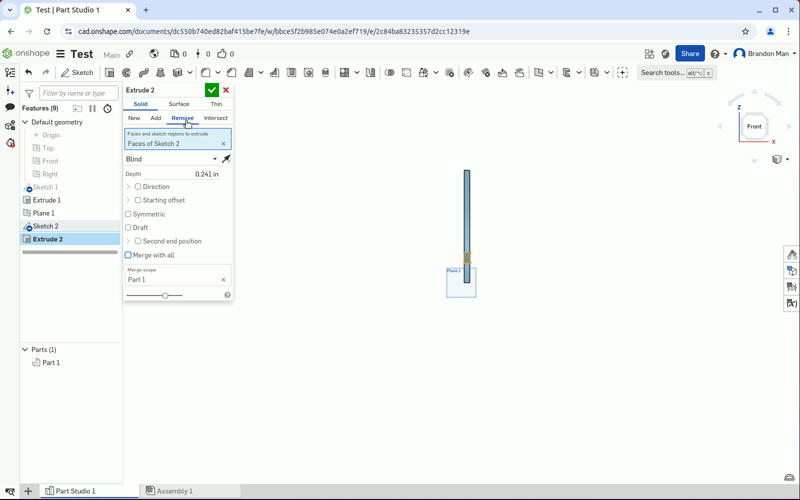
key(space)
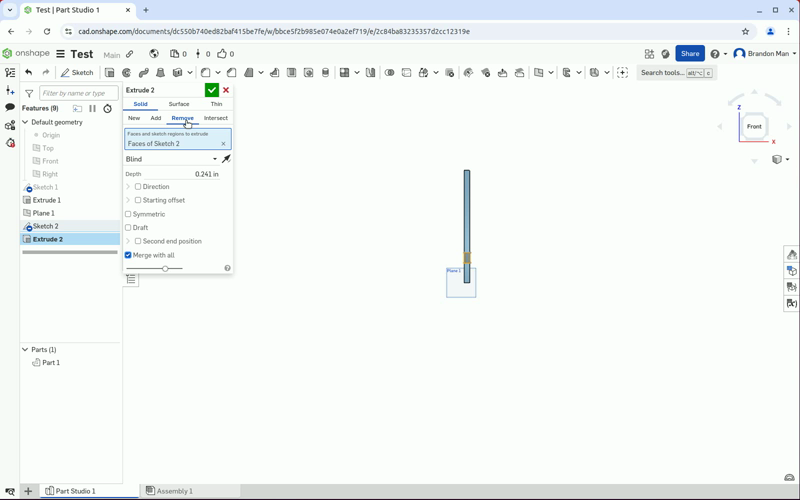
key(enter)
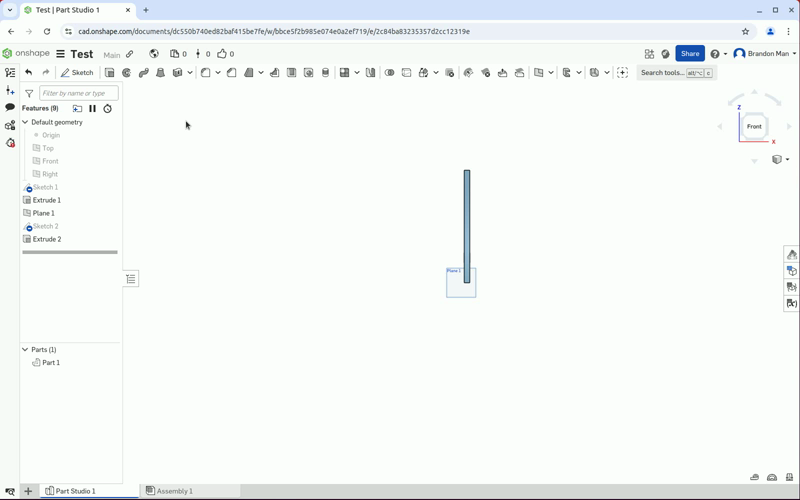
key(shift+h)
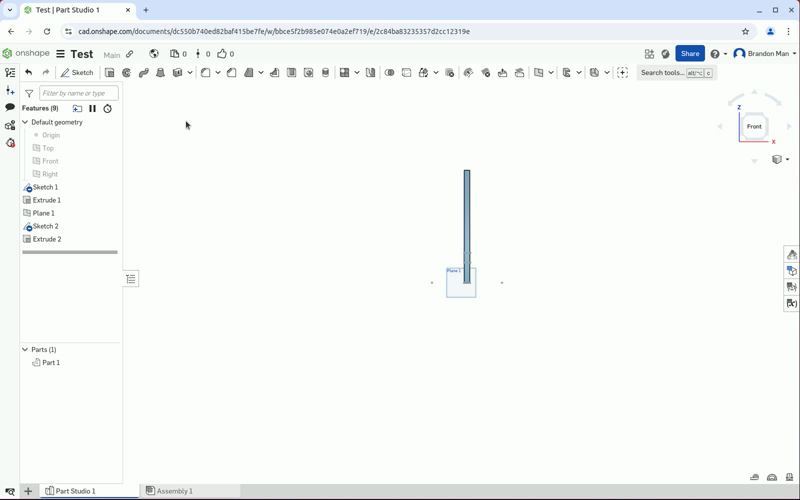
key(shift+h)
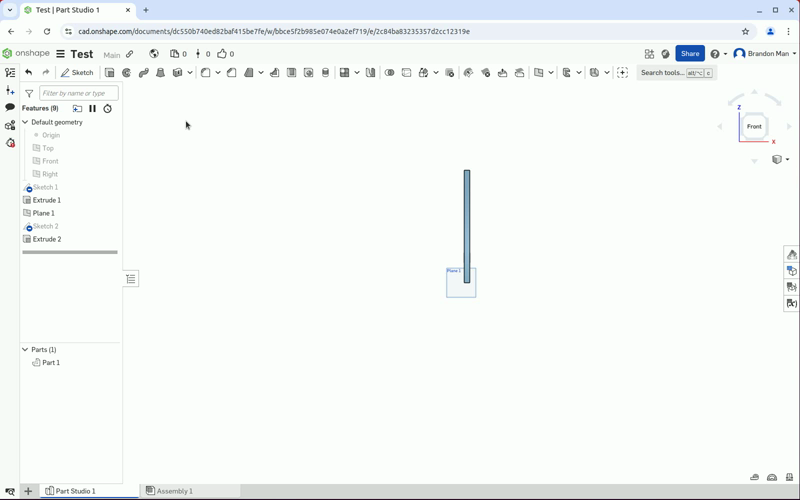
mouse_move(73, 189)
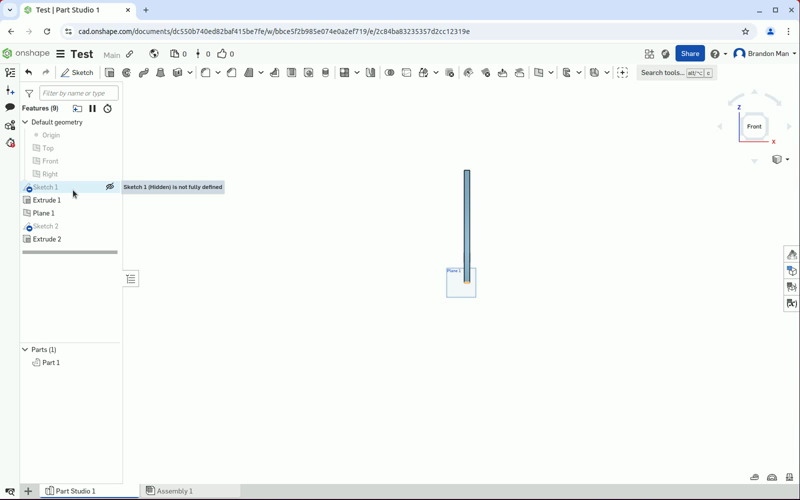
click(73, 189)
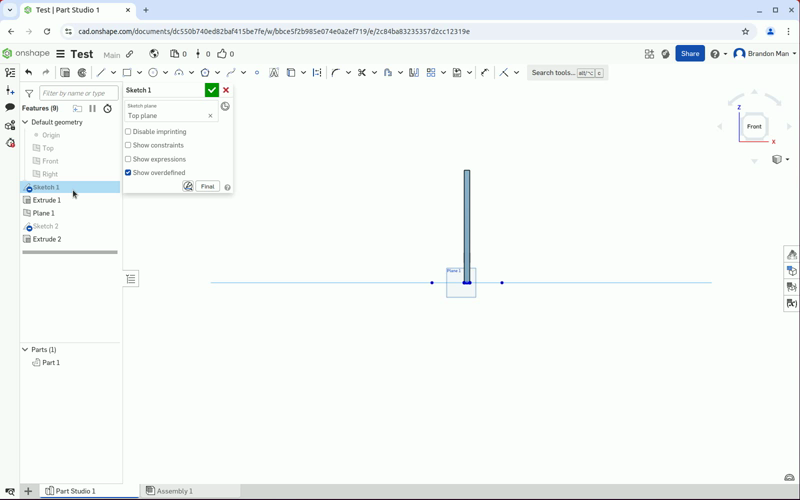
mouse_move(229, 92)
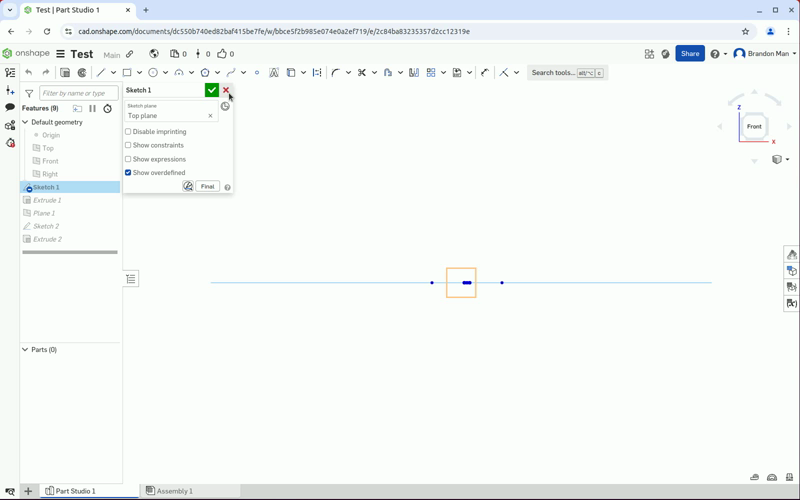
click(229, 92)
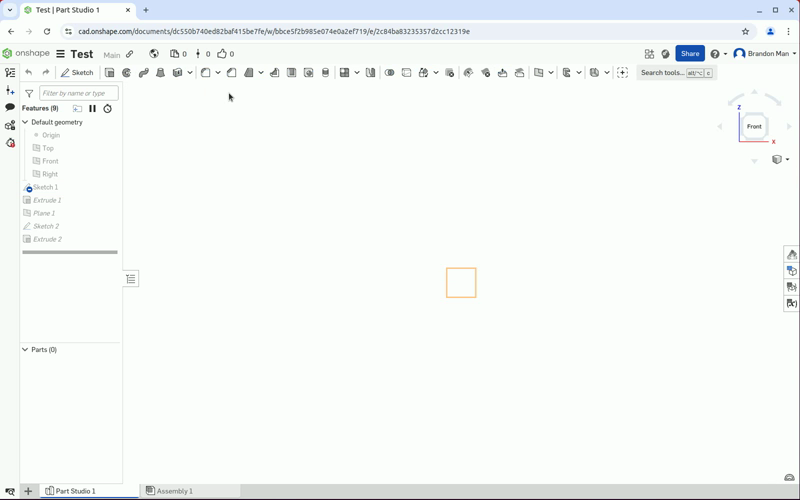
key(shift+s)
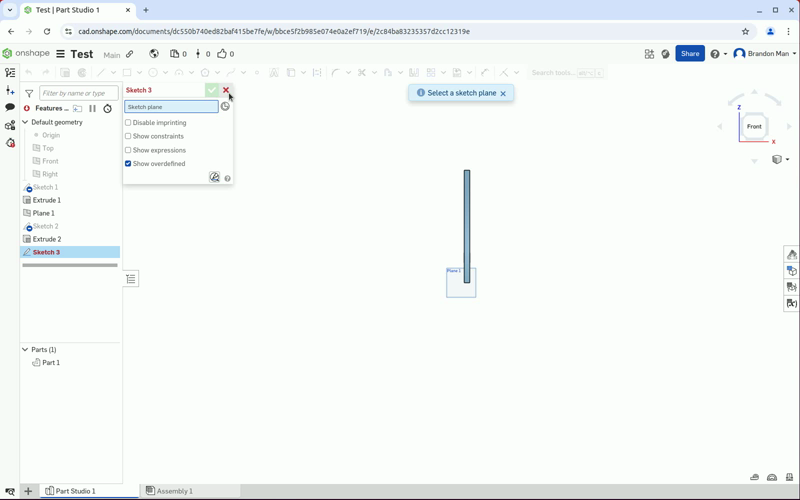
mouse_move(73, 215)
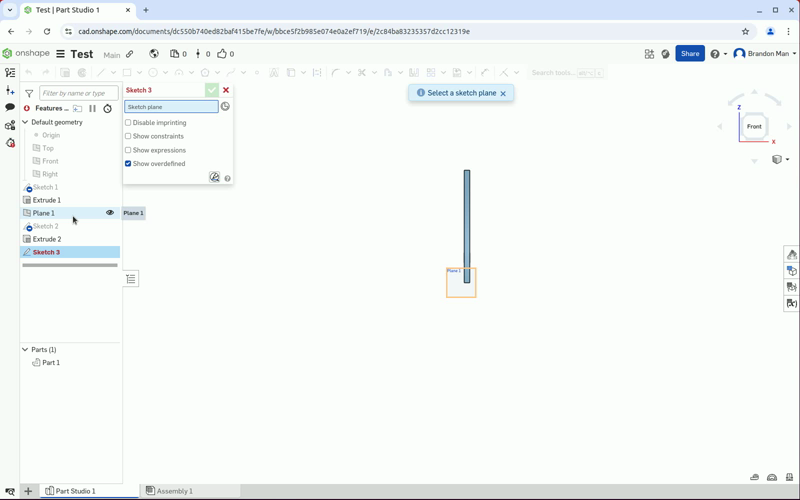
click(73, 215)
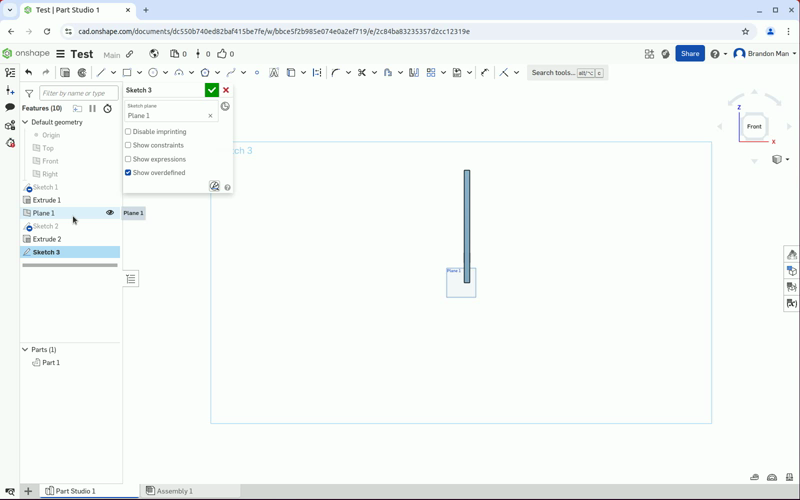
mouse_move(73, 352)
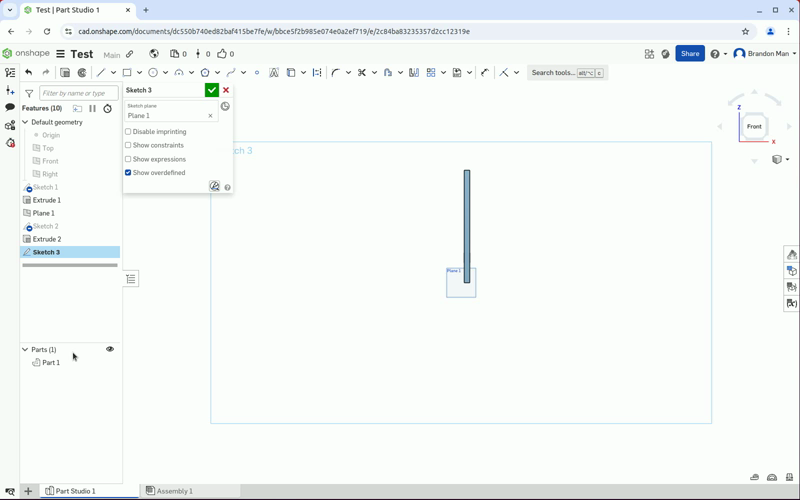
key(y)
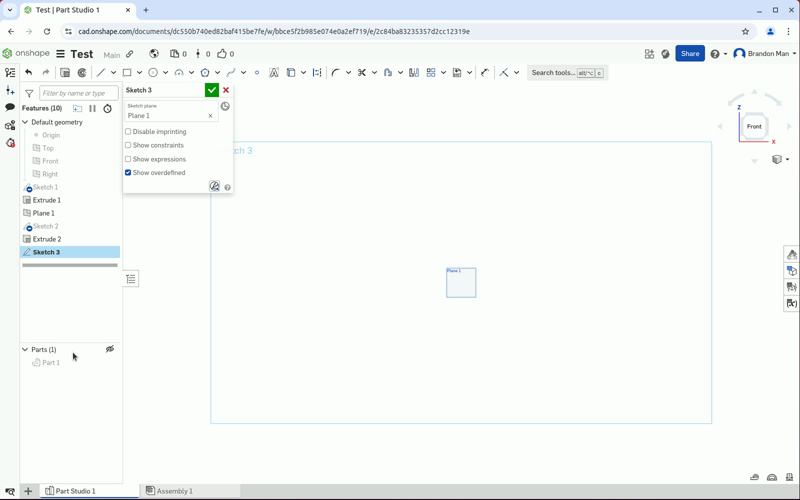
key(c)
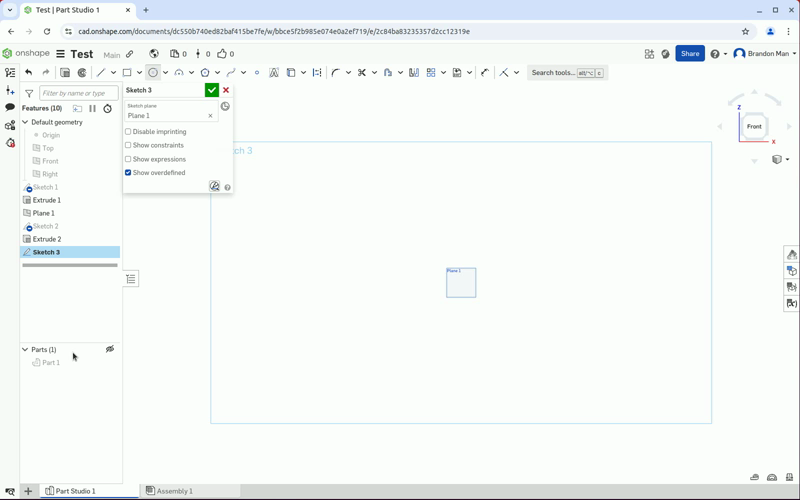
key_down(shift)
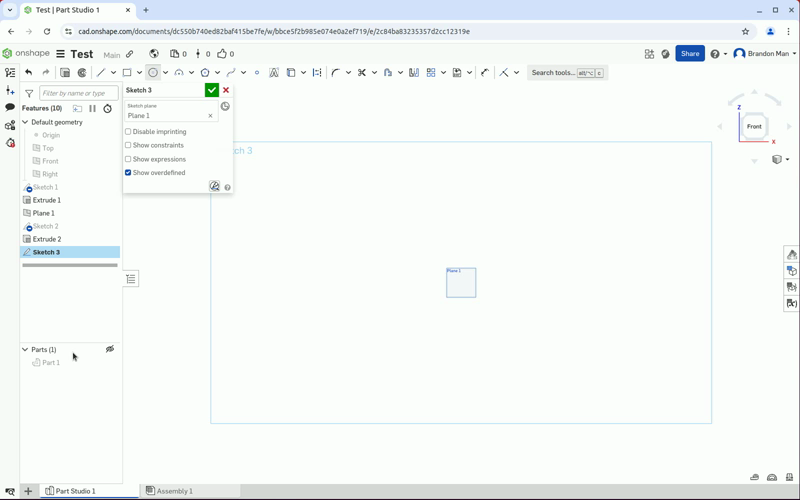
mouse_move(466, 258)
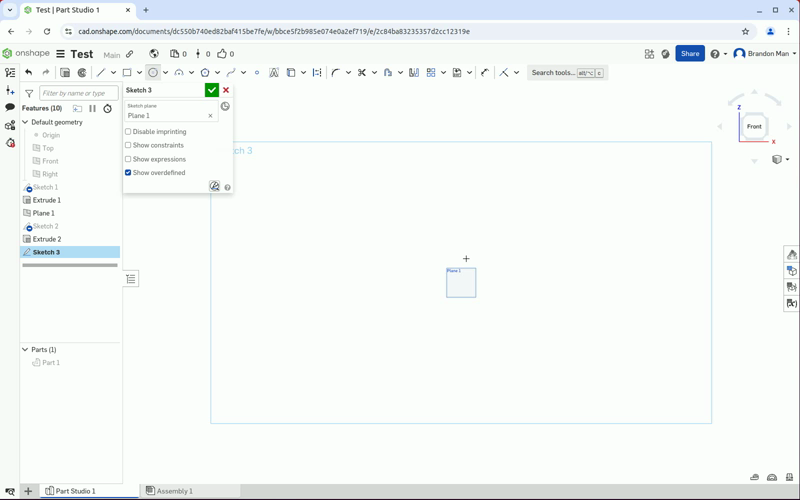
click(466, 258)
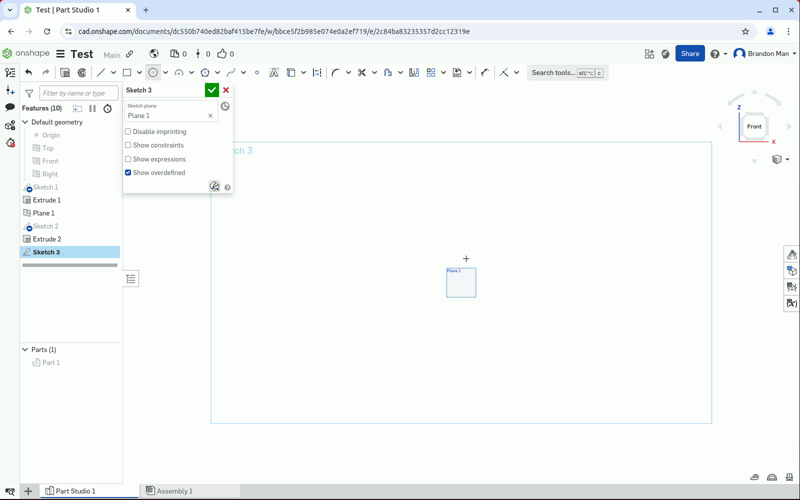
key_up(shift)
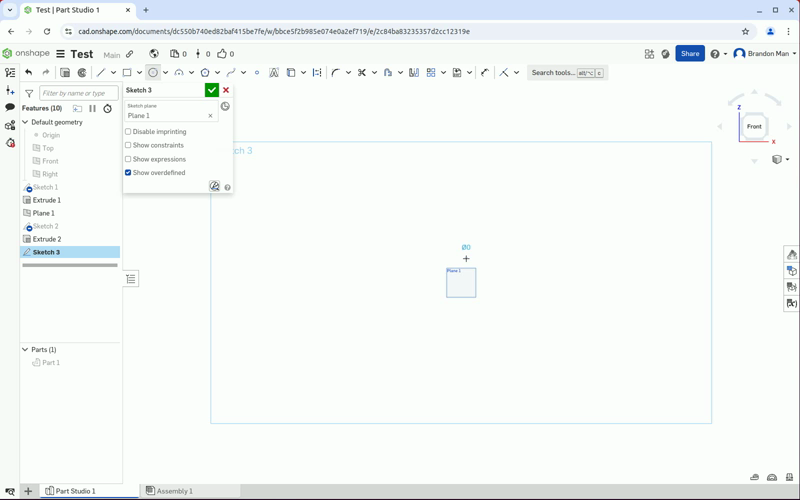
mouse_move(467, 258)
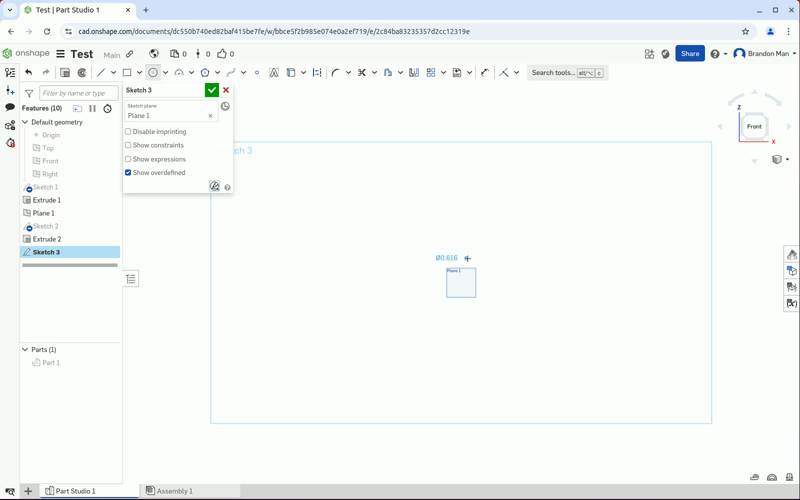
scroll(6)
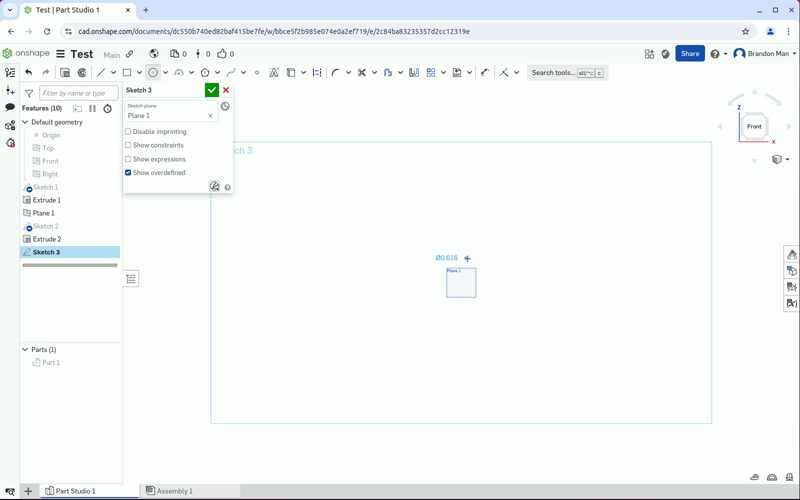
scroll(6)
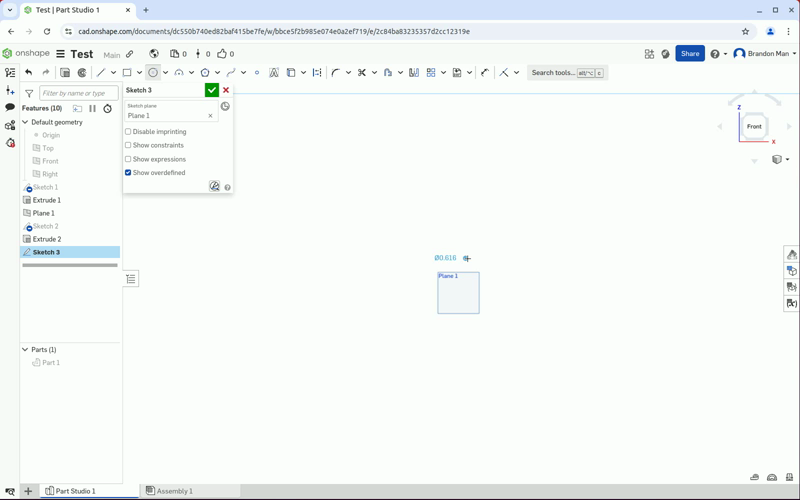
scroll(6)
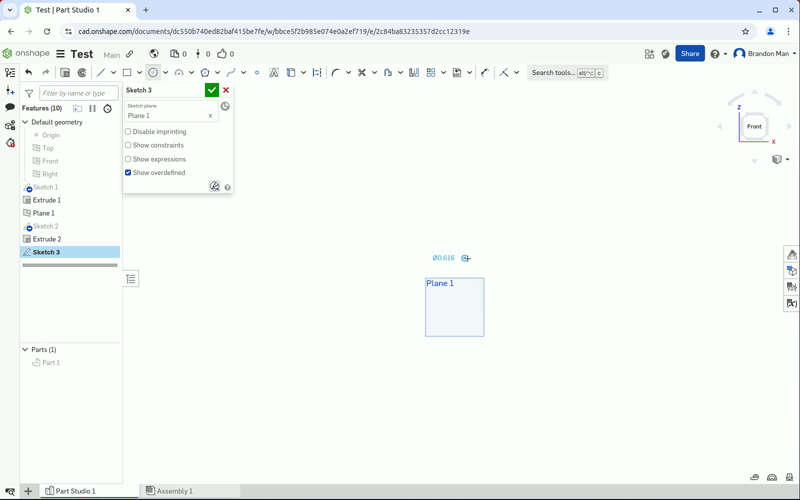
scroll(6)
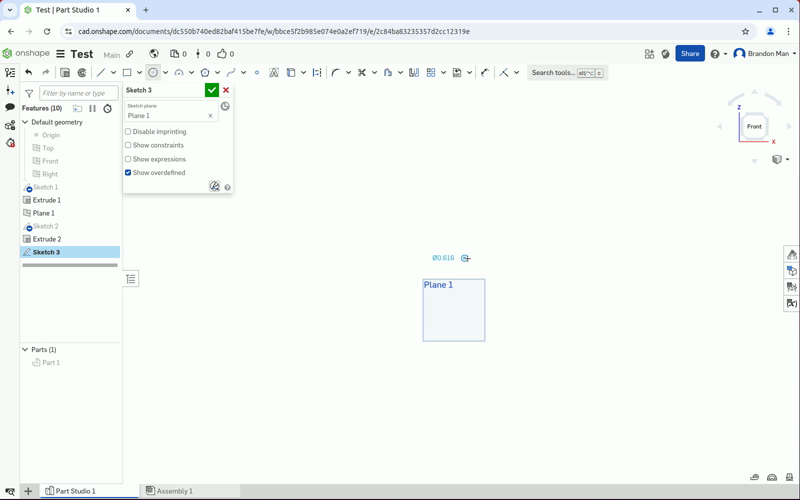
scroll(6)
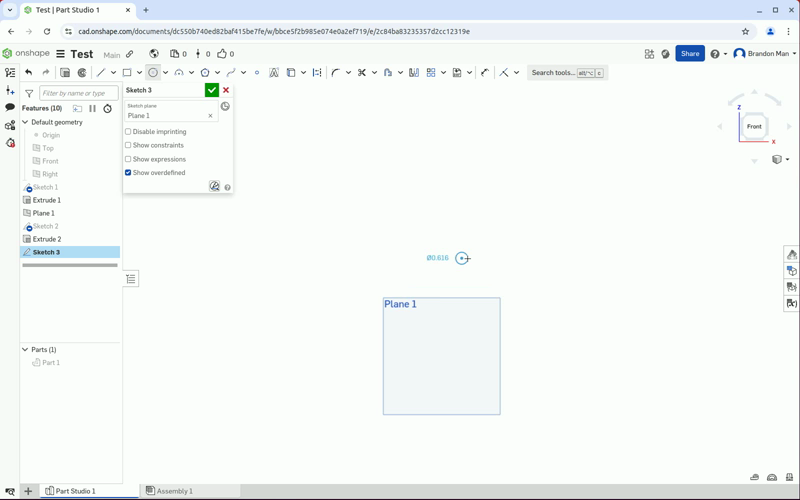
scroll(6)
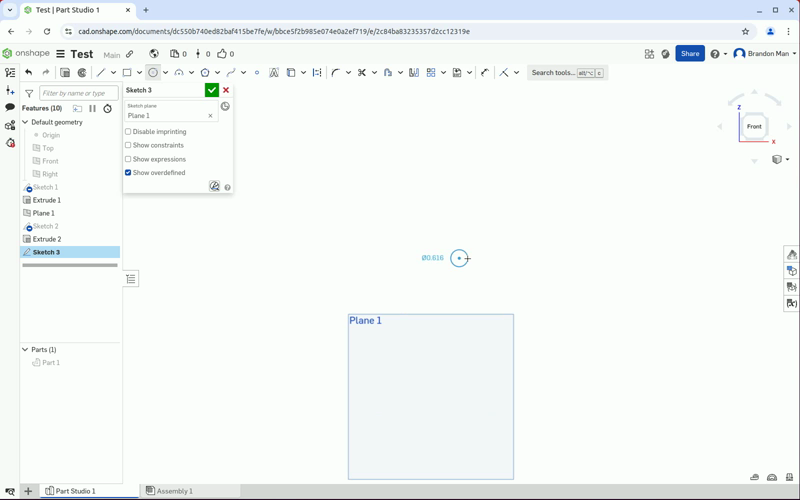
scroll(6)
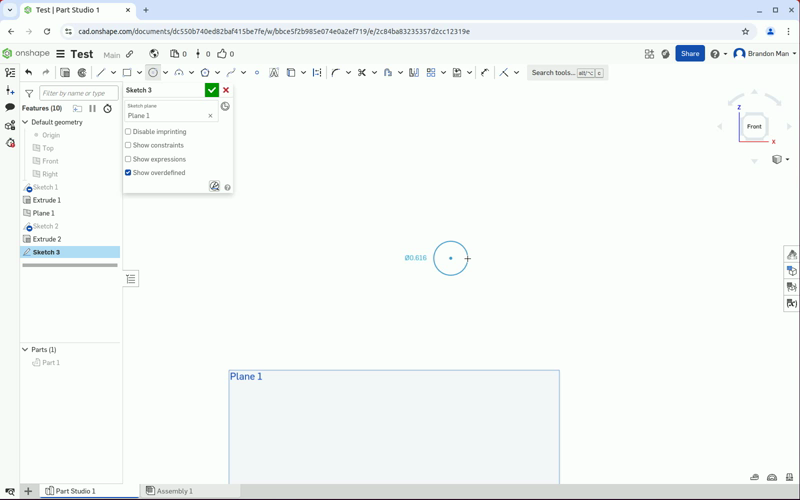
click(467, 258)
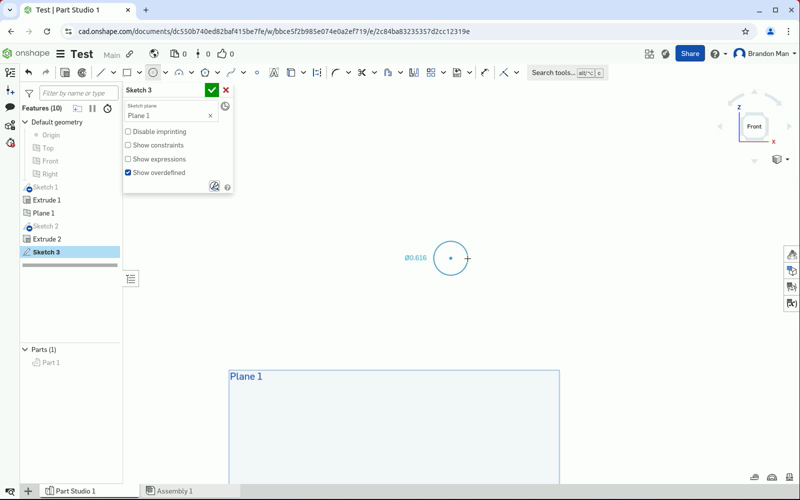
scroll(-6)
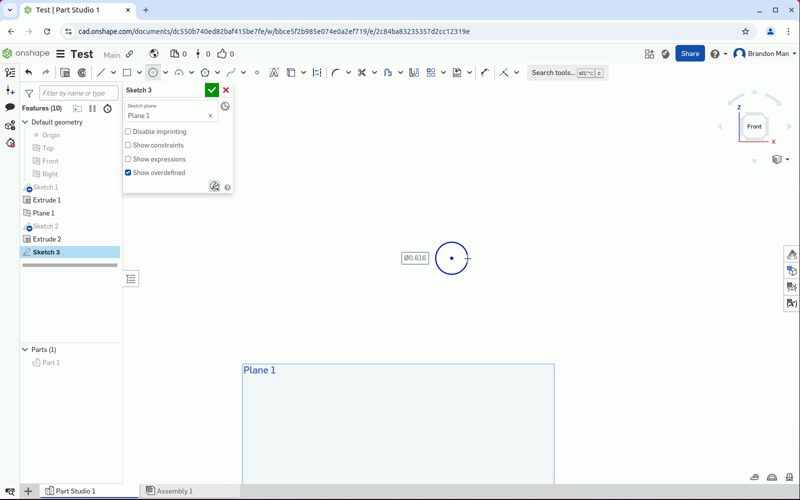
scroll(-6)
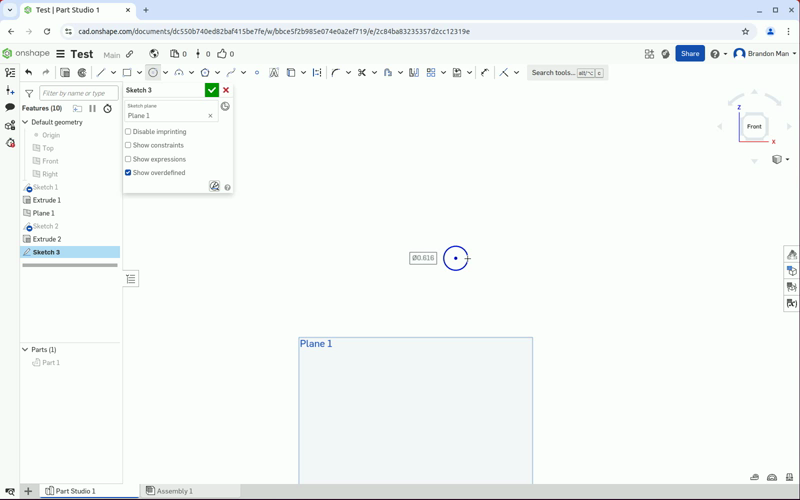
scroll(-6)
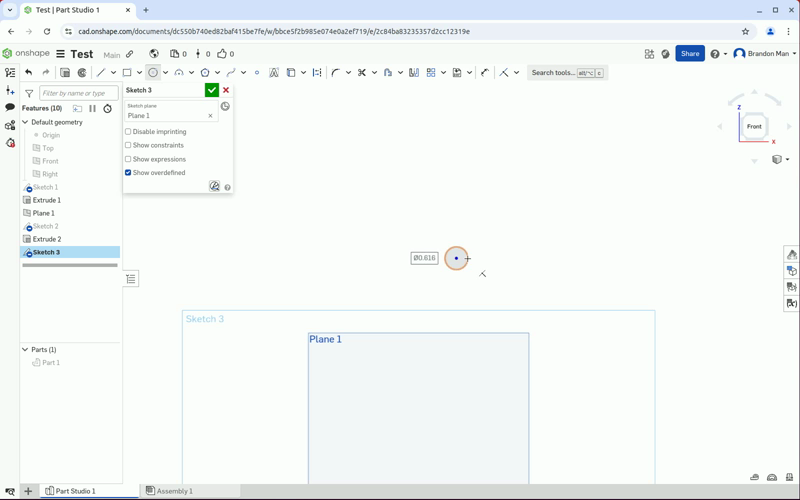
scroll(-6)
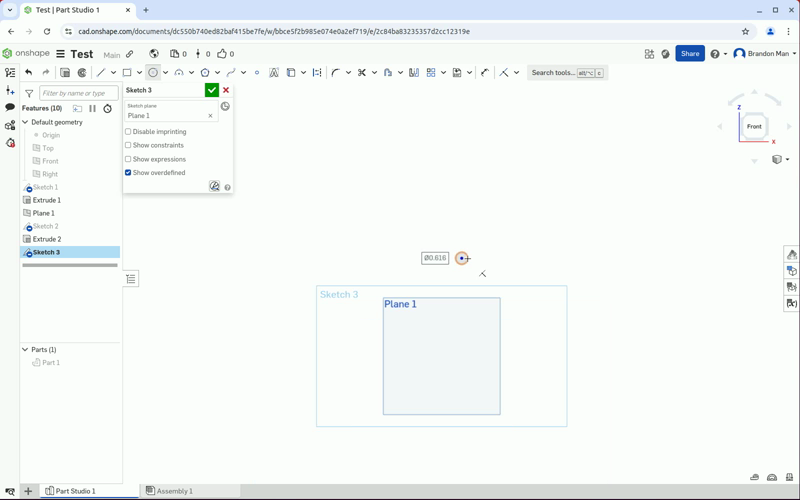
scroll(-6)
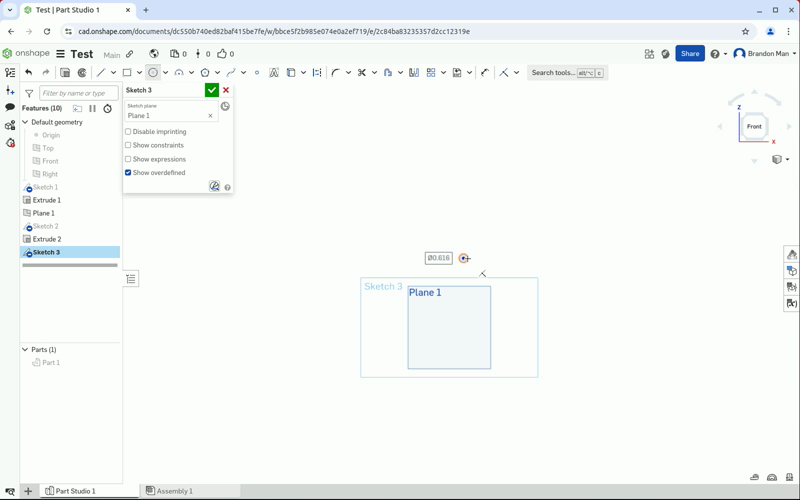
scroll(-6)
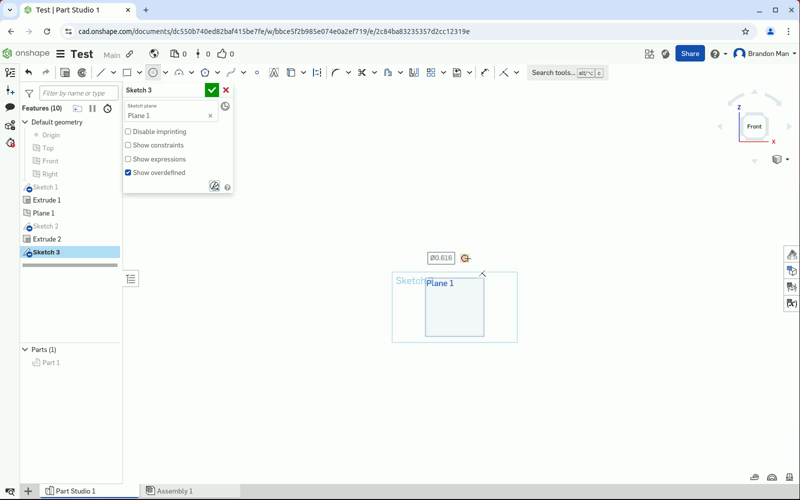
scroll(-6)
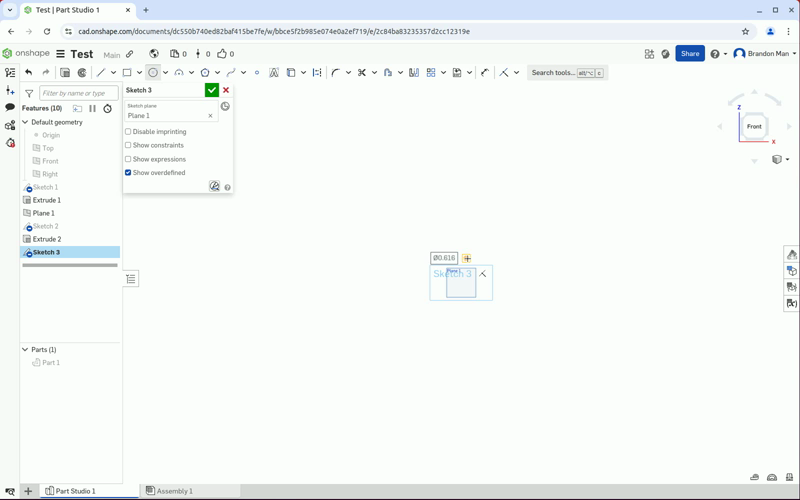
key(esc)
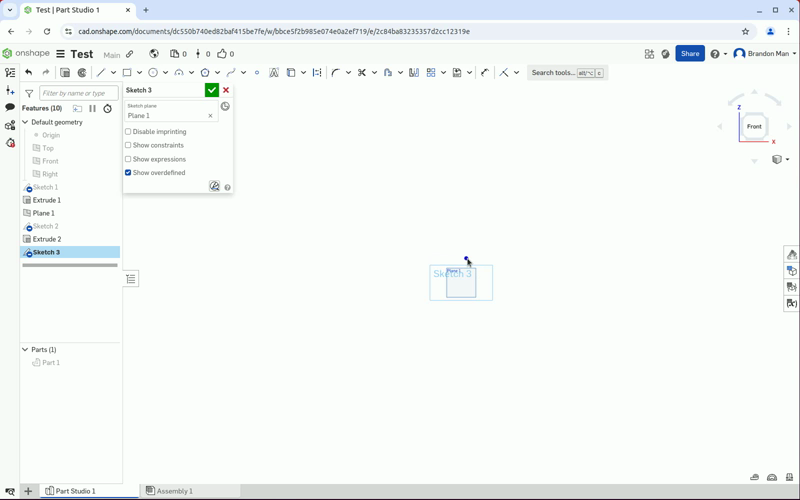
mouse_move(466, 257)
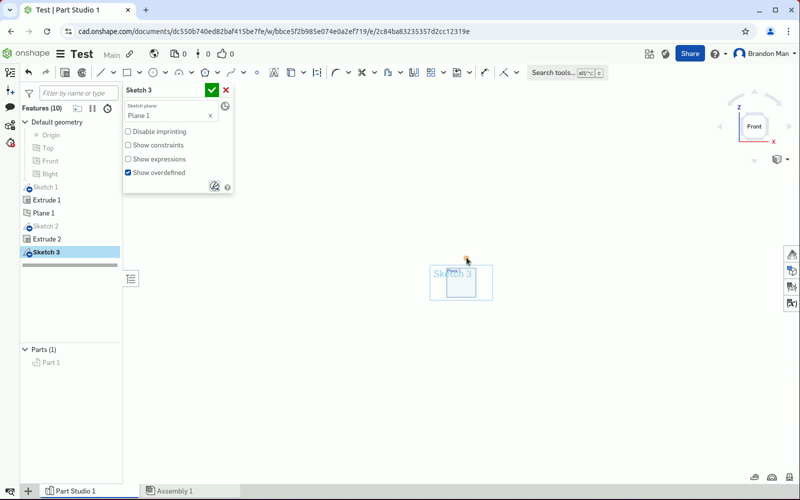
scroll(6)
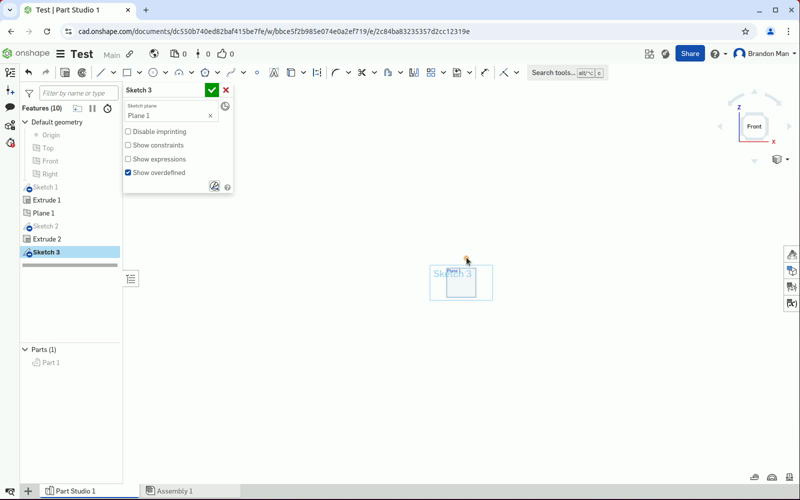
scroll(6)
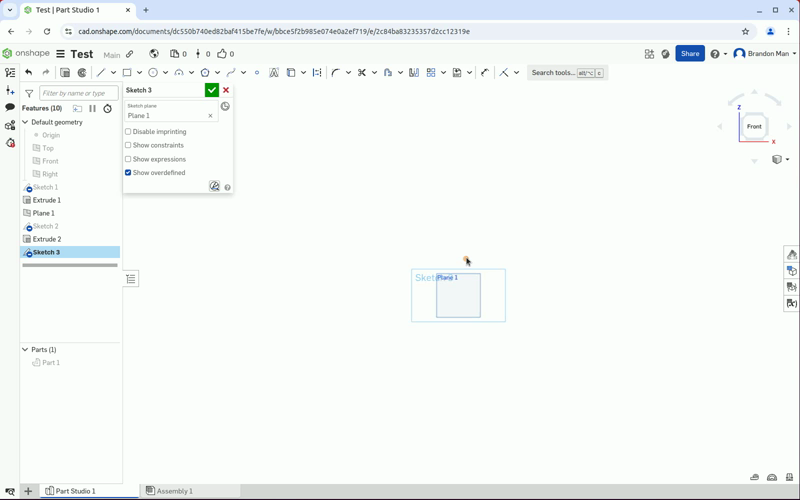
scroll(6)
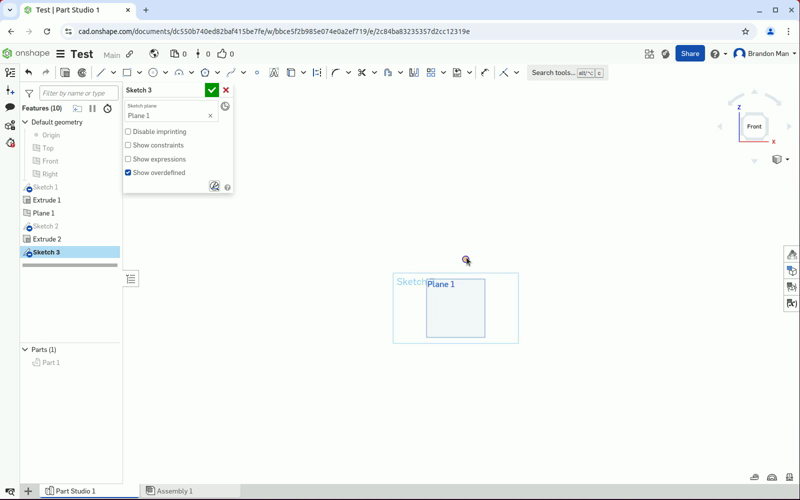
scroll(6)
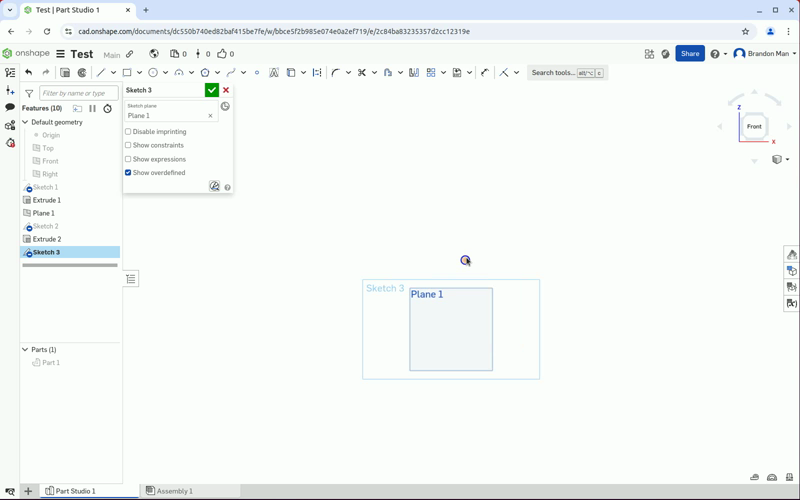
scroll(6)
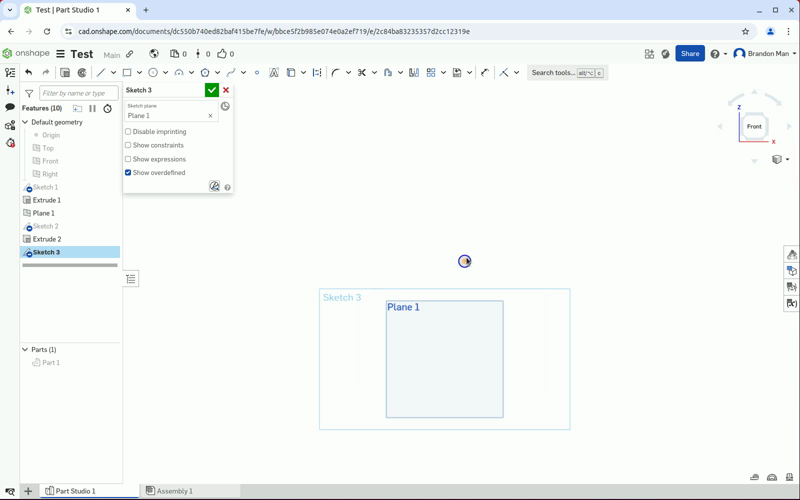
scroll(6)
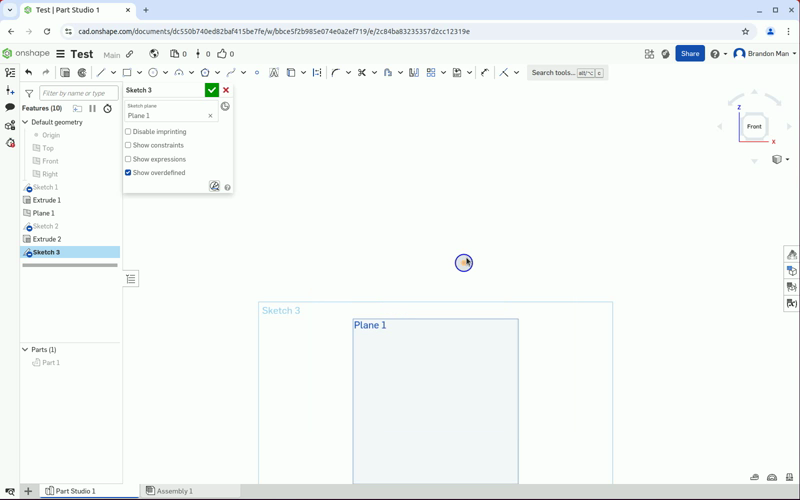
scroll(6)
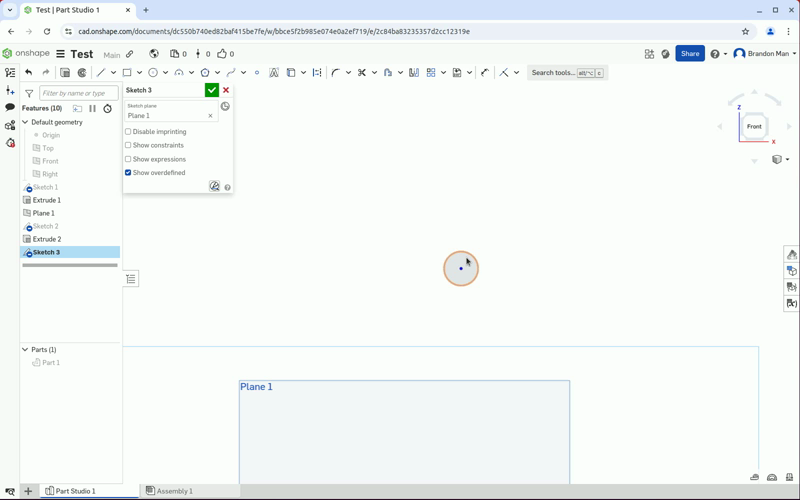
click(466, 257)
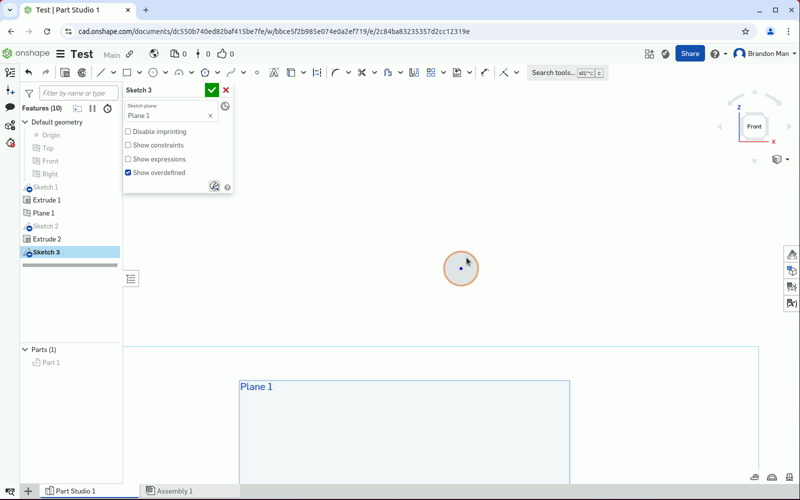
scroll(-6)
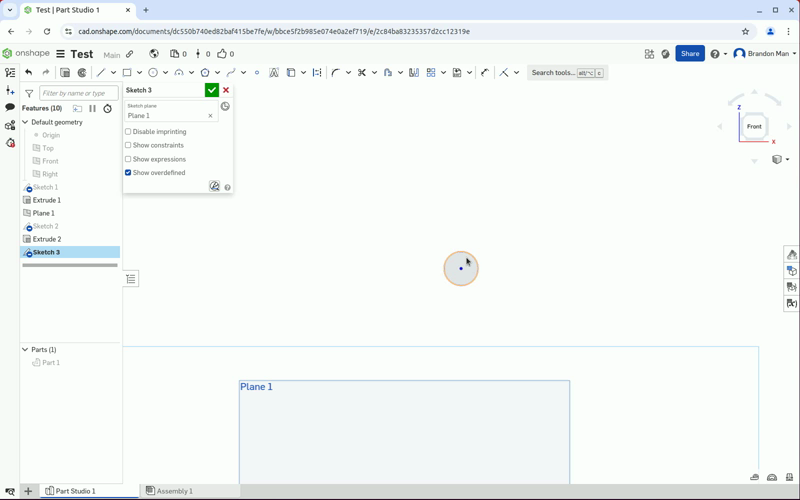
scroll(-6)
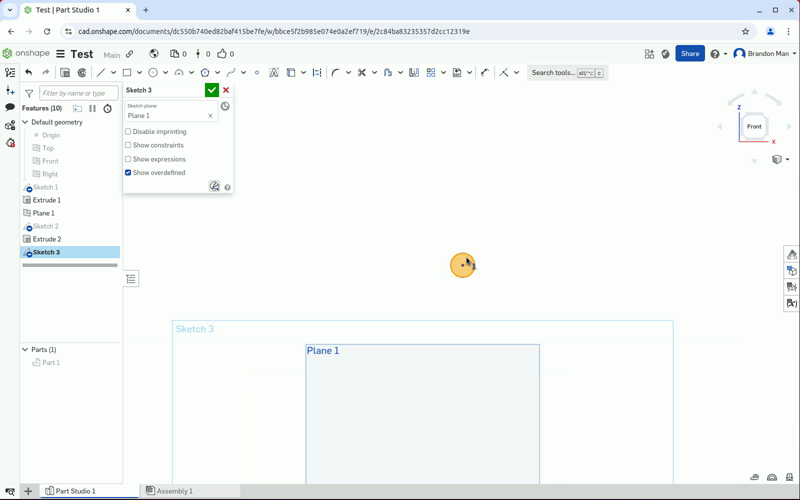
scroll(-6)
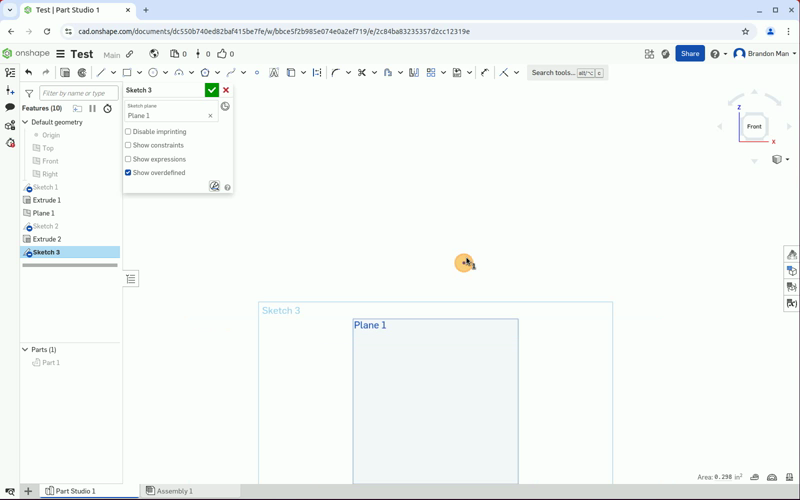
scroll(-6)
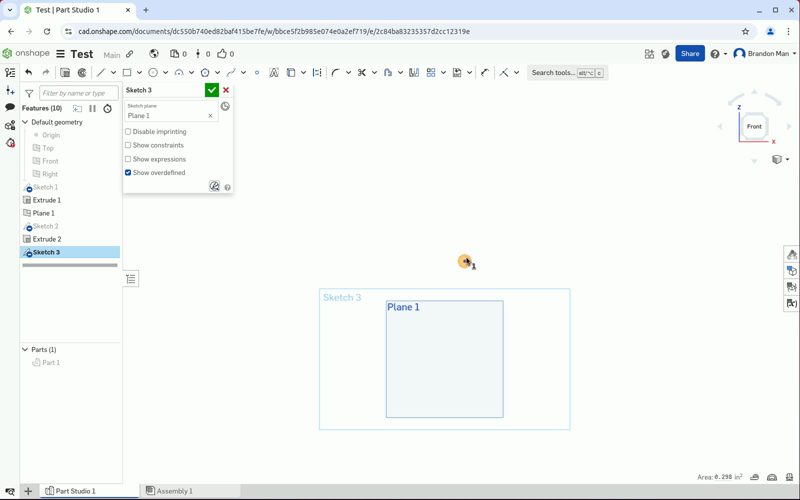
scroll(-6)
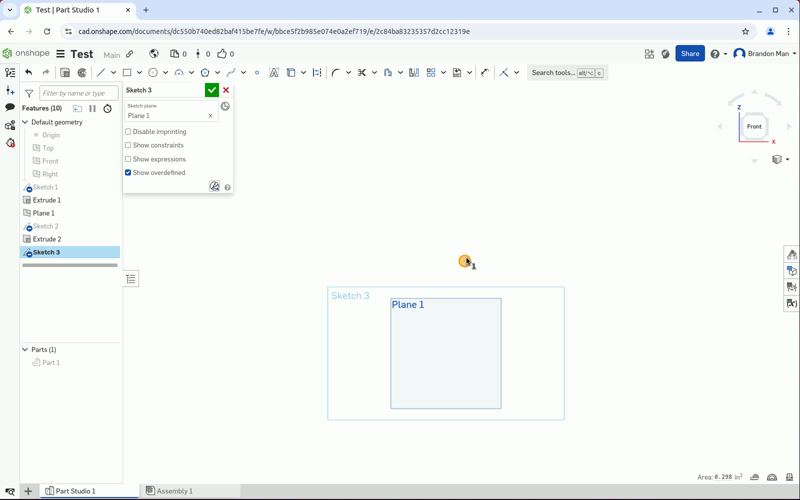
scroll(-6)
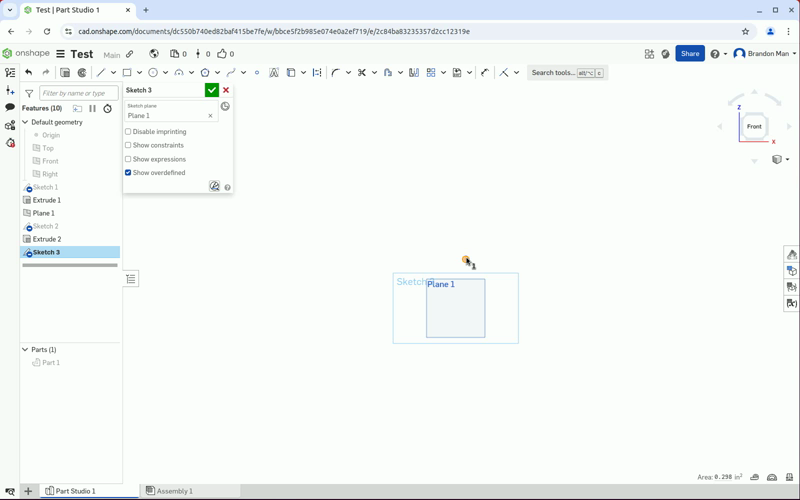
scroll(-6)
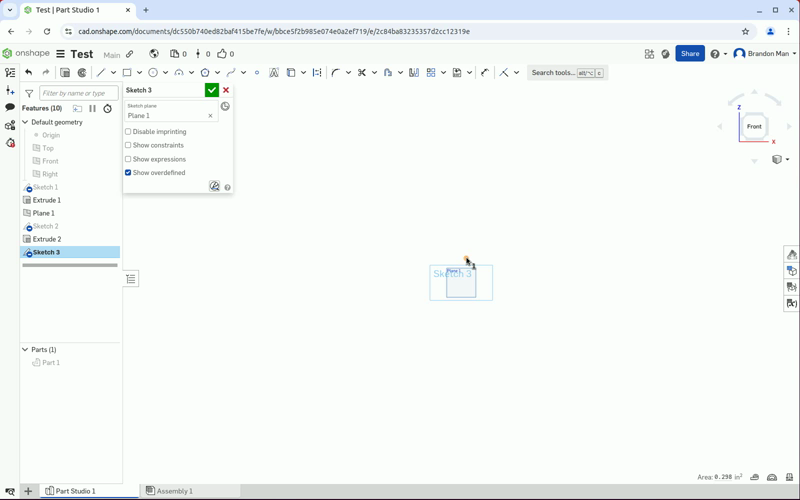
mouse_move(73, 352)
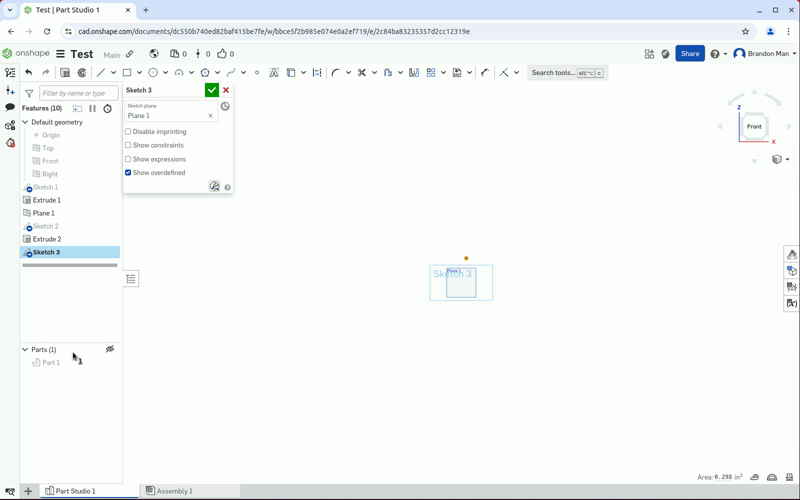
key(shift+y)
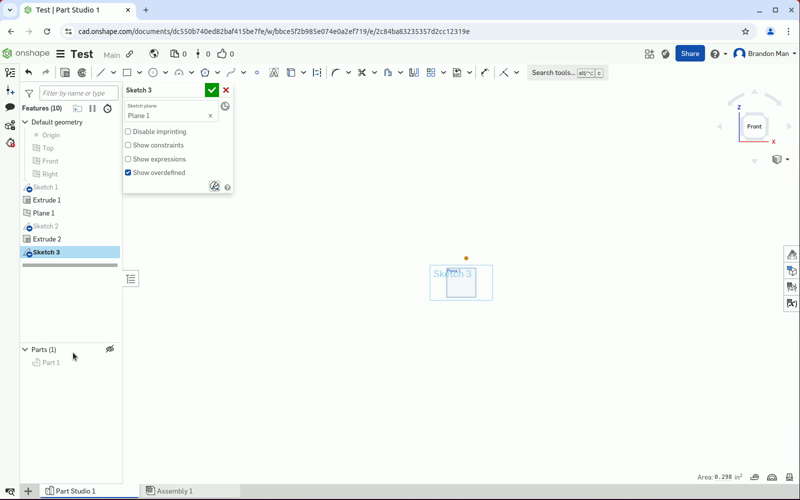
key(shift+e)
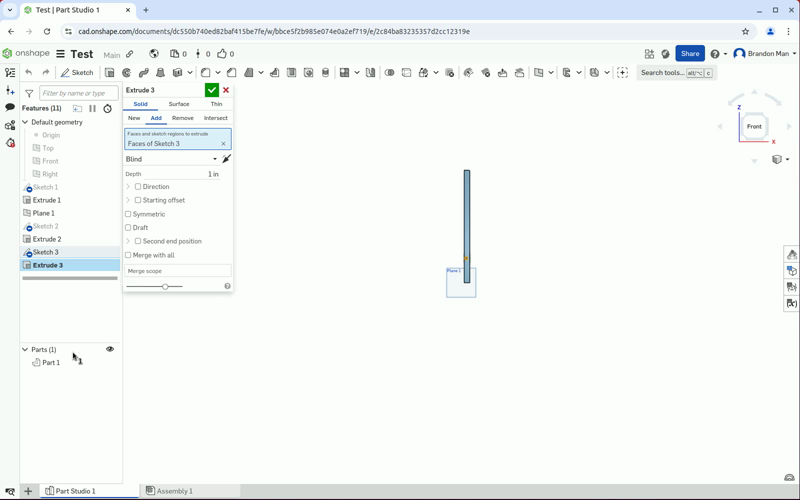
mouse_move(143, 106)
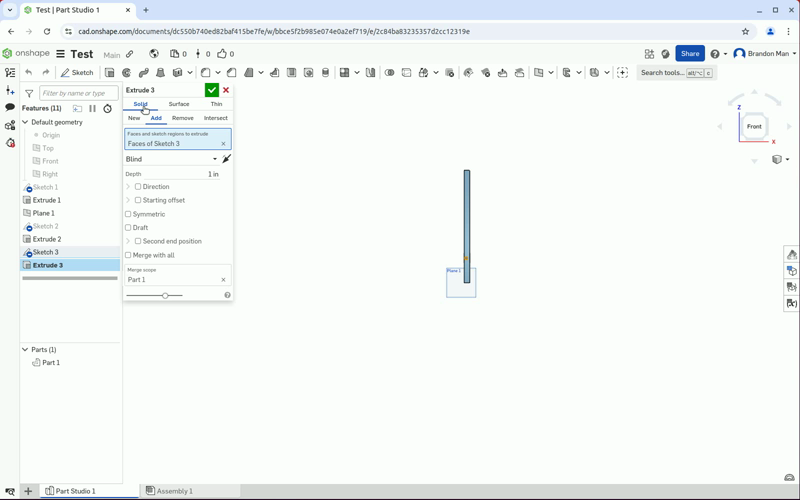
click(143, 106)
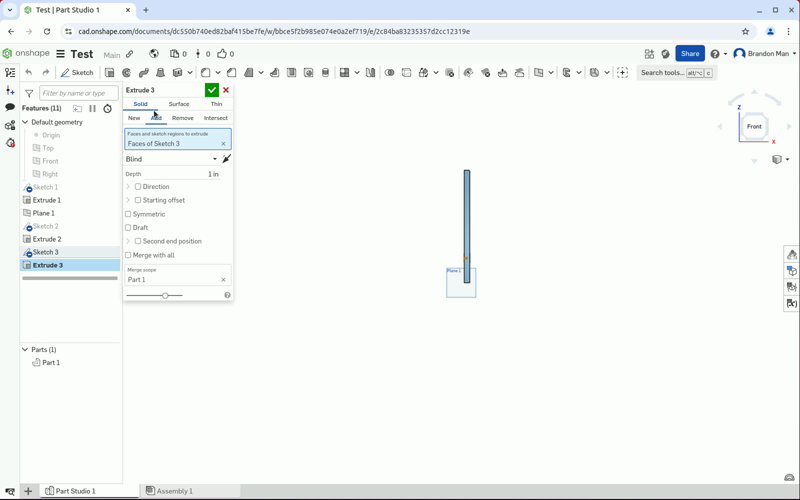
mouse_move(186, 120)
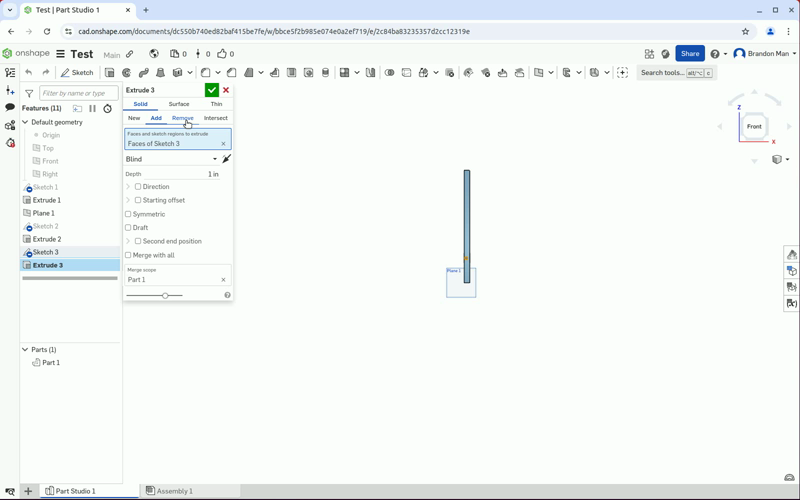
click(186, 120)
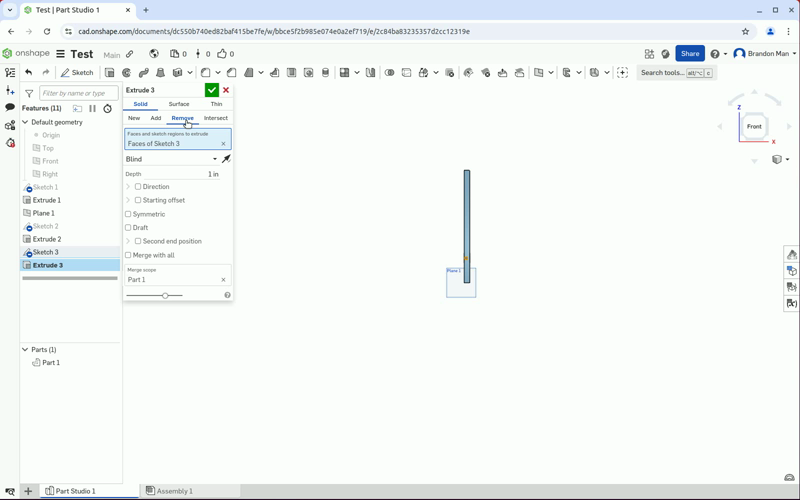
key(tab, 4)
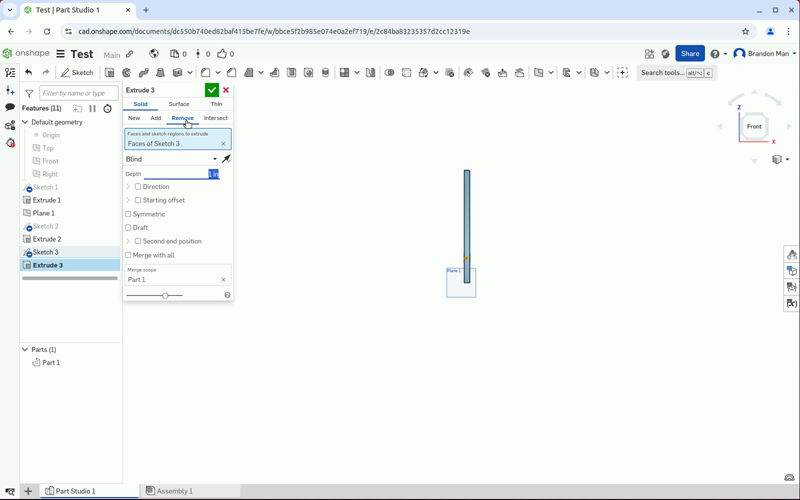
text(0.722)
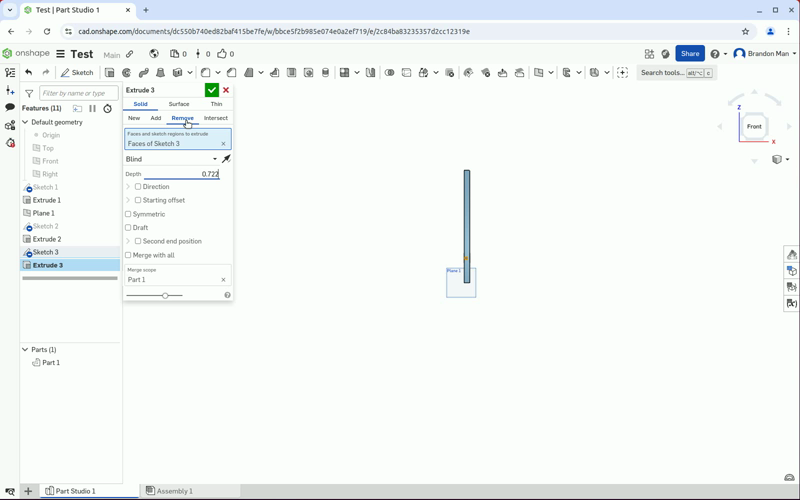
key(tab, 6)
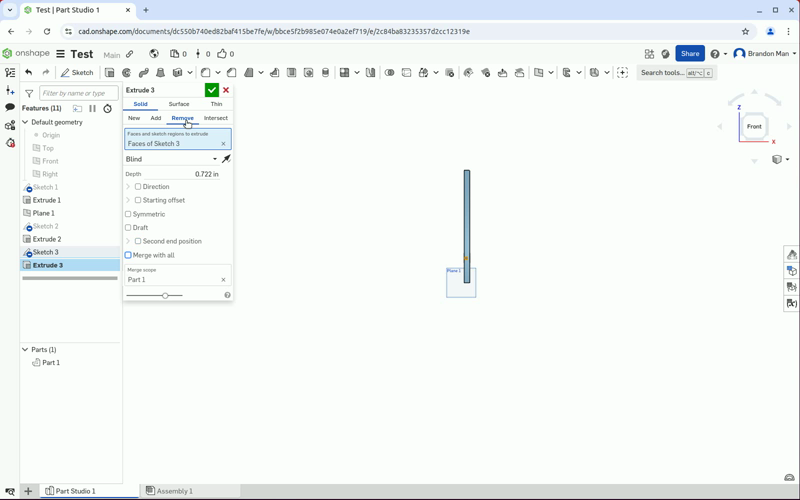
key(space)
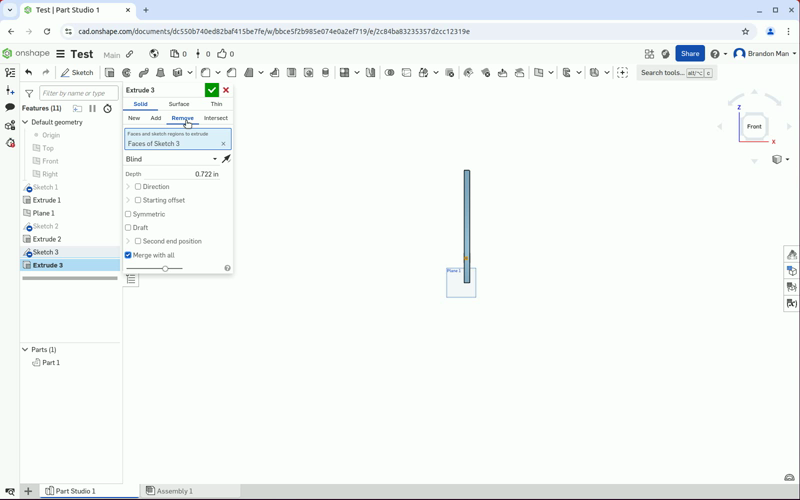
key(enter)
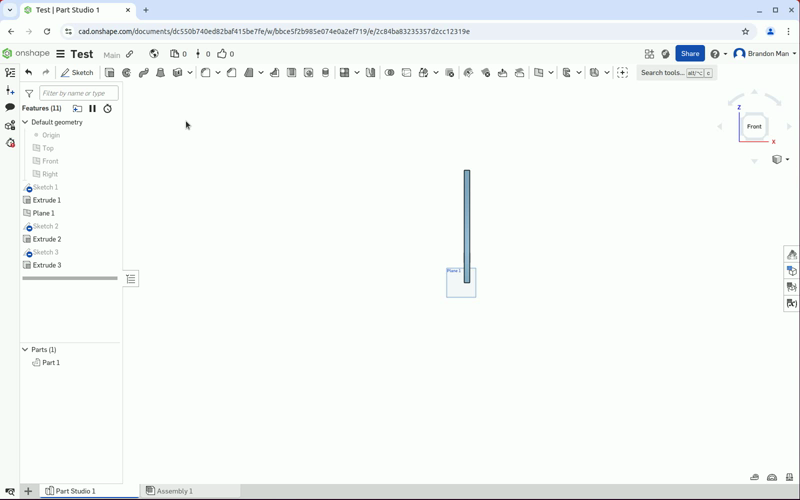
key(shift+h)
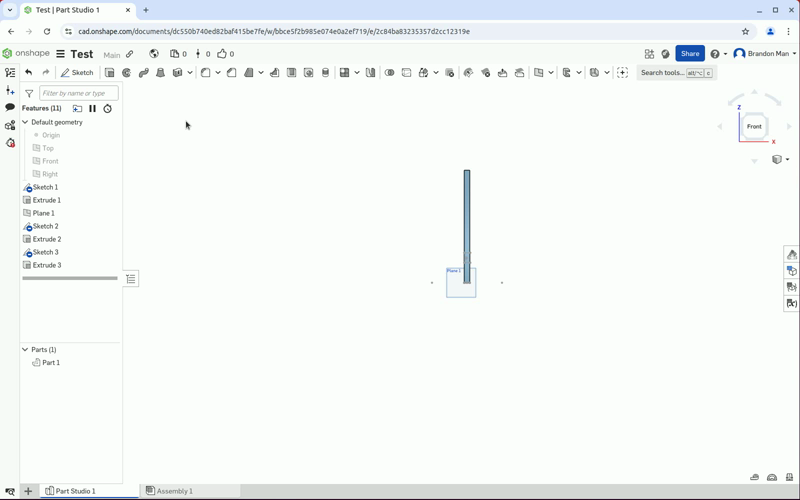
key(shift+h)
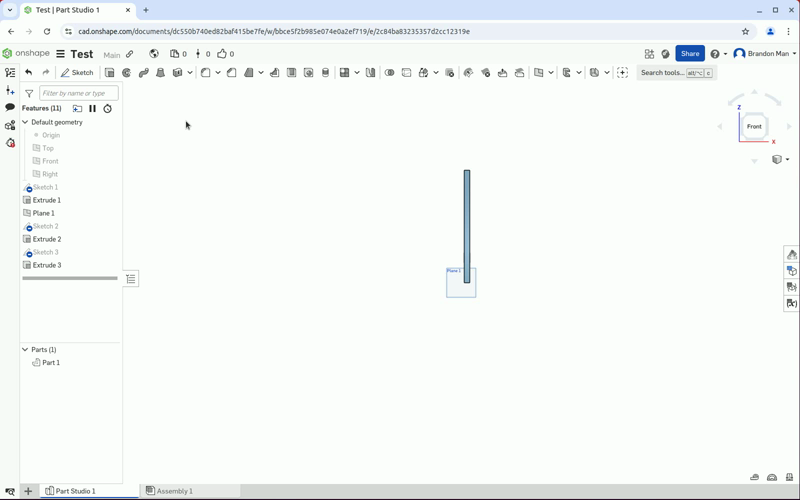
mouse_move(73, 189)
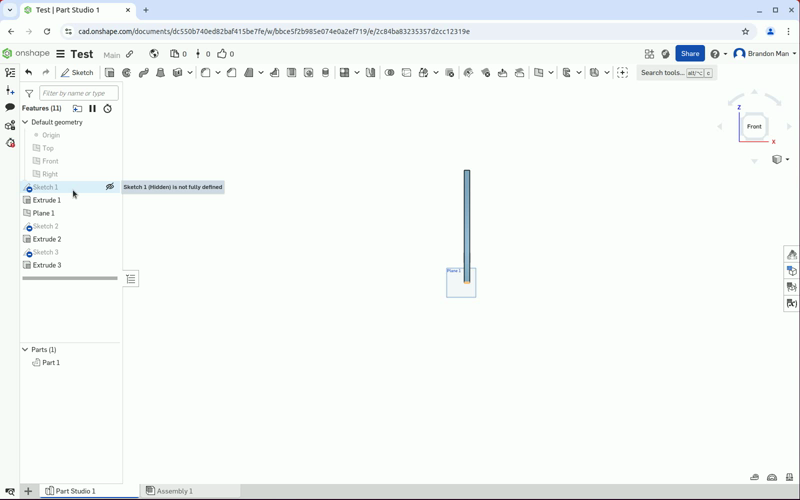
click(73, 189)
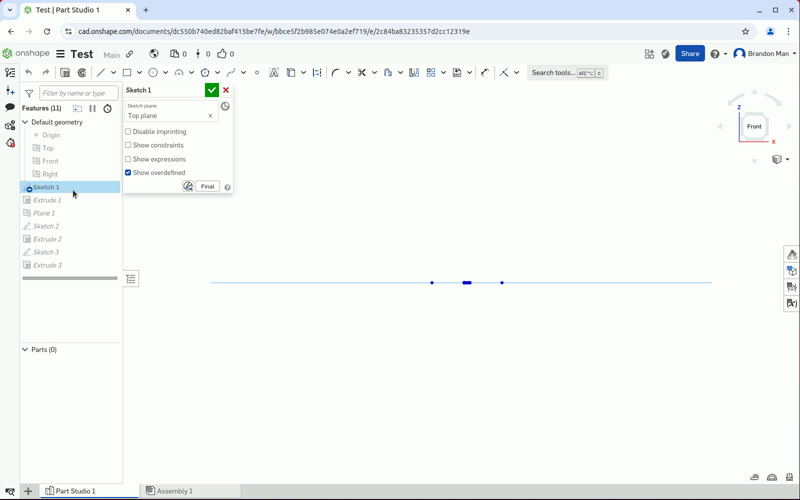
mouse_move(229, 92)
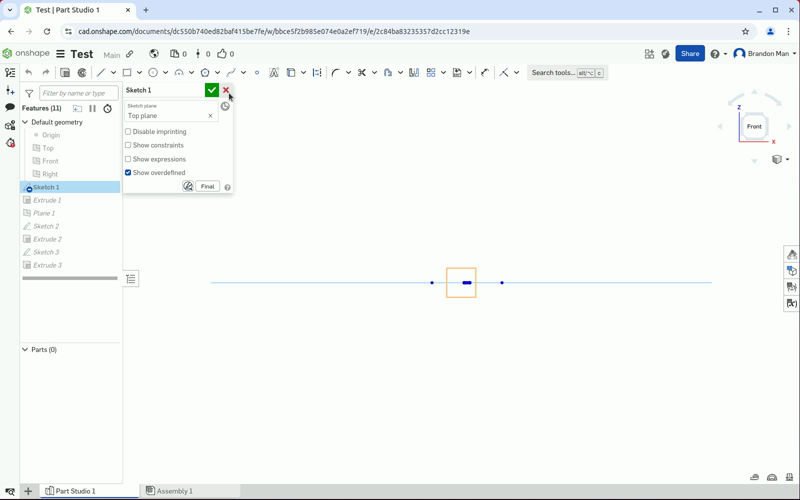
click(229, 92)
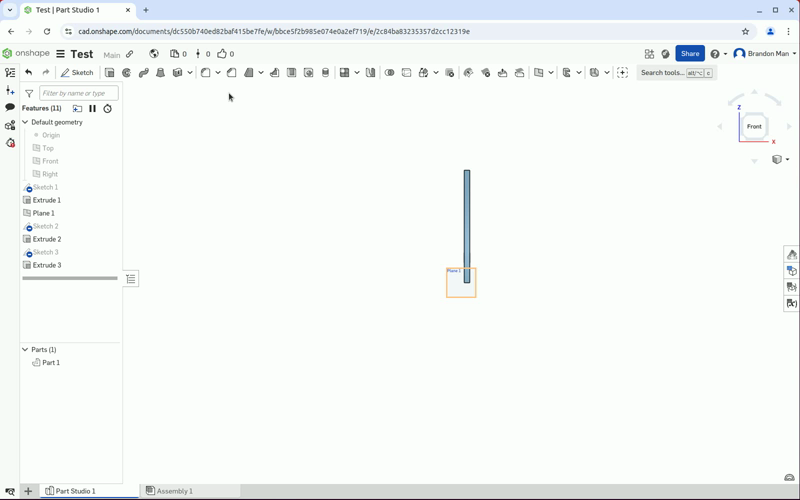
mouse_move(73, 352)
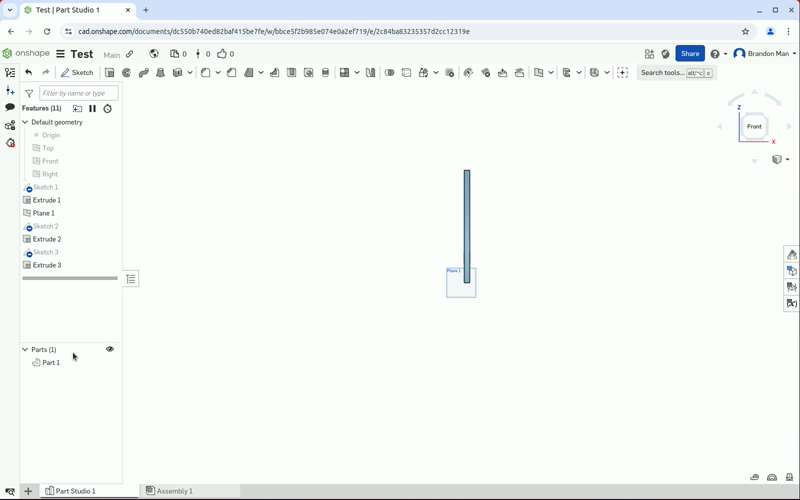
key(y)
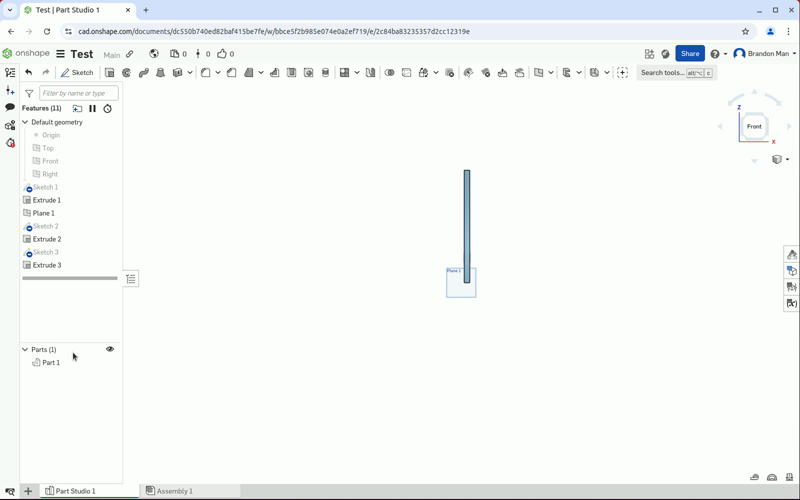
key(shift+p)
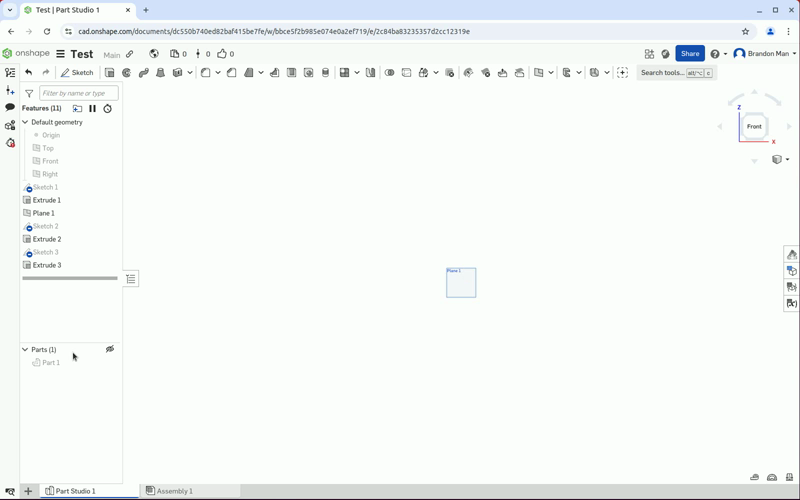
key(space)
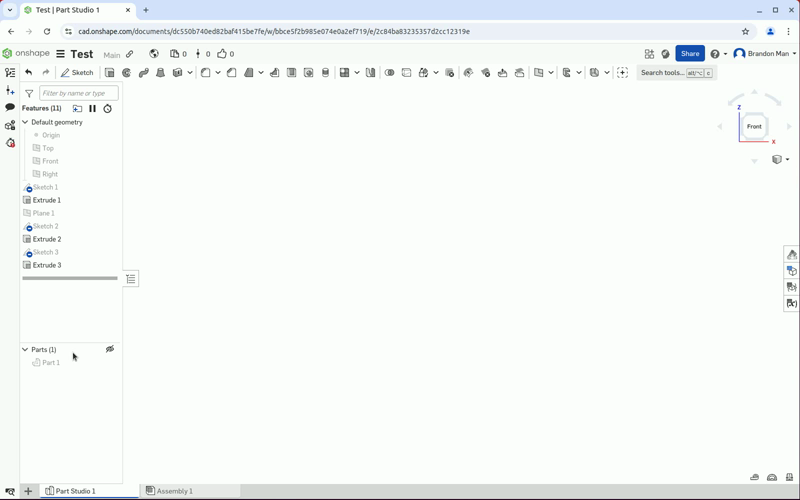
key_down(shift)
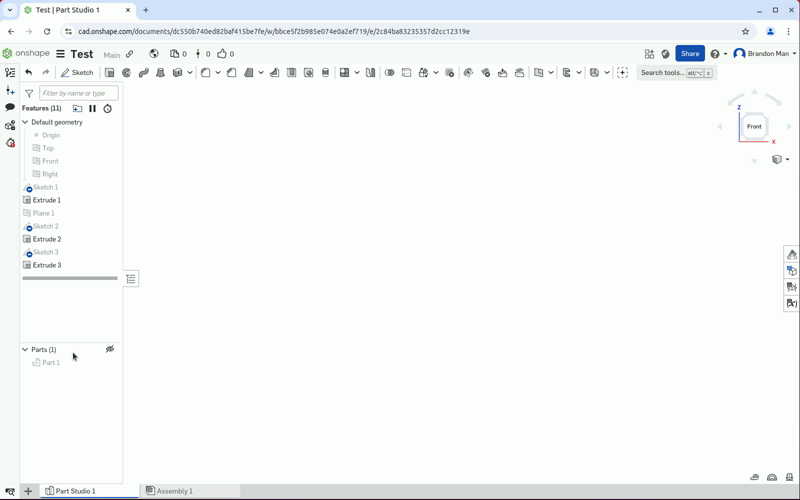
key(left)
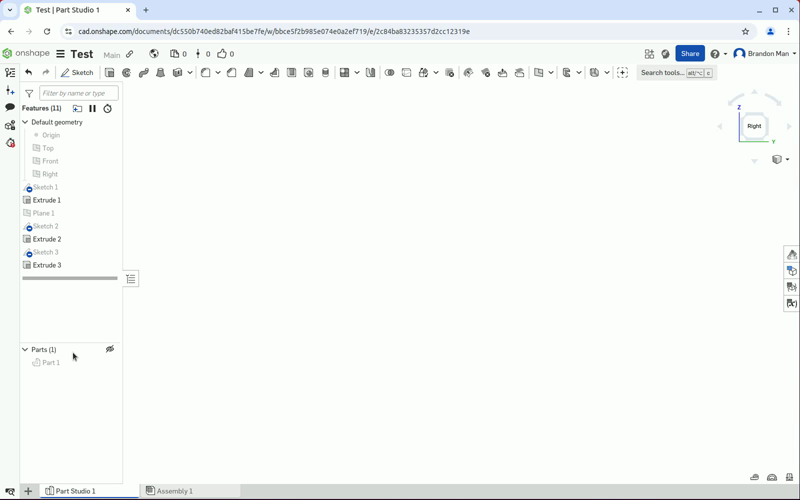
key_up(shift)
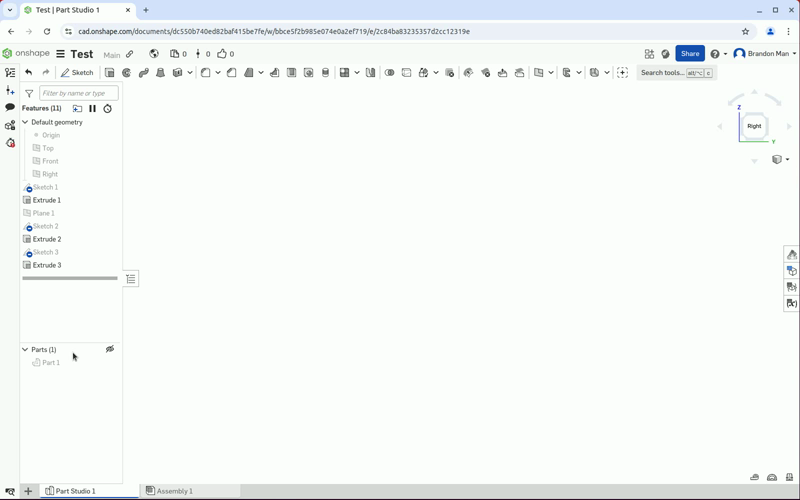
mouse_move(73, 352)
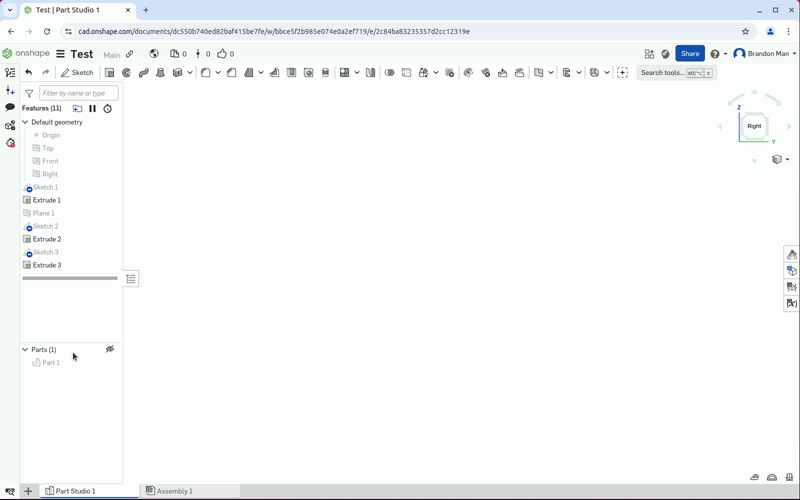
key(shift+y)
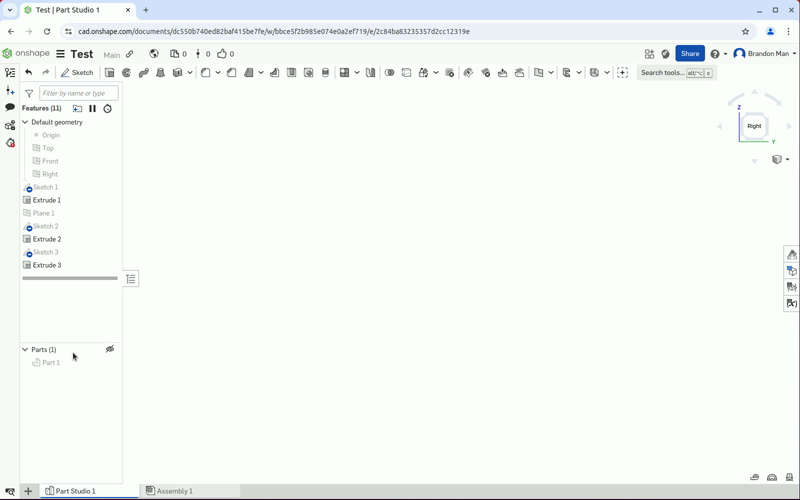
key(shift+s)
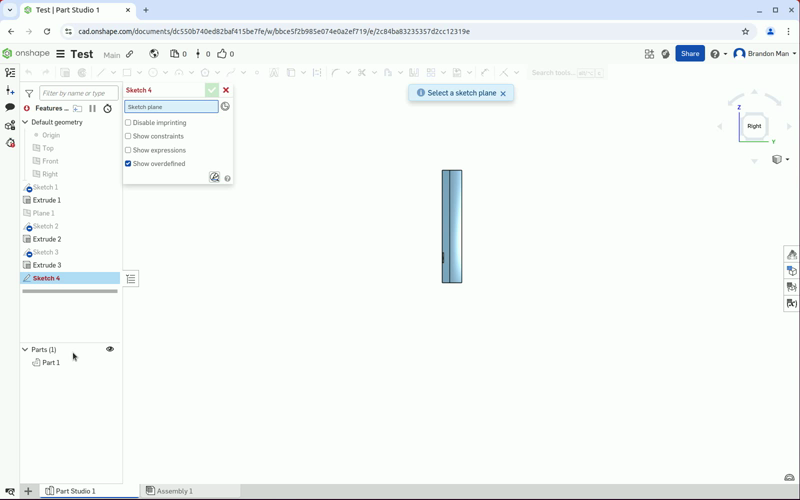
mouse_move(73, 176)
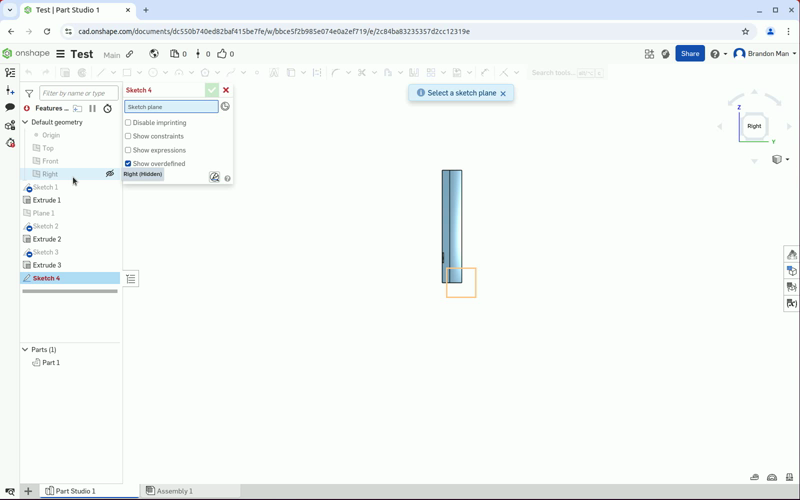
click(73, 176)
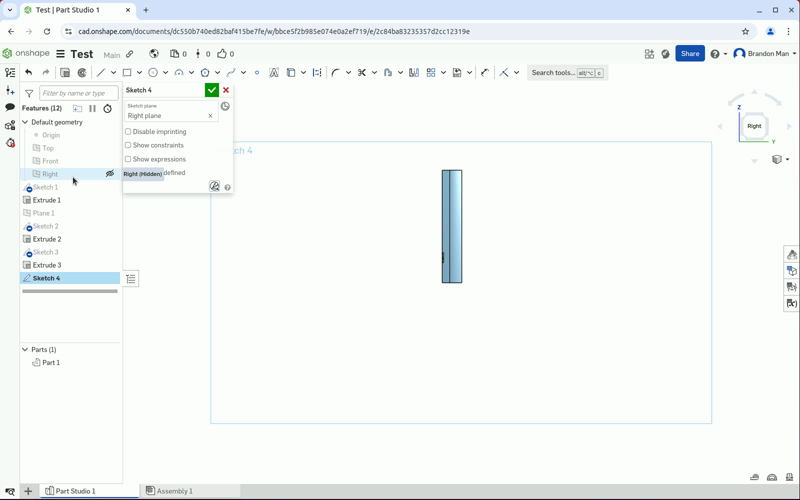
mouse_move(73, 352)
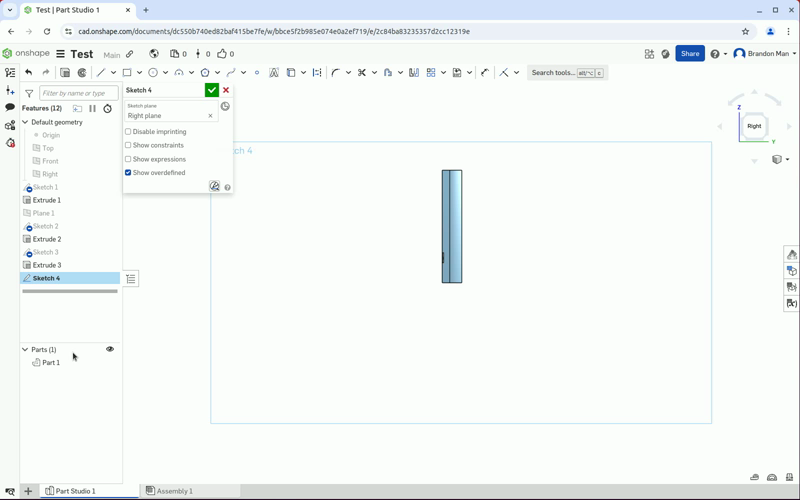
key(y)
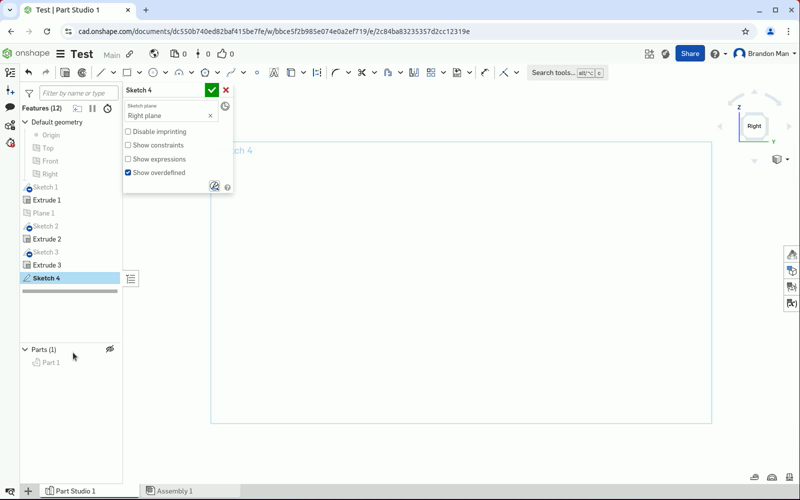
key(l)
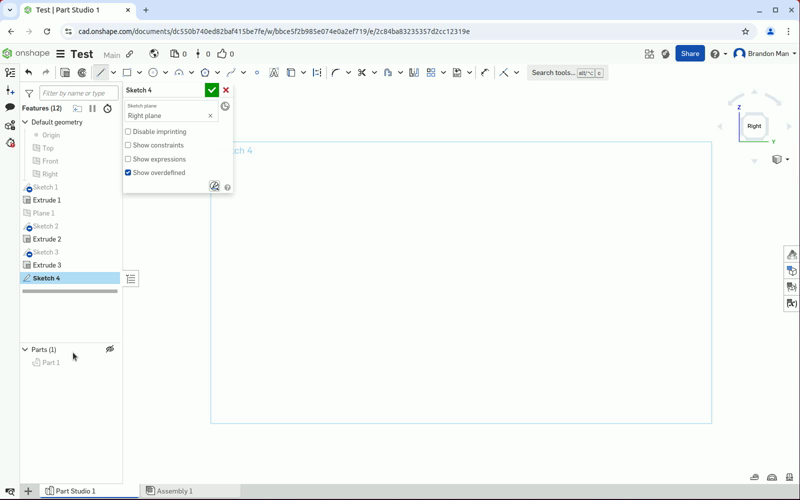
key_down(shift)
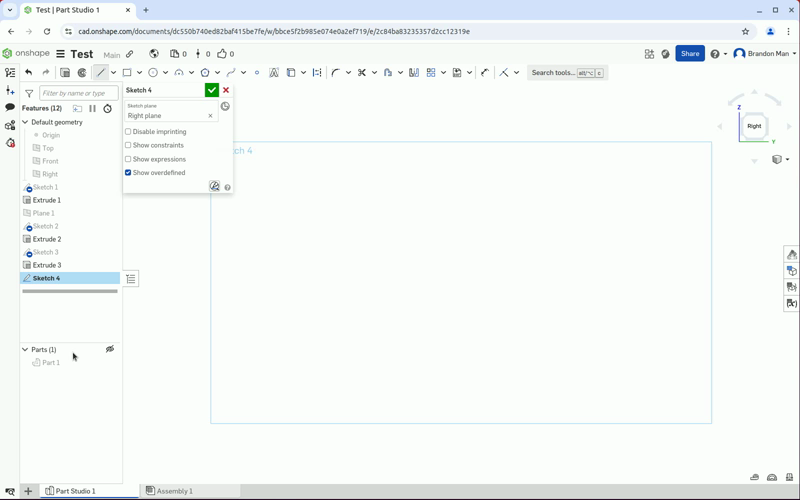
mouse_move(441, 282)
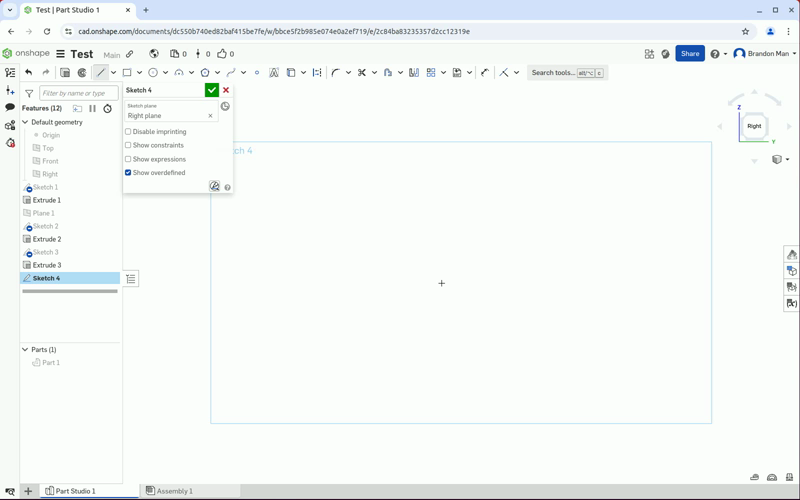
click(441, 282)
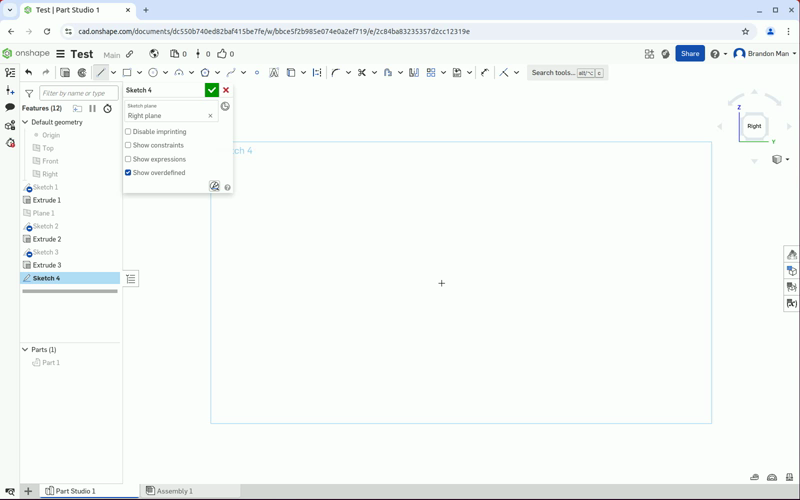
key_up(shift)
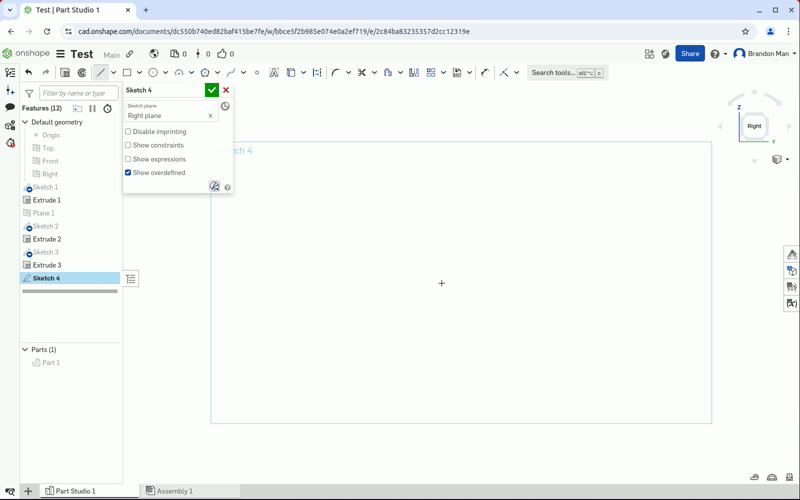
key_down(shift)
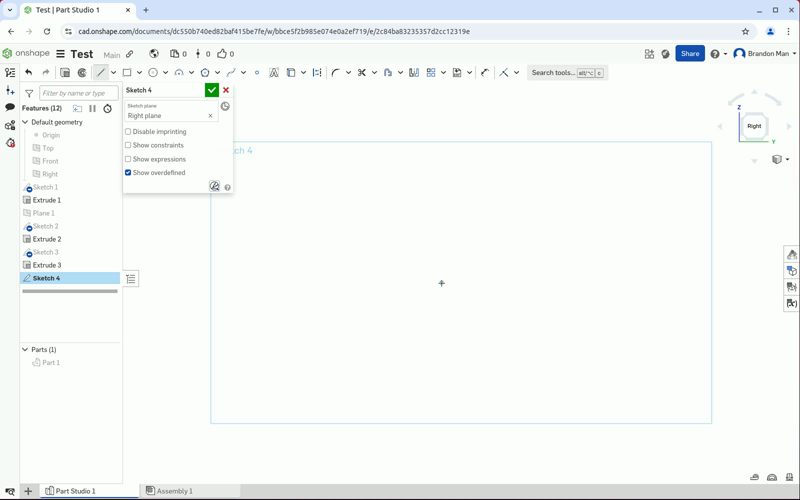
mouse_move(471, 282)
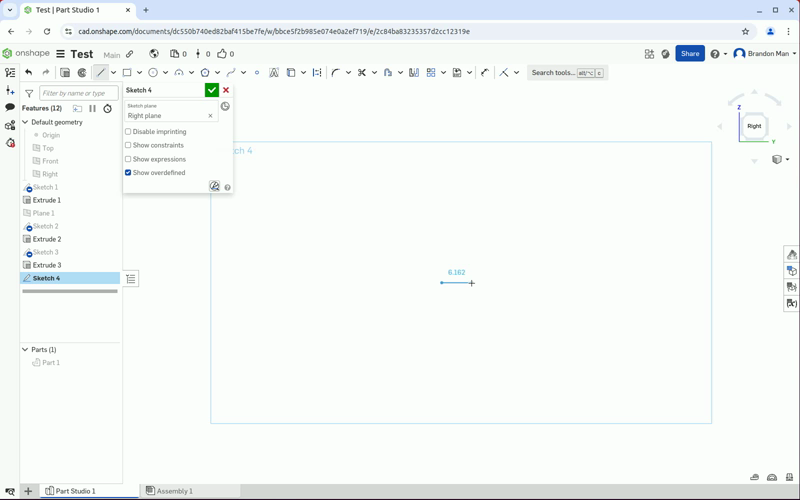
mouse_move(457, 282)
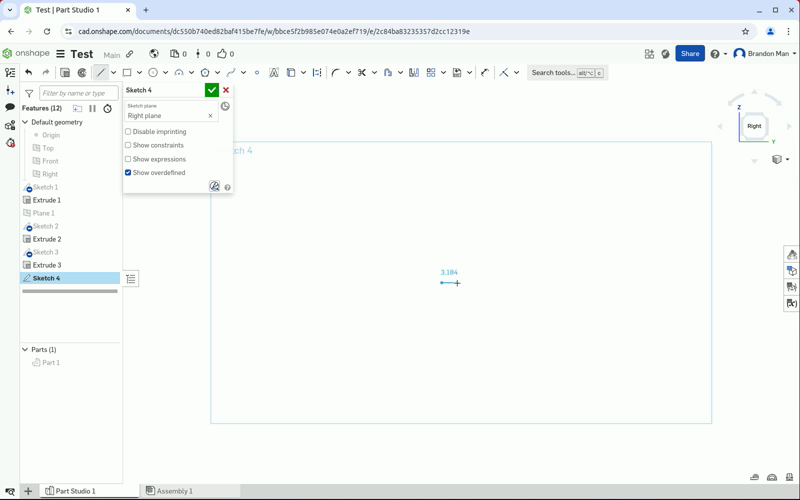
click(457, 282)
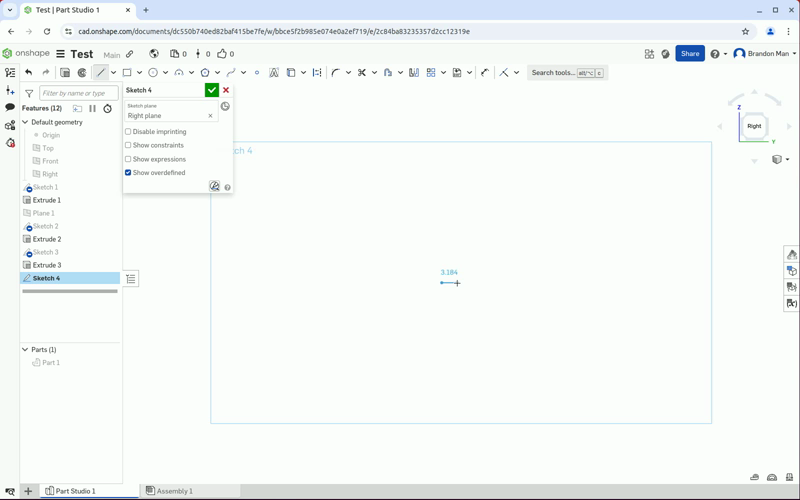
key_up(shift)
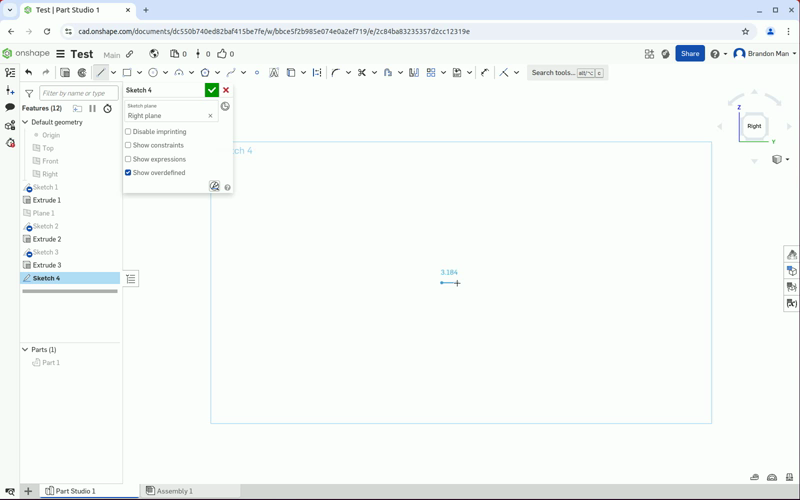
key(esc)
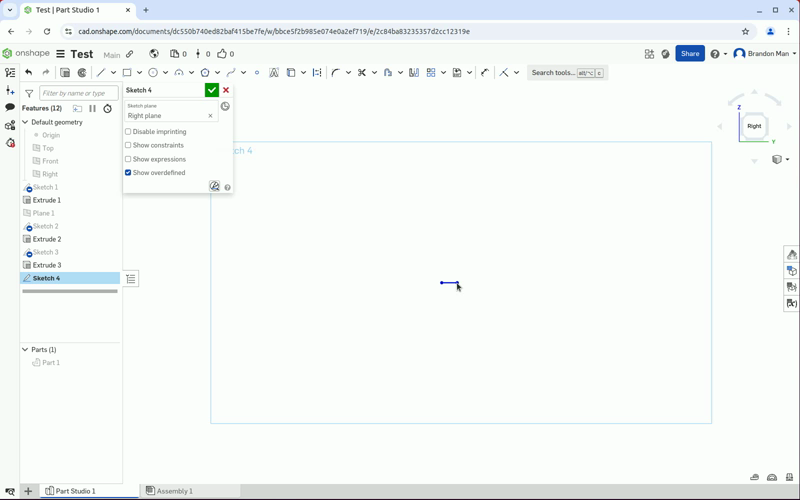
key(a)
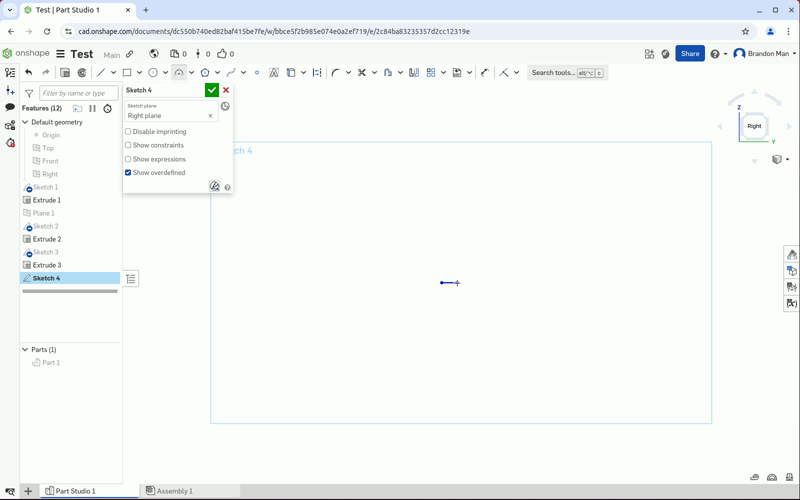
mouse_move(457, 282)
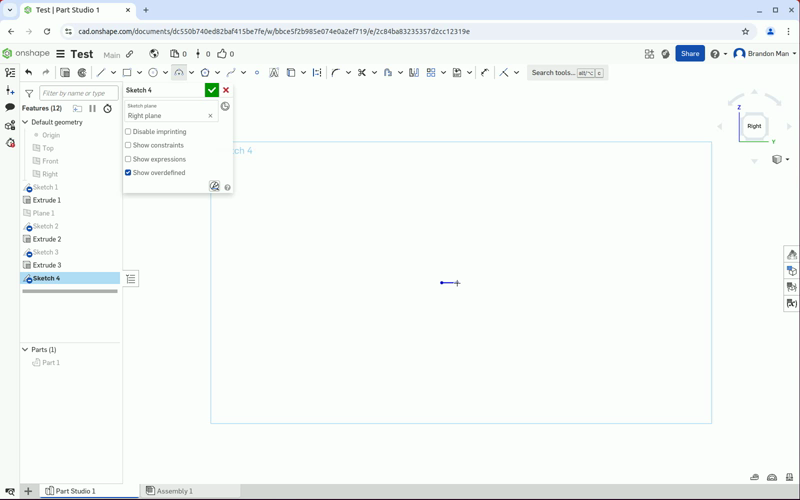
click(457, 282)
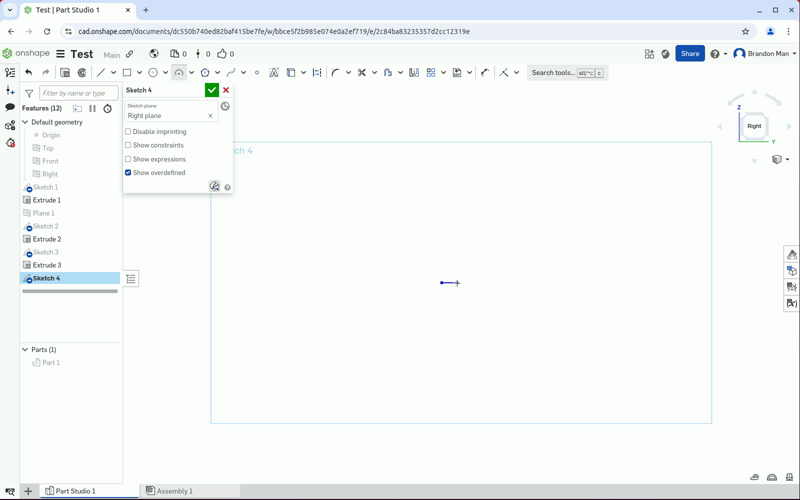
key_down(shift)
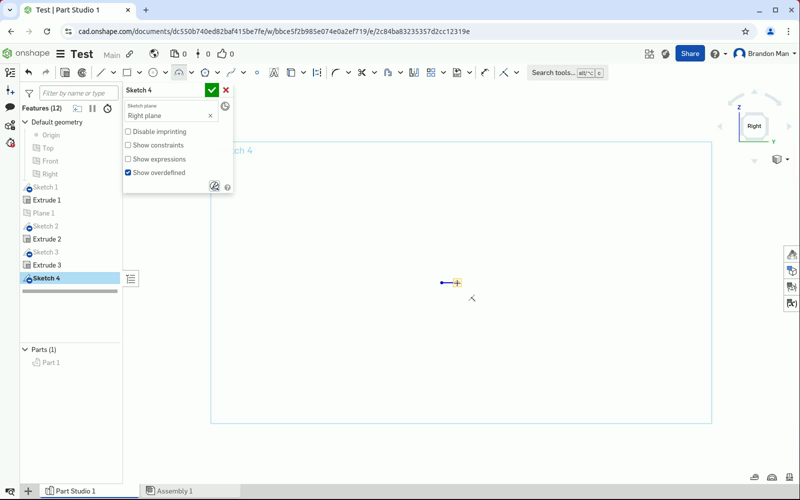
mouse_move(441, 276)
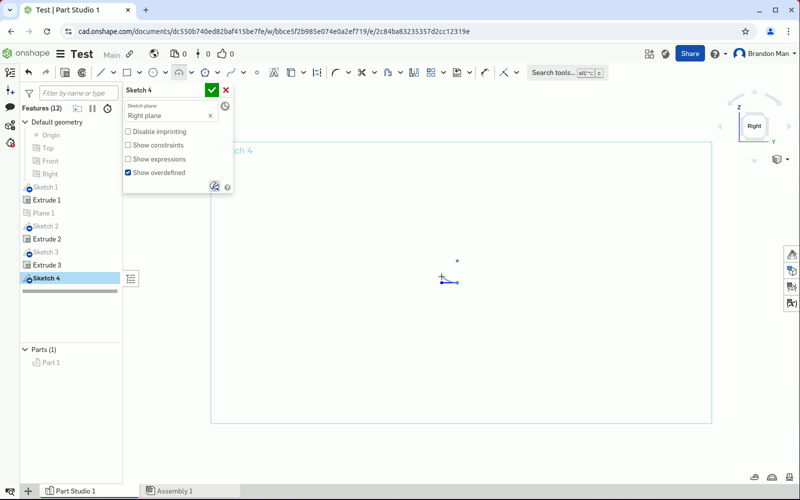
click(441, 276)
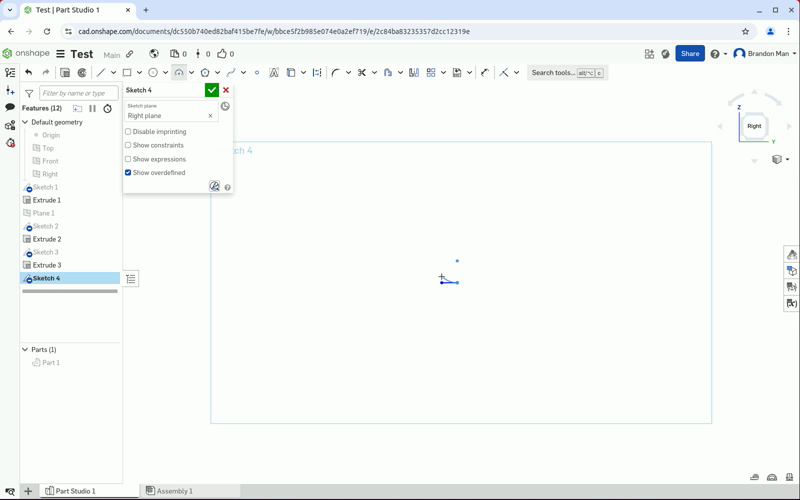
mouse_move(450, 277)
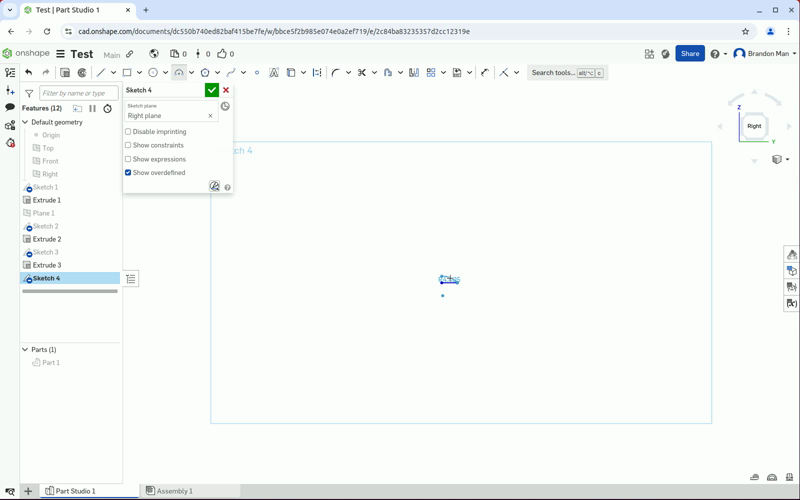
click(450, 277)
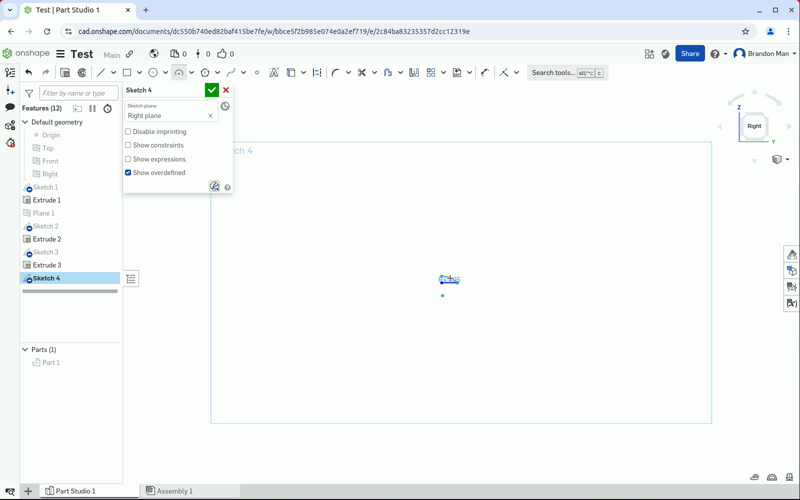
key_up(shift)
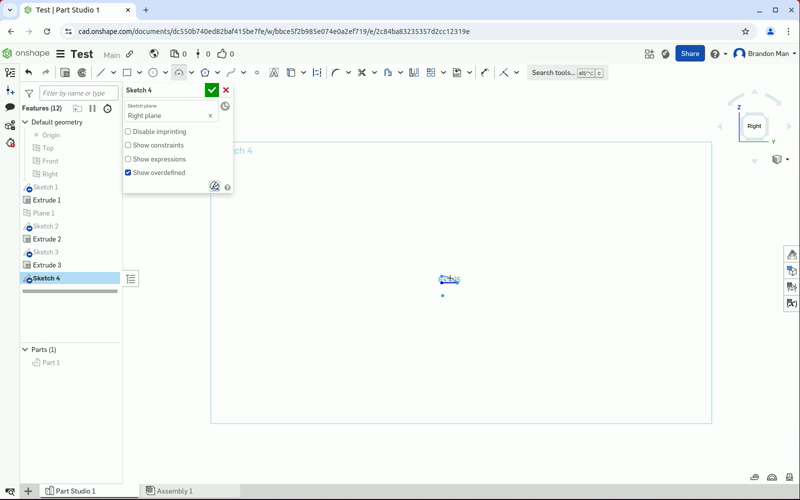
key(esc)
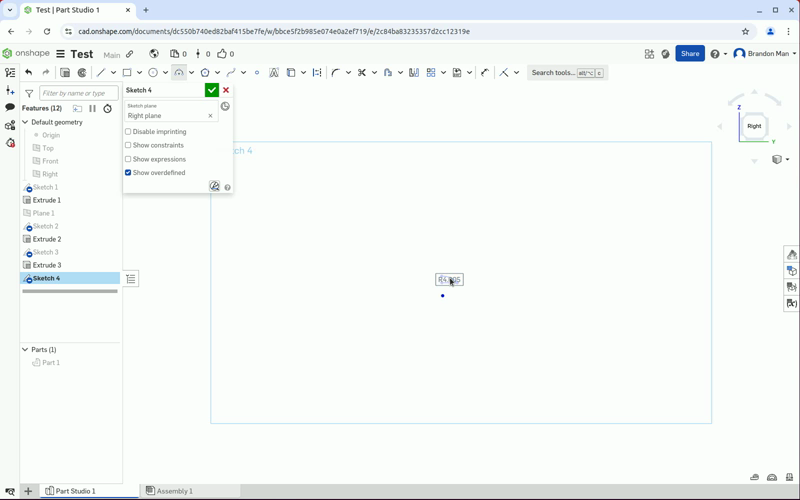
key(l)
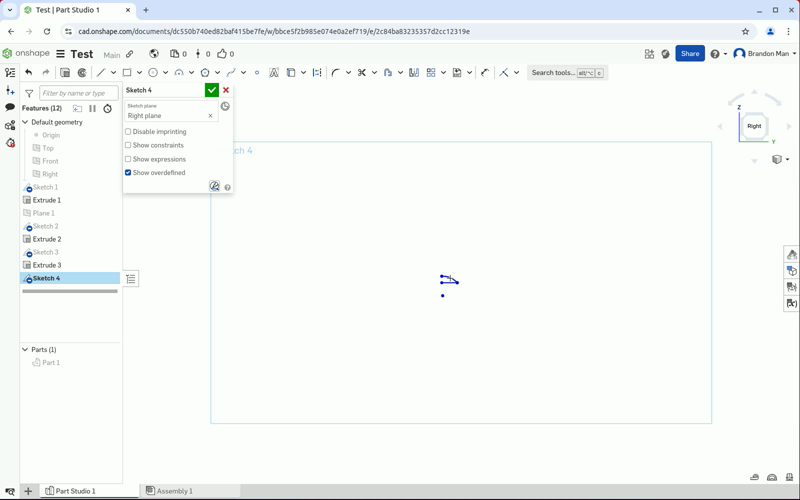
mouse_move(441, 276)
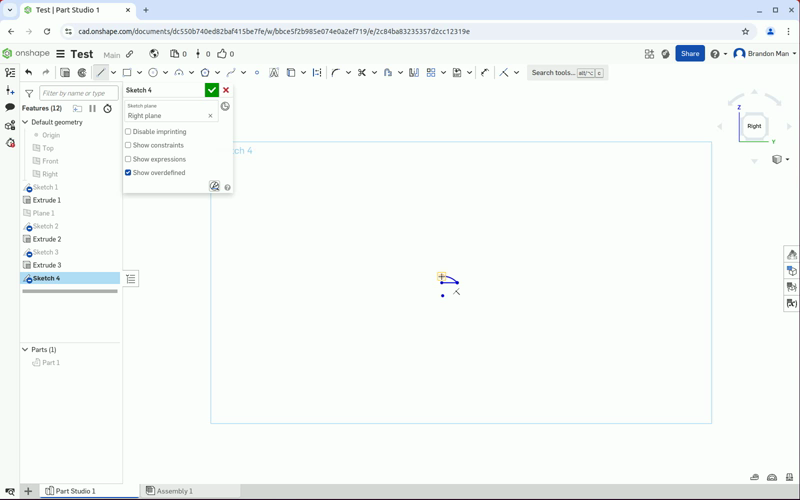
click(441, 276)
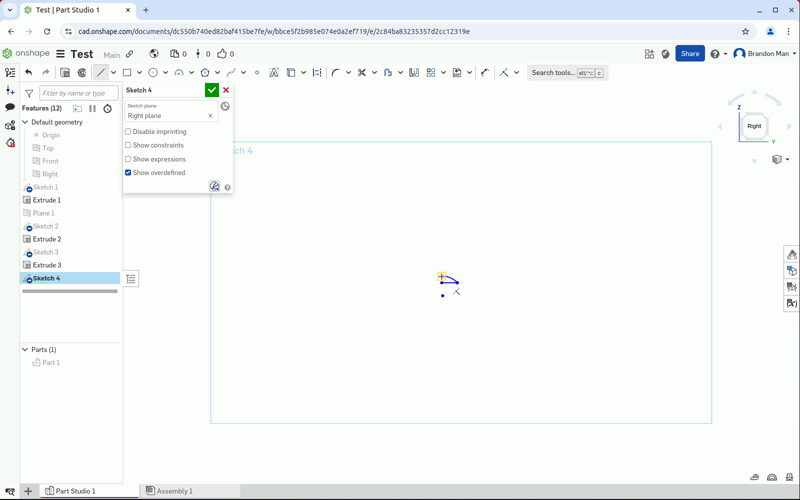
mouse_move(471, 276)
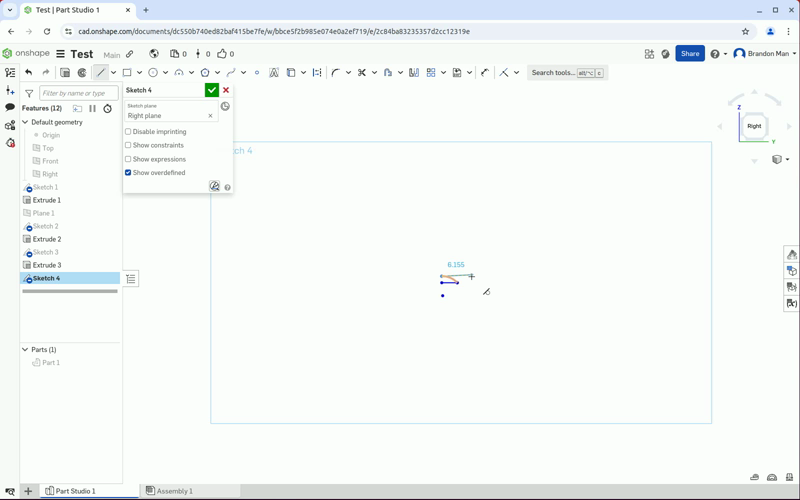
key_down(shift)
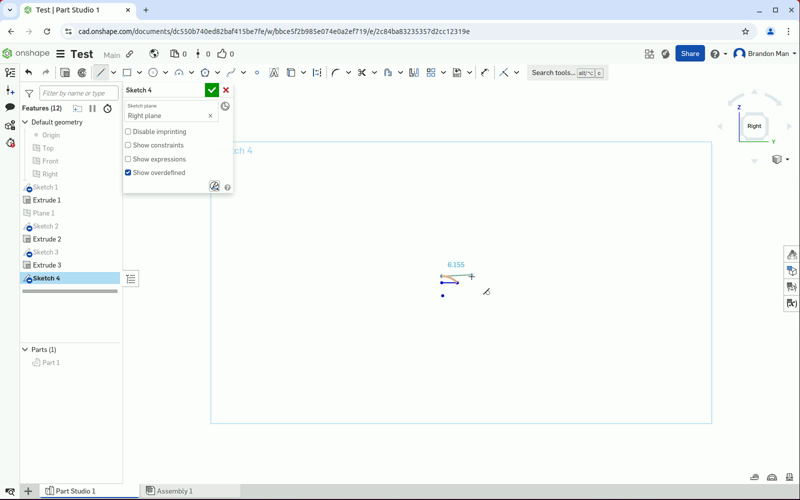
mouse_move(441, 282)
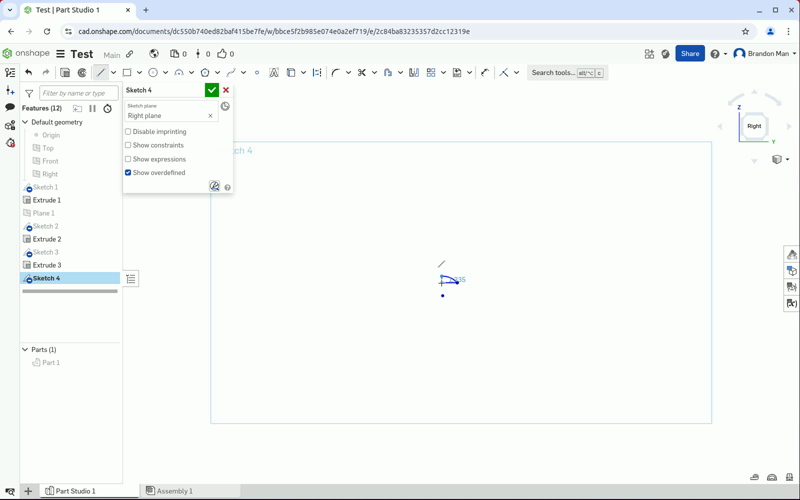
scroll(6)
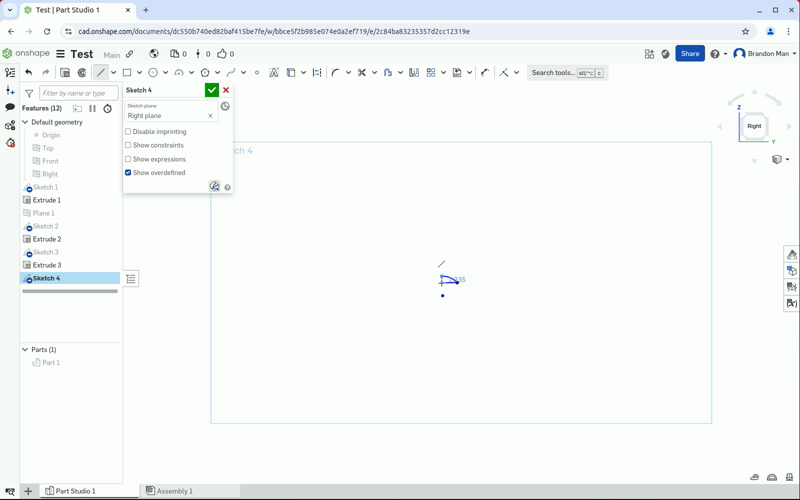
scroll(6)
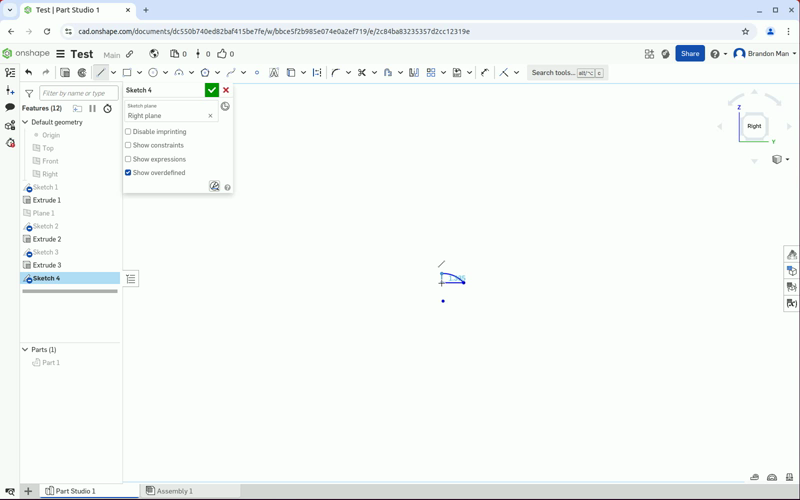
scroll(6)
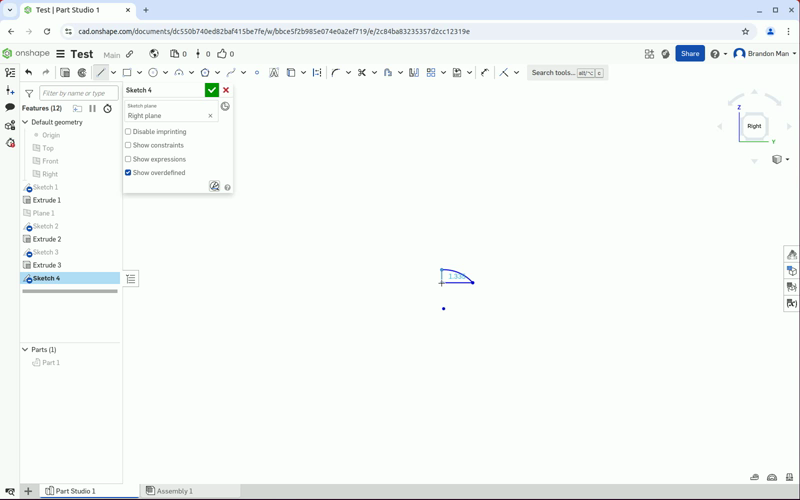
scroll(6)
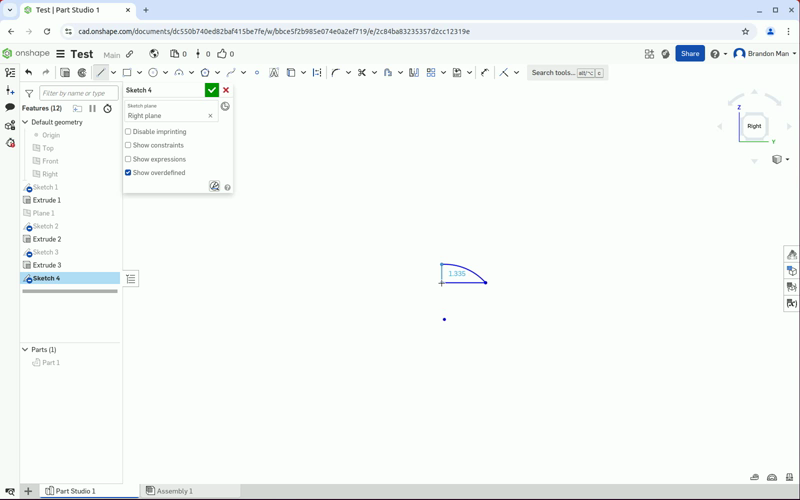
scroll(6)
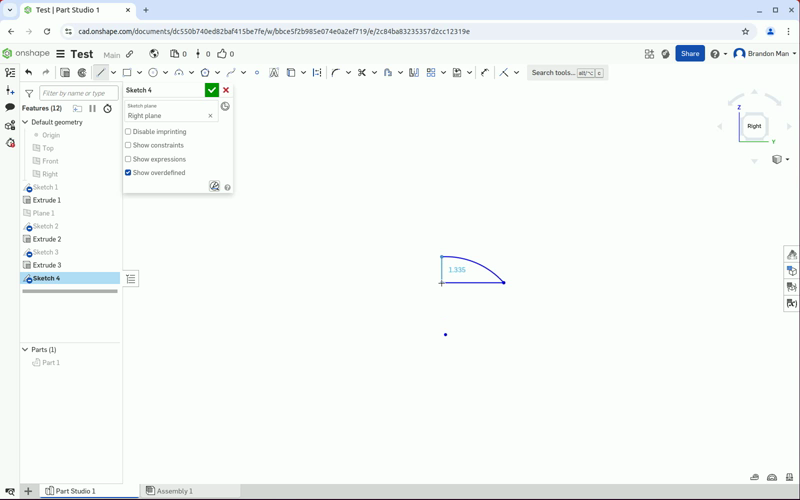
scroll(6)
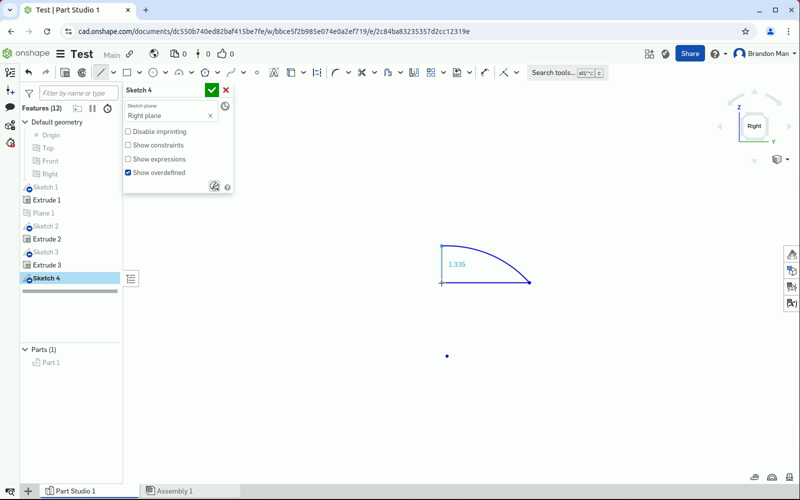
scroll(6)
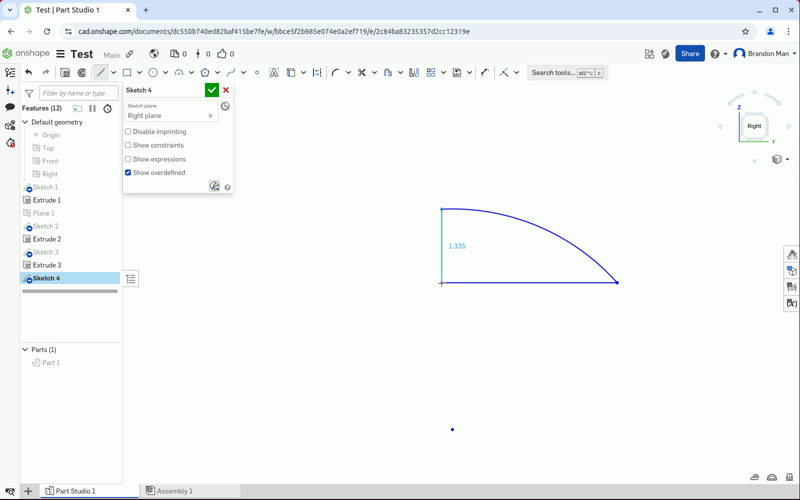
key_up(shift)
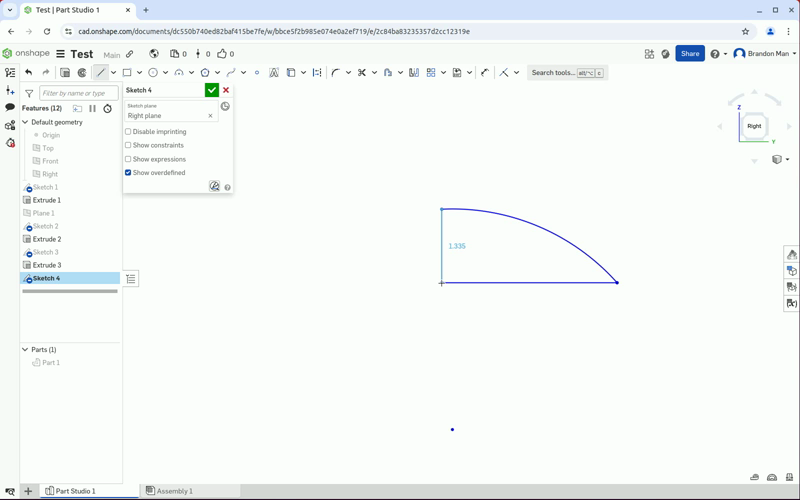
click(441, 282)
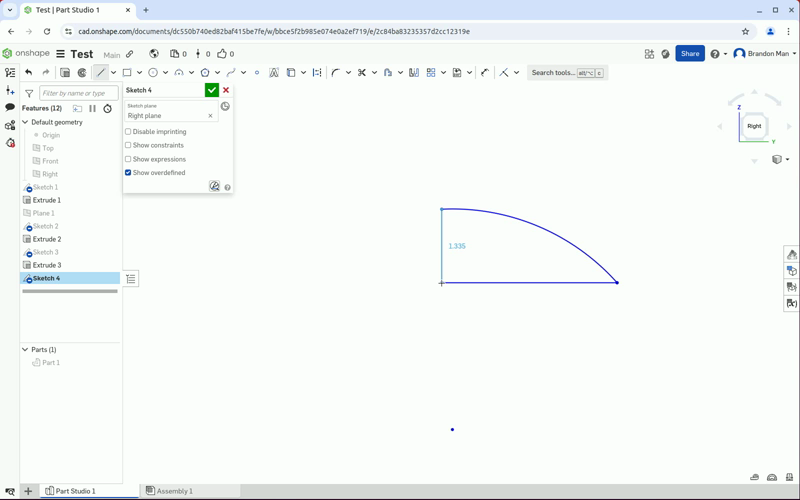
scroll(-6)
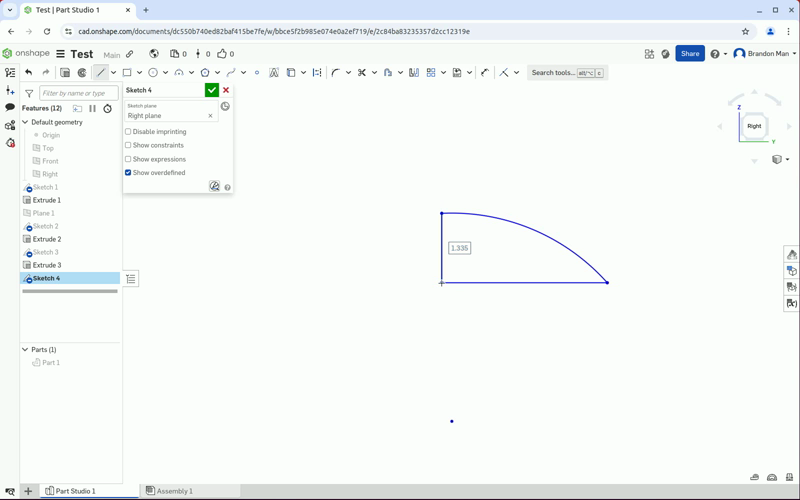
scroll(-6)
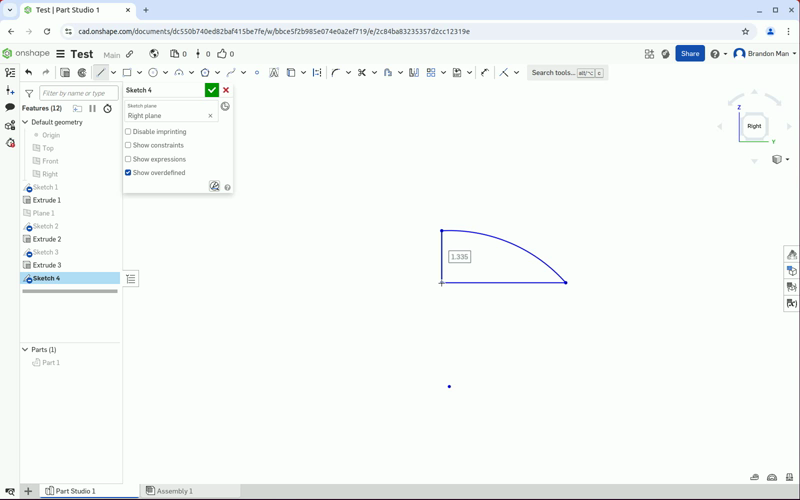
scroll(-6)
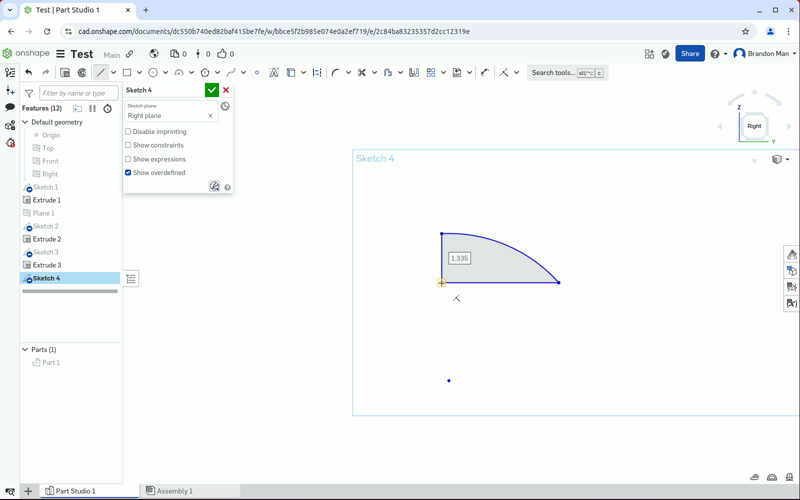
scroll(-6)
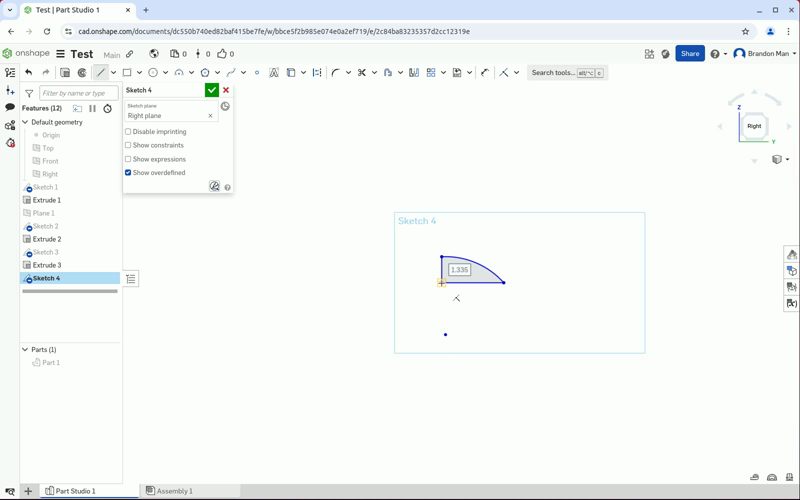
scroll(-6)
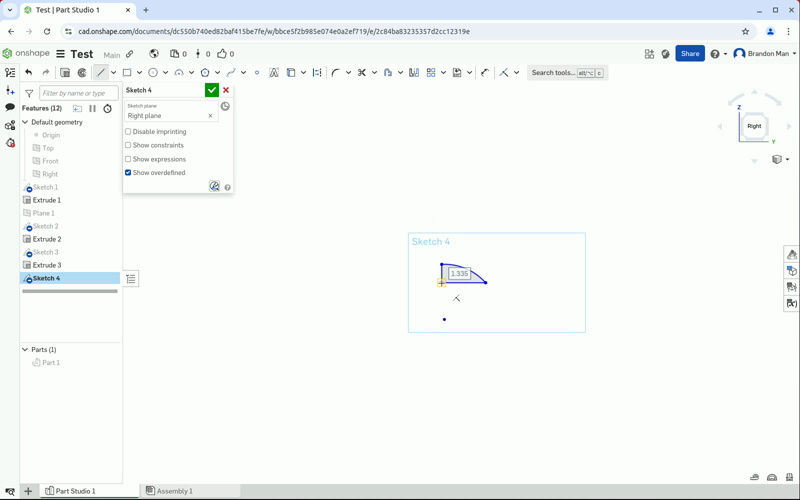
scroll(-6)
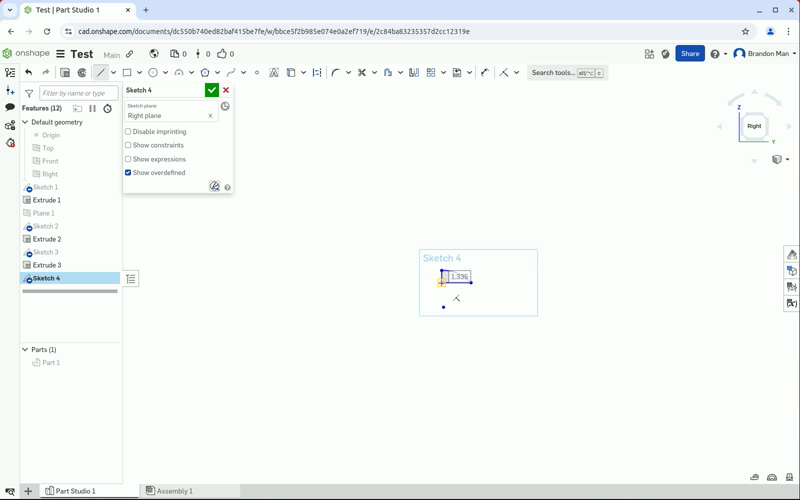
scroll(-6)
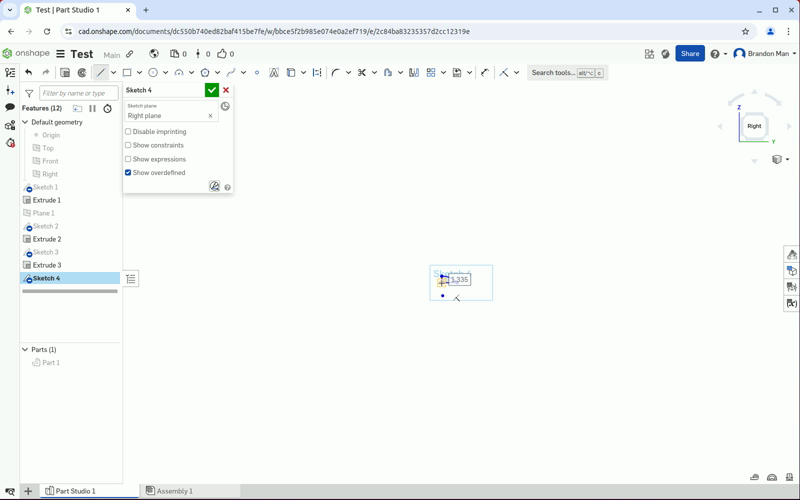
key(esc)
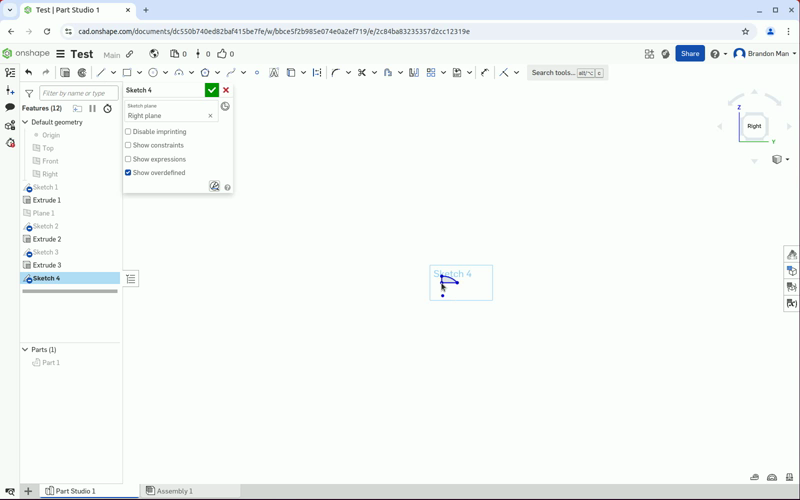
mouse_move(444, 277)
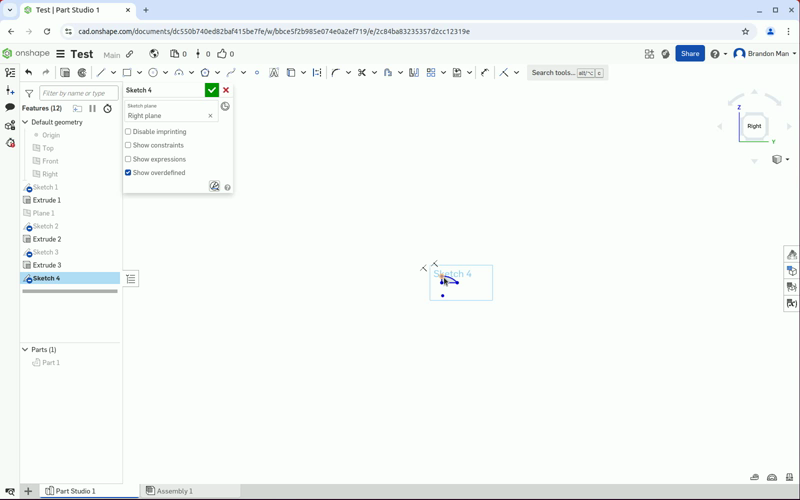
scroll(6)
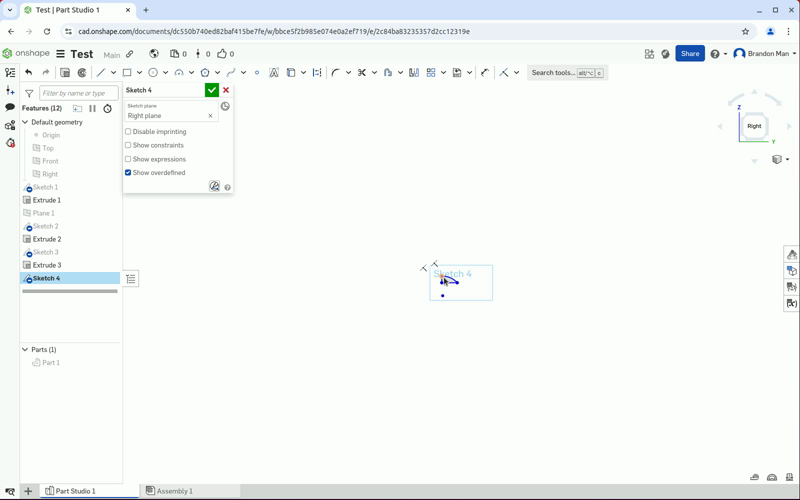
scroll(6)
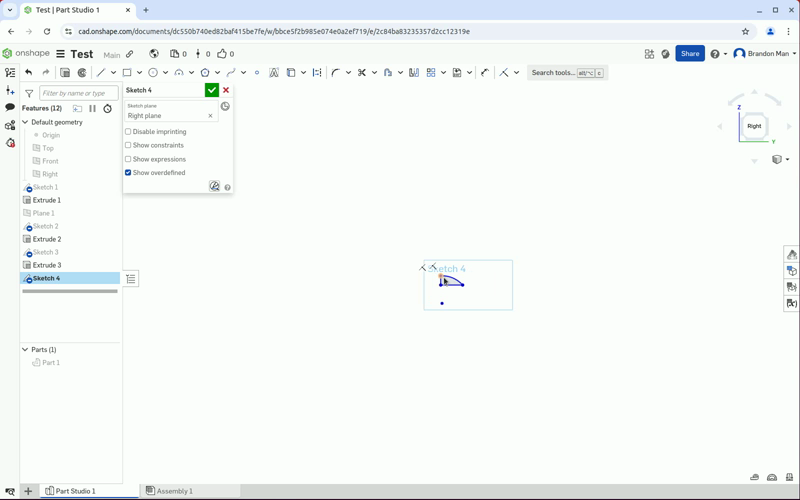
scroll(6)
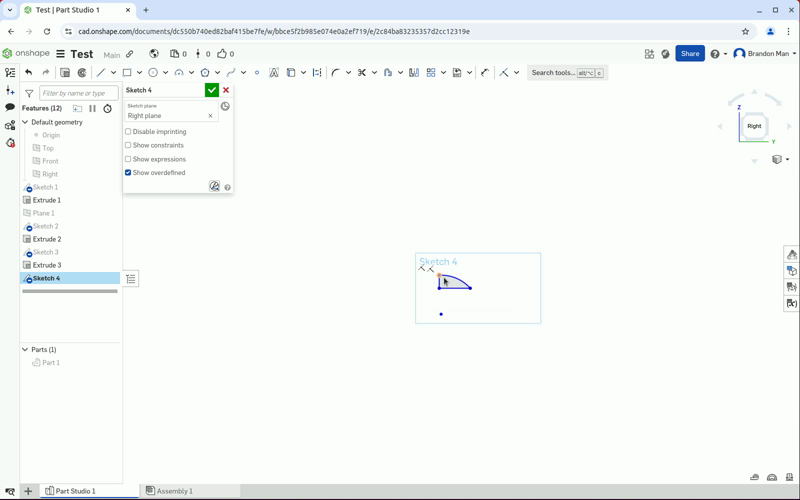
scroll(6)
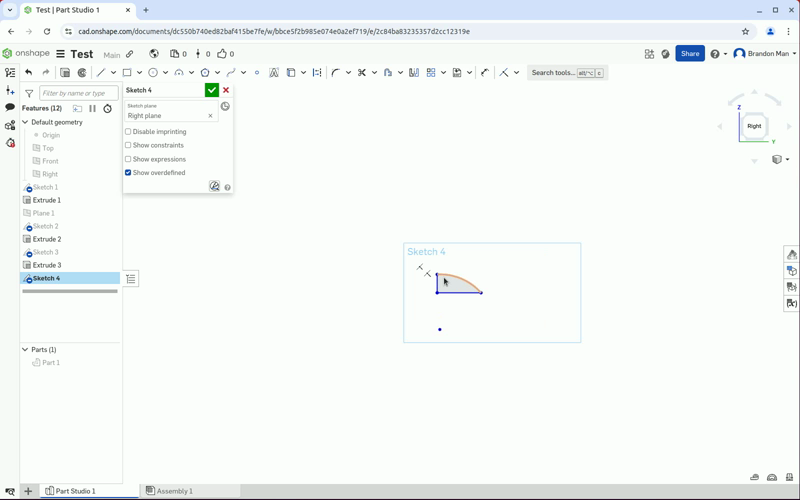
scroll(6)
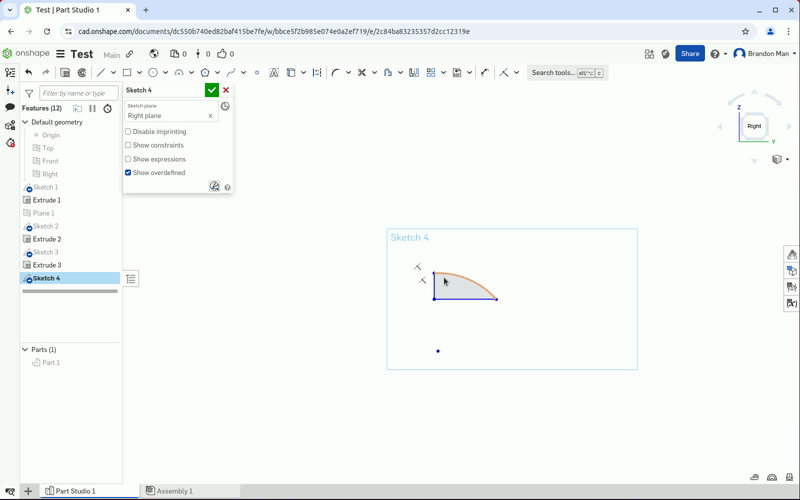
scroll(6)
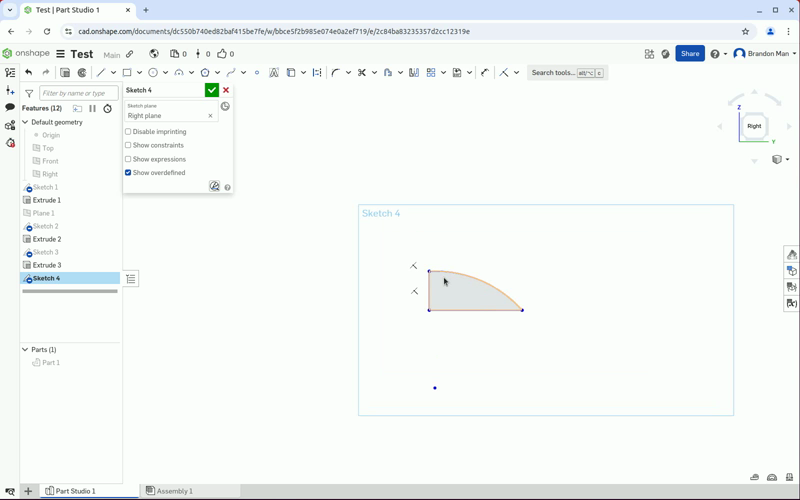
scroll(6)
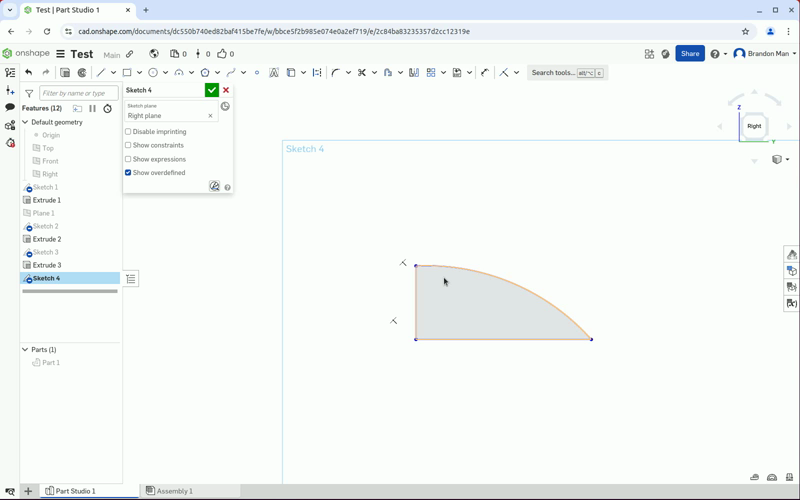
click(444, 277)
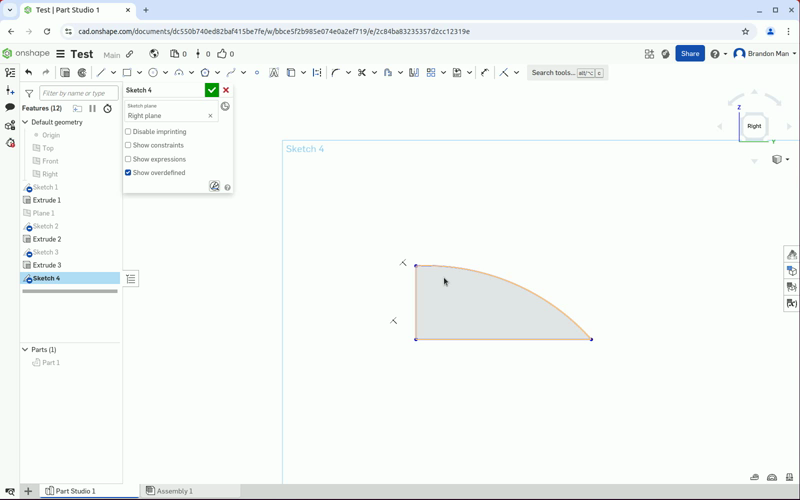
scroll(-6)
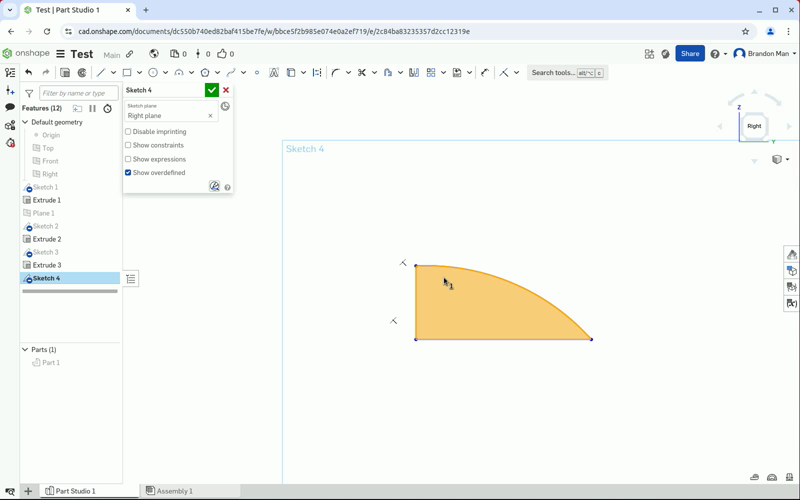
scroll(-6)
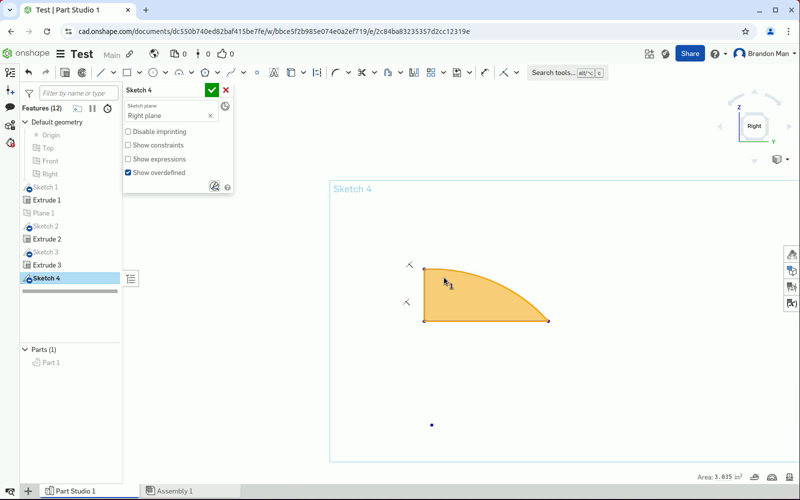
scroll(-6)
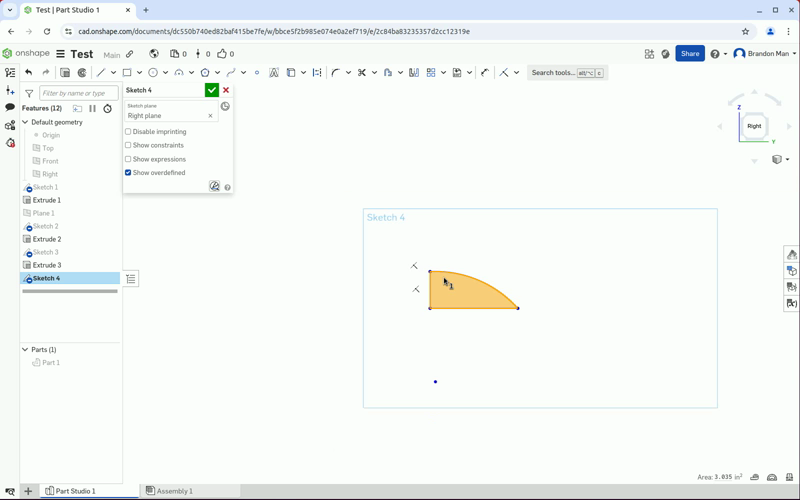
scroll(-6)
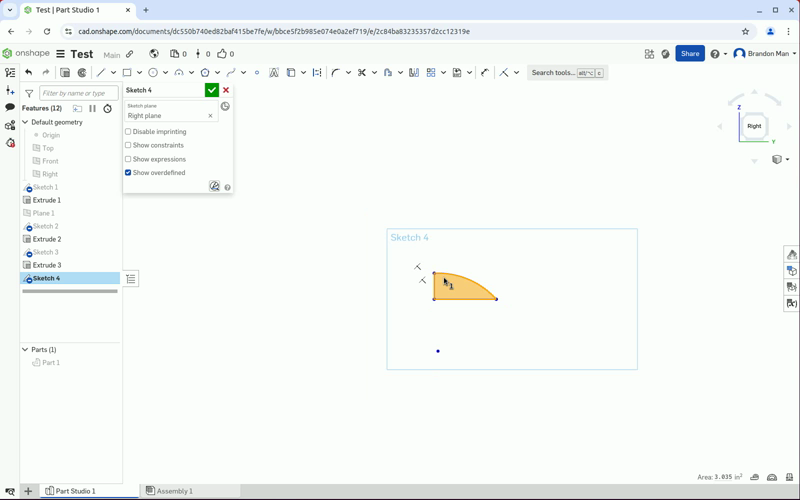
scroll(-6)
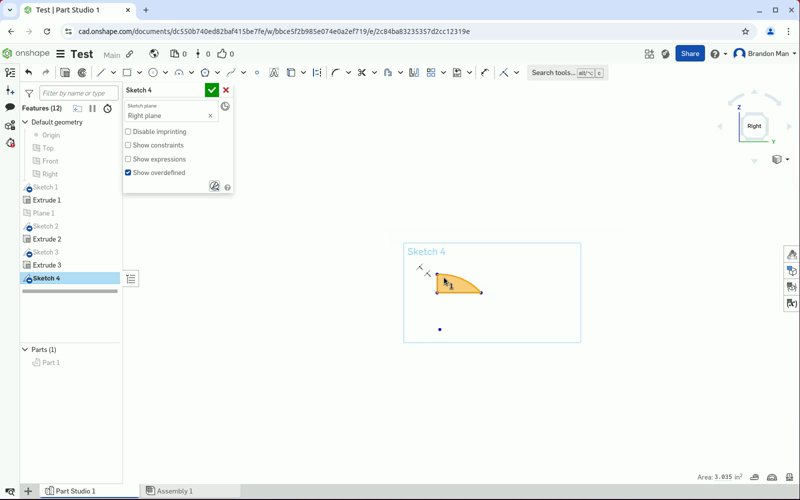
scroll(-6)
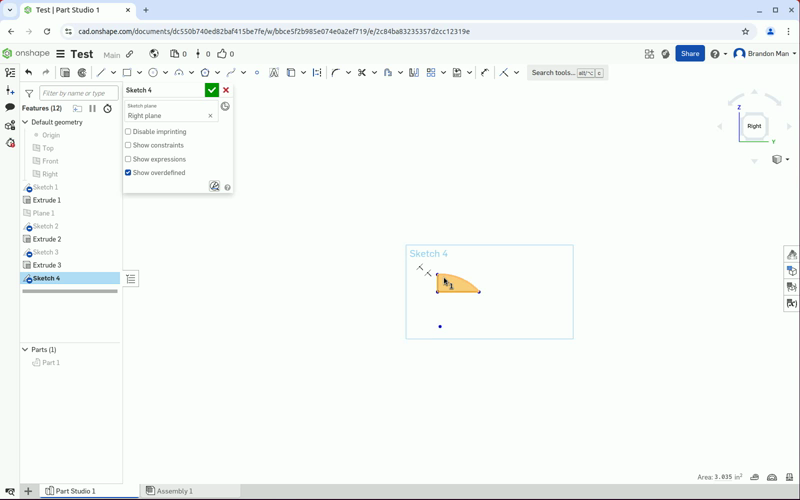
scroll(-6)
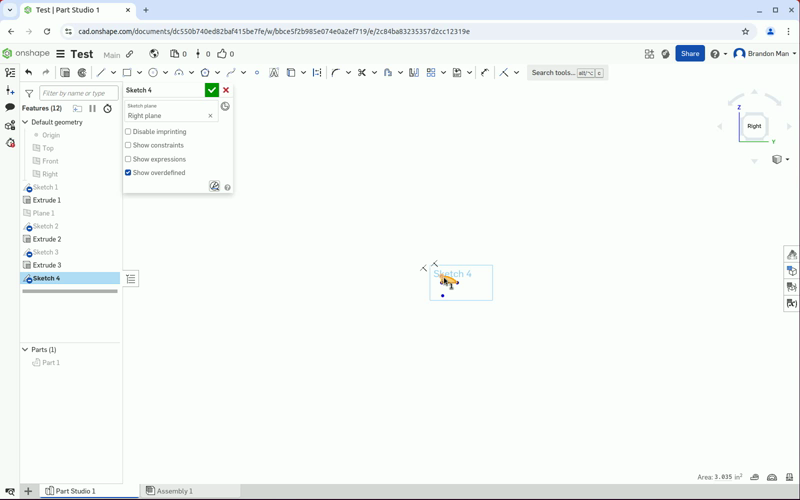
mouse_move(73, 352)
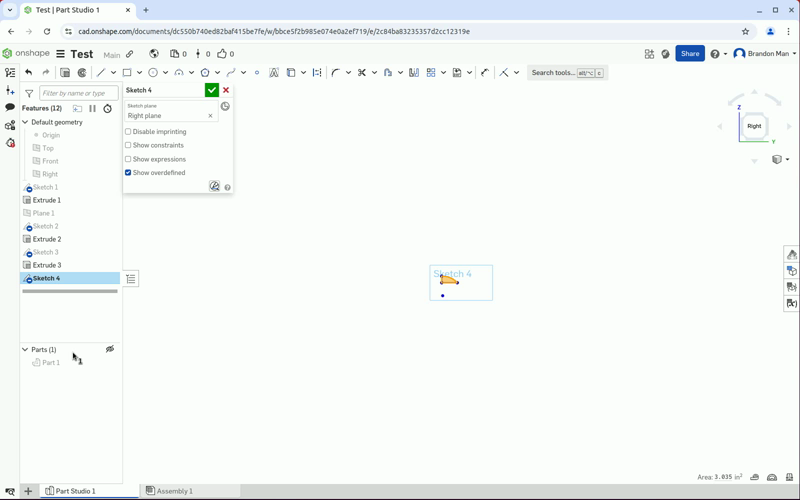
key(shift+y)
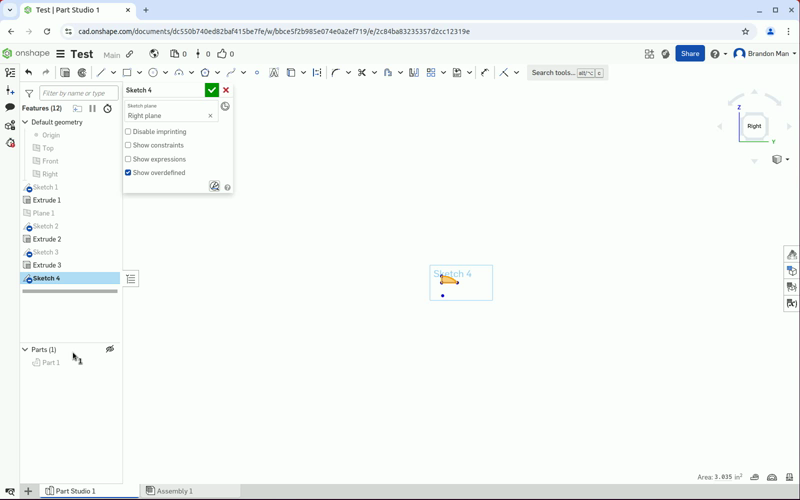
key(shift+e)
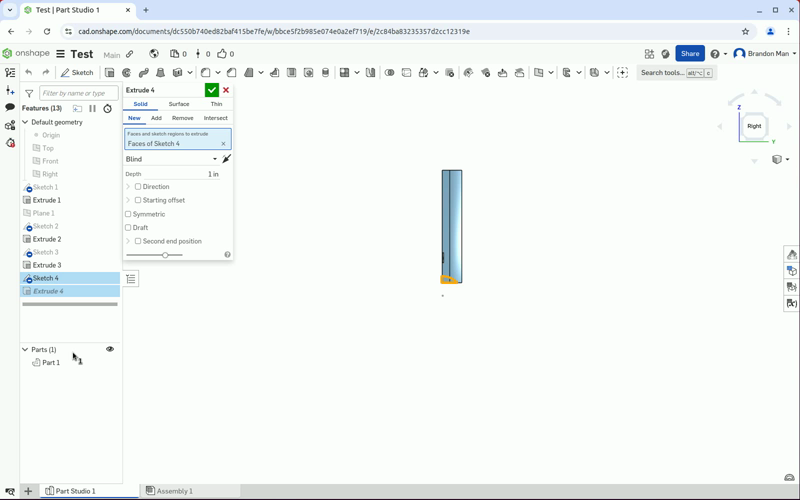
mouse_move(143, 106)
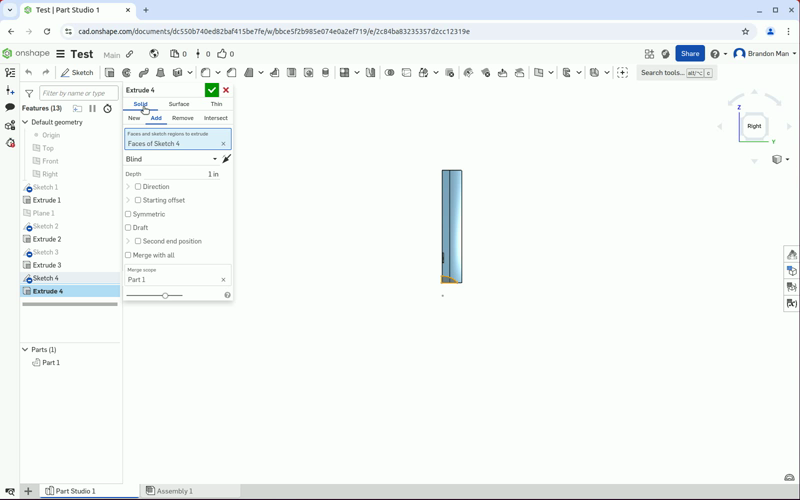
click(143, 106)
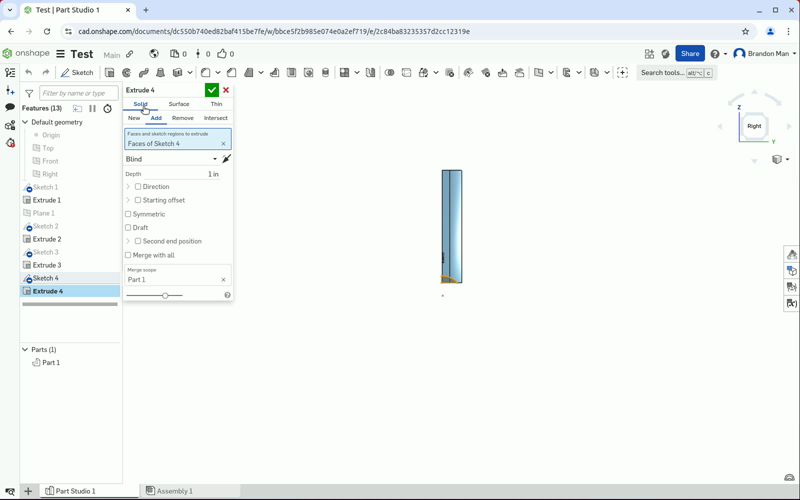
mouse_move(186, 120)
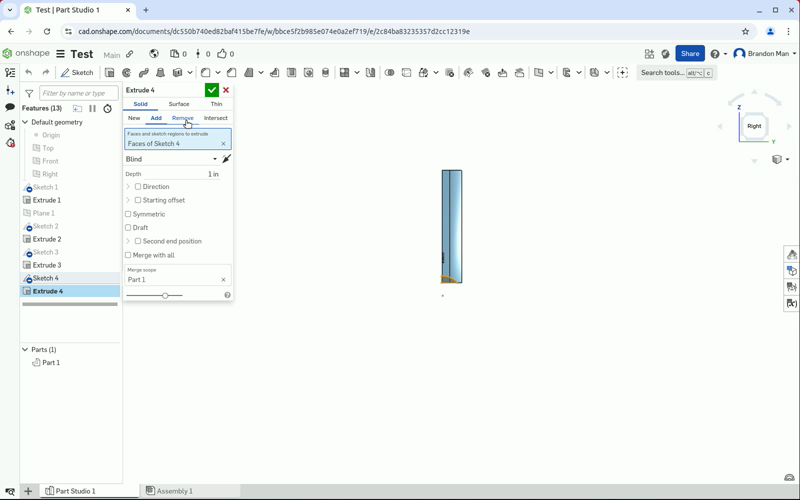
click(186, 120)
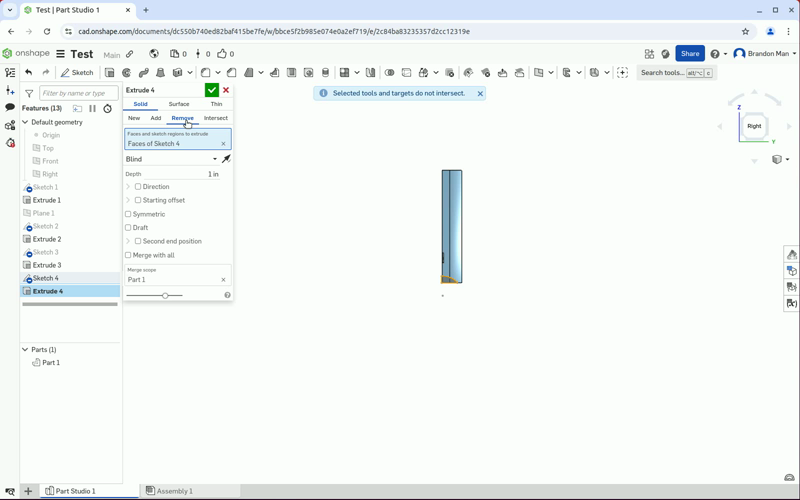
key(tab, 4)
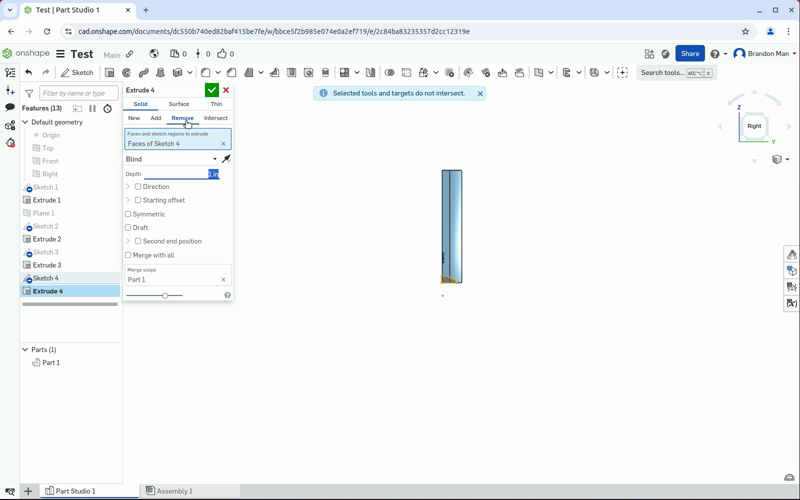
text(-4.092)
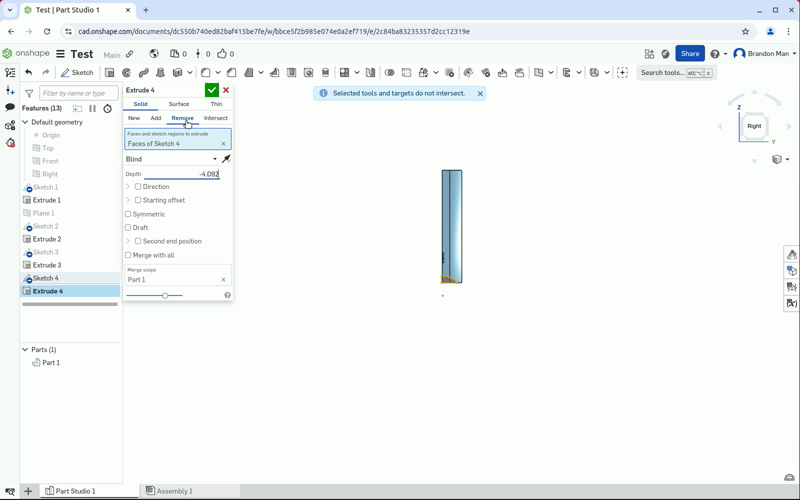
key(tab, 6)
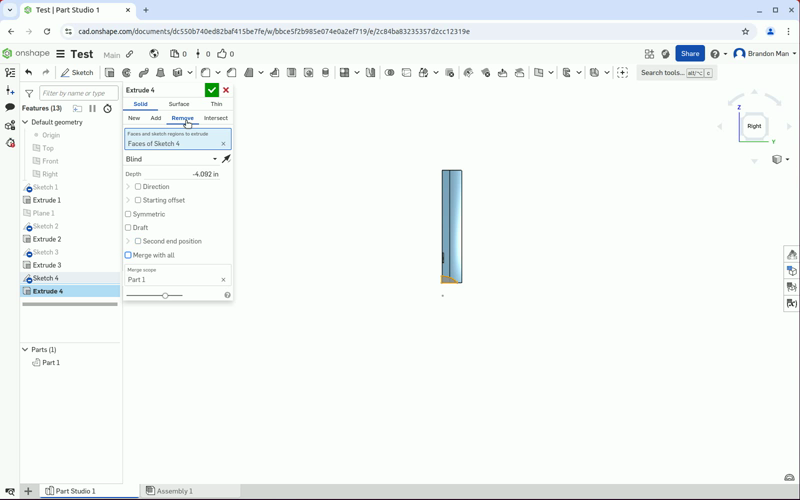
key(space)
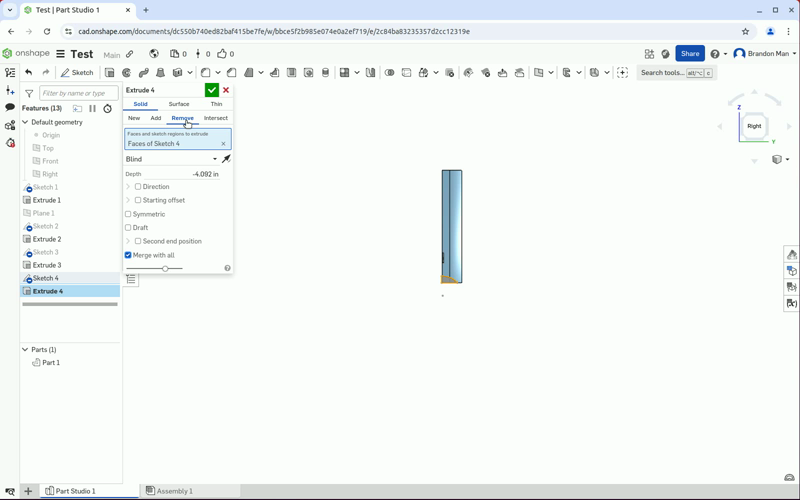
key(enter)
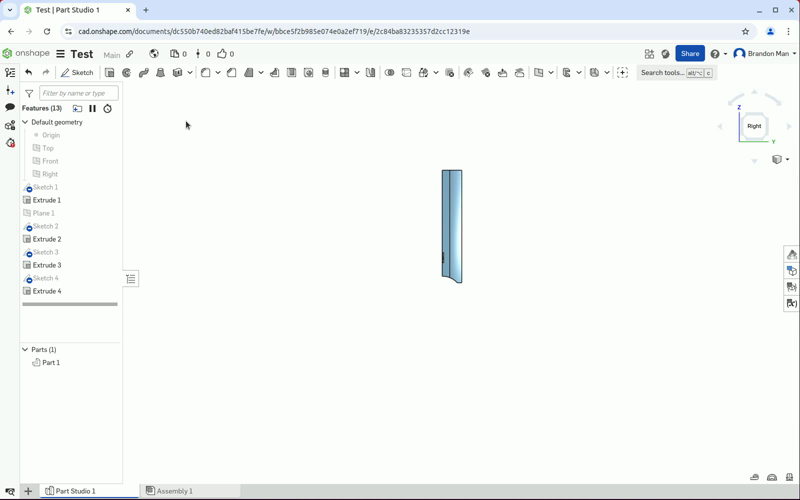
key(shift+h)
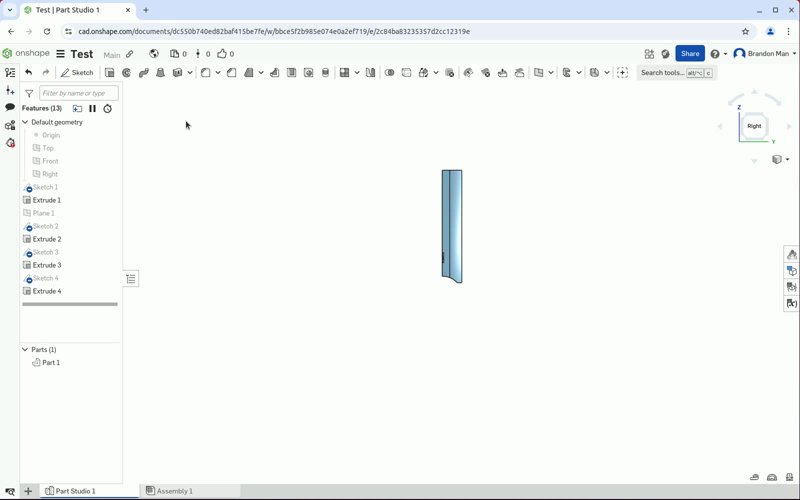
key(shift+h)
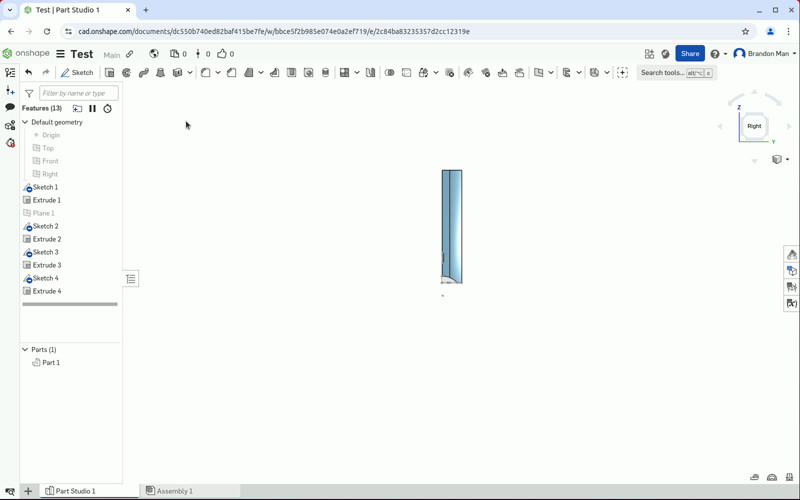
key(shift+7)
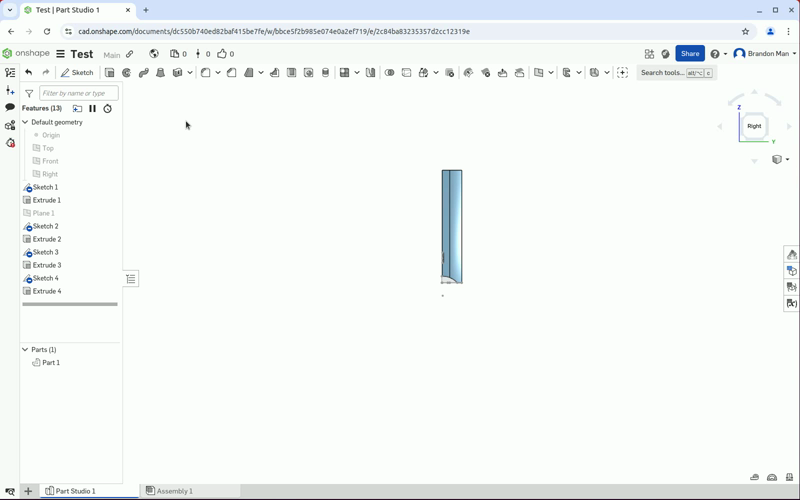
key(right, 2)
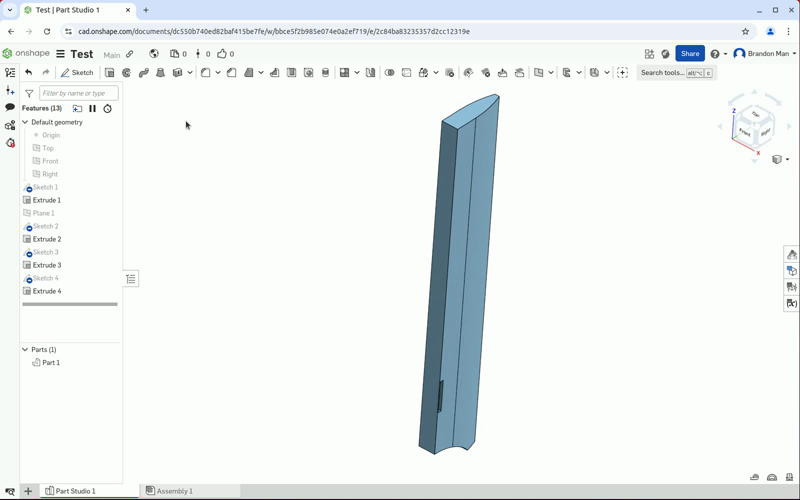
key(down, 2)
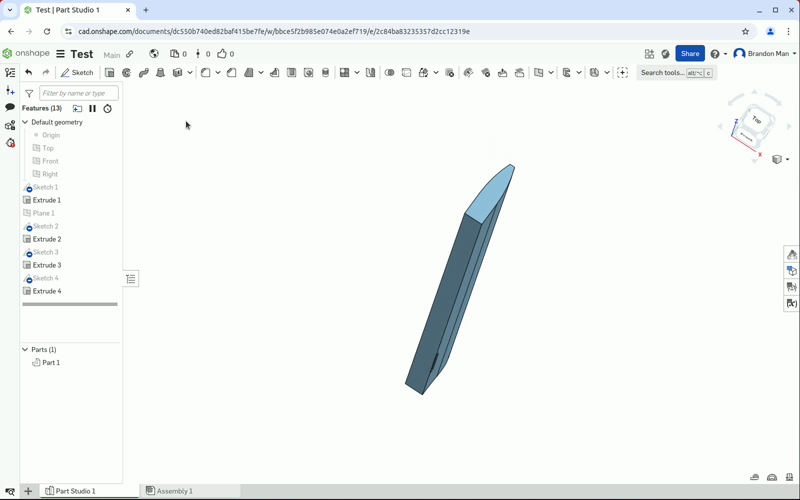
key(up, 2)
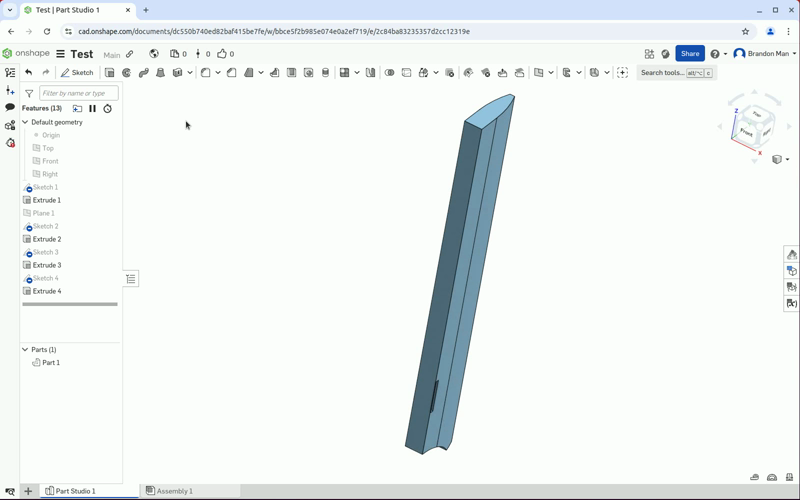
key(left, 2)
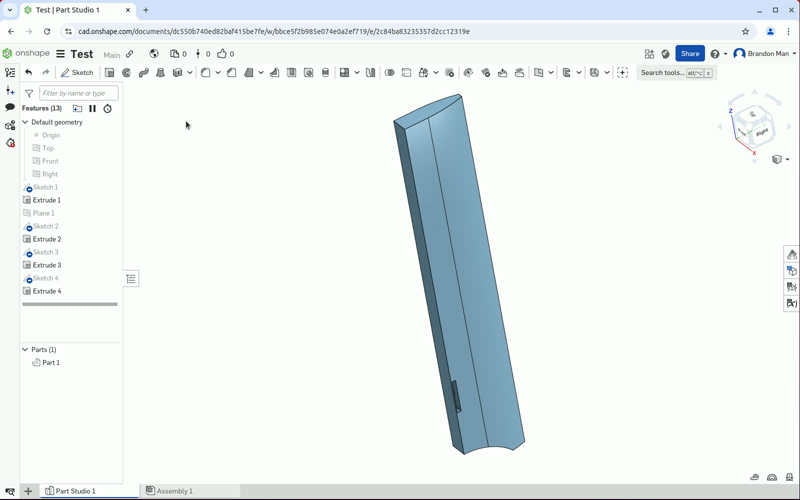
mouse_move(73, 189)
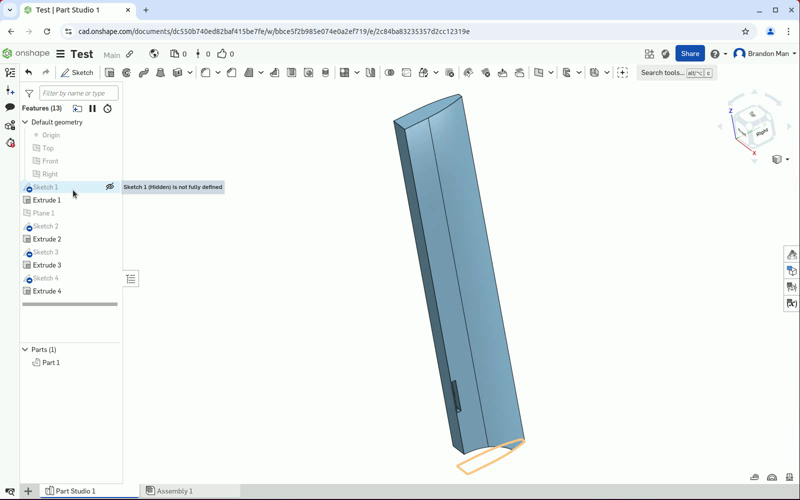
click(73, 189)